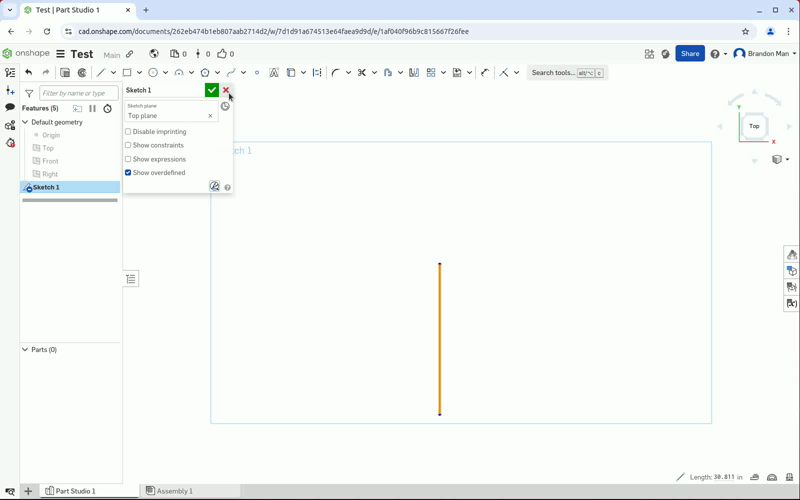
key(shift+h)
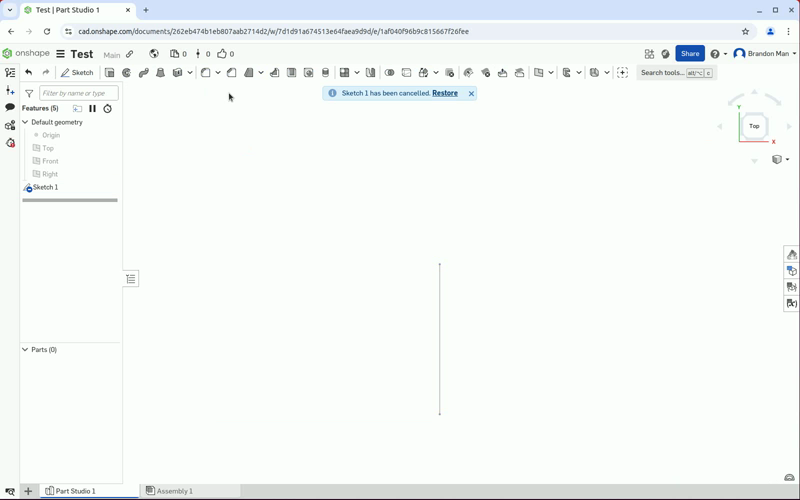
key(shift+s)
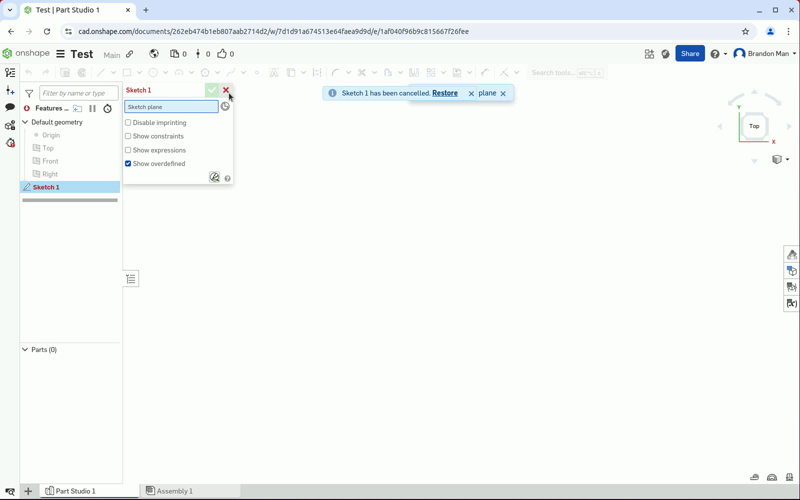
mouse_move(73, 150)
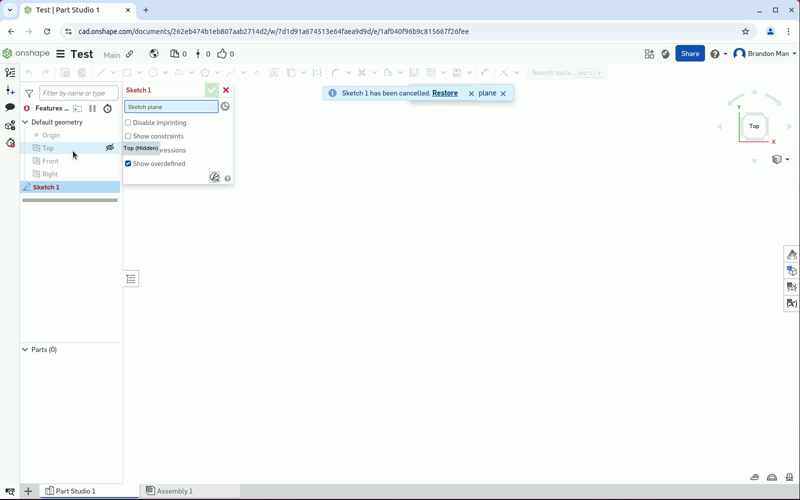
click(73, 150)
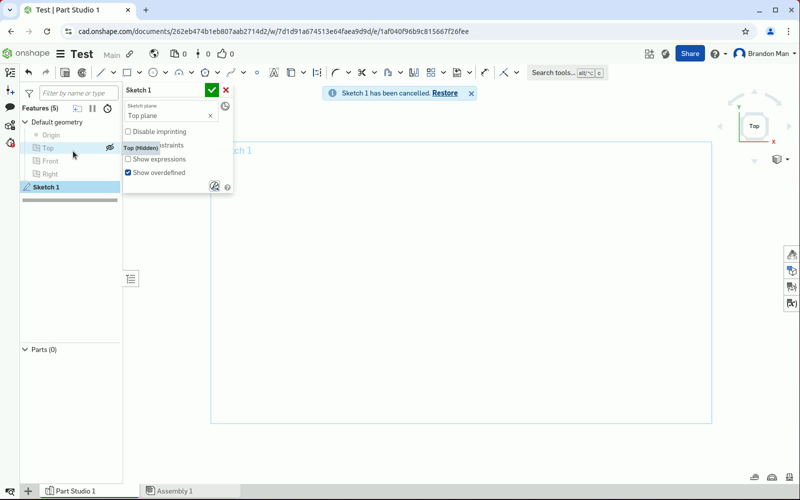
mouse_move(73, 352)
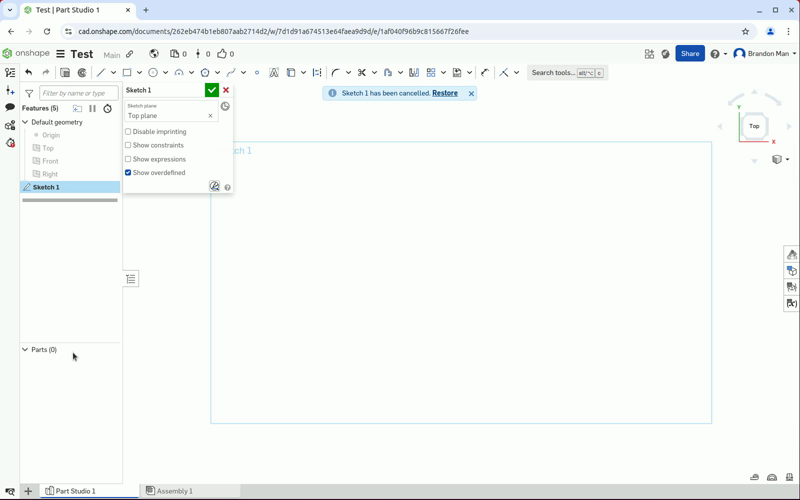
key(y)
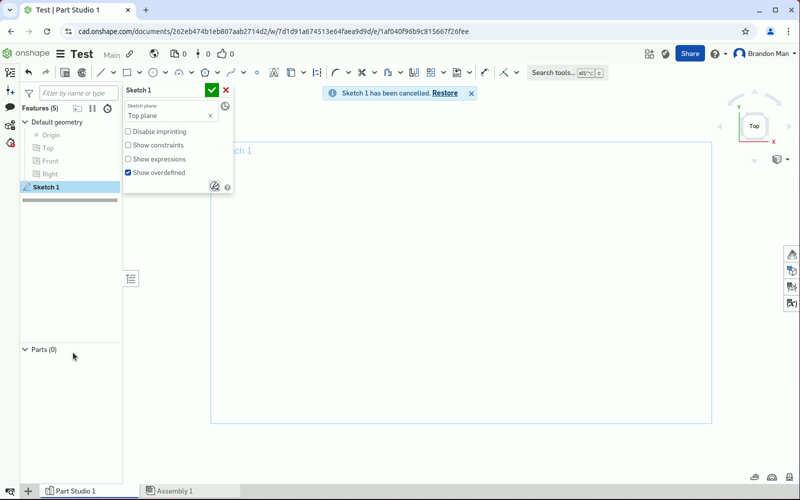
key(l)
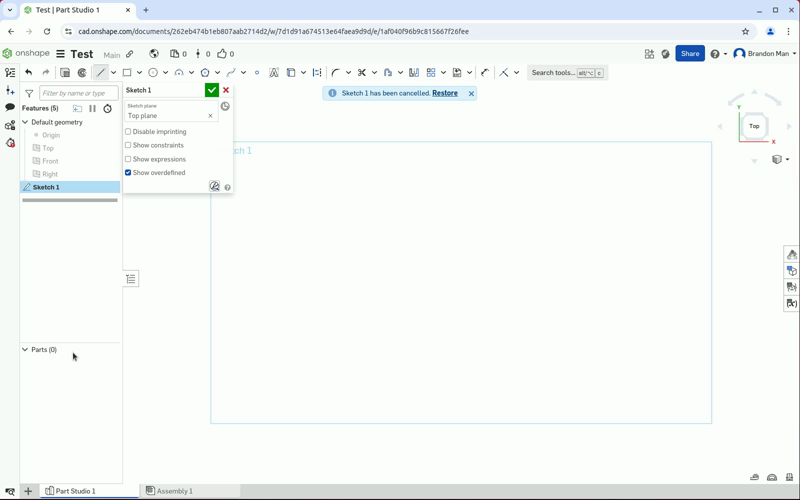
key_down(shift)
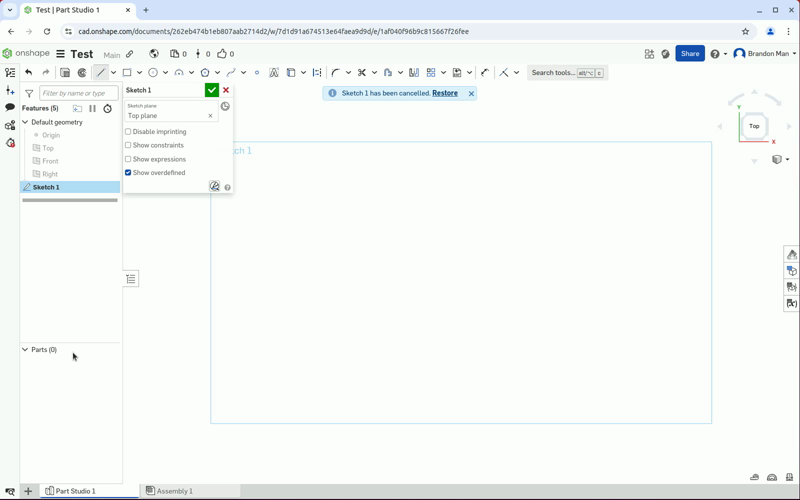
mouse_move(382, 368)
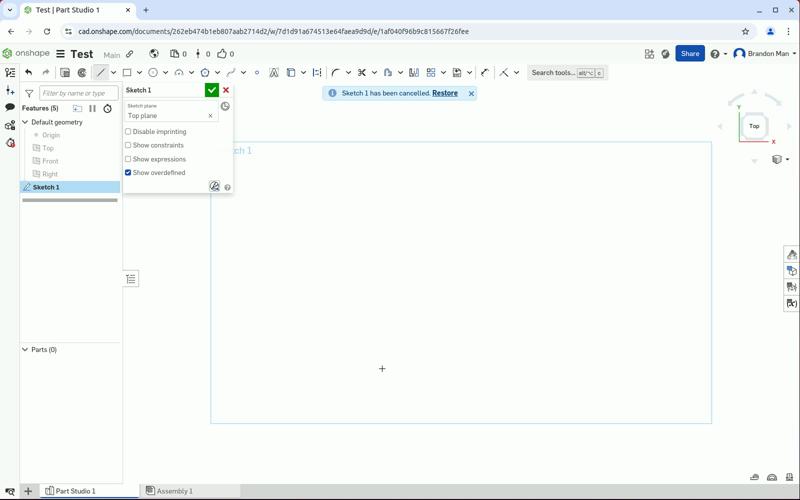
click(382, 368)
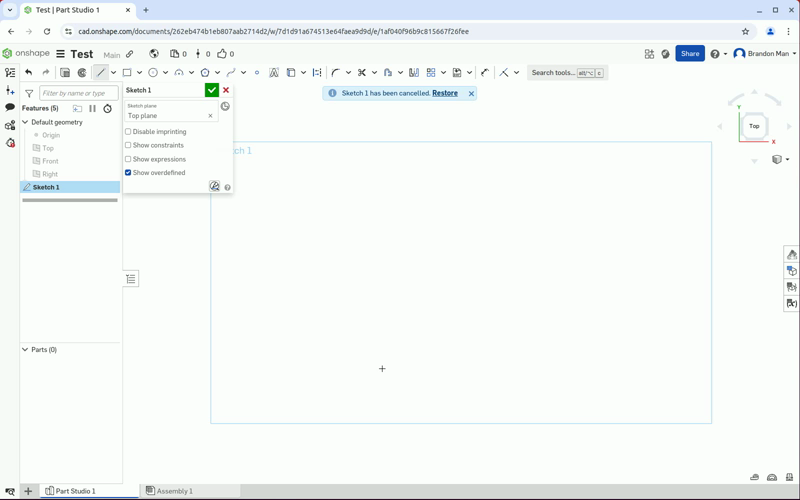
key_up(shift)
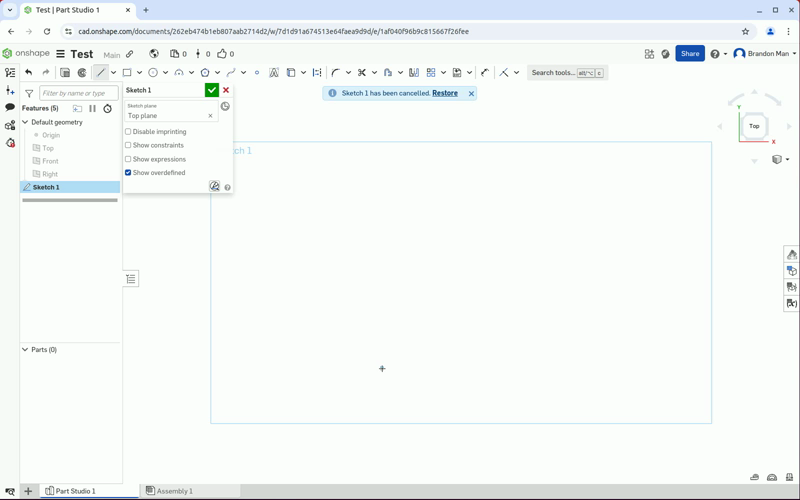
key_down(shift)
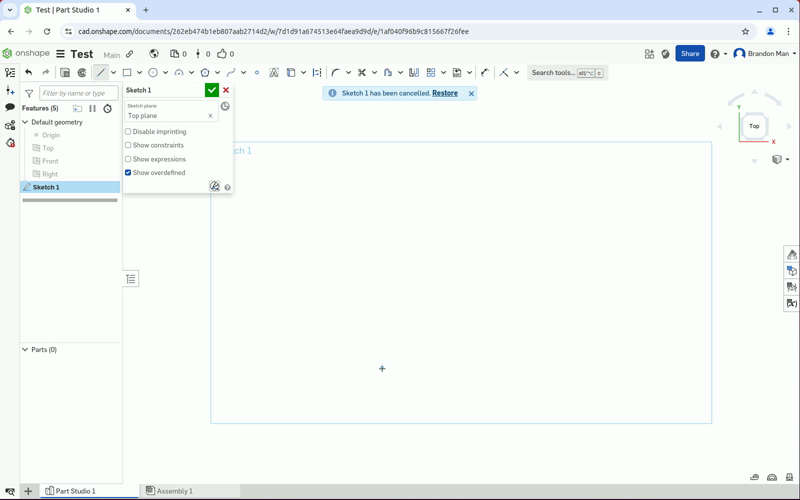
mouse_move(538, 368)
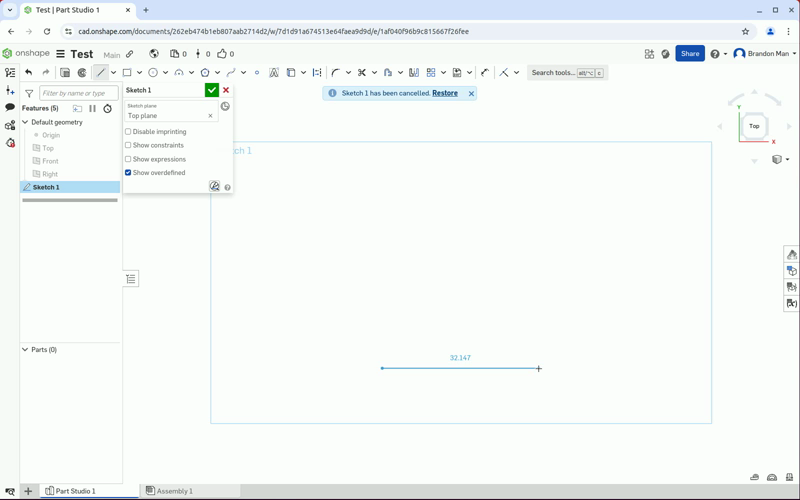
click(538, 368)
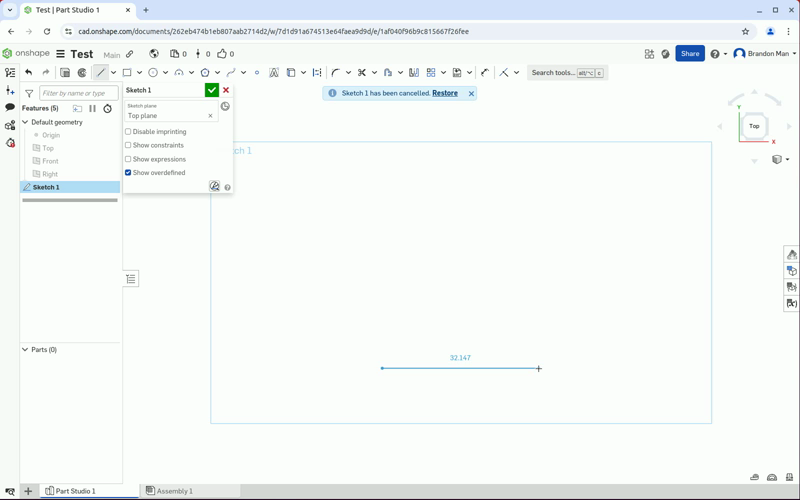
key_up(shift)
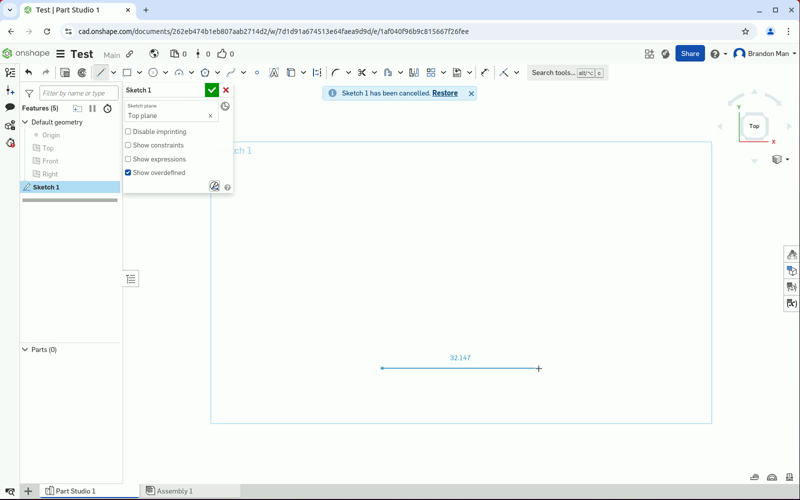
key_down(shift)
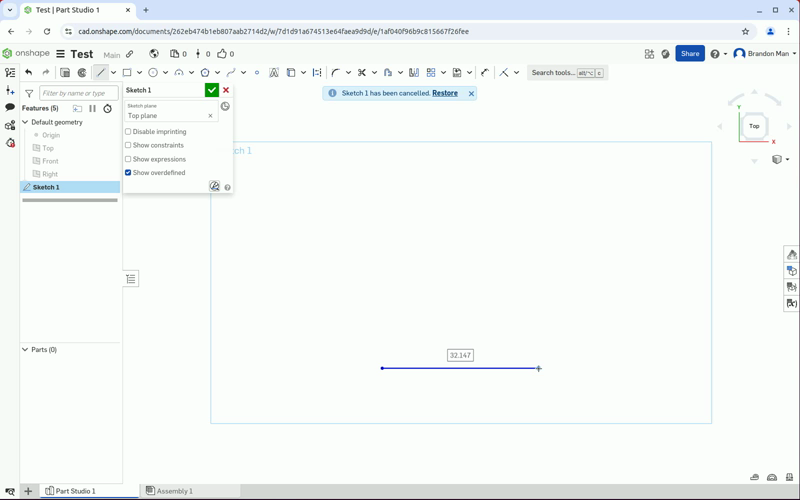
mouse_move(538, 237)
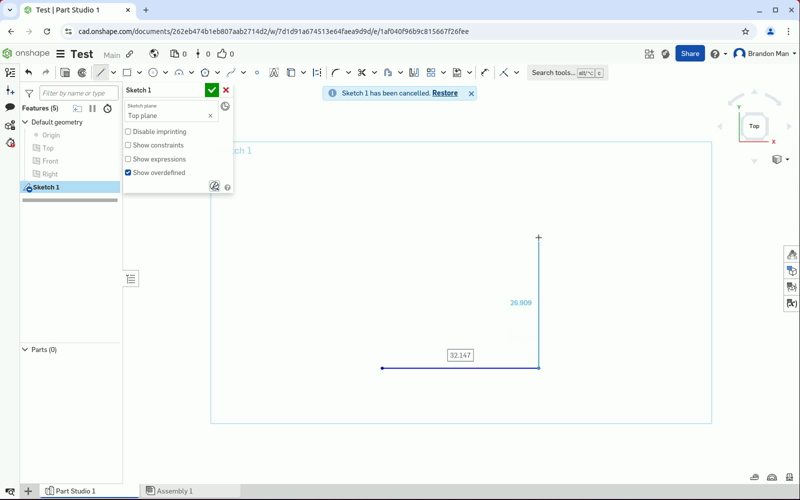
click(538, 237)
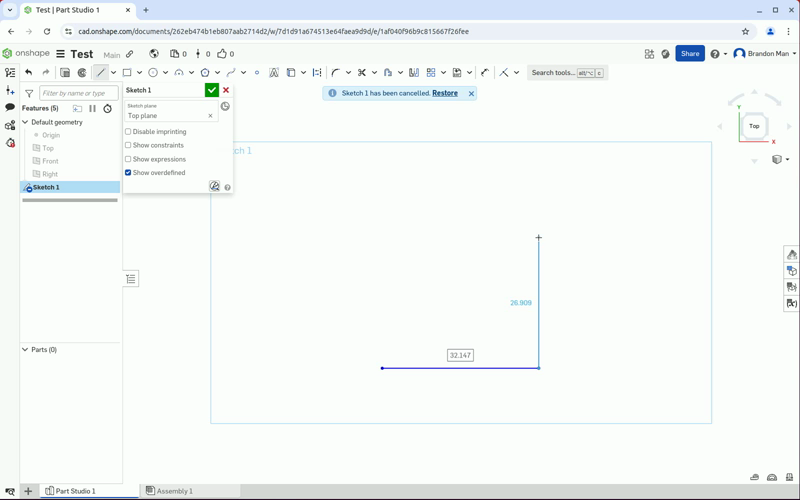
key_up(shift)
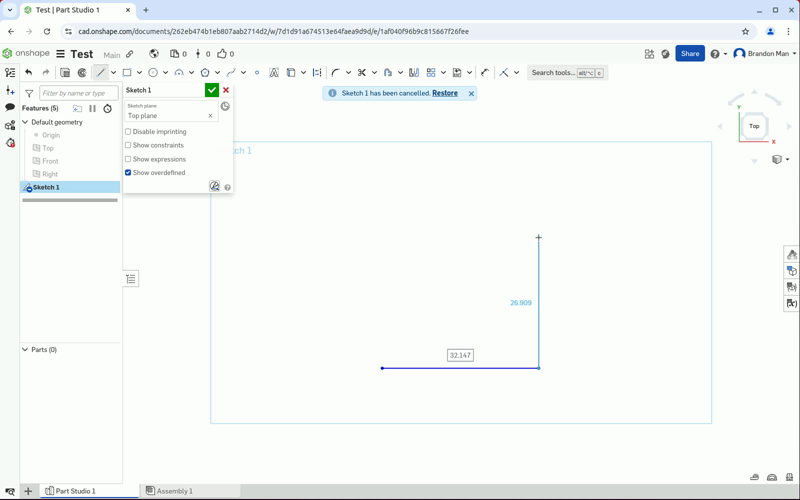
key_down(shift)
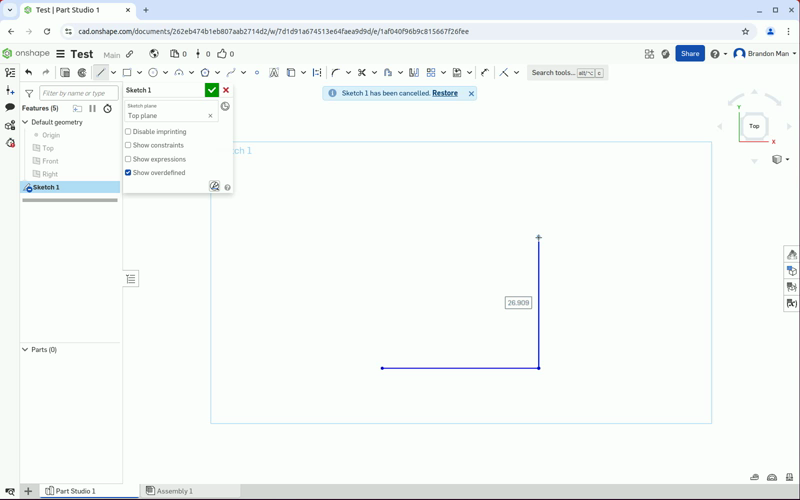
mouse_move(568, 237)
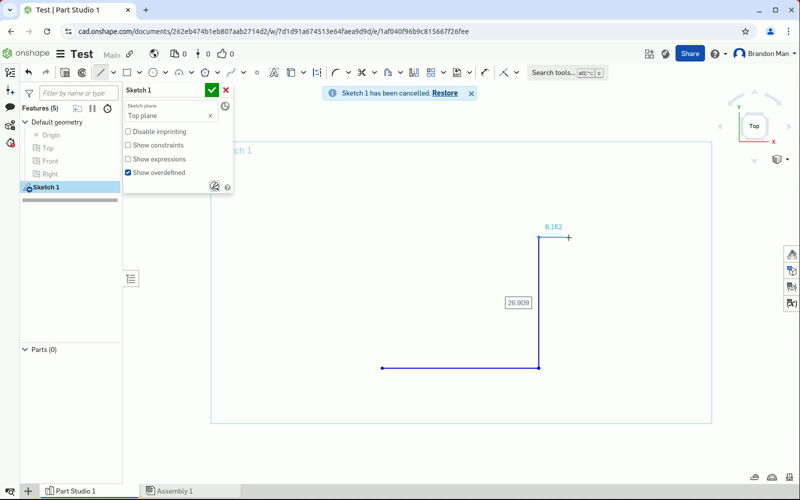
mouse_move(538, 210)
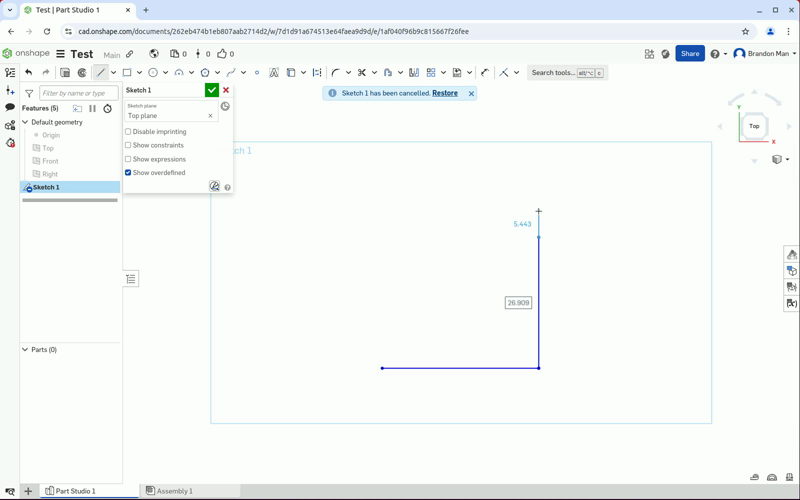
click(538, 210)
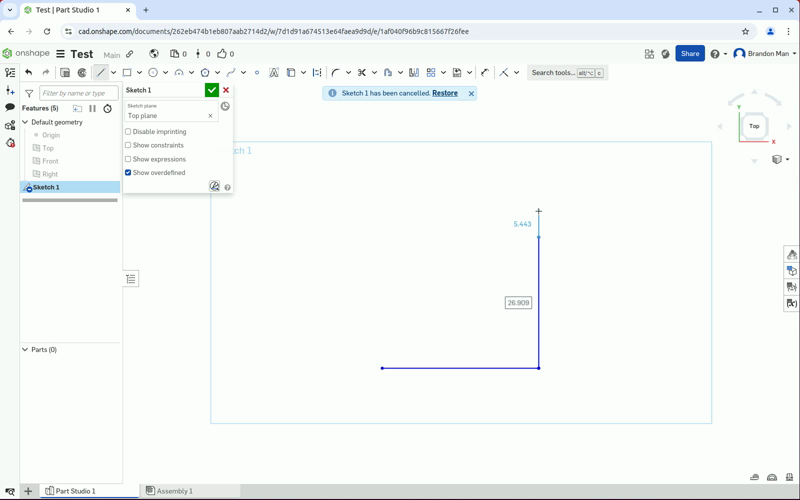
key_up(shift)
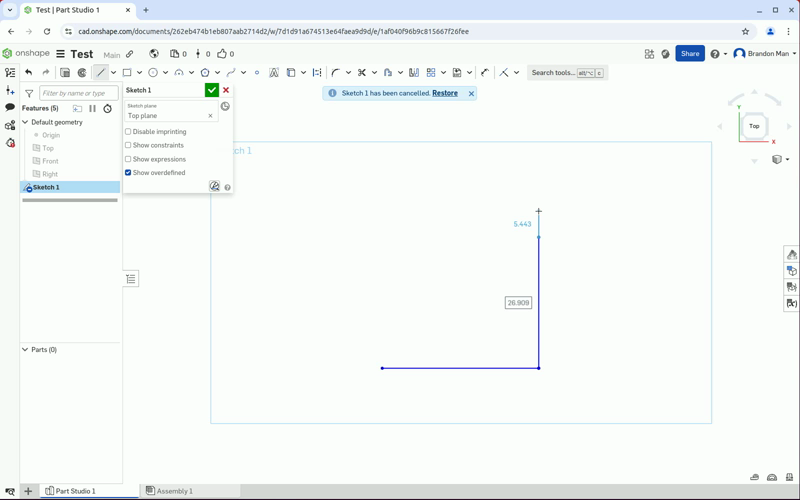
key(esc)
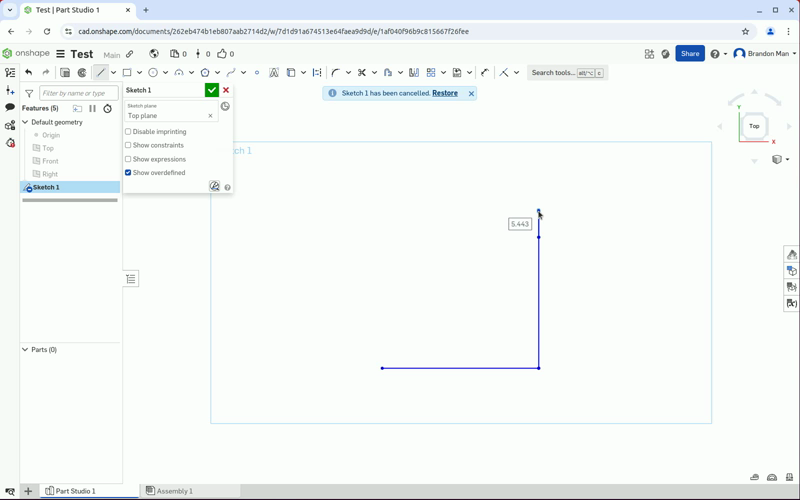
key(a)
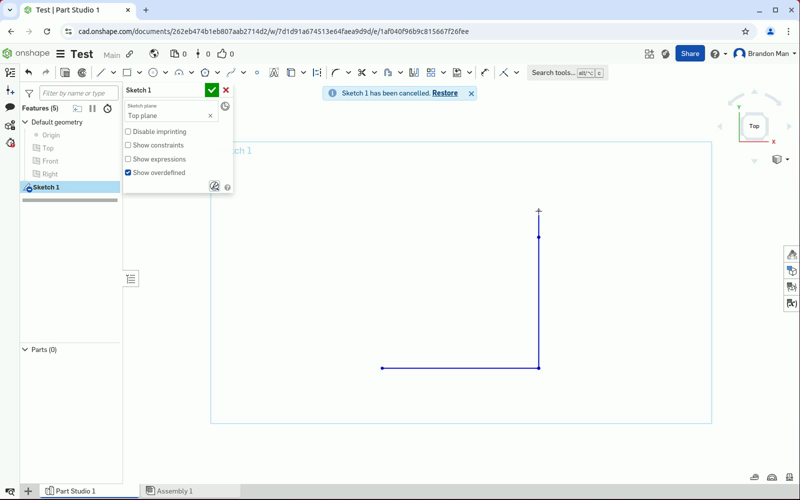
mouse_move(538, 210)
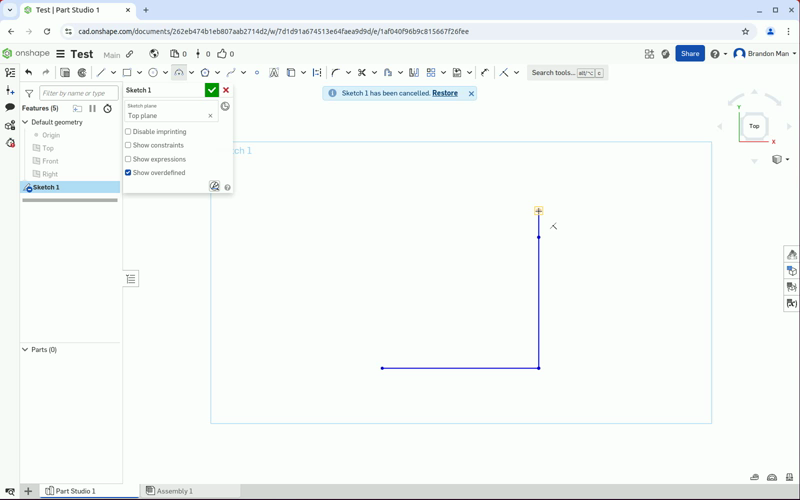
click(538, 210)
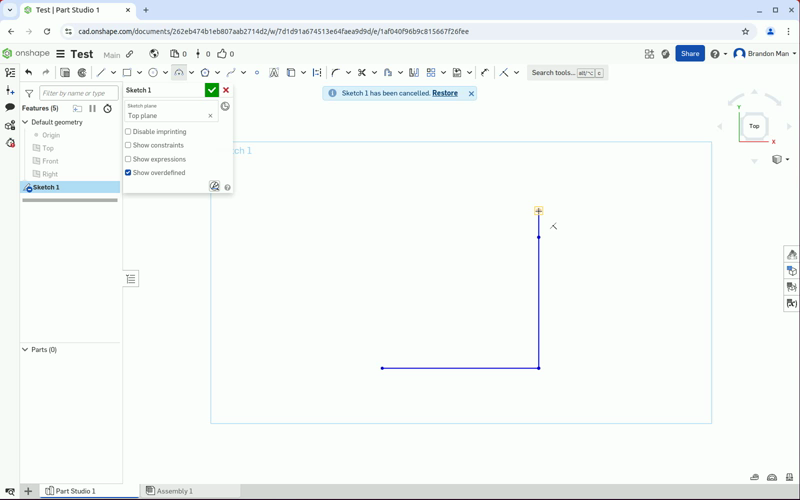
key_down(shift)
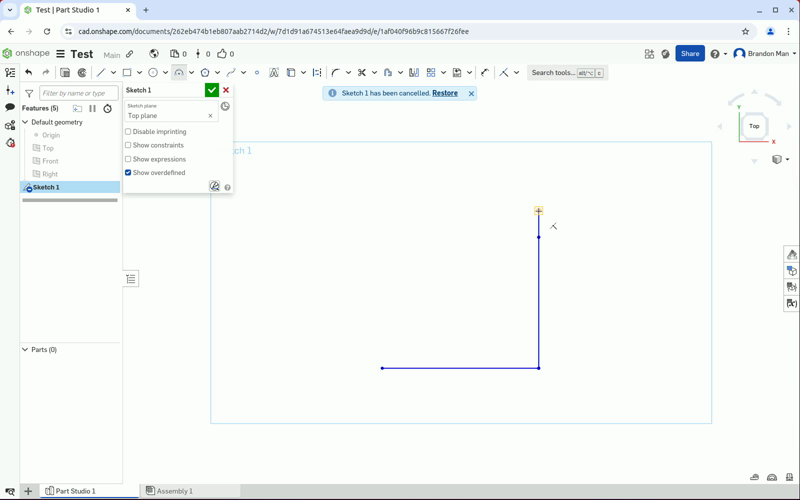
mouse_move(525, 198)
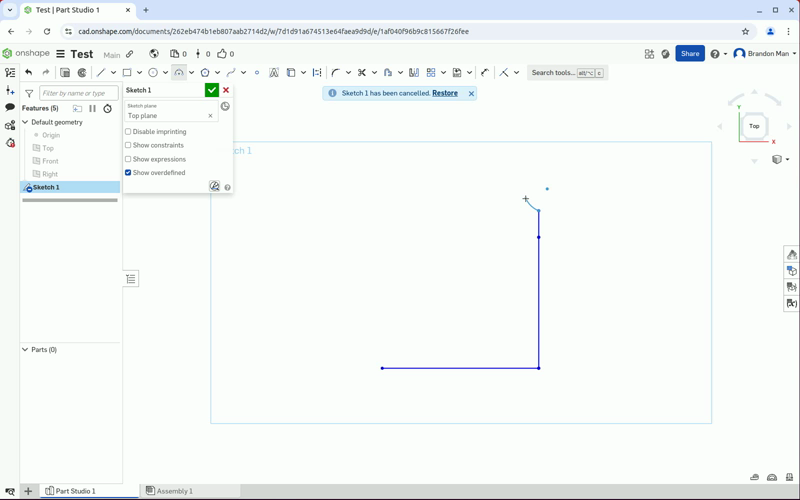
click(525, 198)
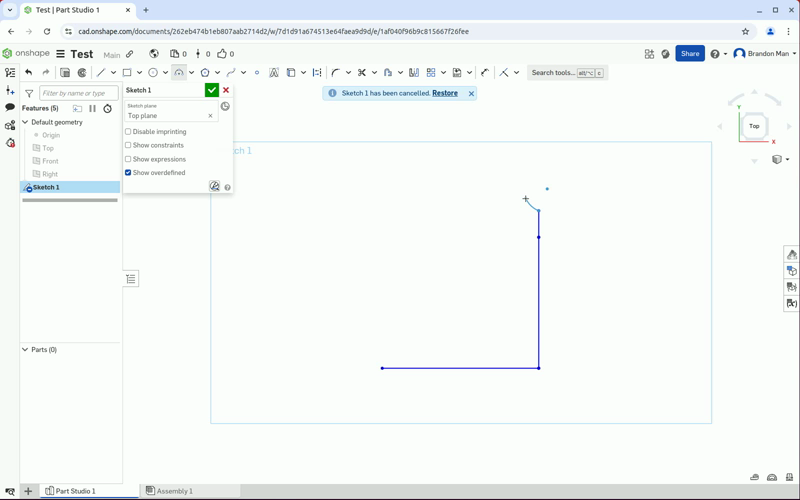
mouse_move(534, 201)
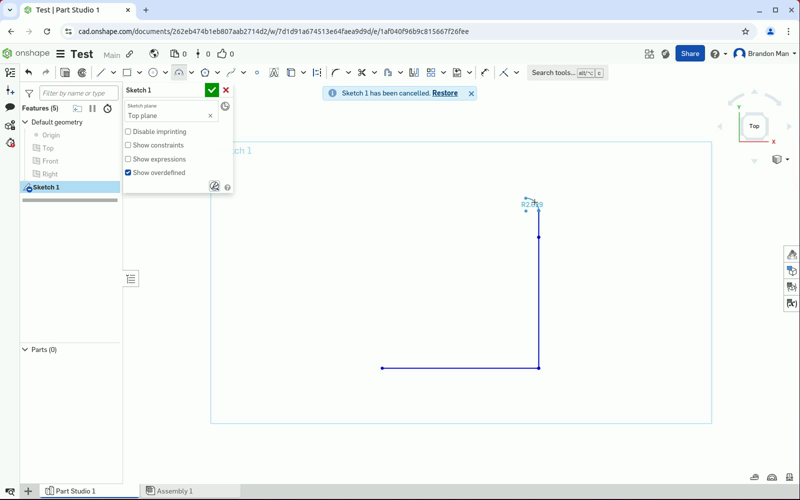
click(534, 201)
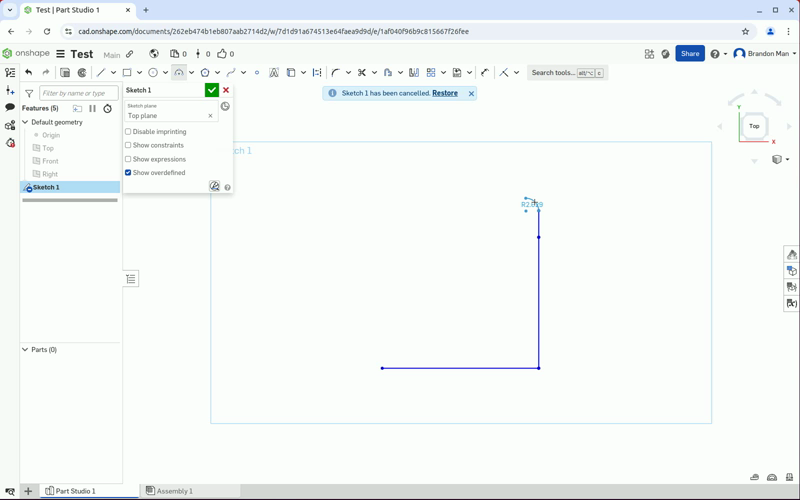
key_up(shift)
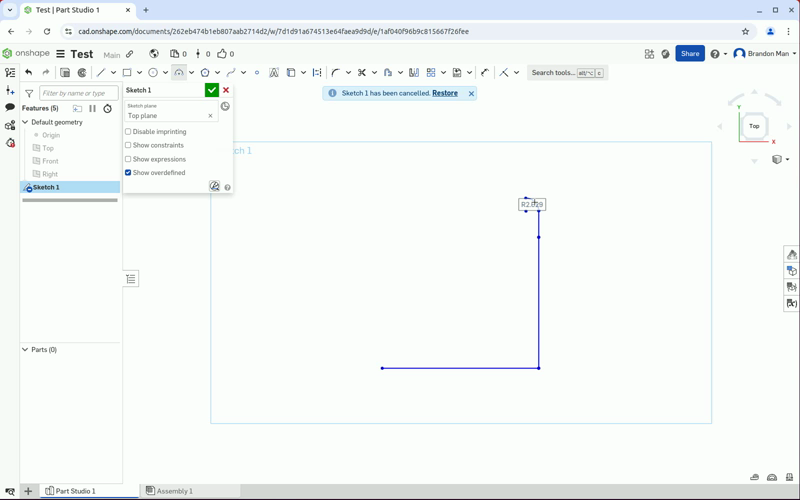
key(esc)
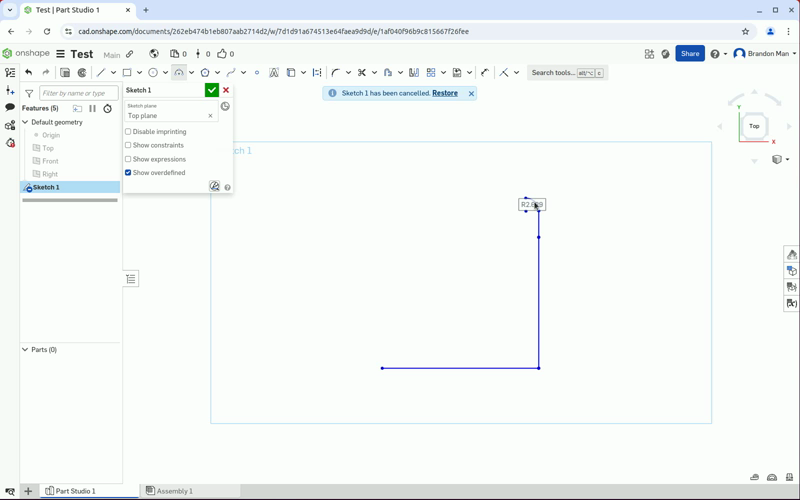
key(l)
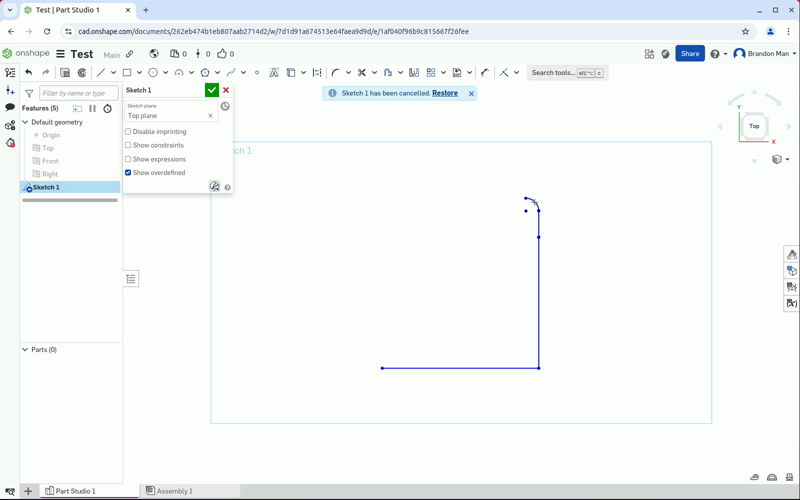
mouse_move(525, 198)
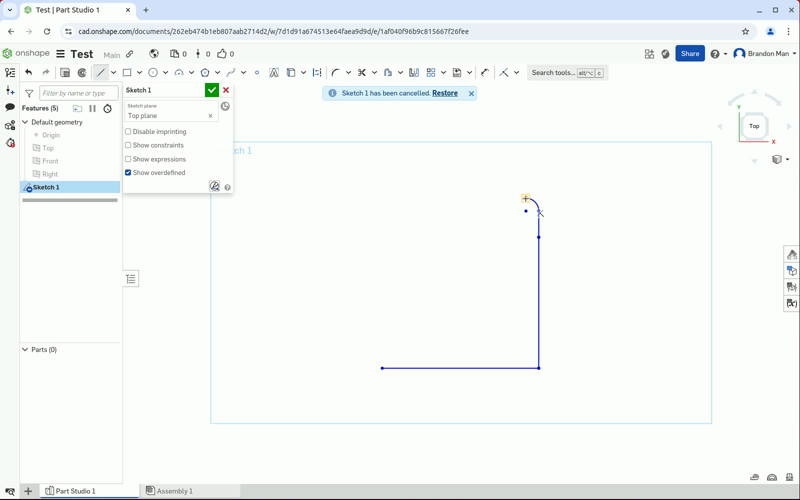
click(525, 198)
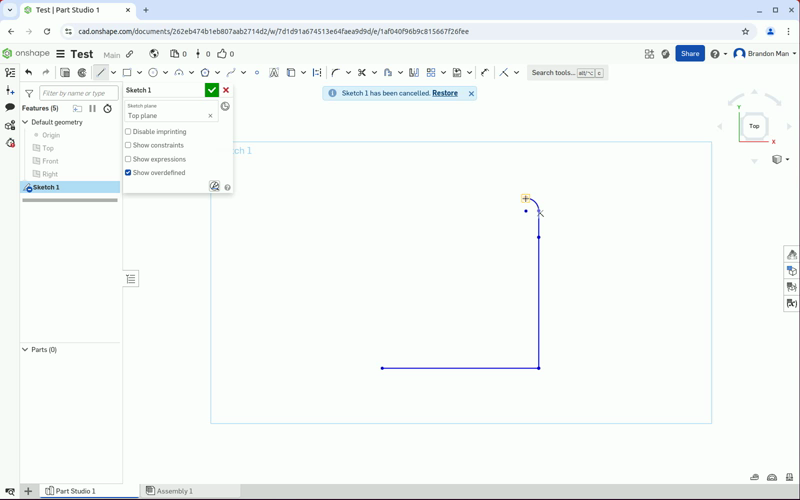
key_down(shift)
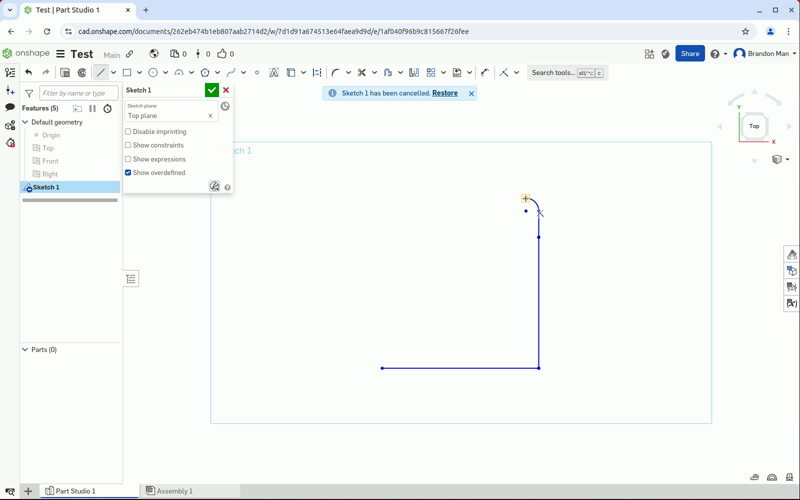
mouse_move(394, 198)
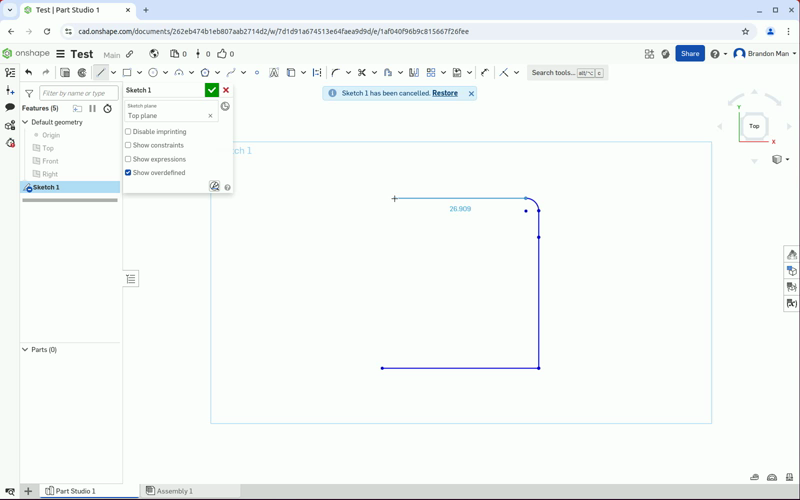
click(394, 198)
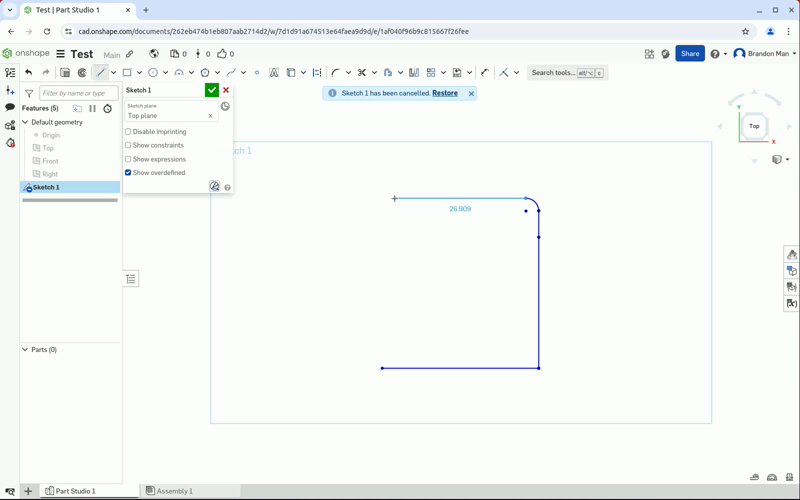
key_up(shift)
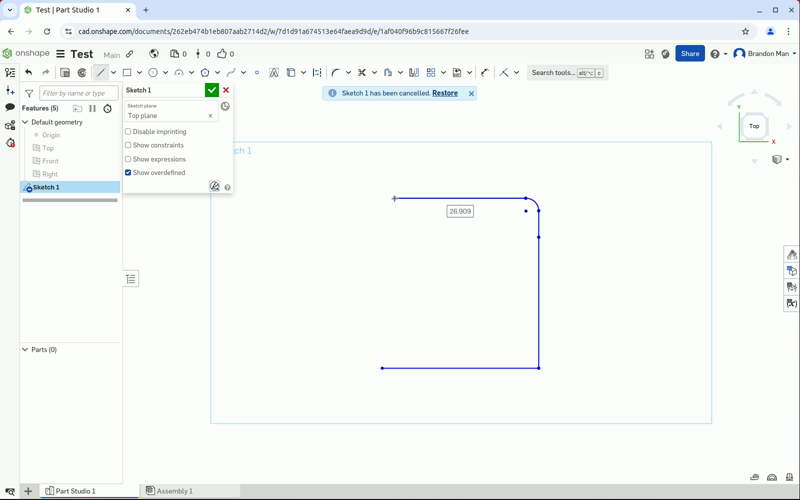
key(esc)
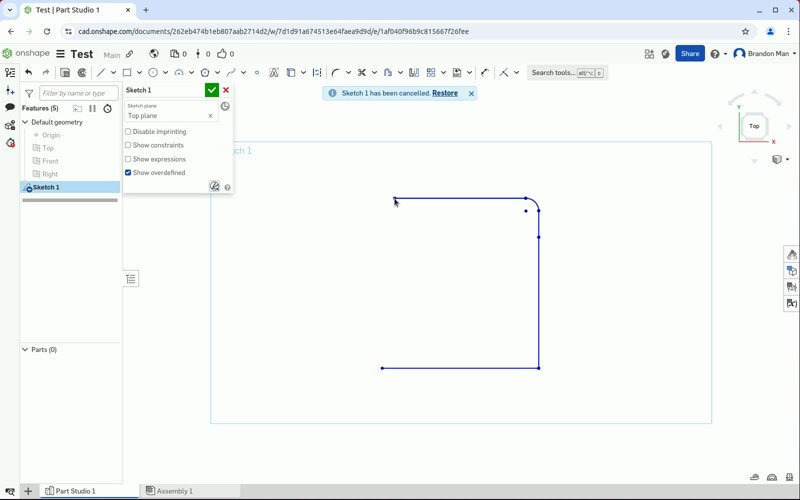
key(a)
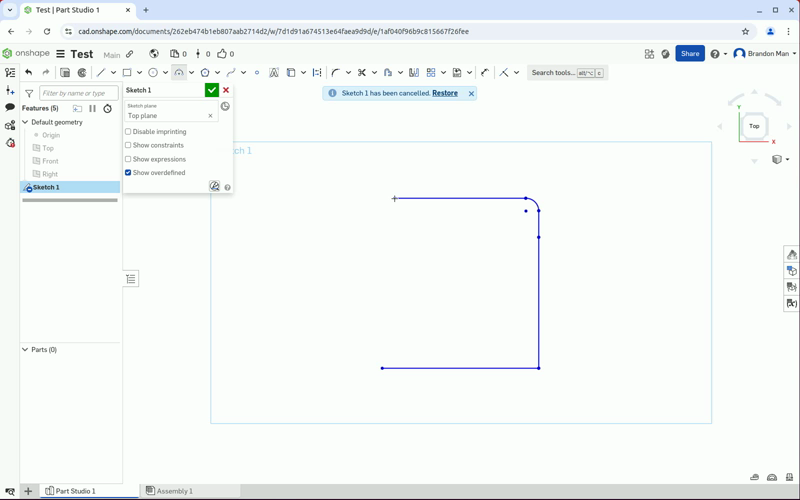
mouse_move(394, 198)
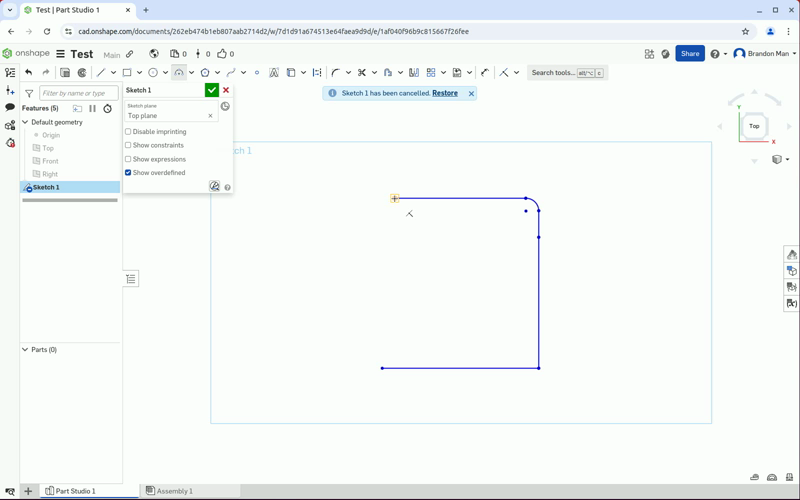
click(394, 198)
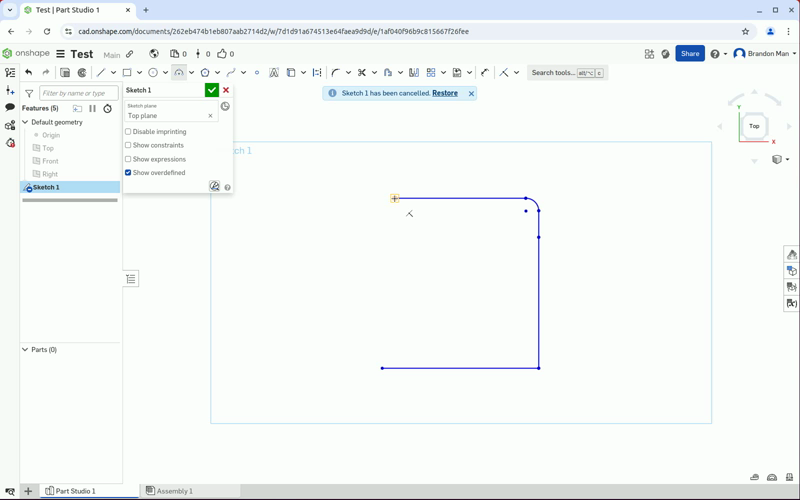
key_down(shift)
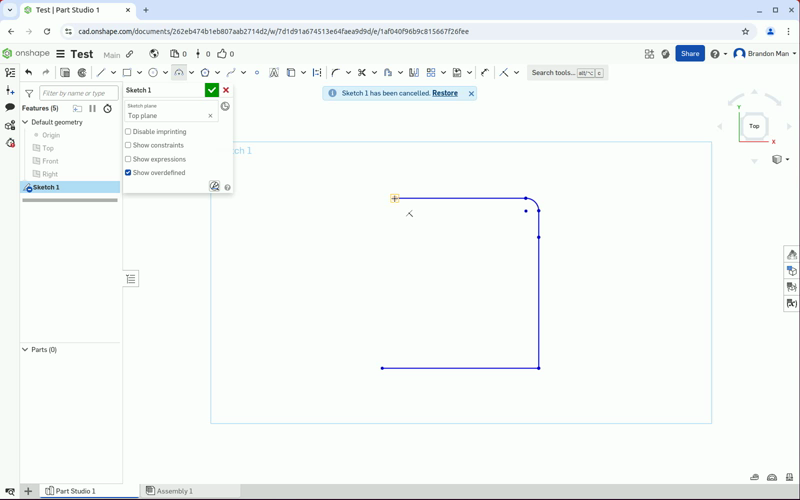
mouse_move(382, 210)
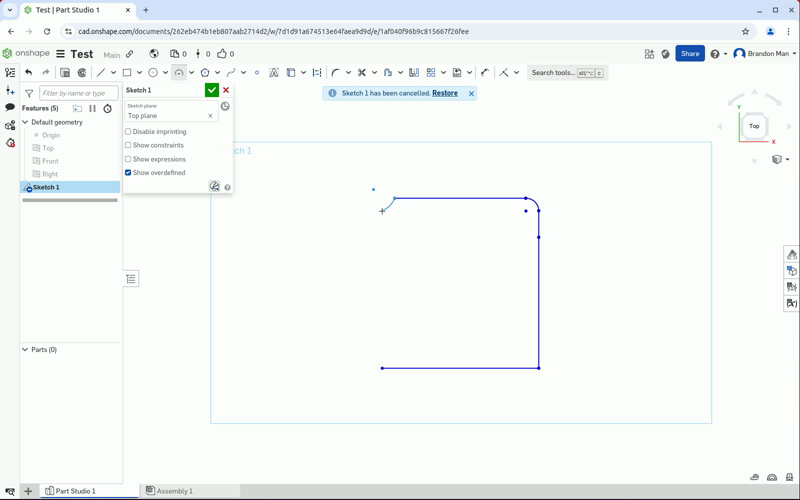
click(382, 210)
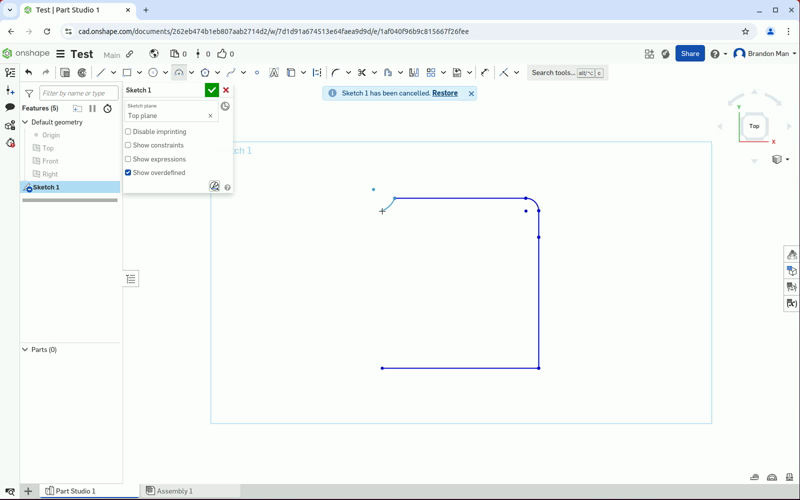
mouse_move(386, 201)
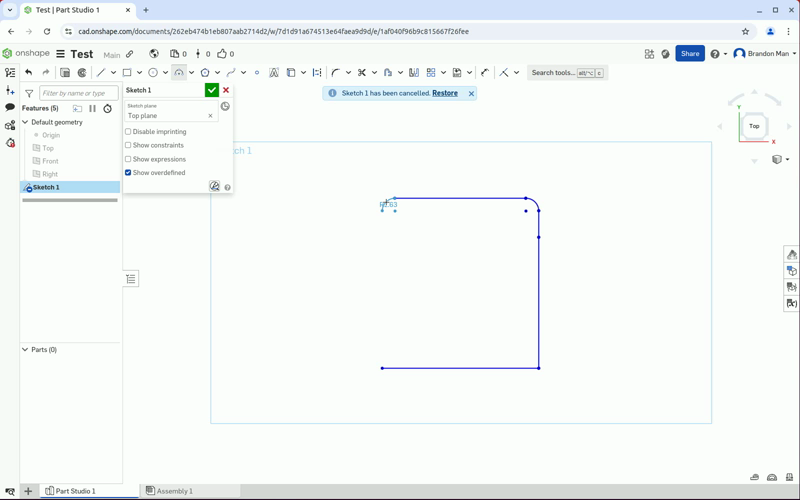
click(386, 201)
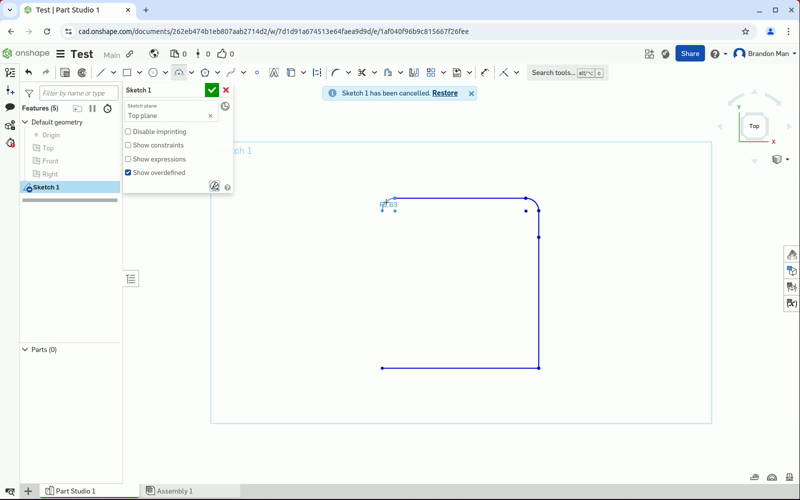
key_up(shift)
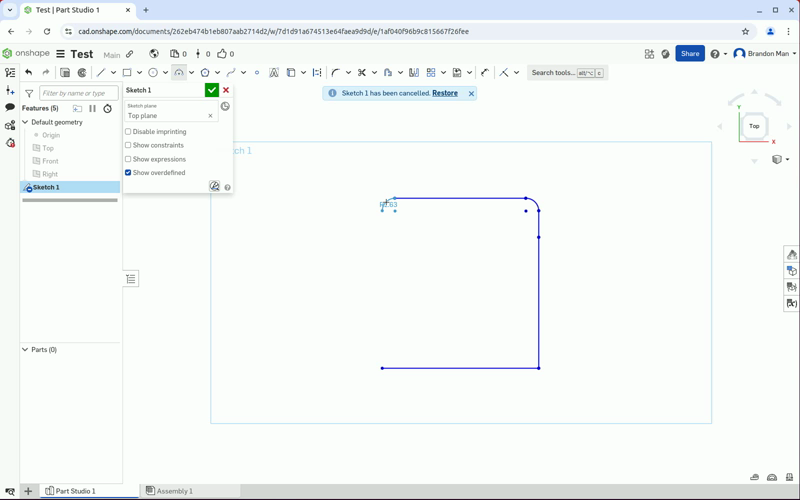
key(esc)
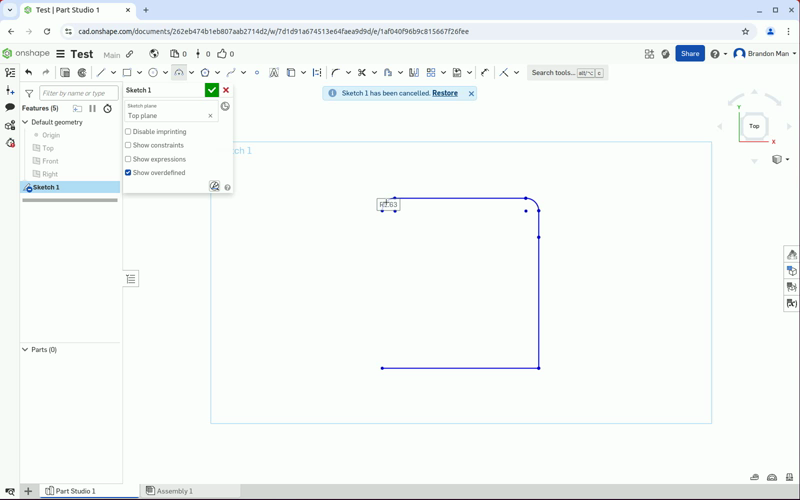
key(l)
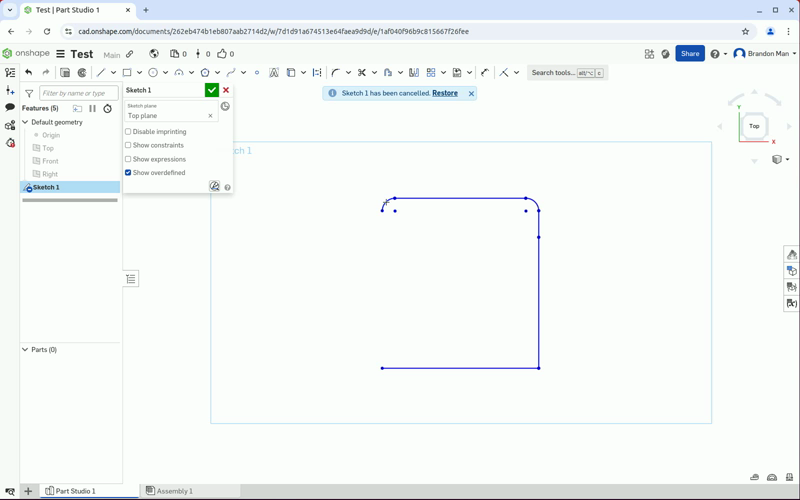
mouse_move(382, 210)
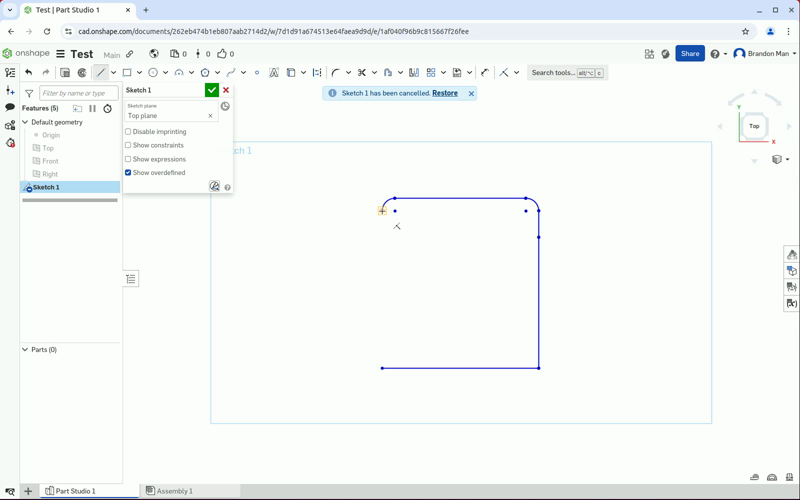
click(382, 210)
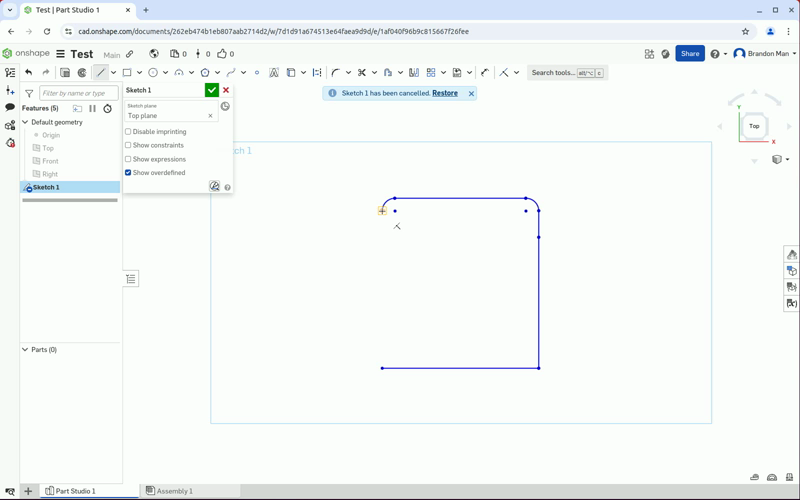
key_down(shift)
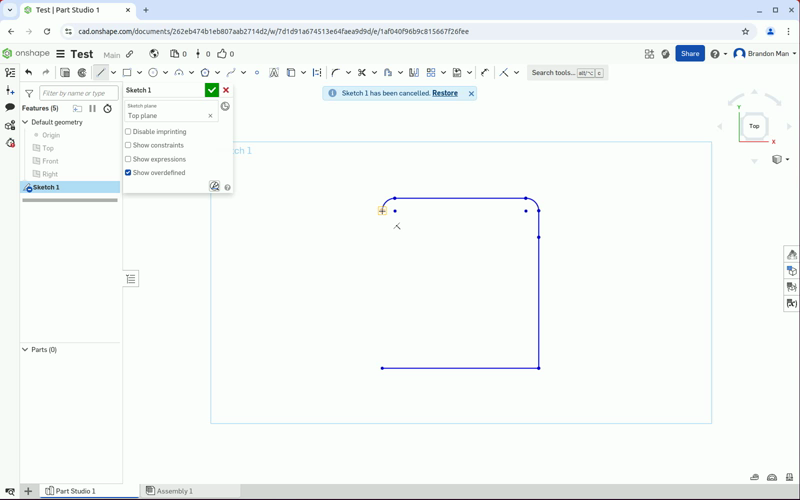
mouse_move(412, 210)
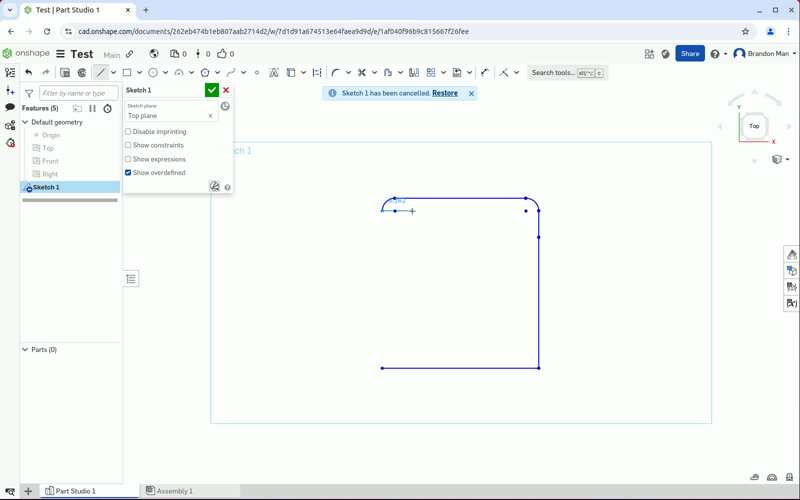
mouse_move(382, 237)
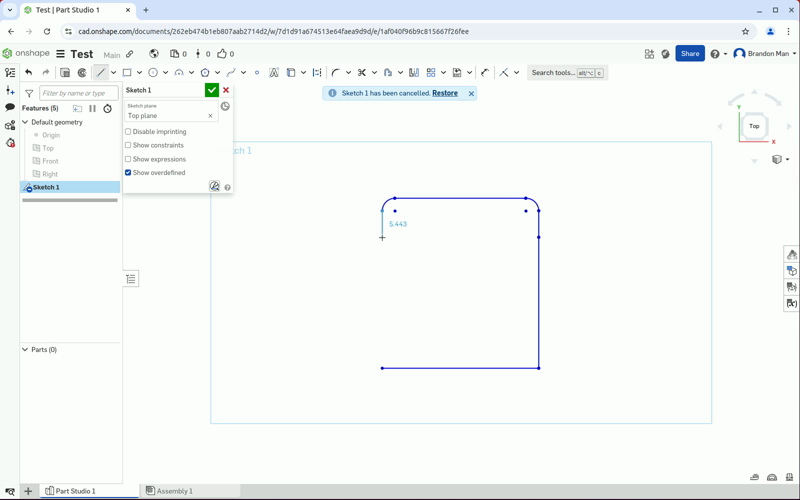
click(382, 237)
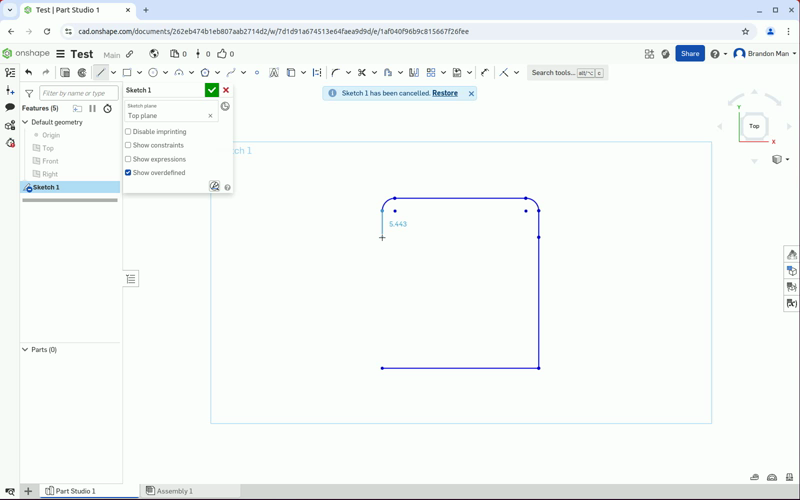
key_up(shift)
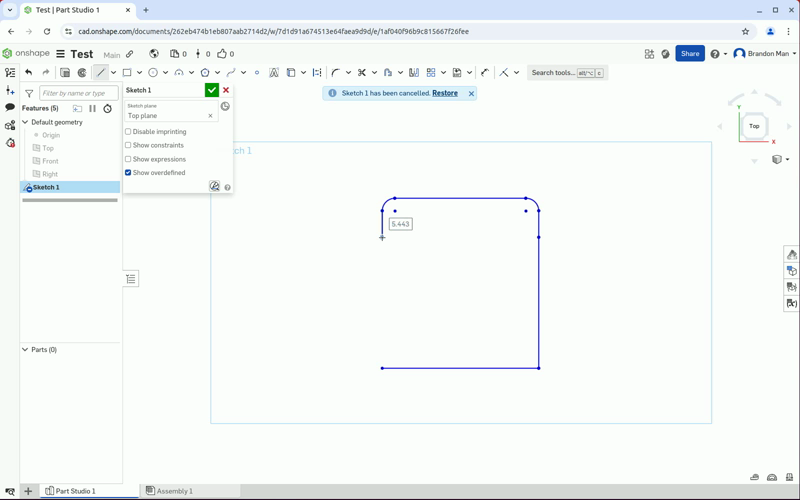
key_down(shift)
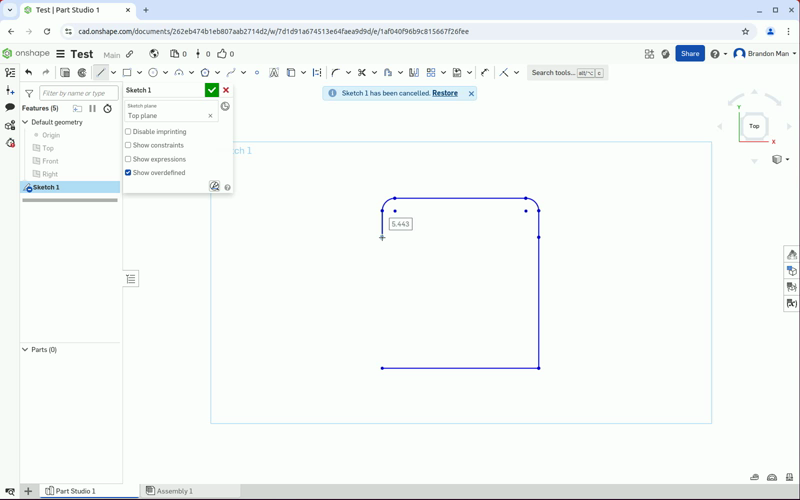
mouse_move(382, 368)
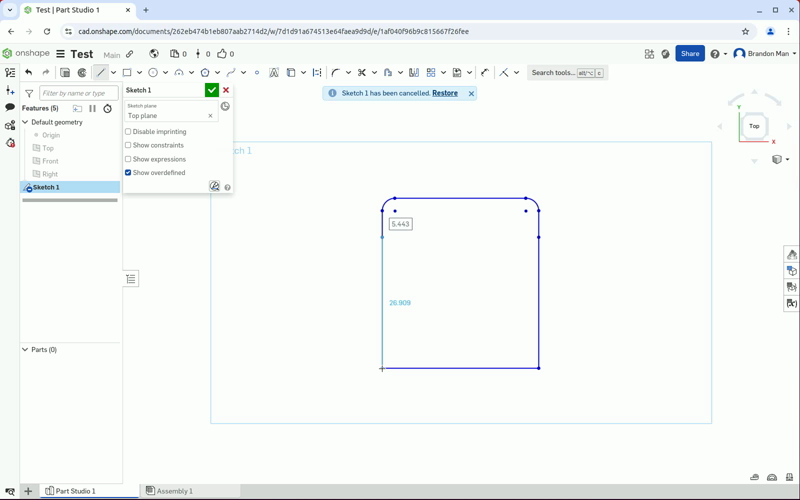
key_up(shift)
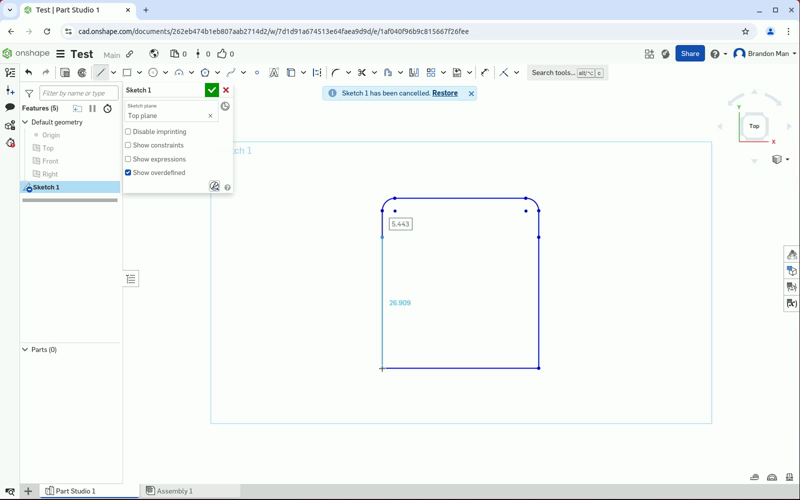
click(382, 368)
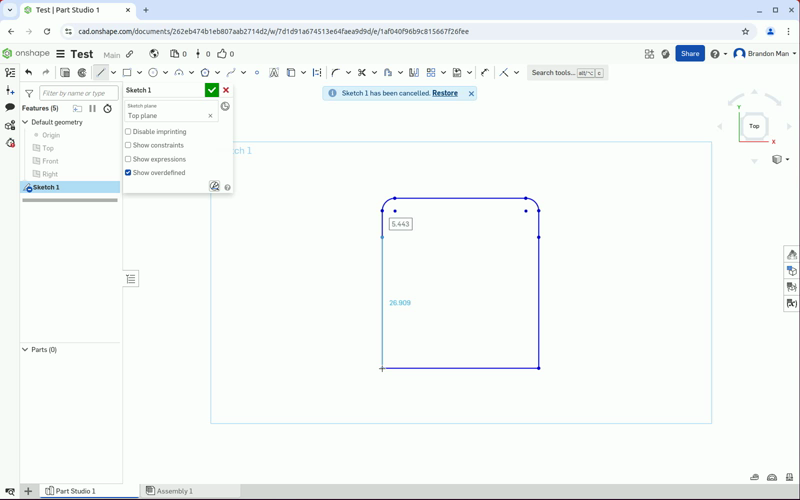
key(esc)
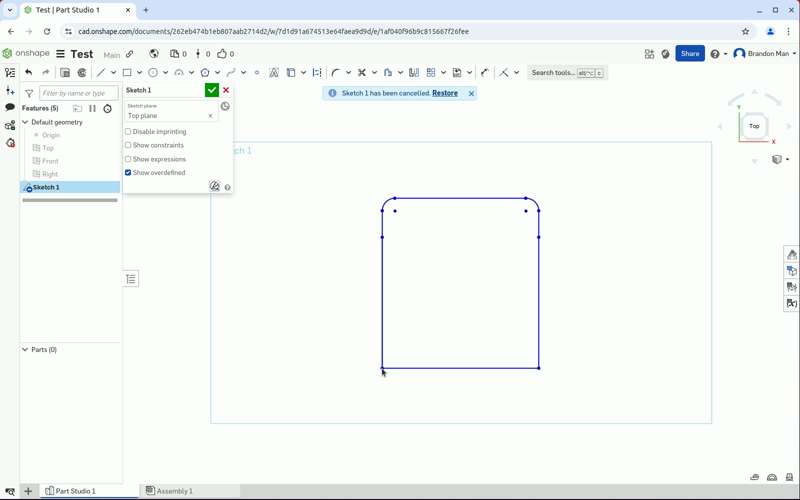
mouse_move(424, 251)
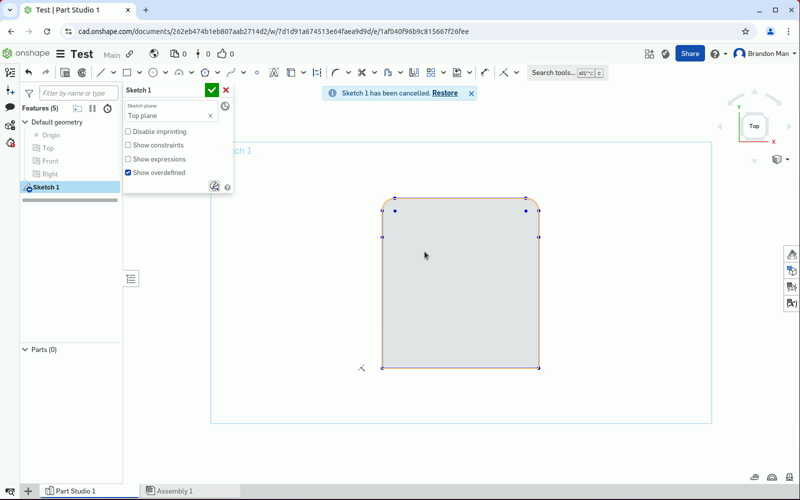
click(424, 251)
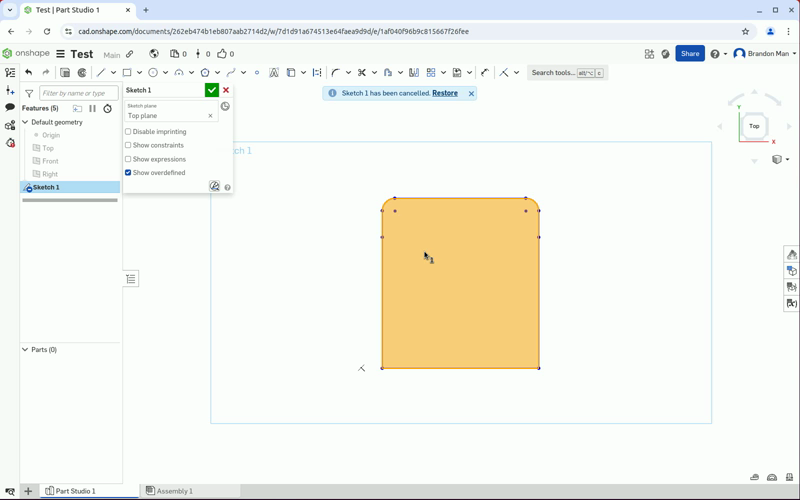
mouse_move(73, 352)
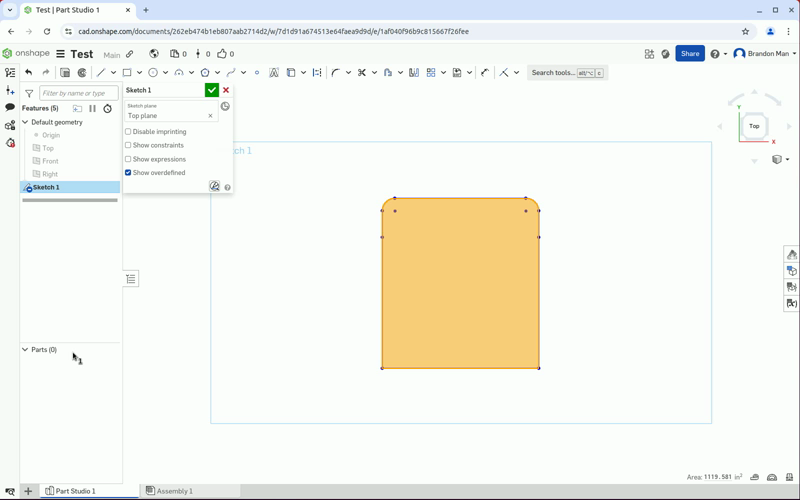
key(shift+y)
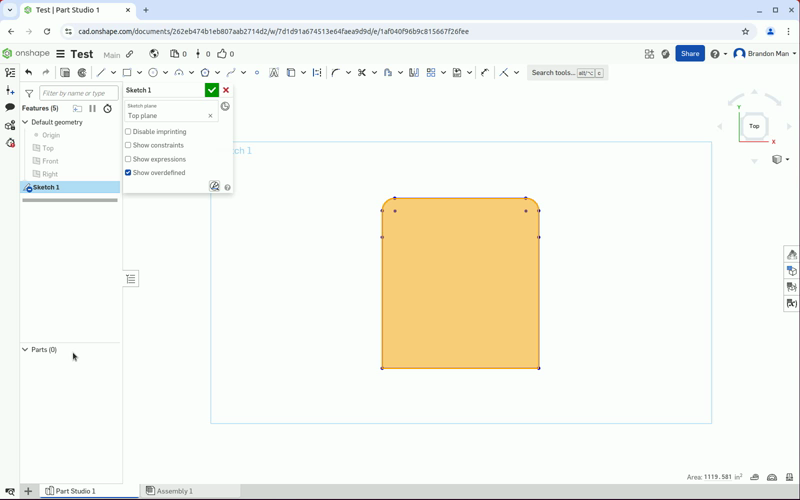
key(shift+e)
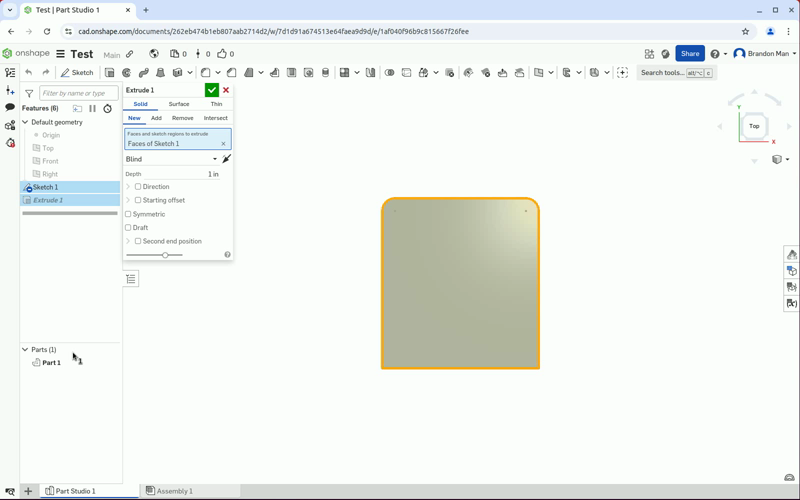
mouse_move(143, 106)
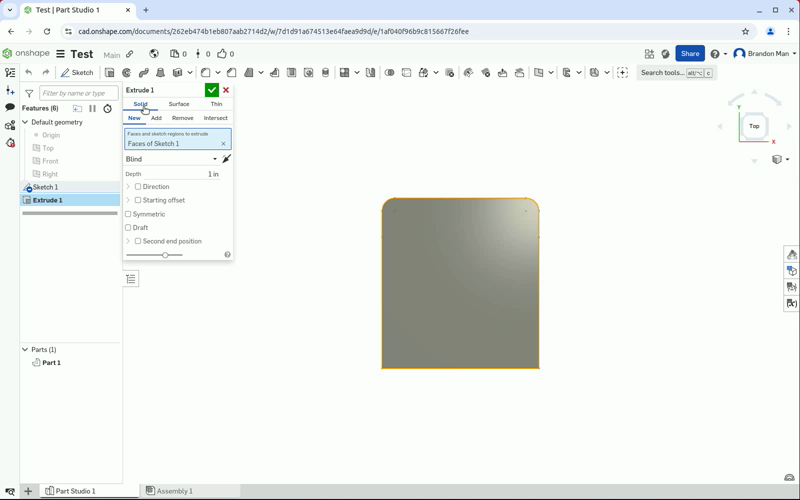
click(143, 106)
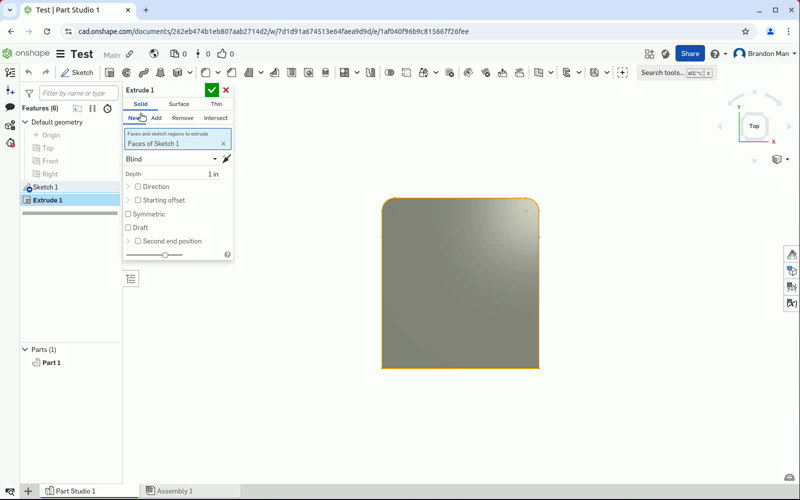
mouse_move(137, 120)
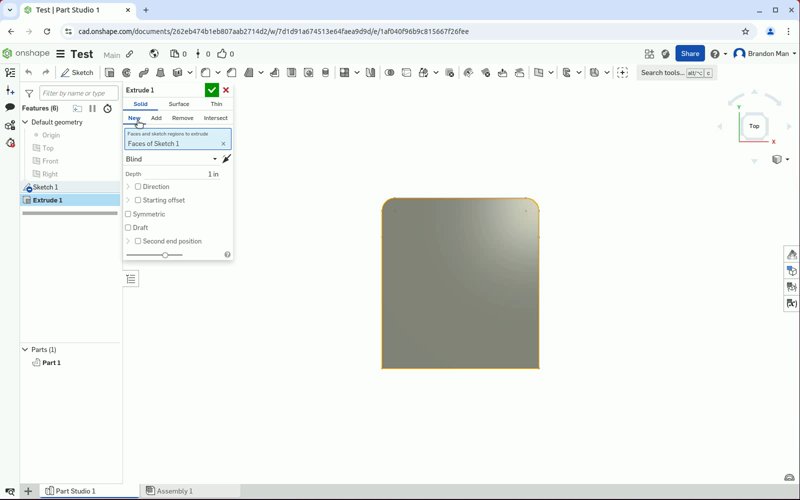
click(137, 120)
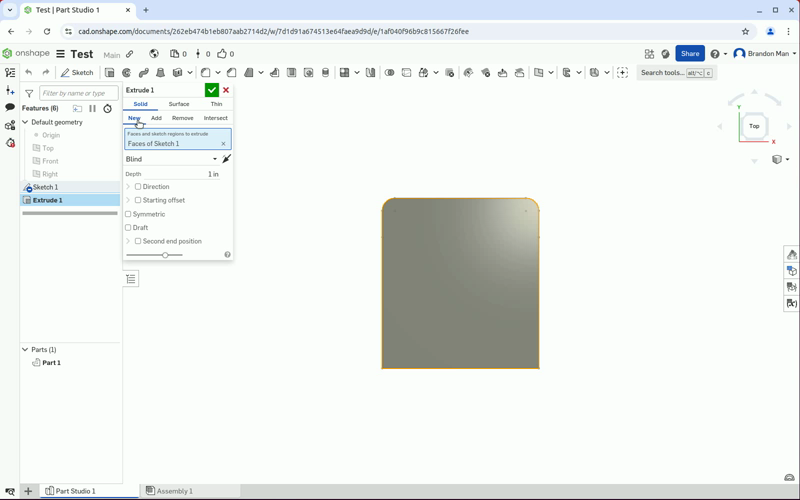
key(tab, 4)
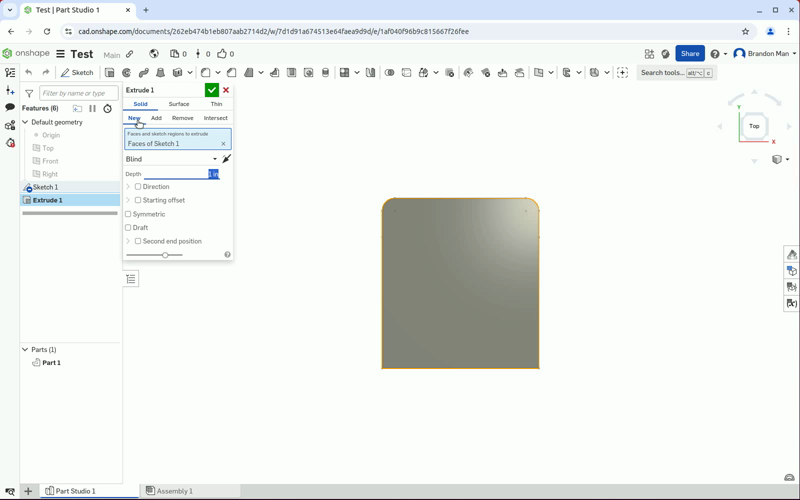
text(3.37)
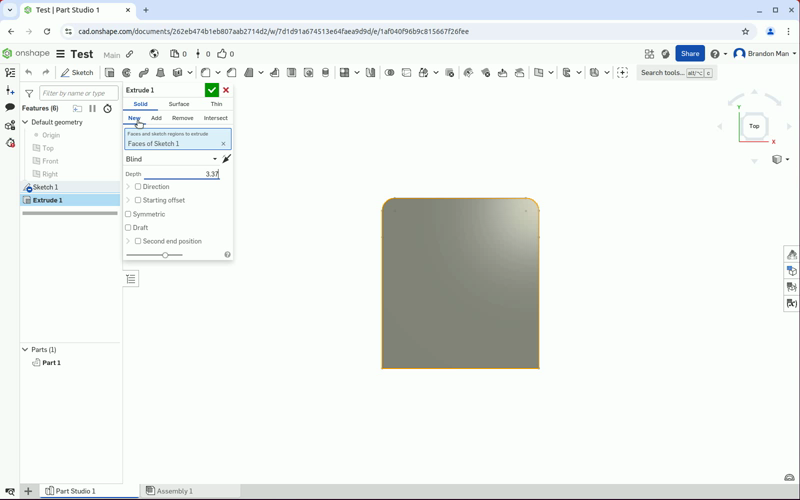
key(enter)
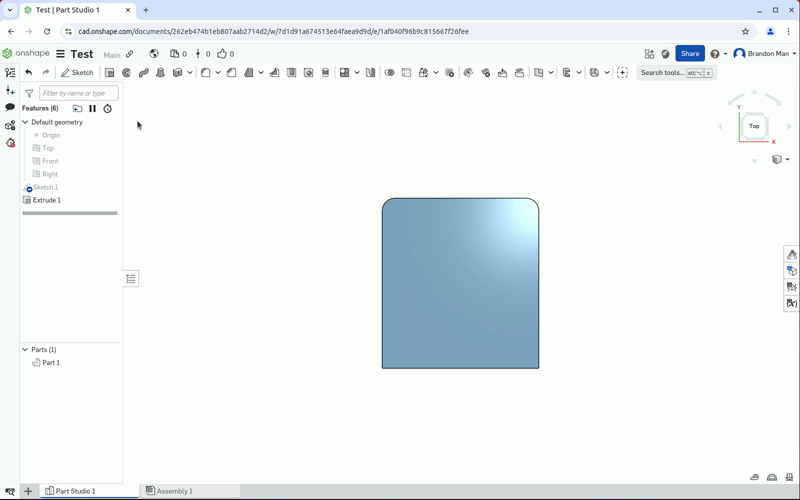
key(shift+h)
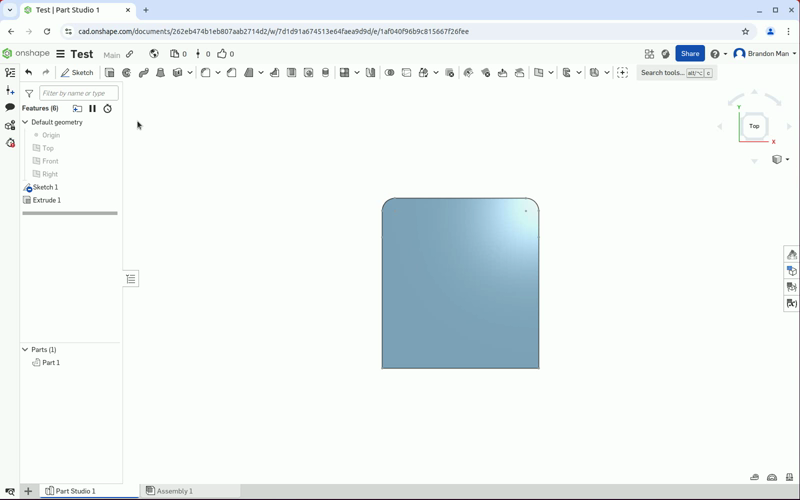
key(shift+h)
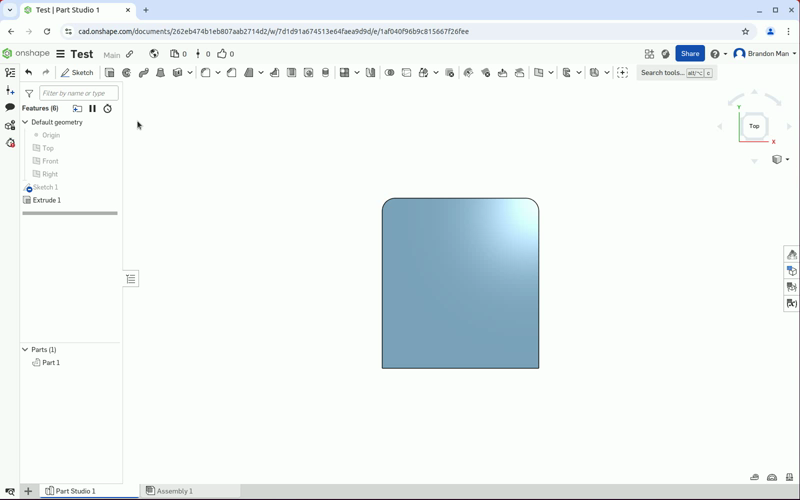
mouse_move(73, 189)
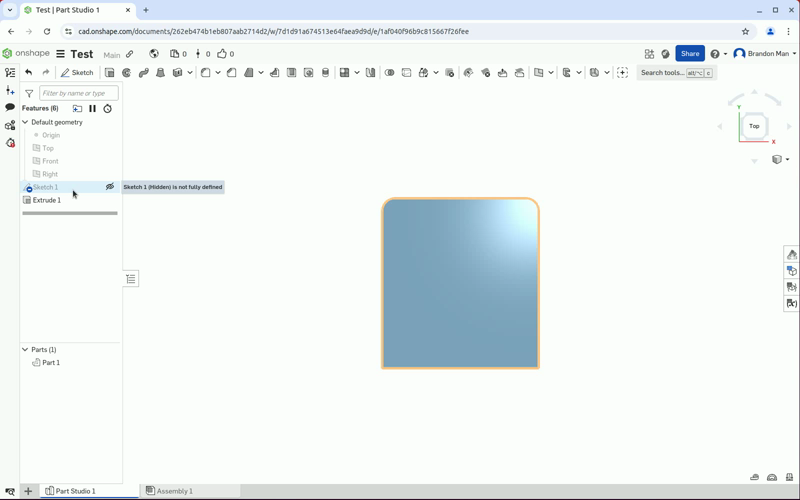
click(73, 189)
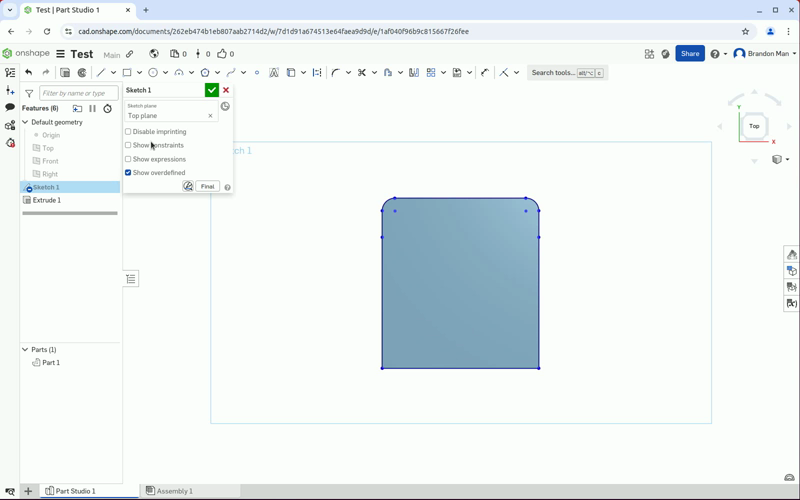
mouse_move(229, 92)
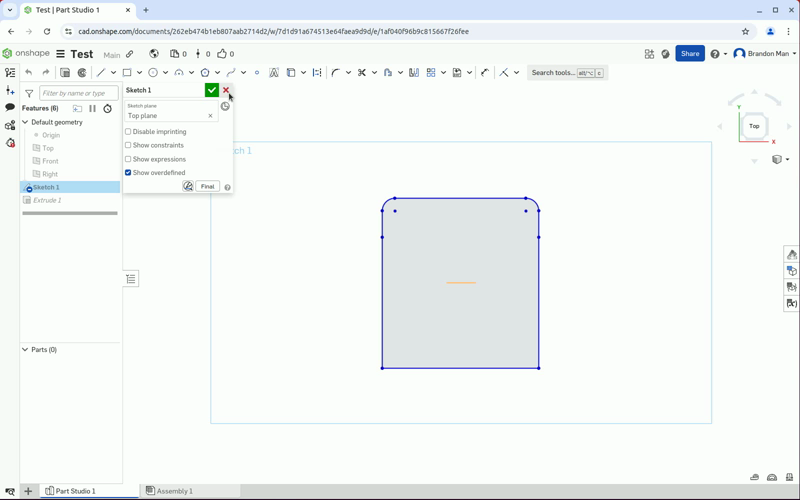
click(229, 92)
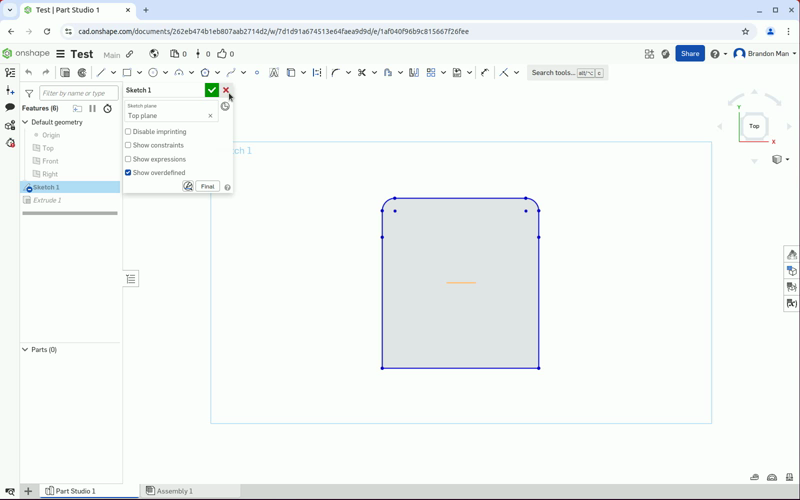
key(shift+s)
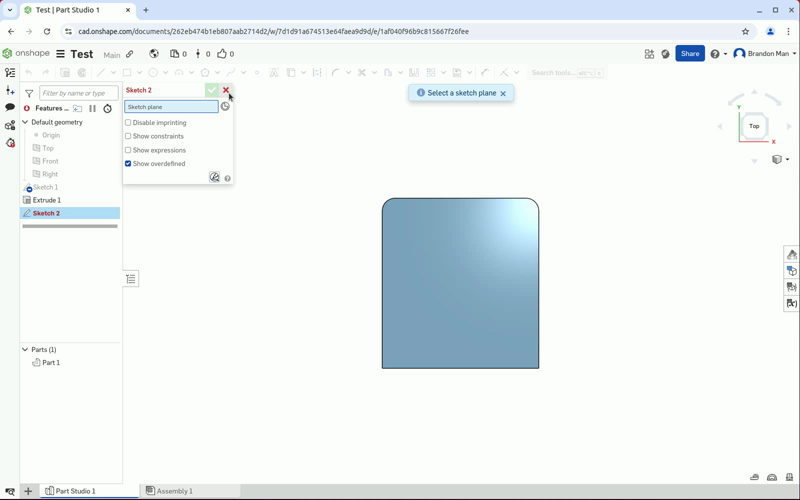
mouse_move(73, 150)
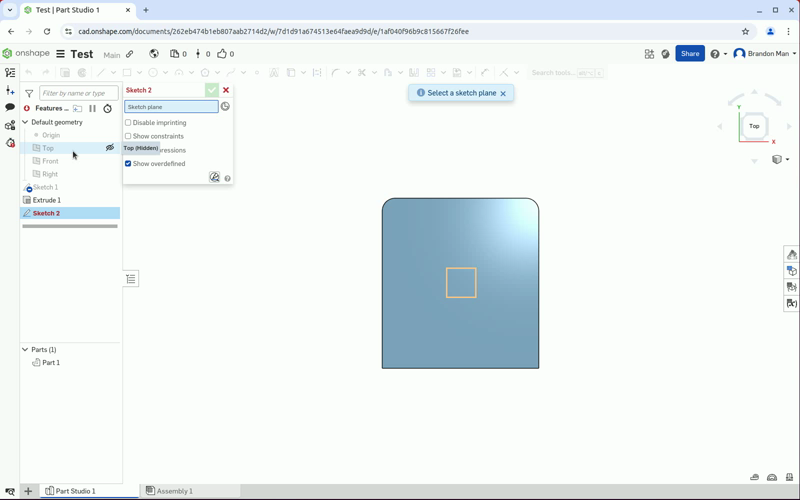
click(73, 150)
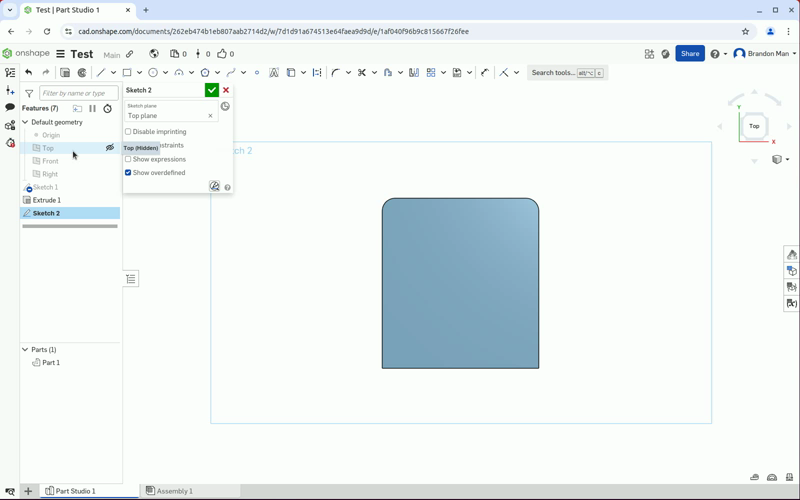
mouse_move(73, 352)
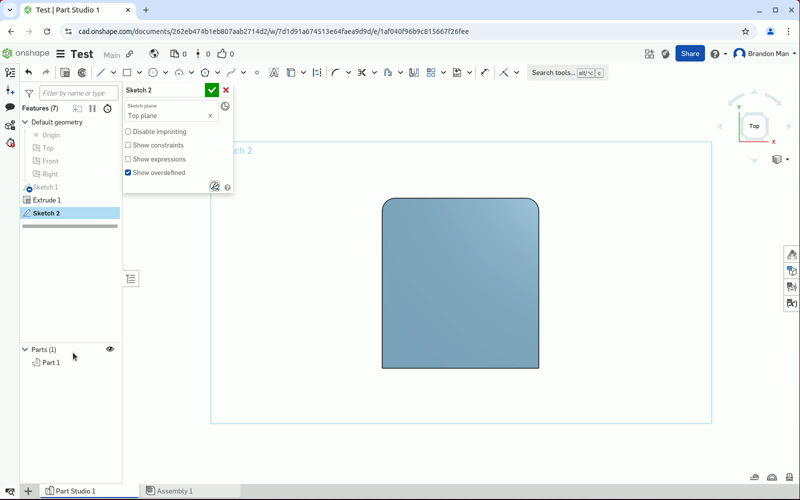
key(y)
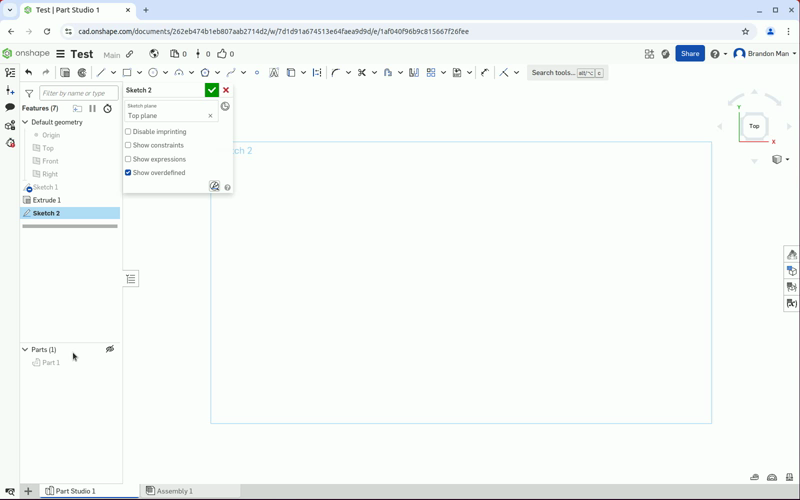
key(a)
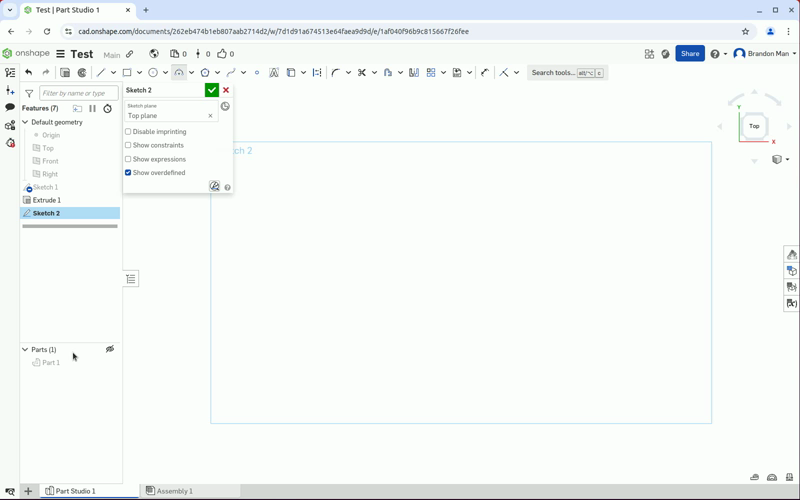
key_down(shift)
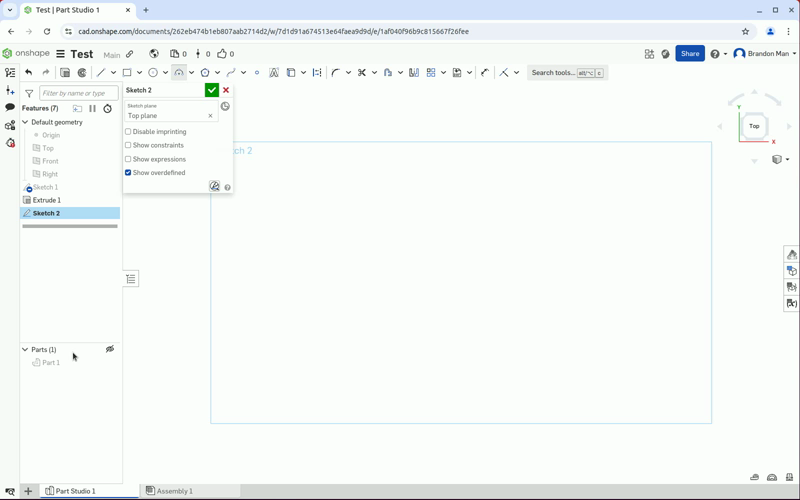
mouse_move(361, 361)
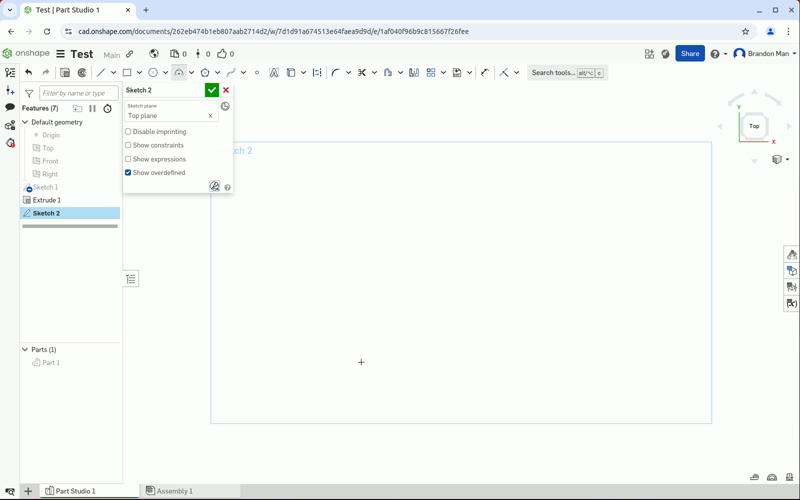
click(361, 361)
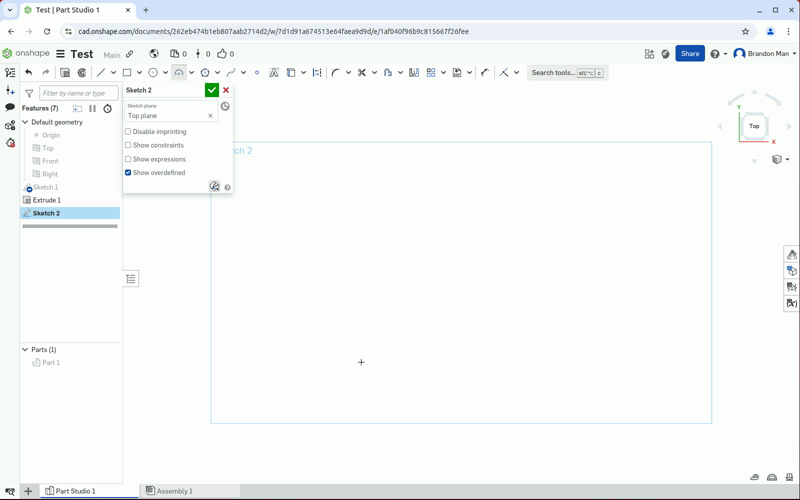
key_up(shift)
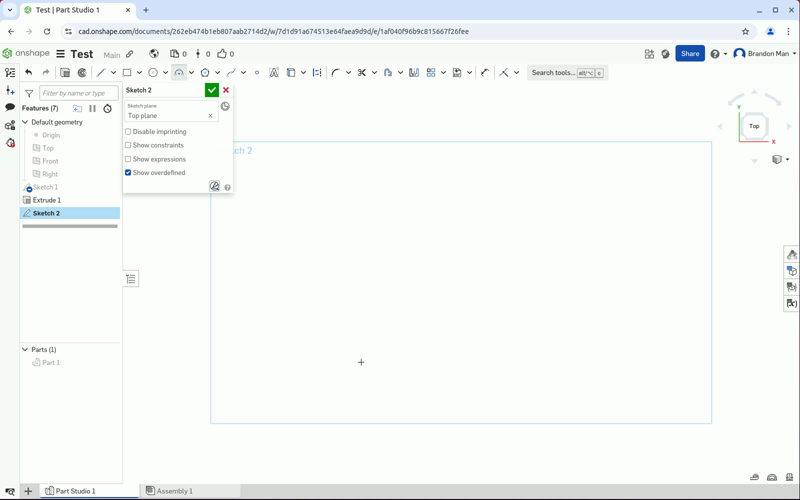
key_down(shift)
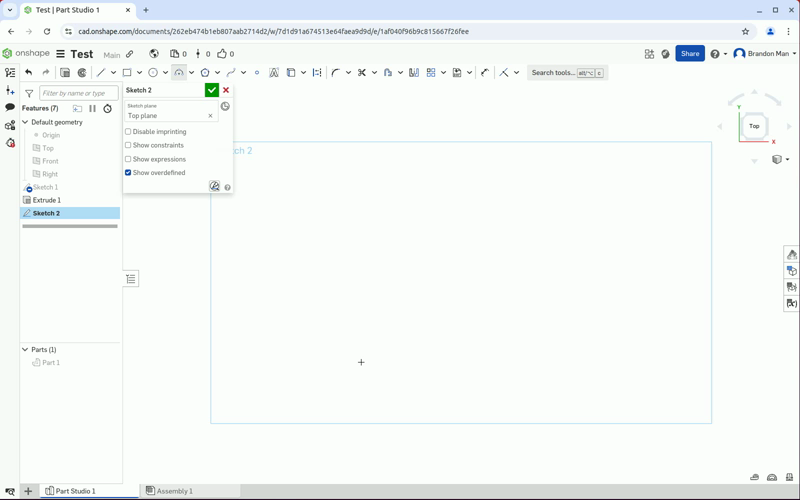
mouse_move(368, 369)
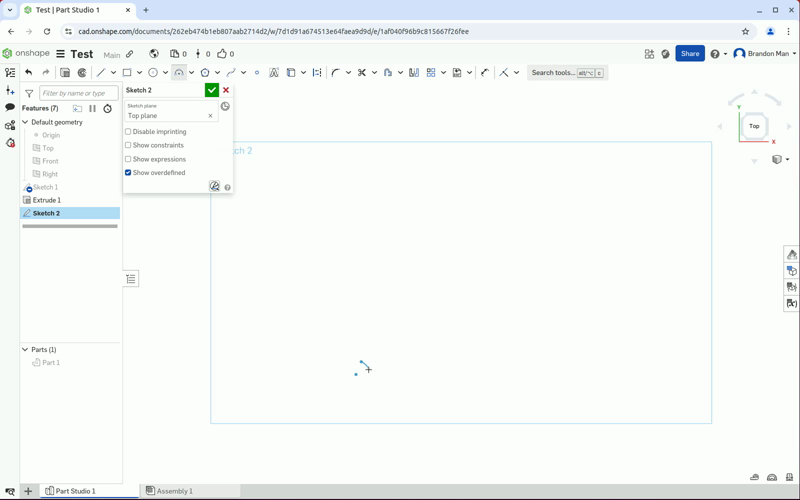
click(368, 369)
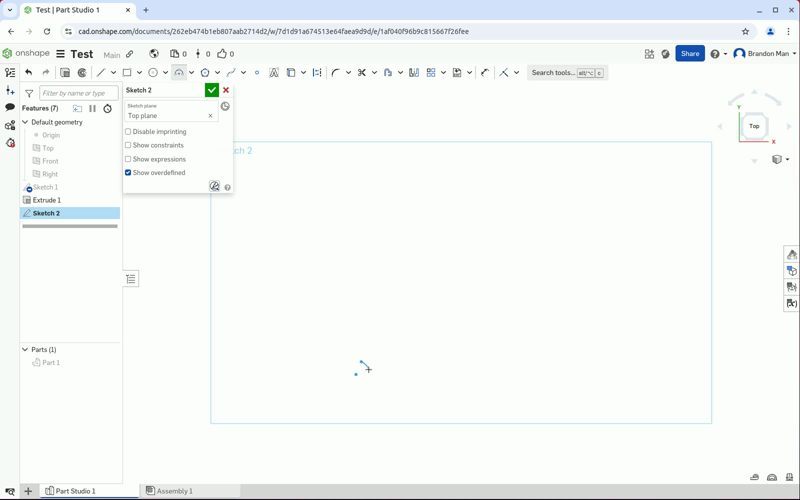
mouse_move(363, 366)
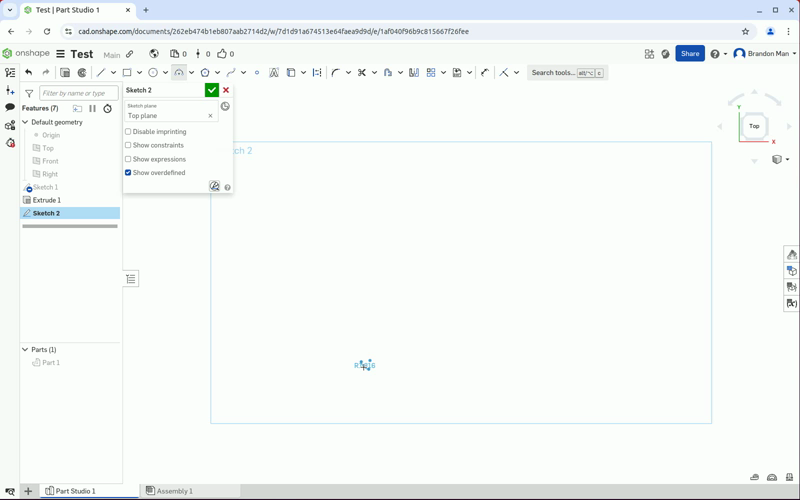
click(363, 366)
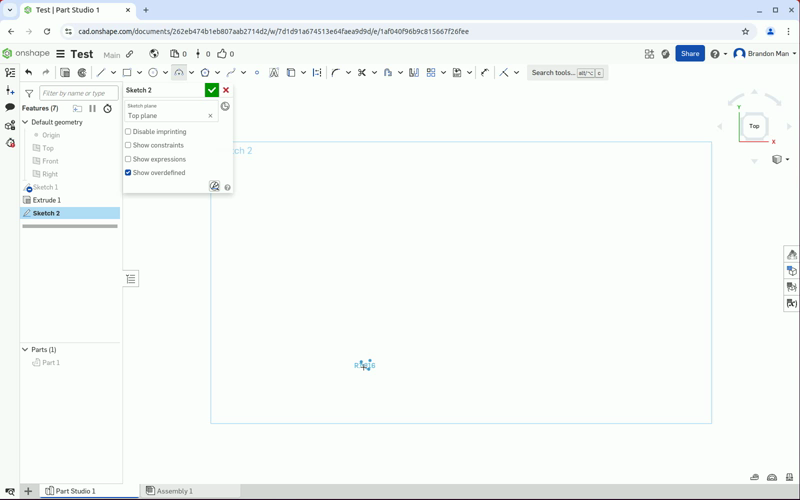
key_up(shift)
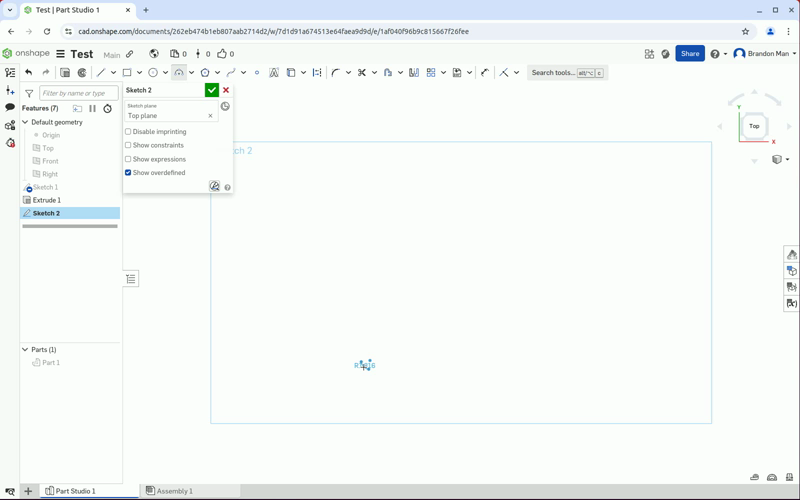
key(esc)
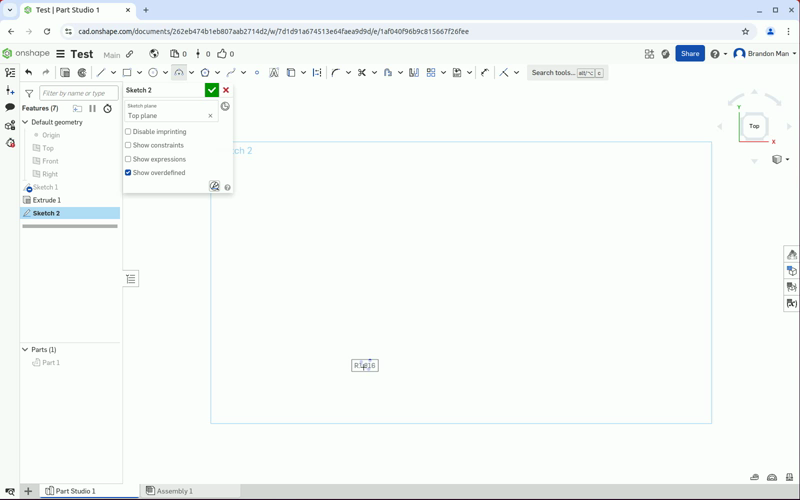
key(l)
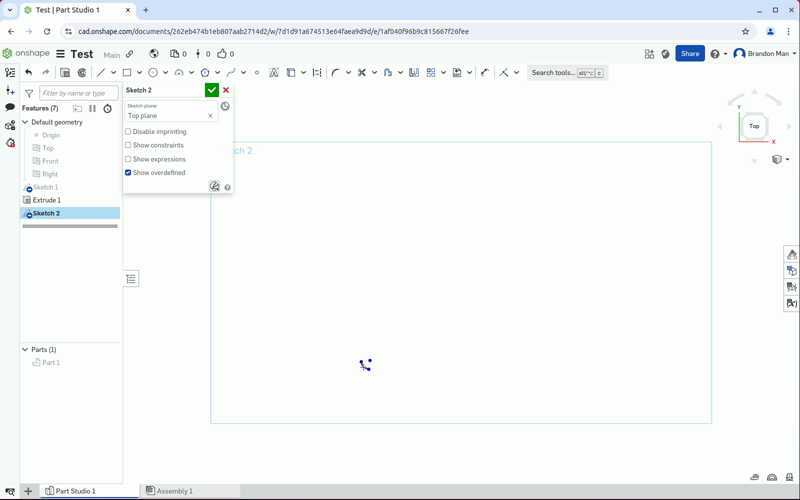
mouse_move(368, 369)
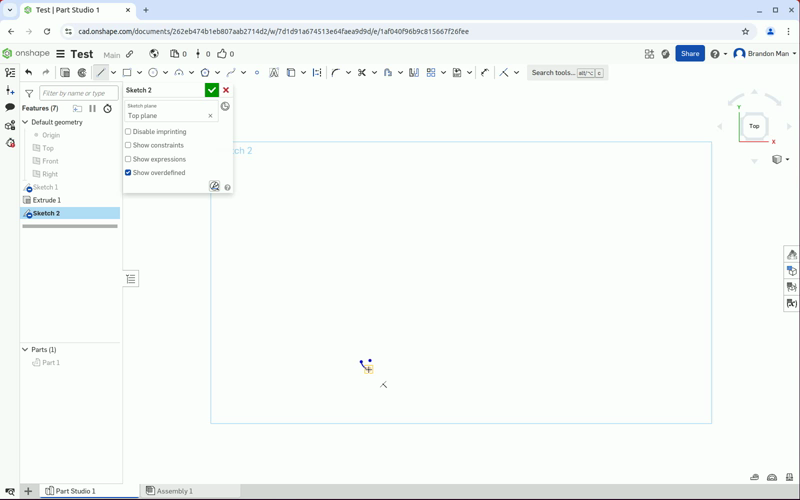
click(368, 369)
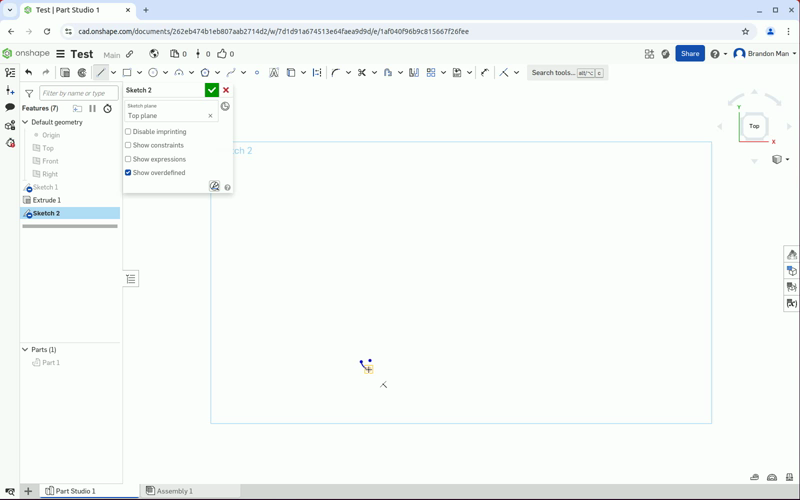
key_down(shift)
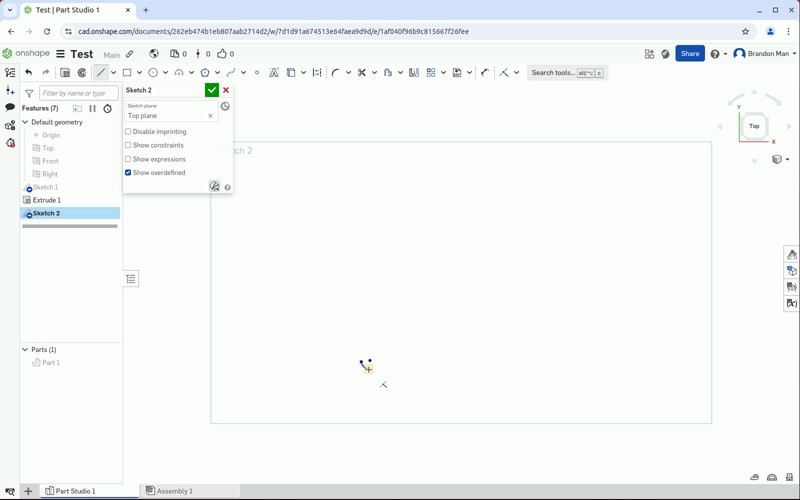
mouse_move(398, 369)
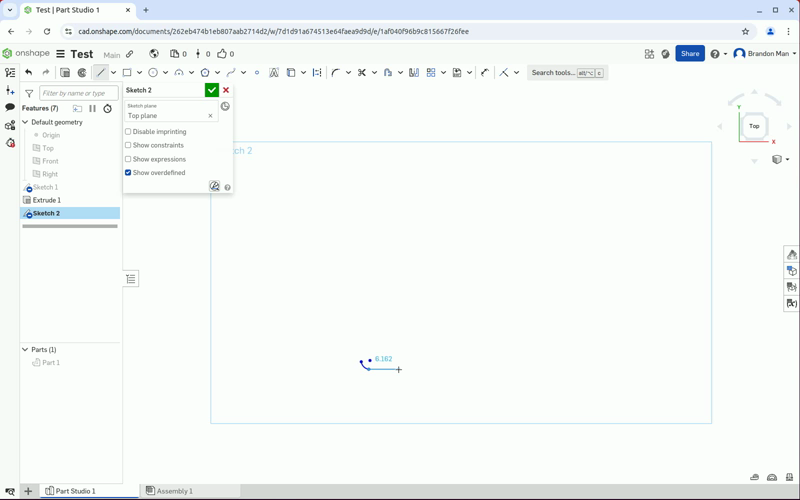
mouse_move(381, 369)
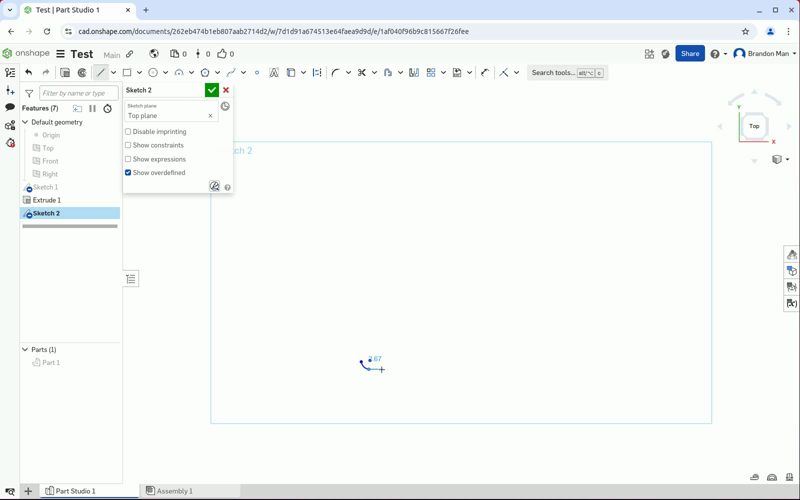
click(381, 369)
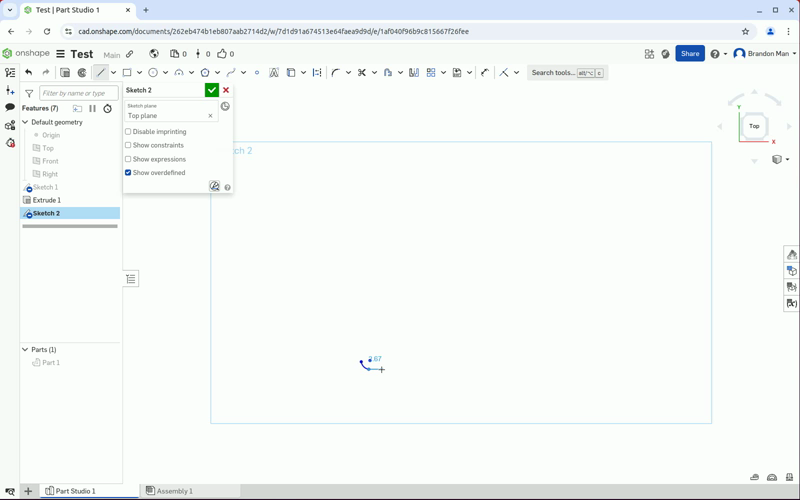
key_up(shift)
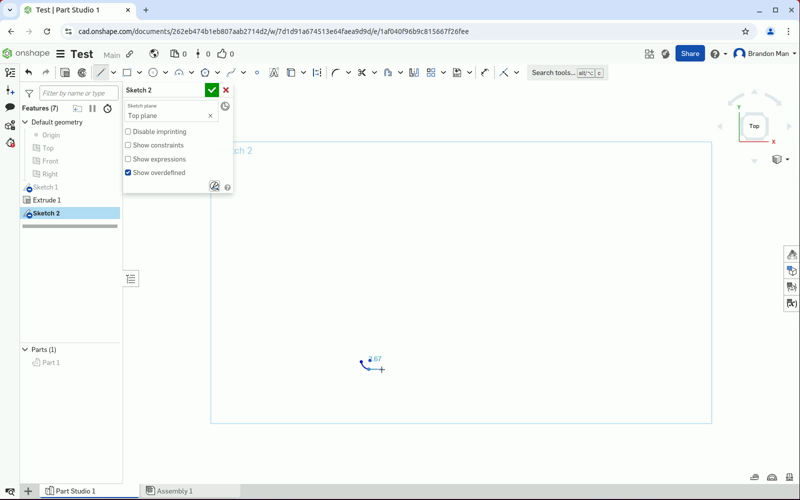
key_down(shift)
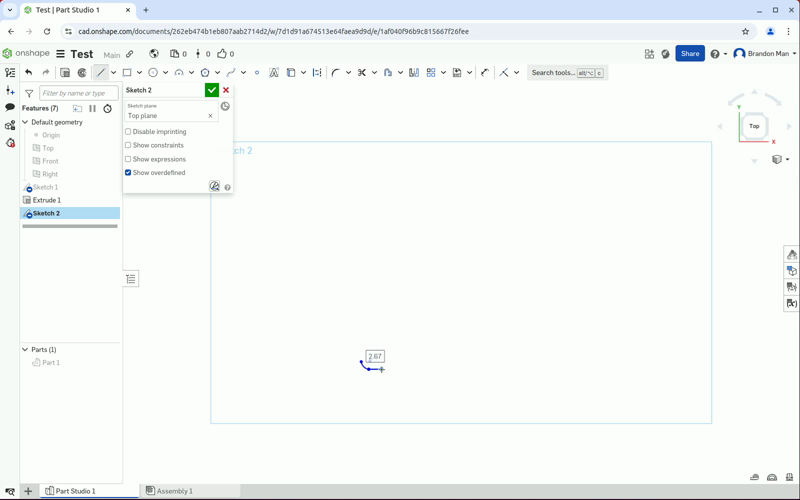
mouse_move(381, 238)
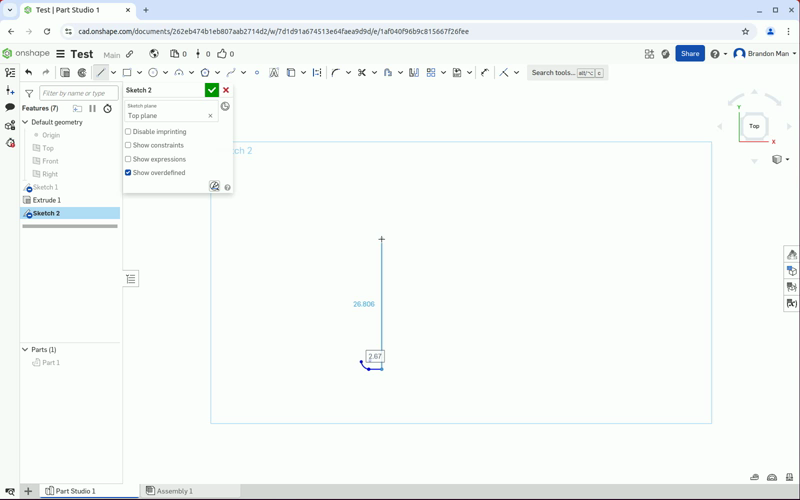
click(381, 238)
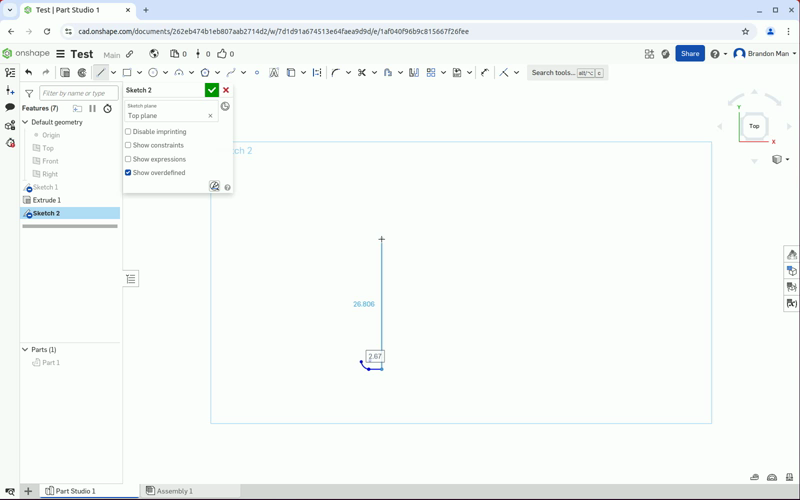
key_up(shift)
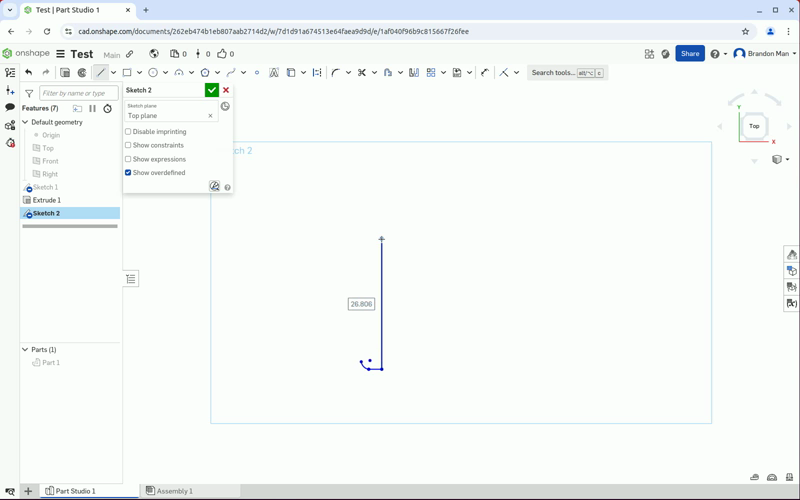
key_down(shift)
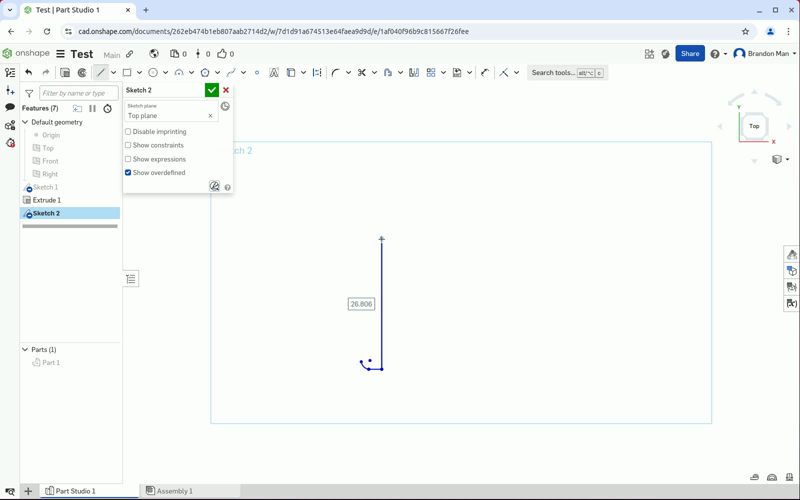
mouse_move(411, 238)
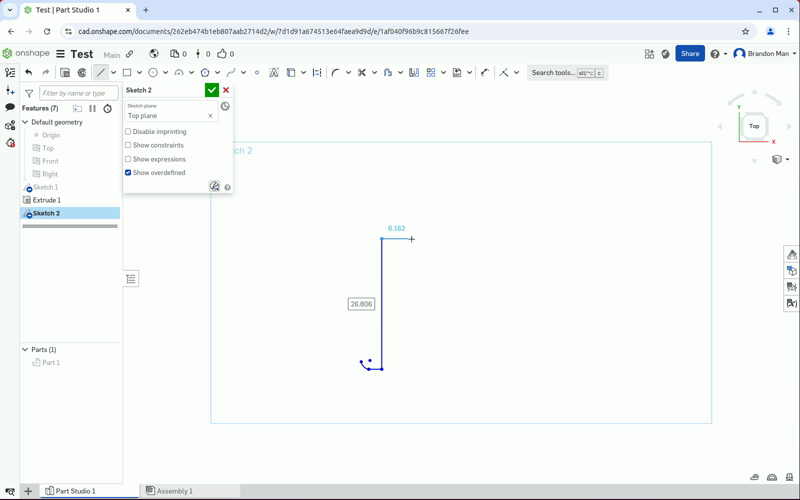
mouse_move(368, 238)
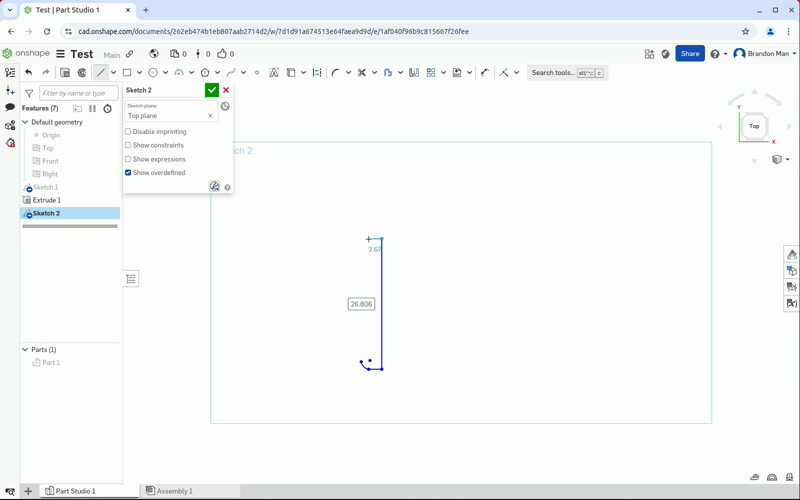
click(368, 238)
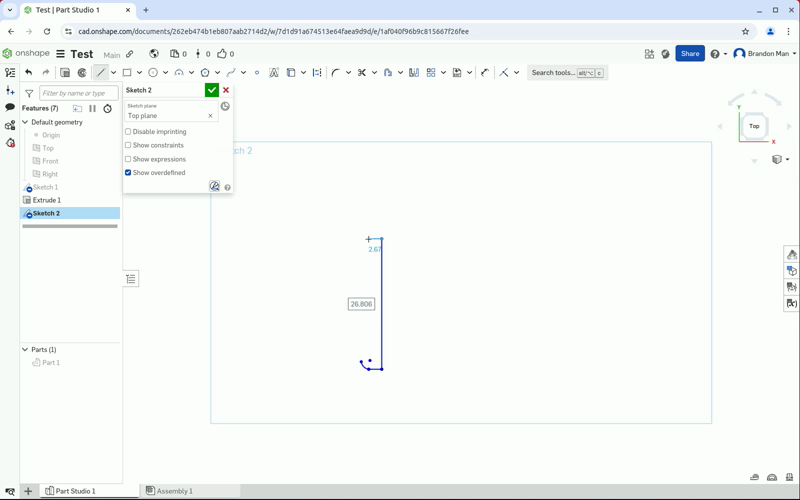
key_up(shift)
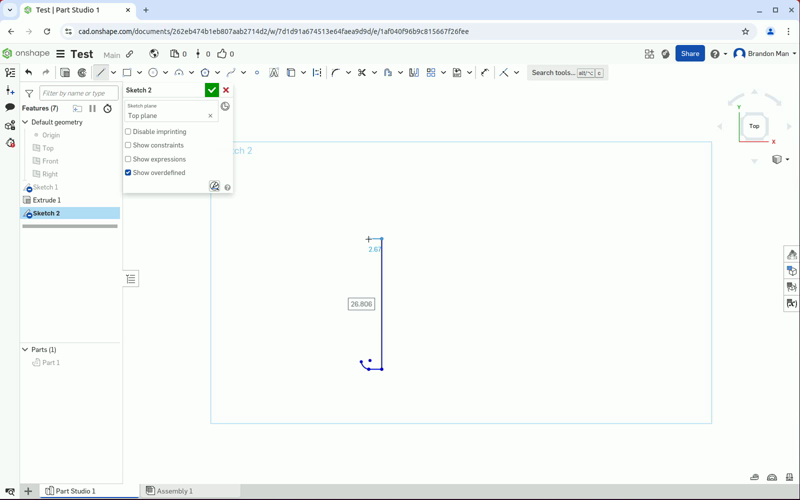
key(esc)
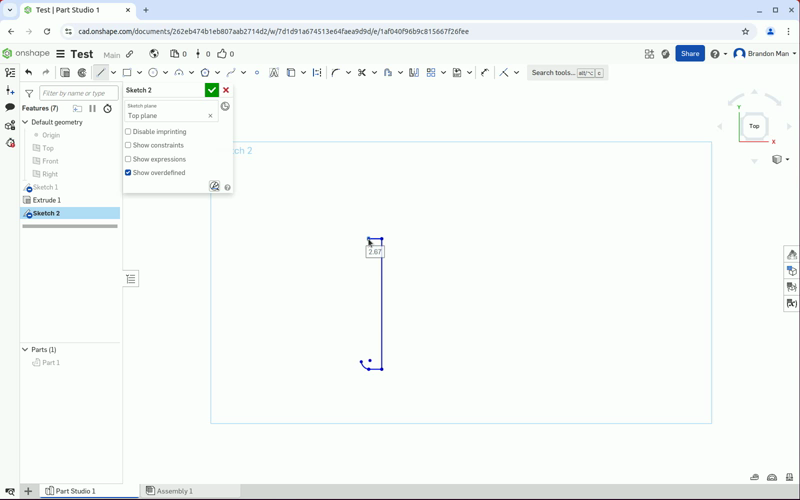
key(a)
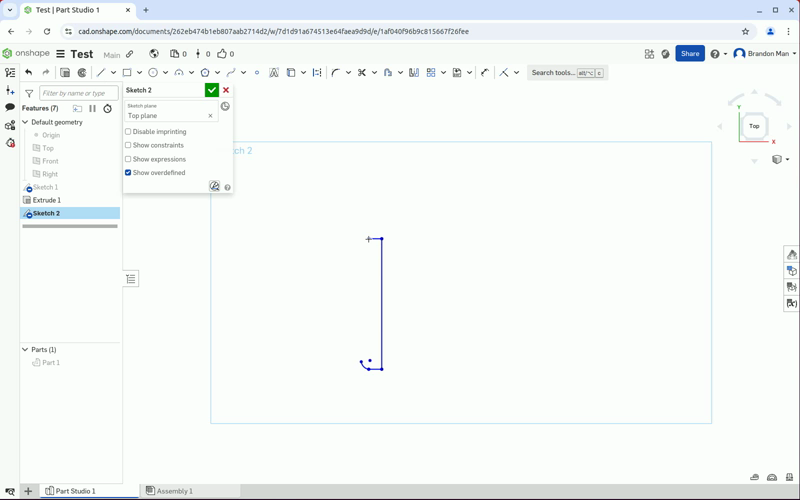
mouse_move(368, 238)
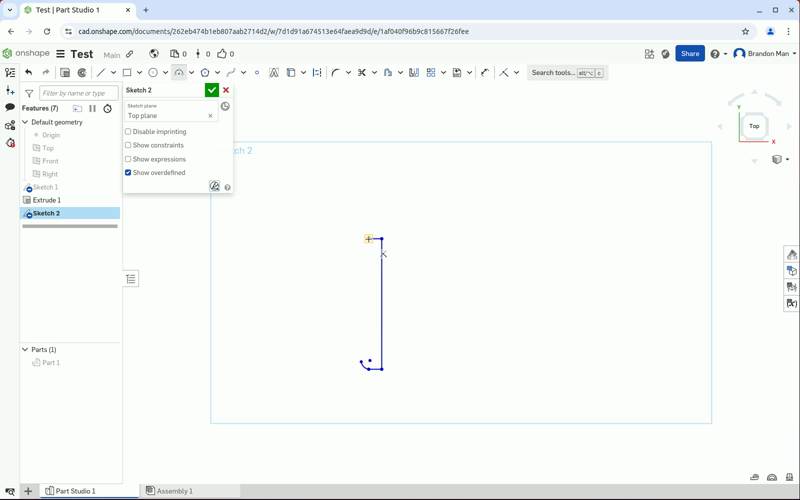
click(368, 238)
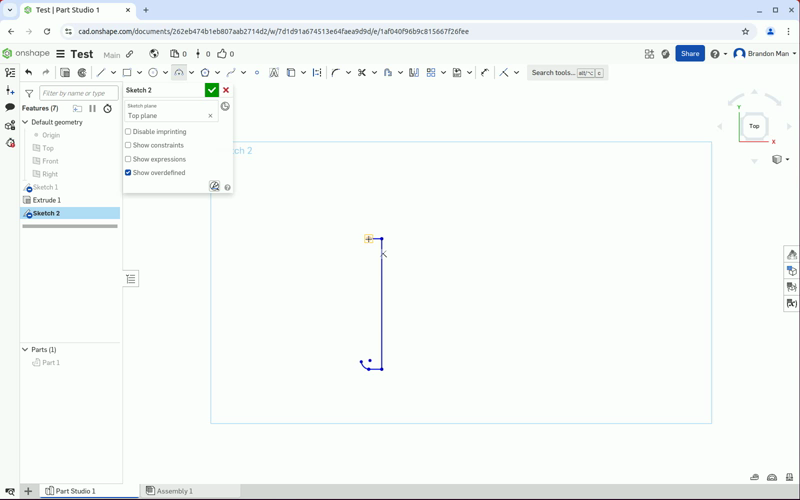
key_down(shift)
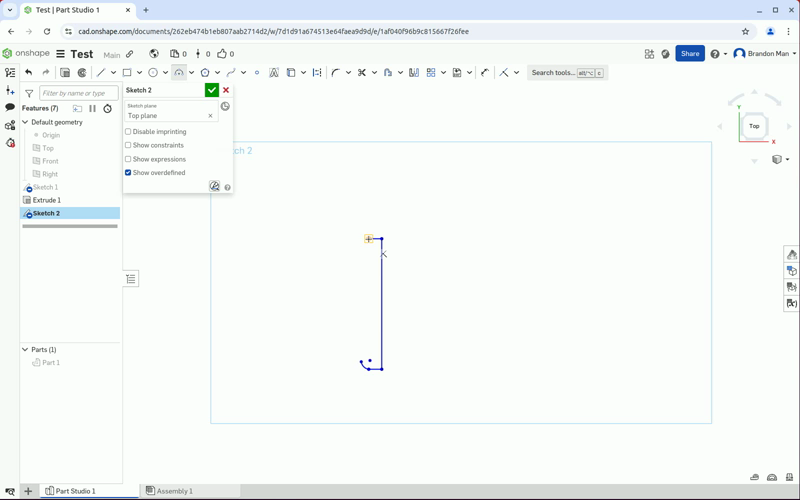
mouse_move(361, 246)
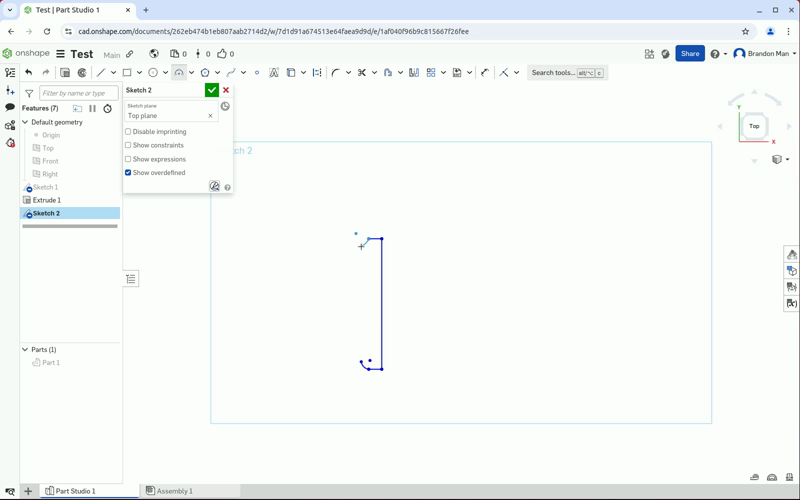
click(361, 246)
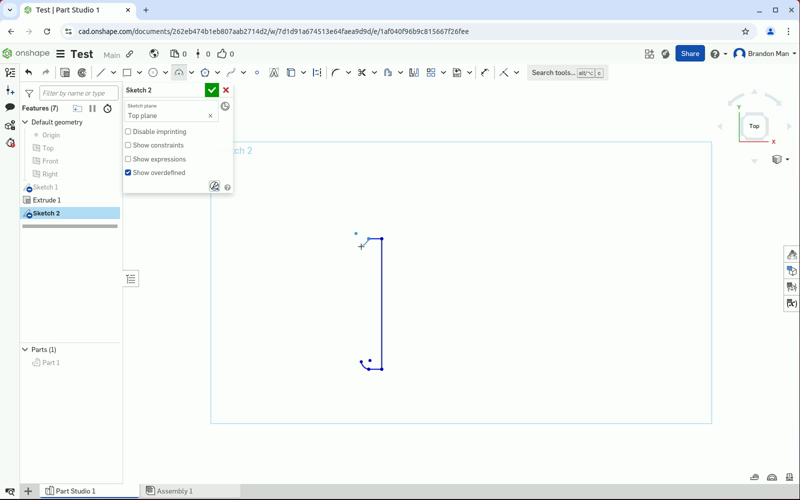
mouse_move(363, 240)
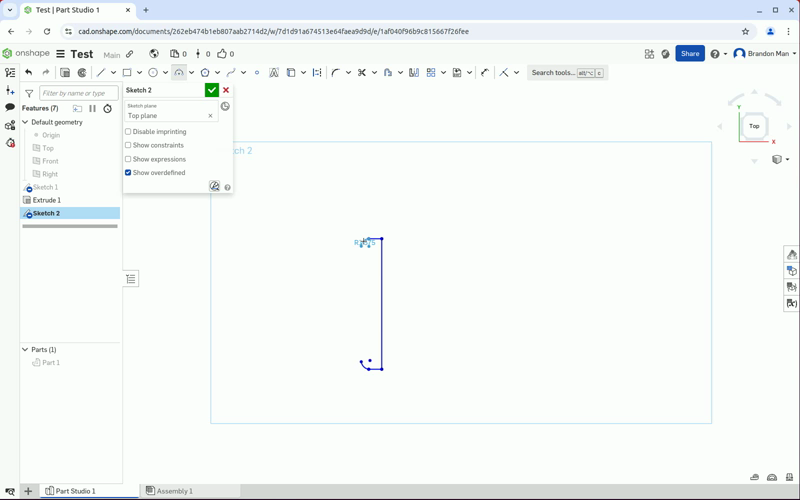
click(363, 240)
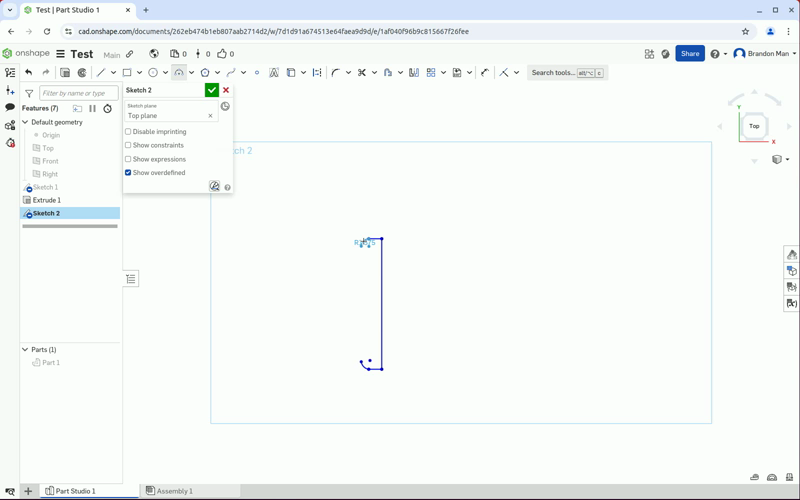
key_up(shift)
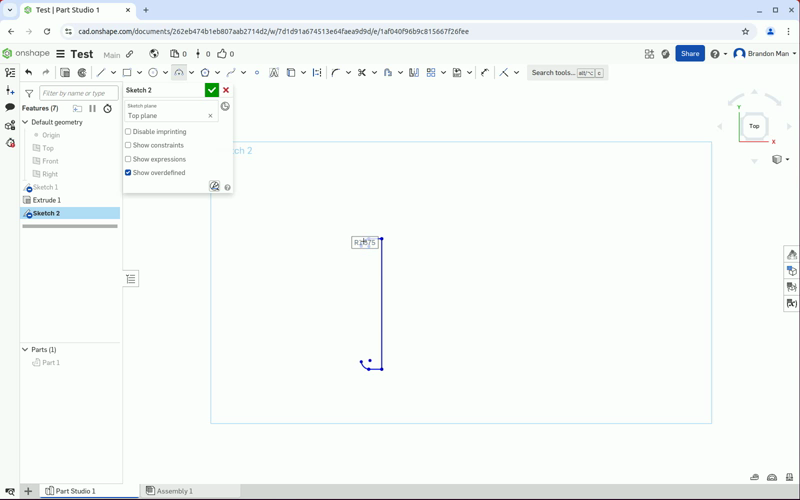
key(esc)
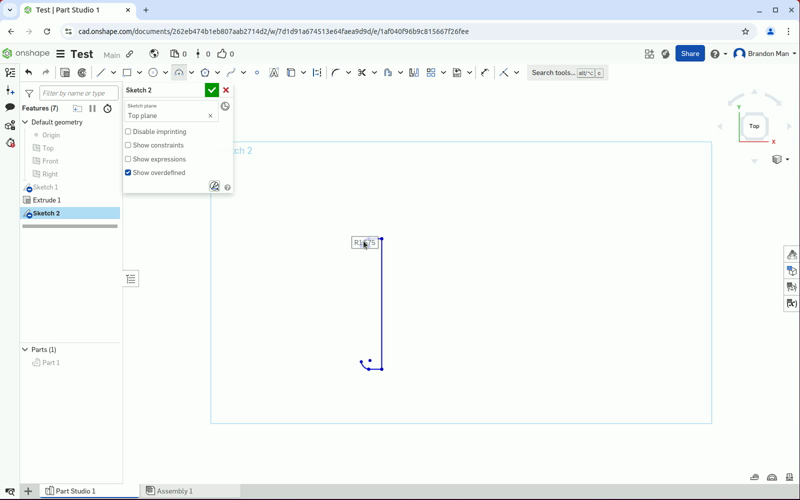
key(l)
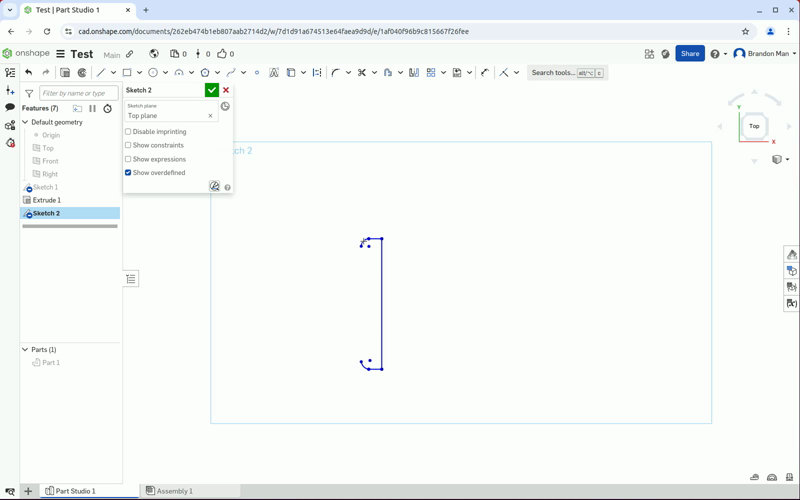
mouse_move(361, 246)
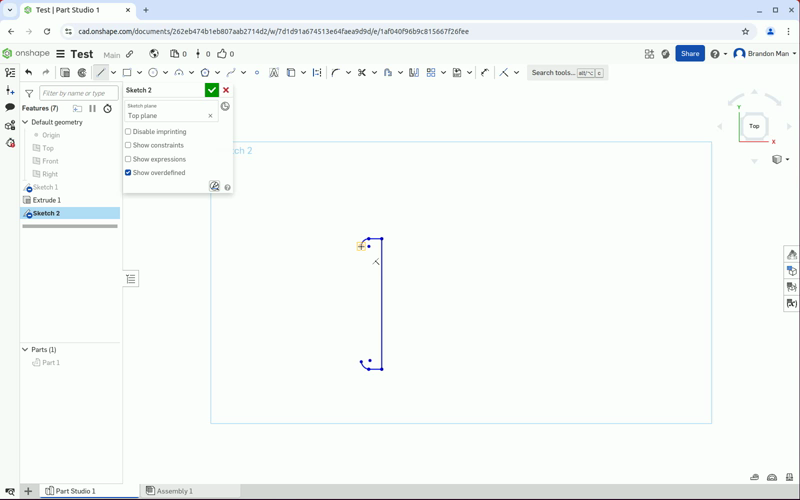
click(361, 246)
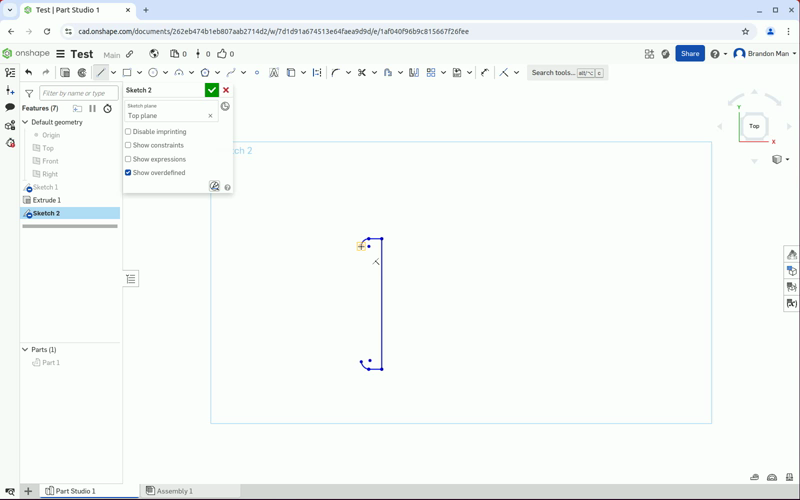
key_down(shift)
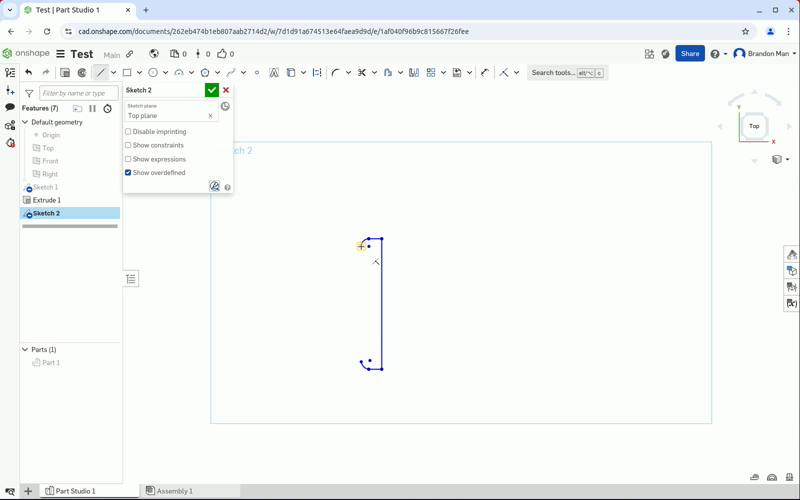
mouse_move(361, 361)
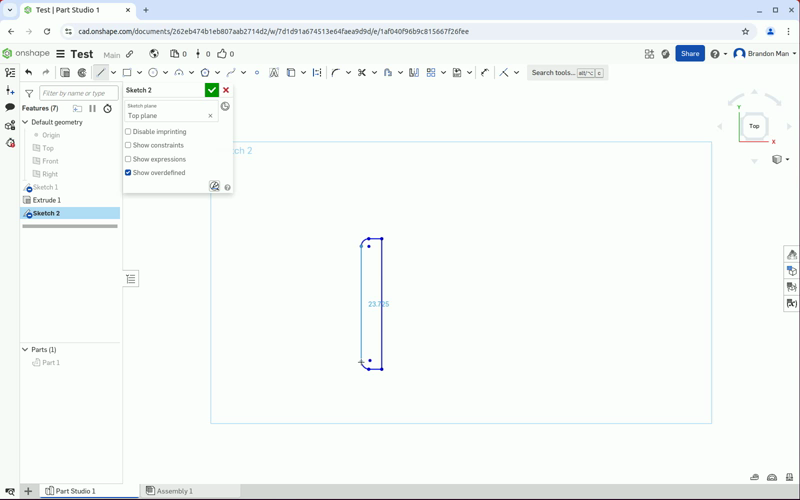
key_up(shift)
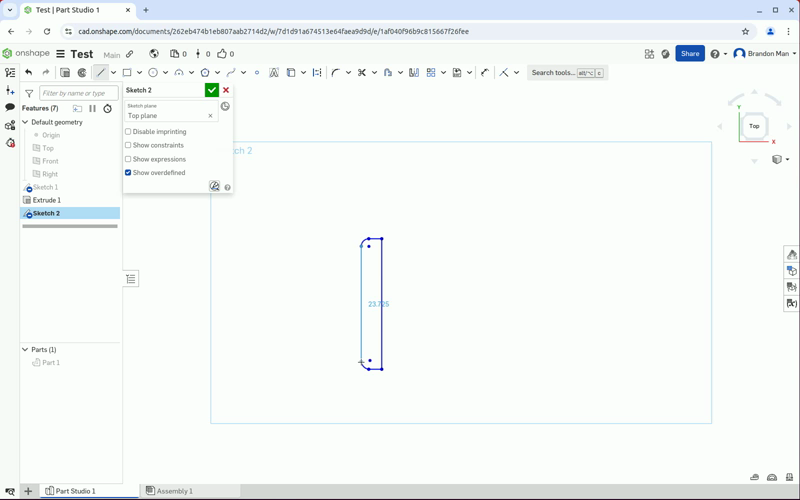
click(361, 361)
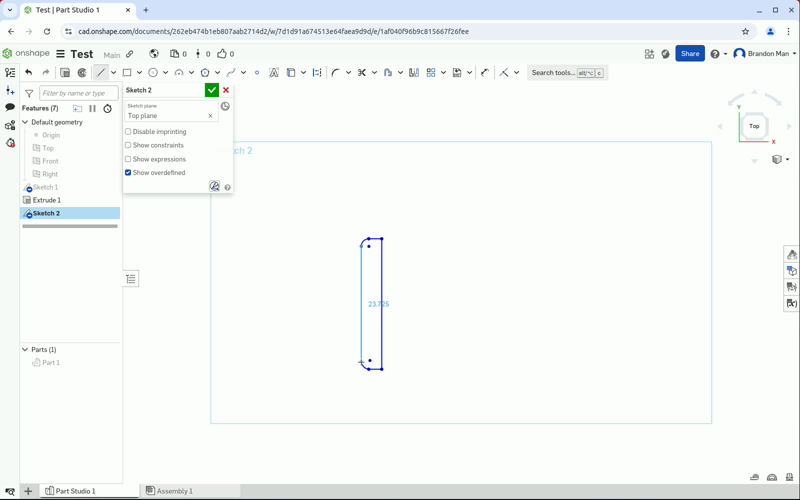
key(esc)
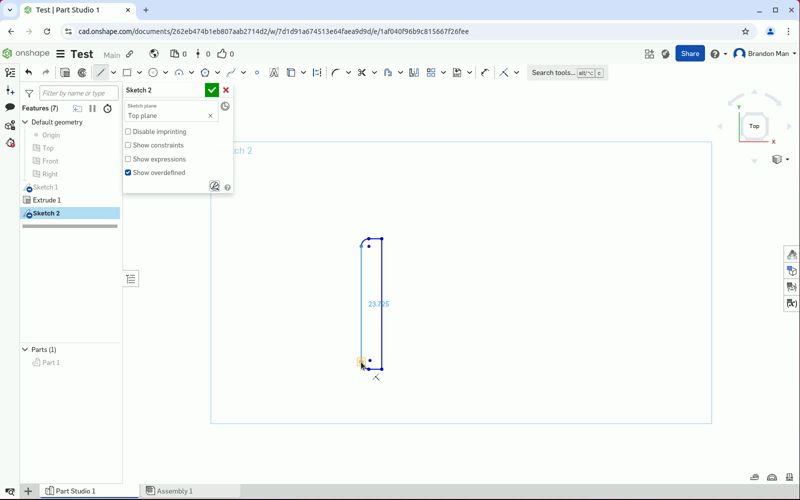
mouse_move(376, 294)
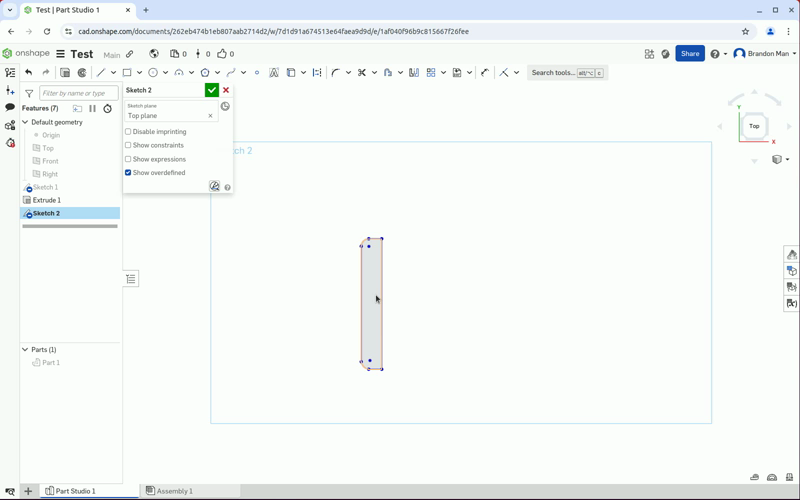
click(376, 294)
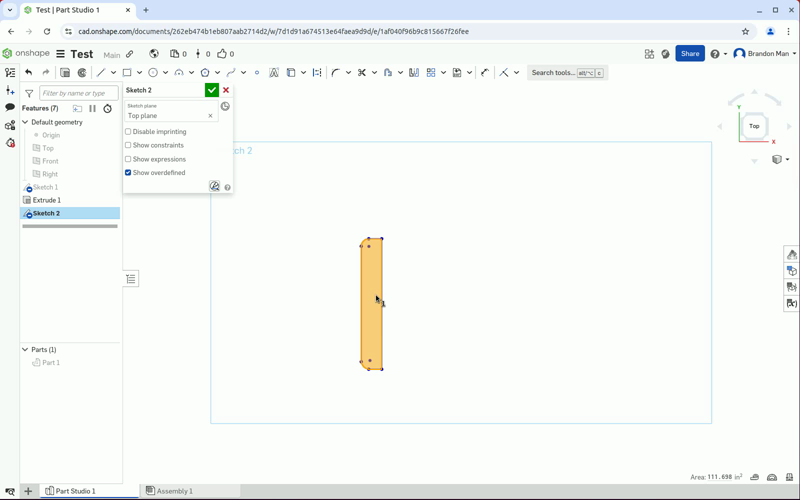
mouse_move(73, 352)
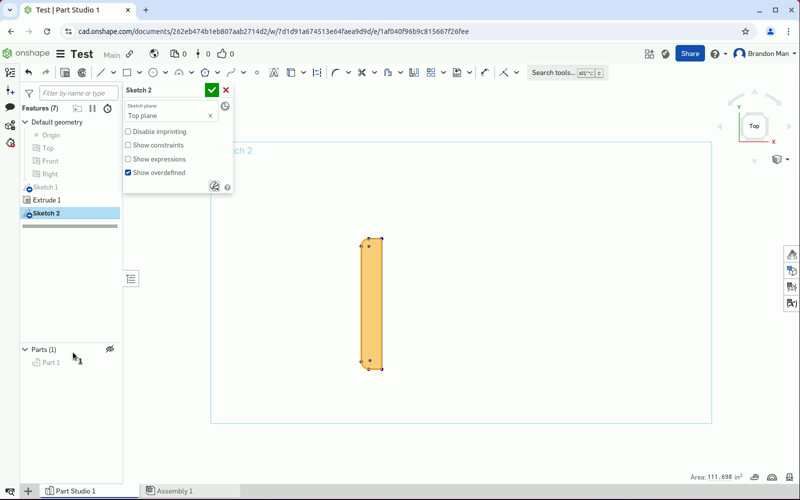
key(shift+y)
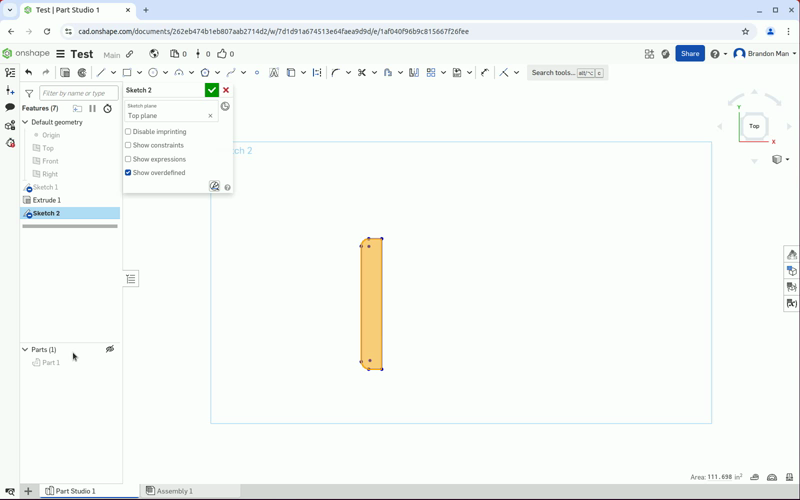
key(shift+e)
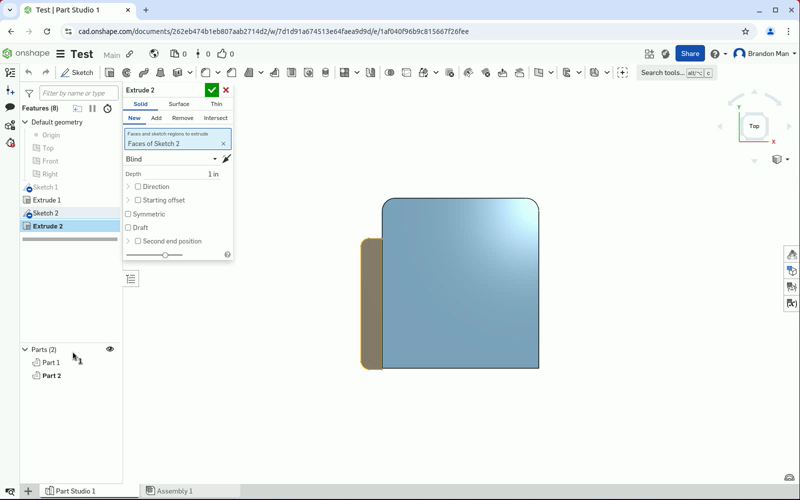
mouse_move(143, 106)
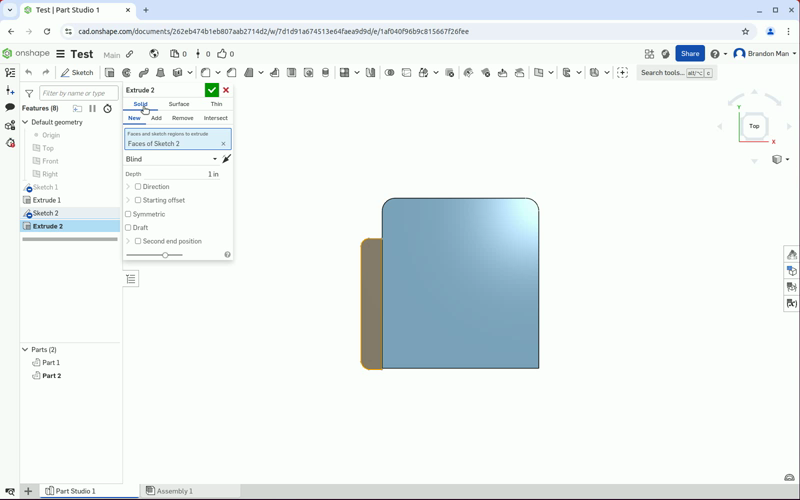
click(143, 106)
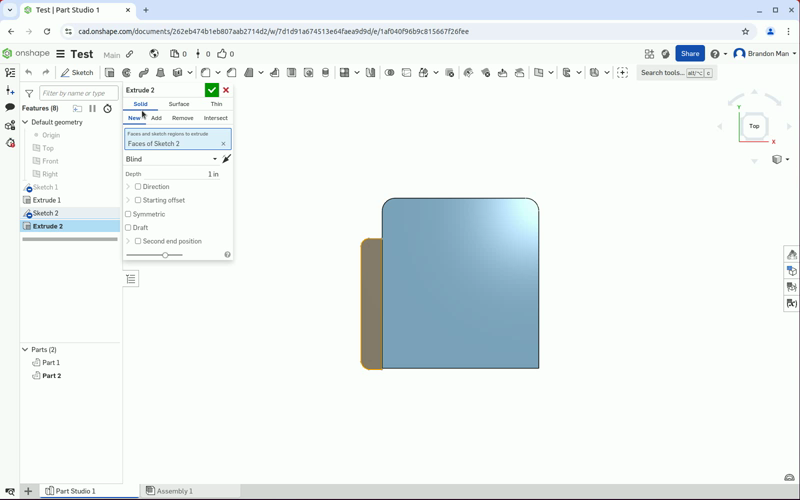
mouse_move(137, 120)
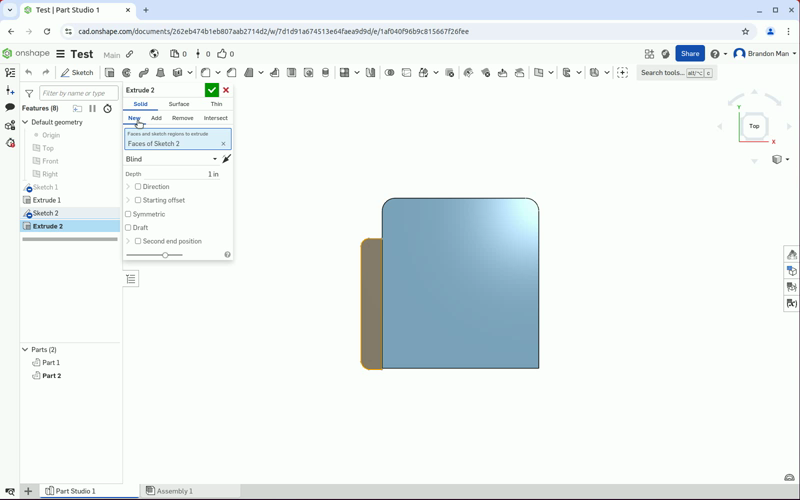
click(137, 120)
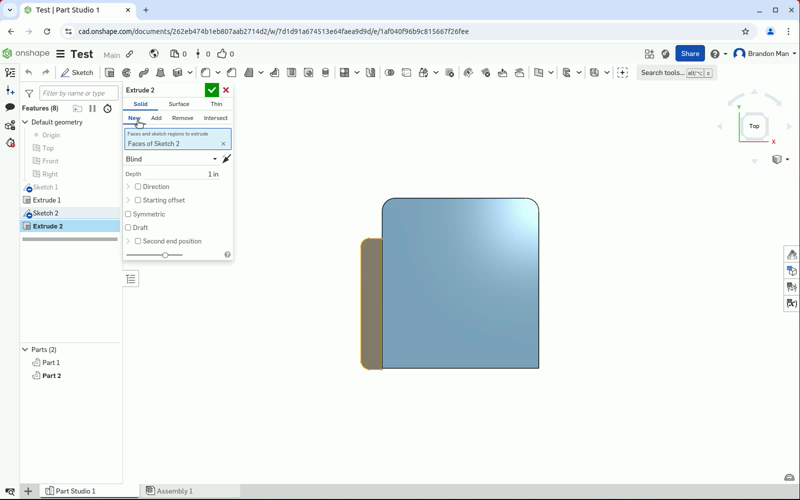
key(tab, 4)
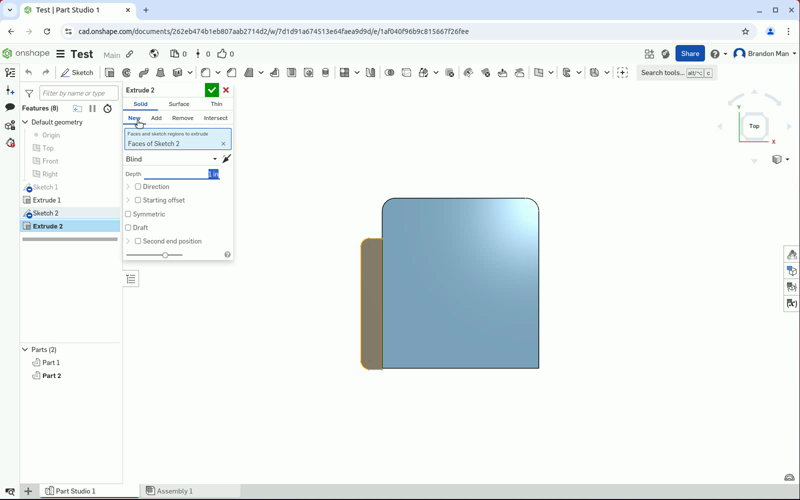
text(3.37)
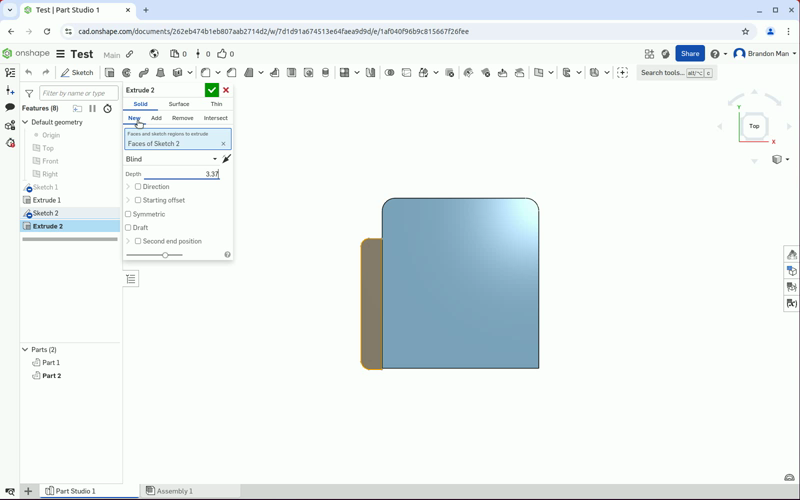
key(enter)
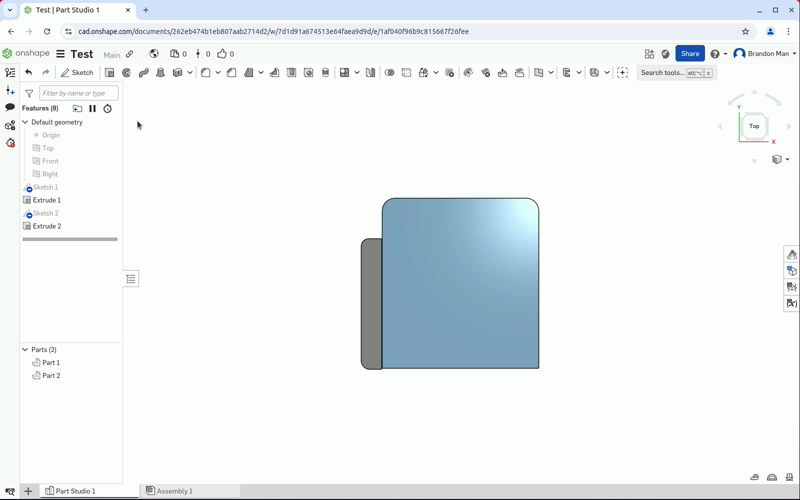
key(shift+h)
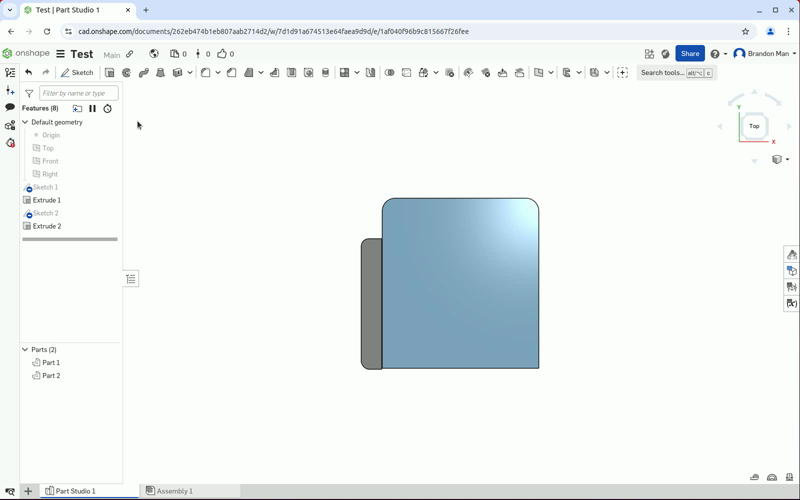
key(shift+h)
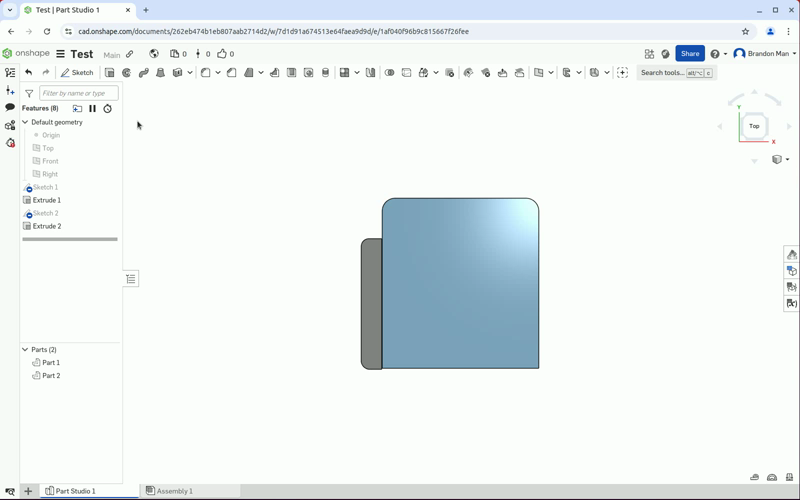
mouse_move(73, 189)
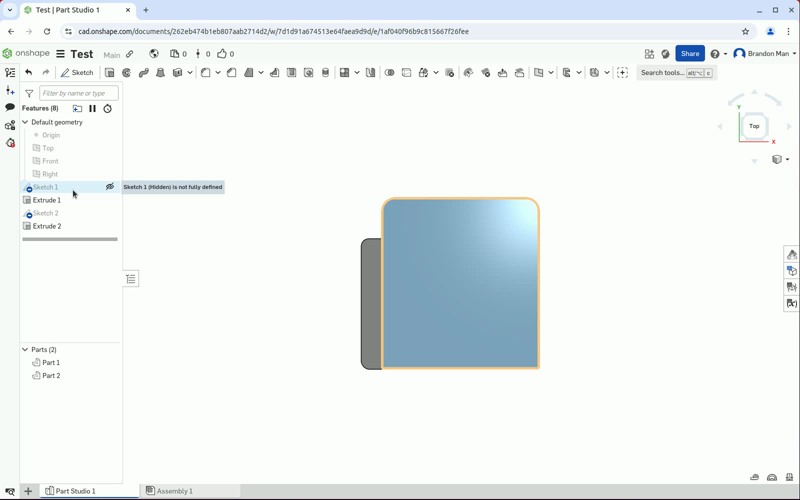
click(73, 189)
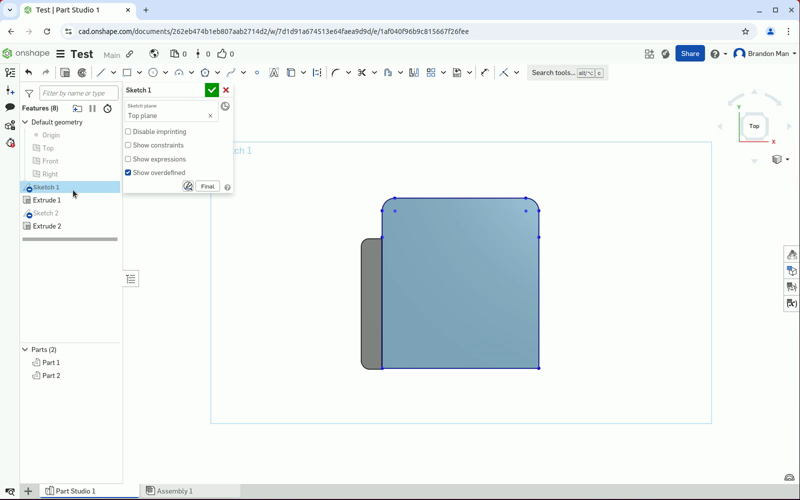
mouse_move(229, 92)
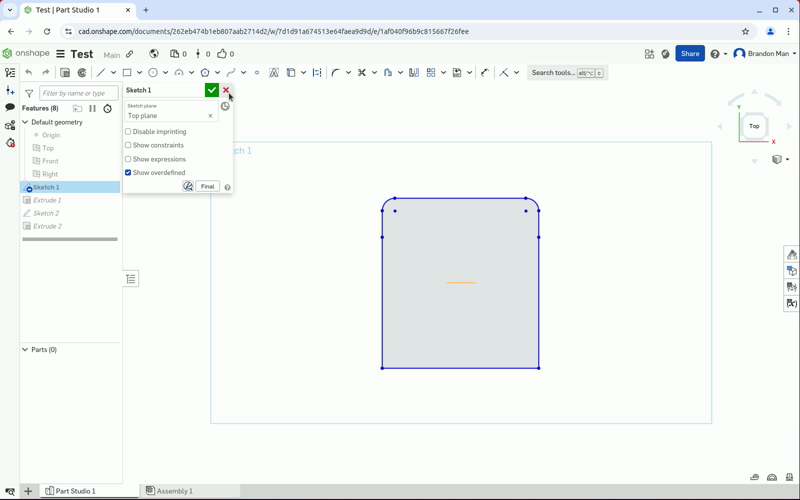
click(229, 92)
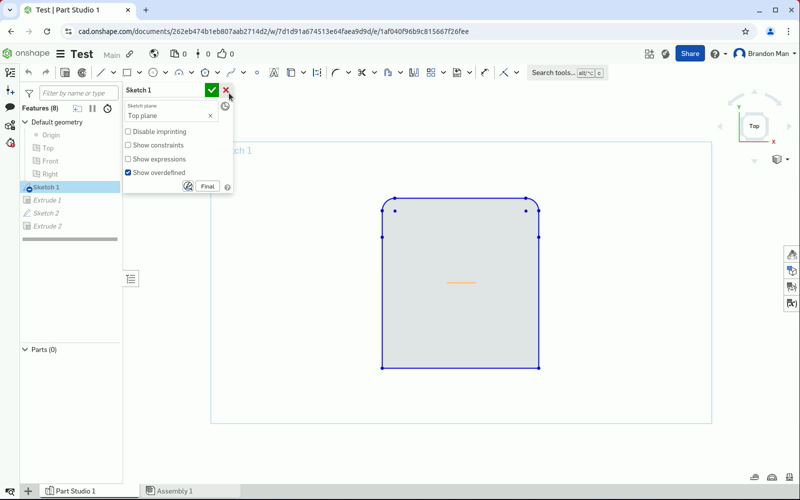
key(shift+s)
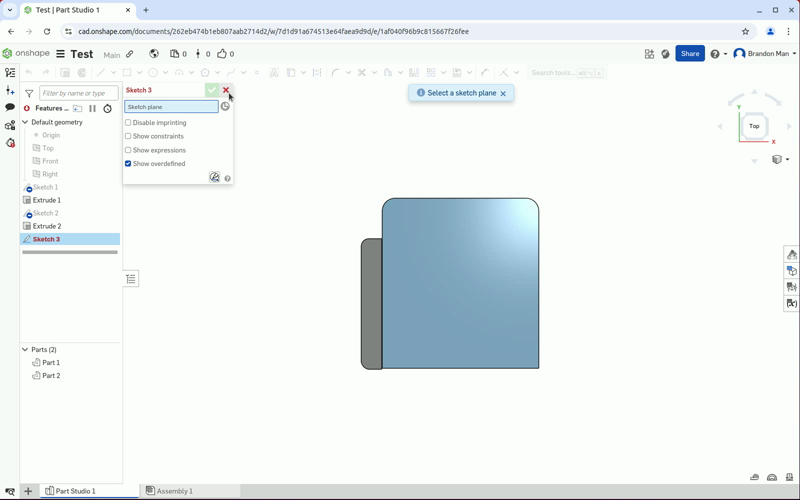
mouse_move(73, 150)
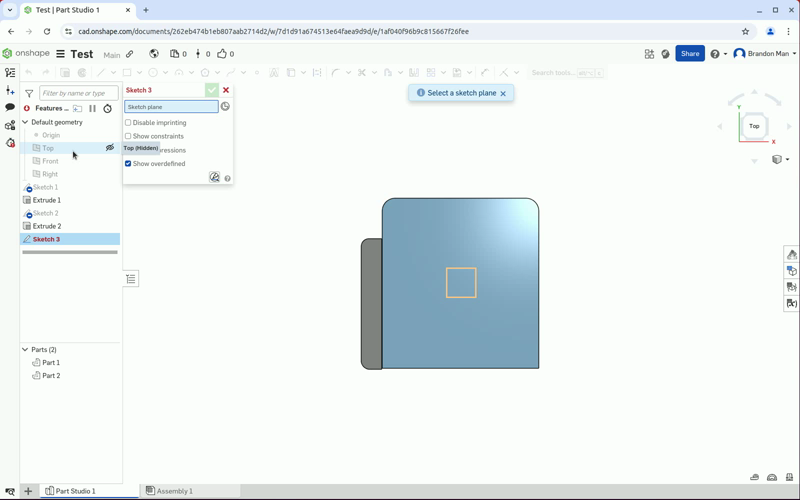
click(73, 150)
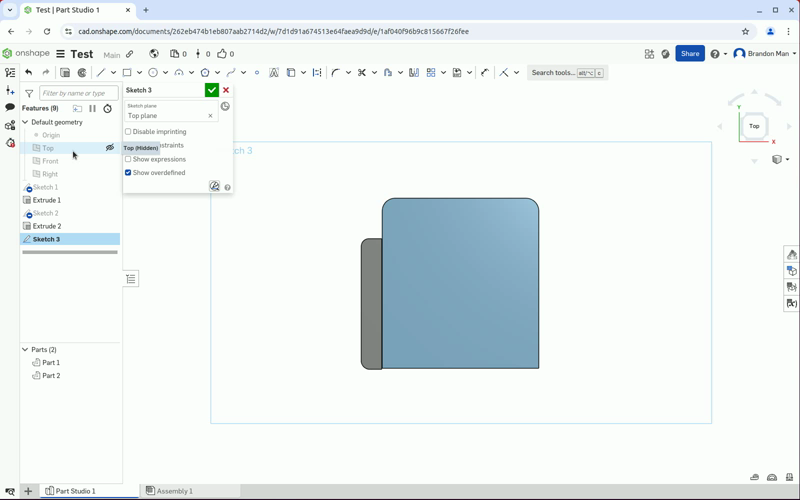
mouse_move(73, 352)
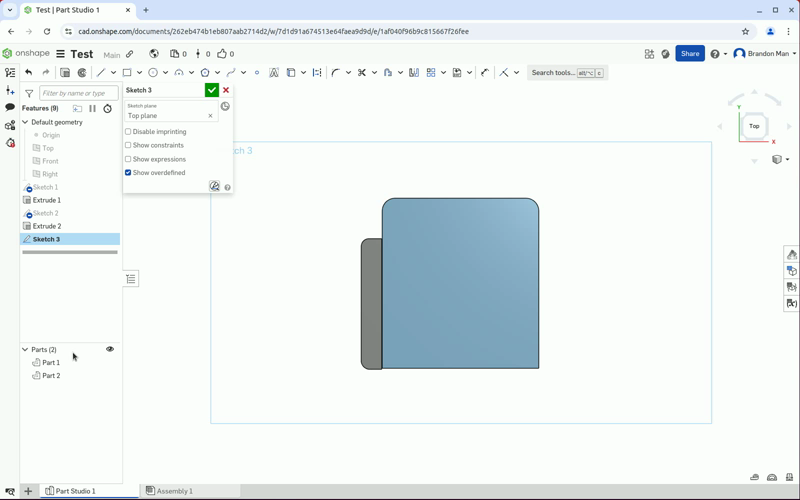
key(y)
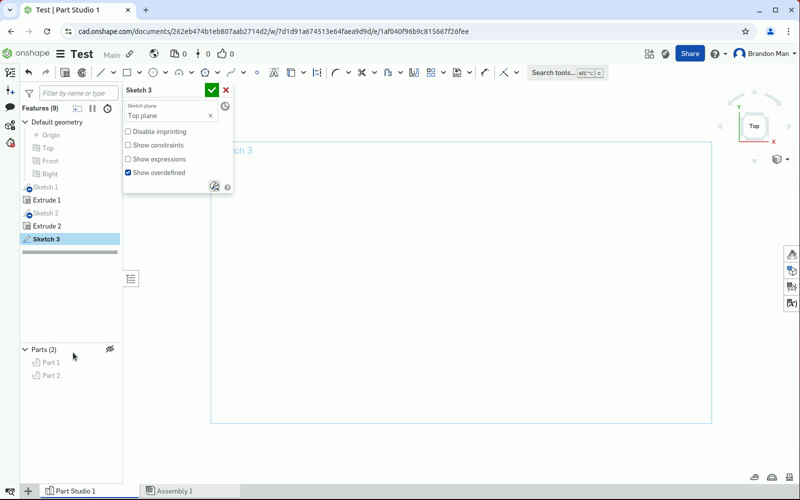
key(l)
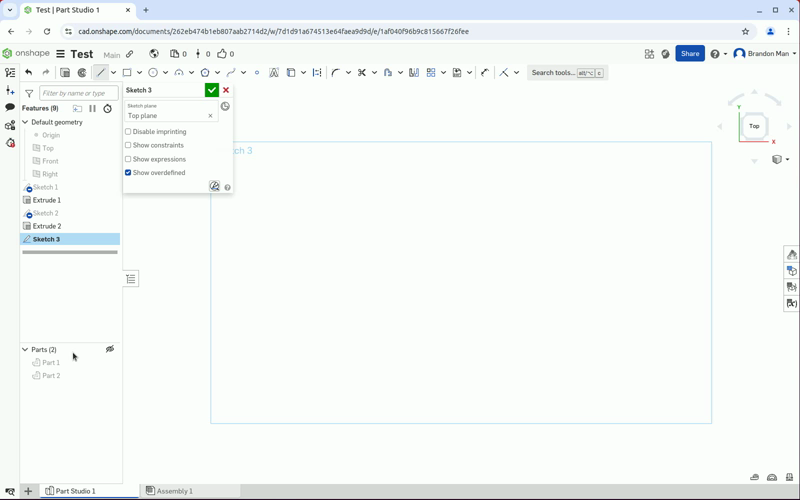
key_down(shift)
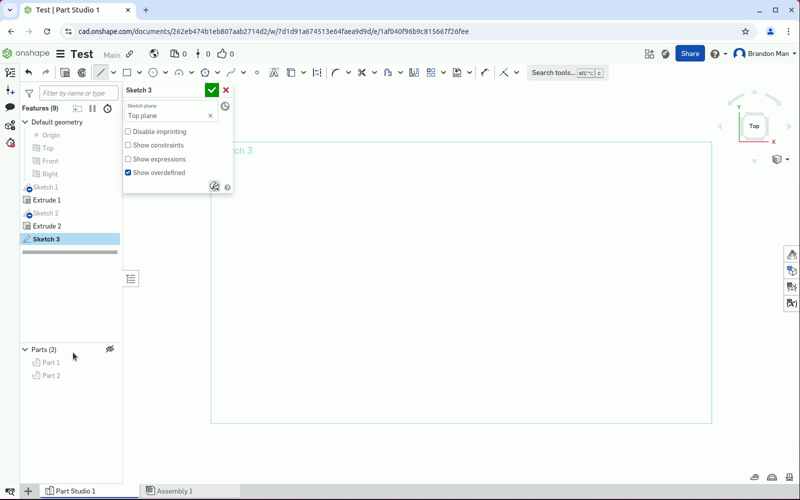
mouse_move(539, 368)
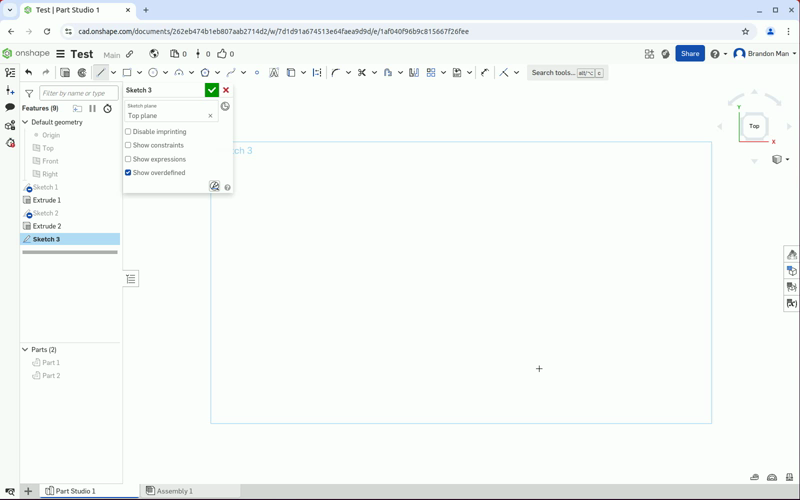
click(539, 368)
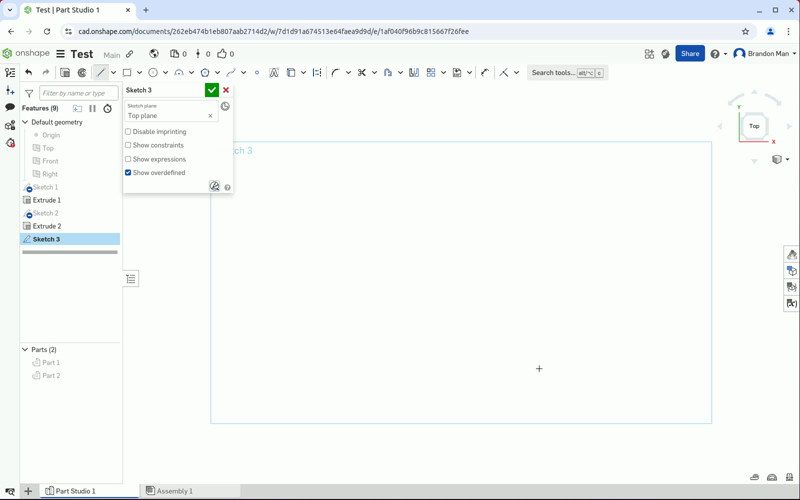
key_up(shift)
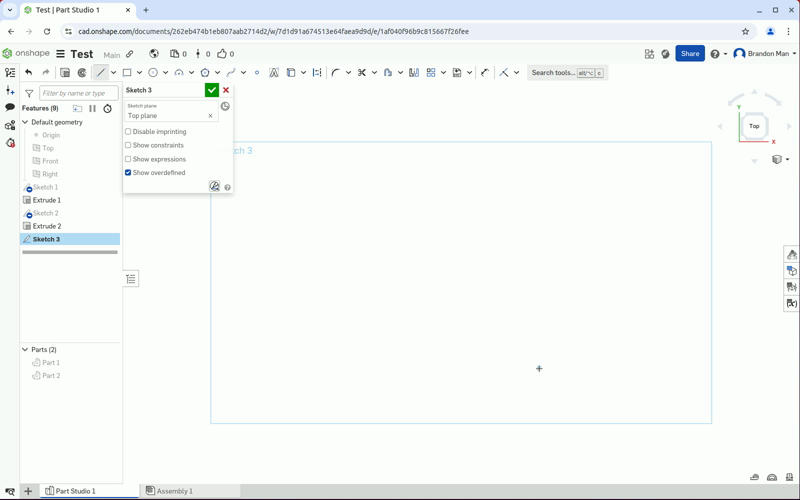
key_down(shift)
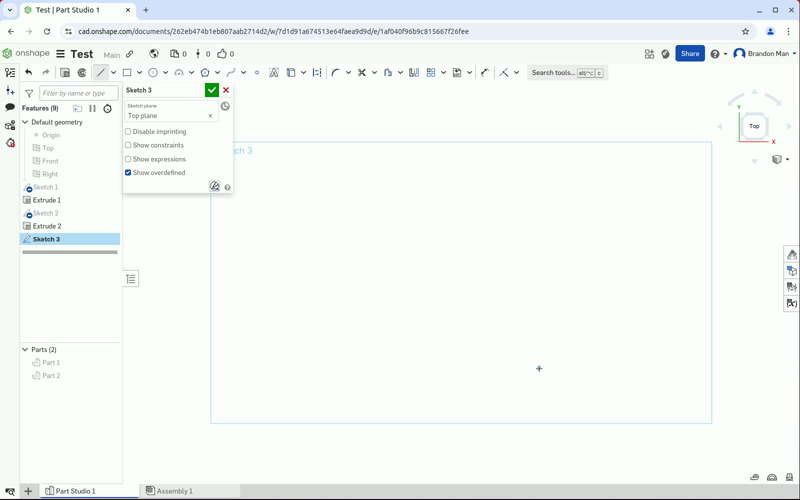
mouse_move(569, 368)
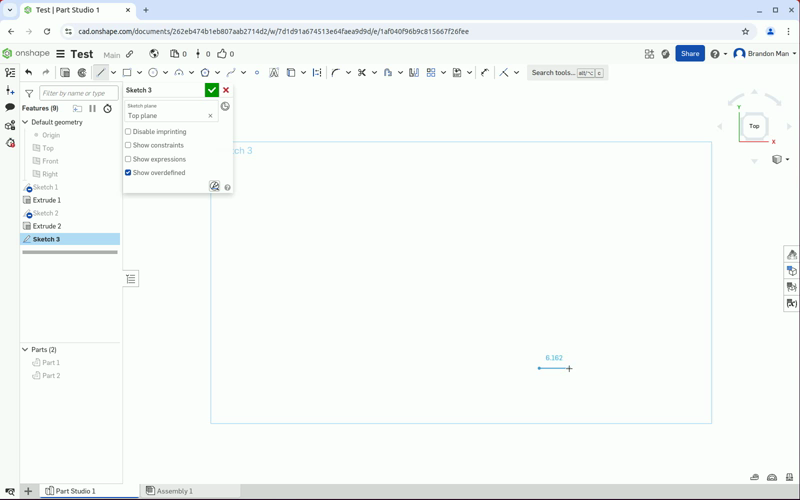
mouse_move(551, 368)
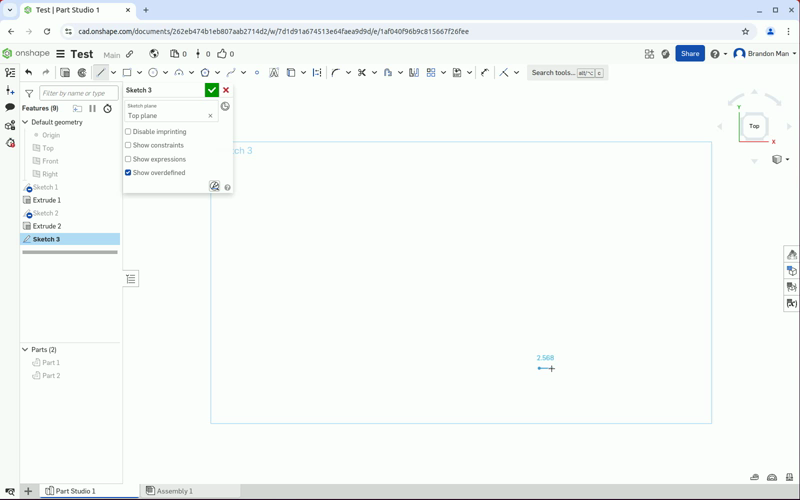
click(551, 368)
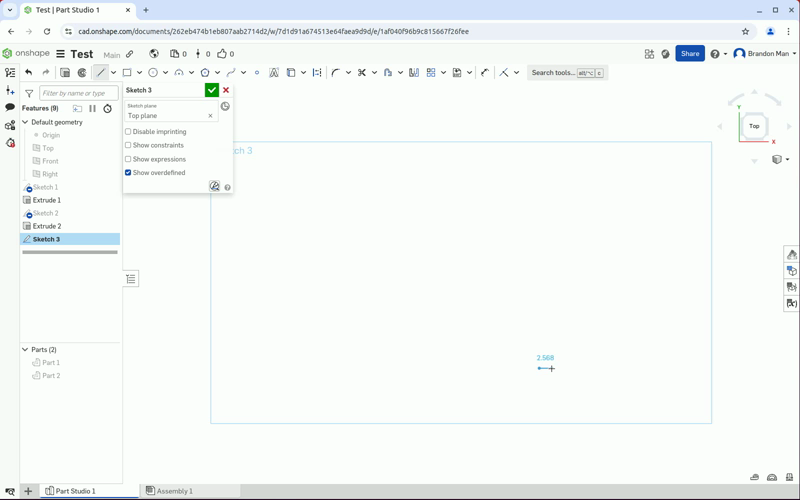
key_up(shift)
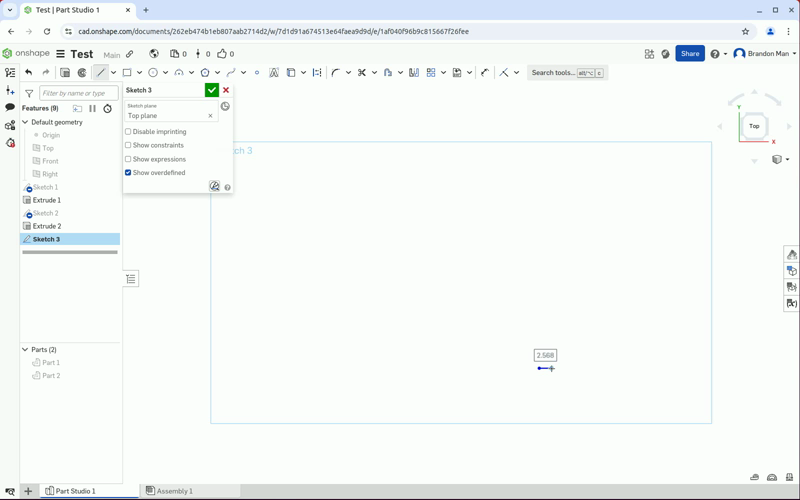
key(esc)
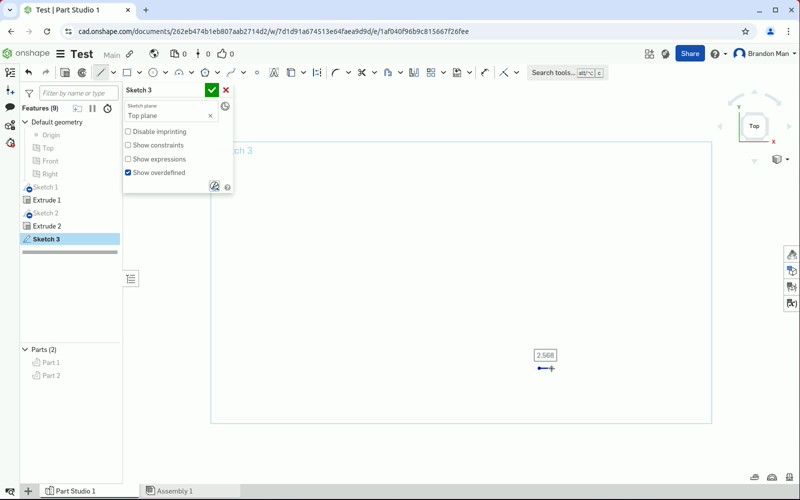
key(a)
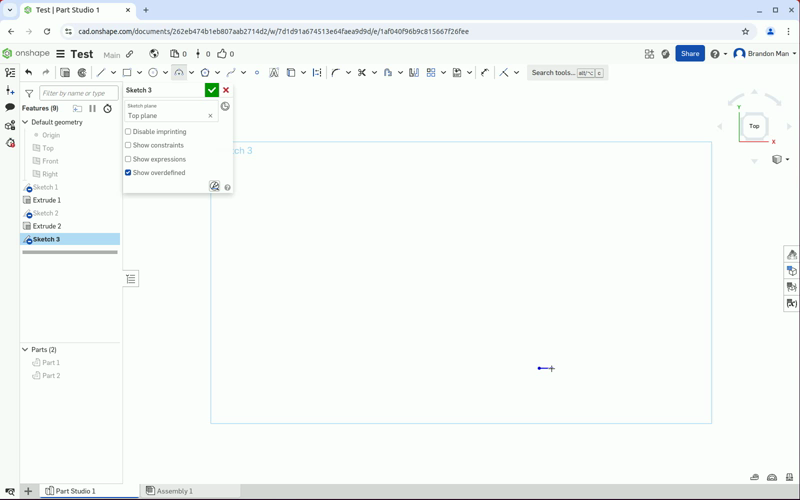
mouse_move(551, 368)
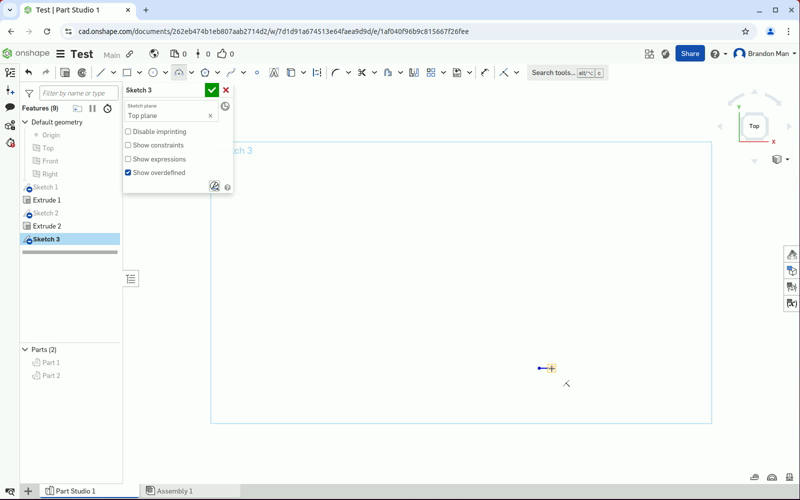
click(551, 368)
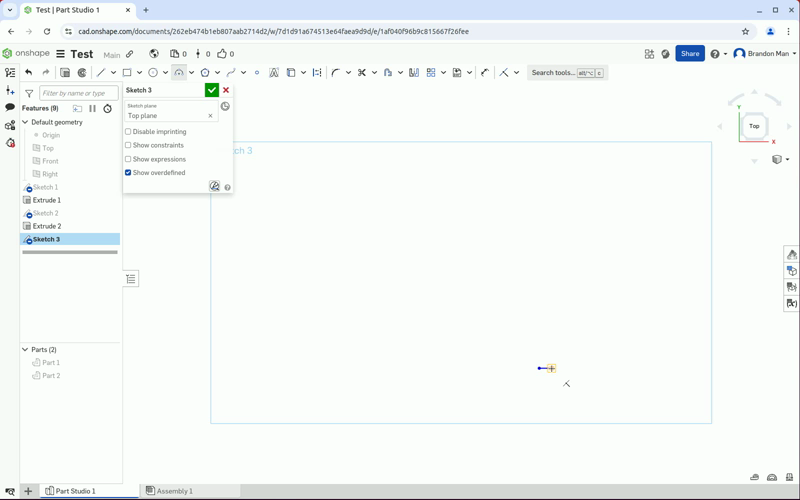
key_down(shift)
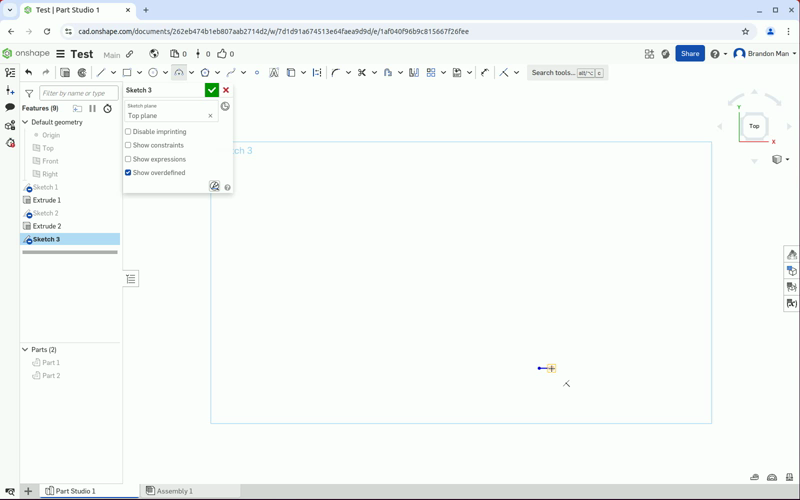
mouse_move(559, 360)
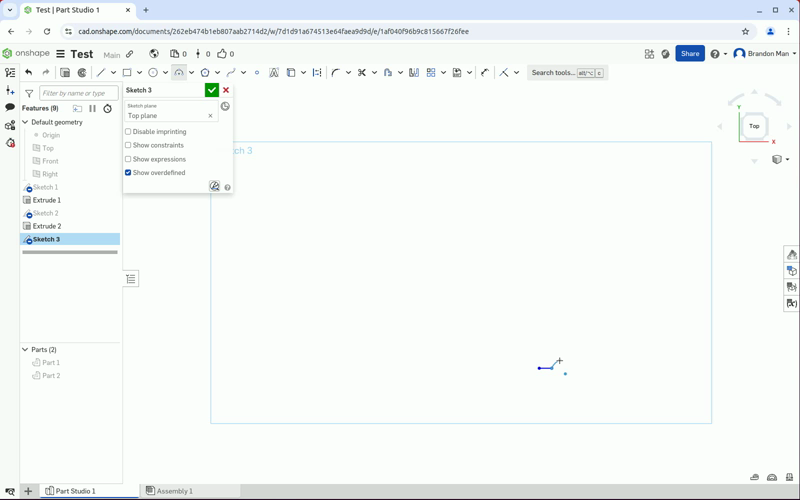
click(559, 360)
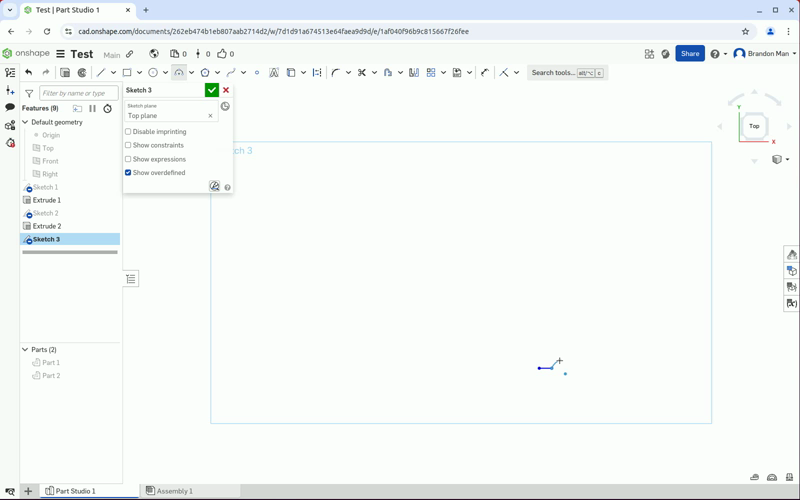
mouse_move(557, 366)
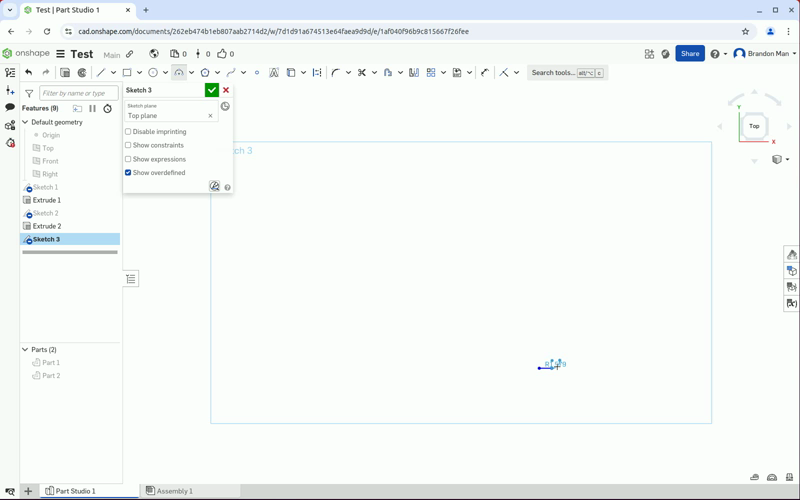
click(557, 366)
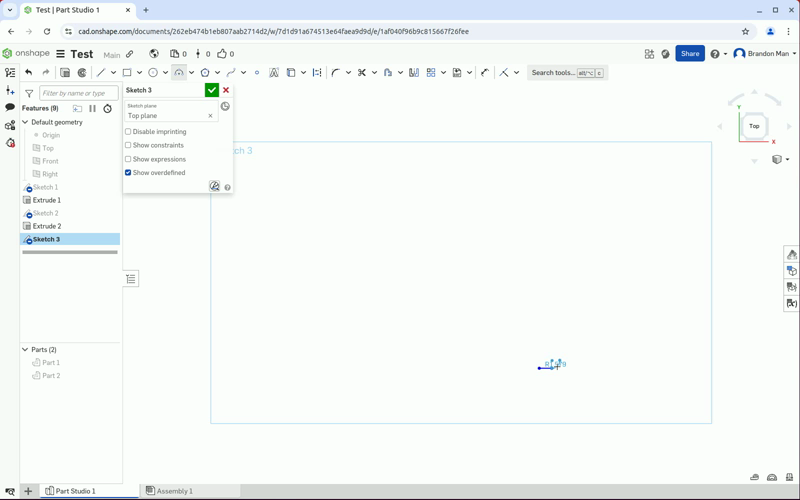
key_up(shift)
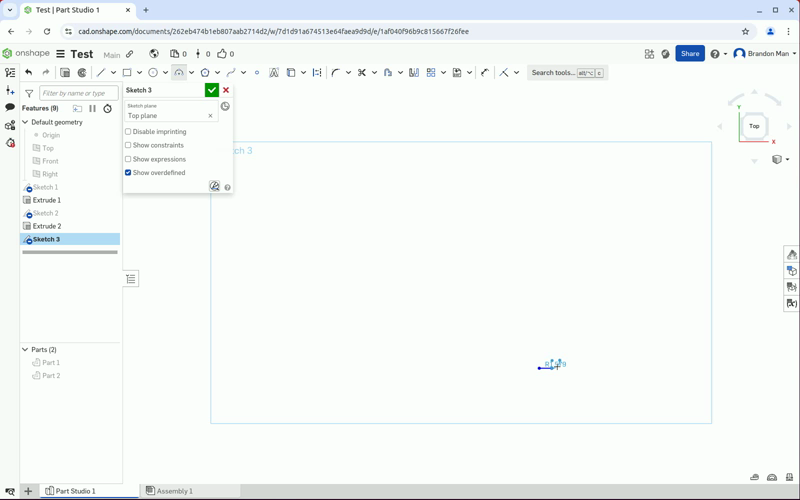
key(esc)
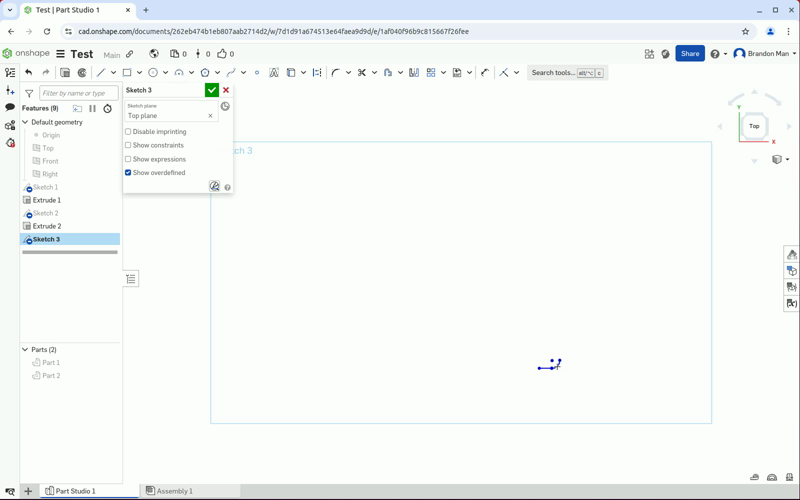
key(l)
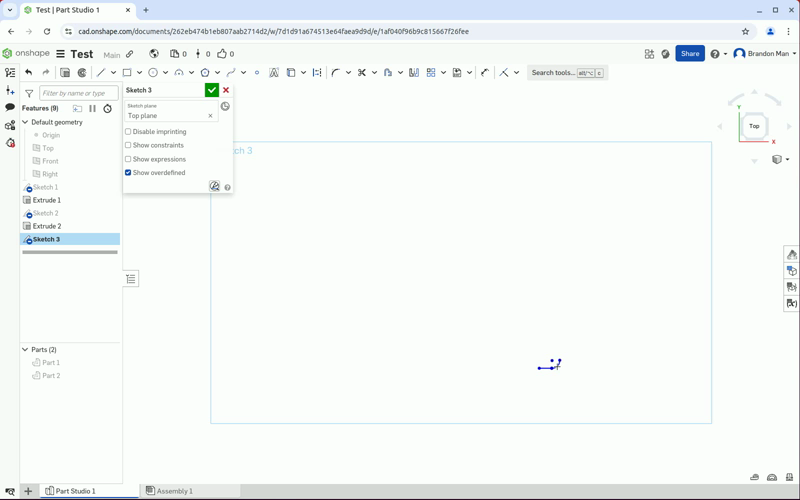
mouse_move(559, 360)
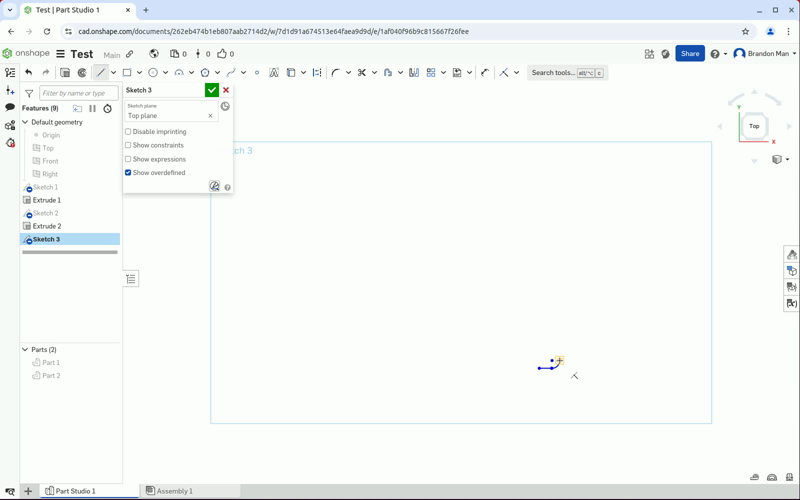
click(559, 360)
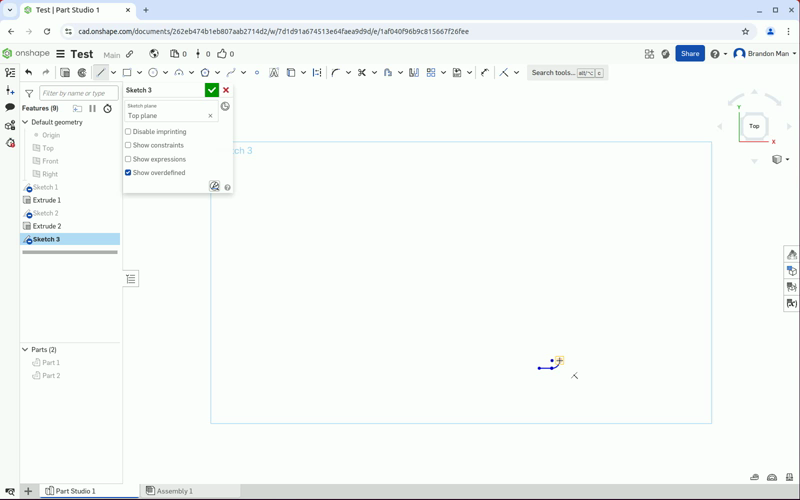
key_down(shift)
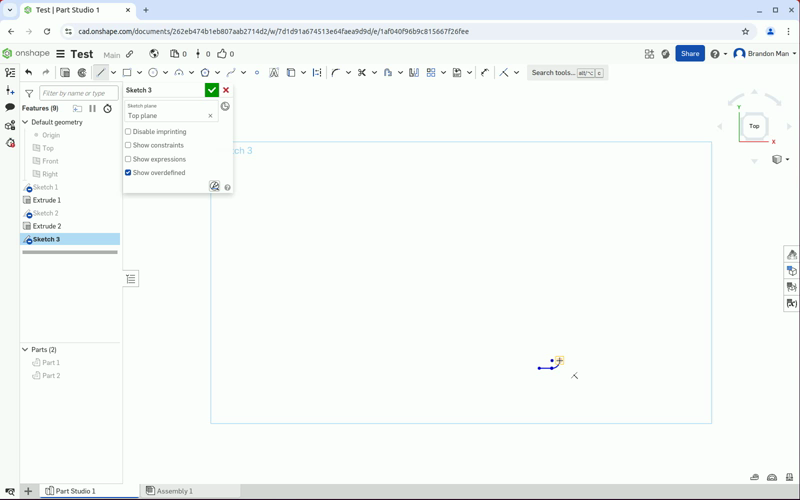
mouse_move(559, 245)
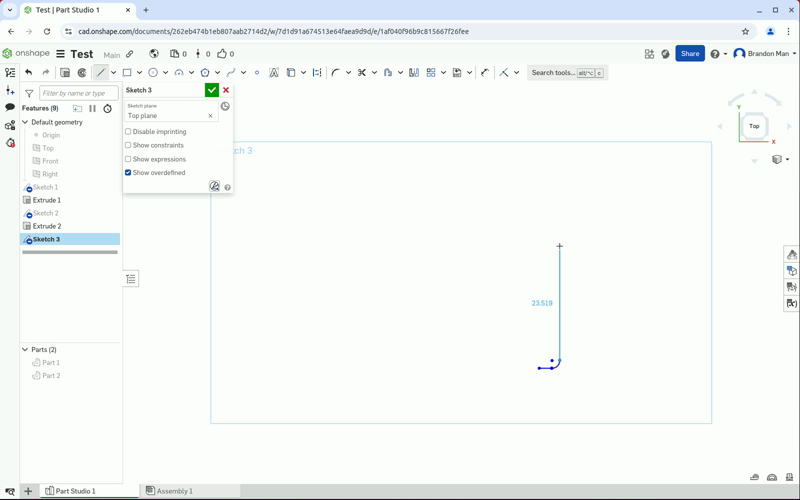
click(559, 245)
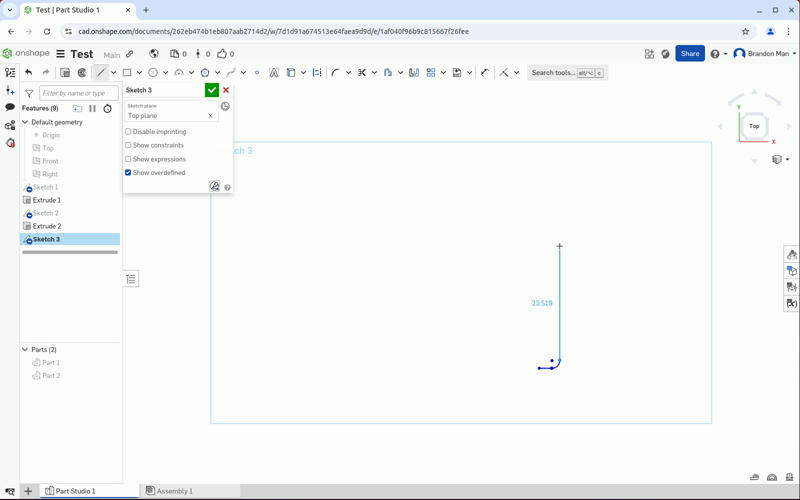
key_up(shift)
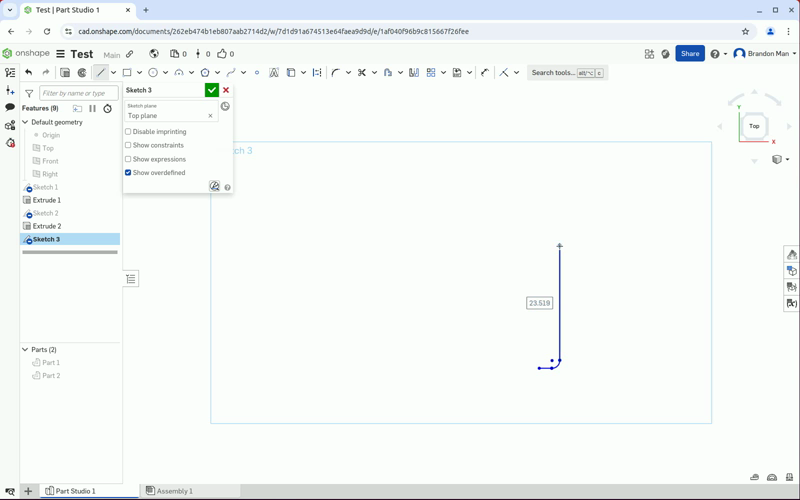
key(esc)
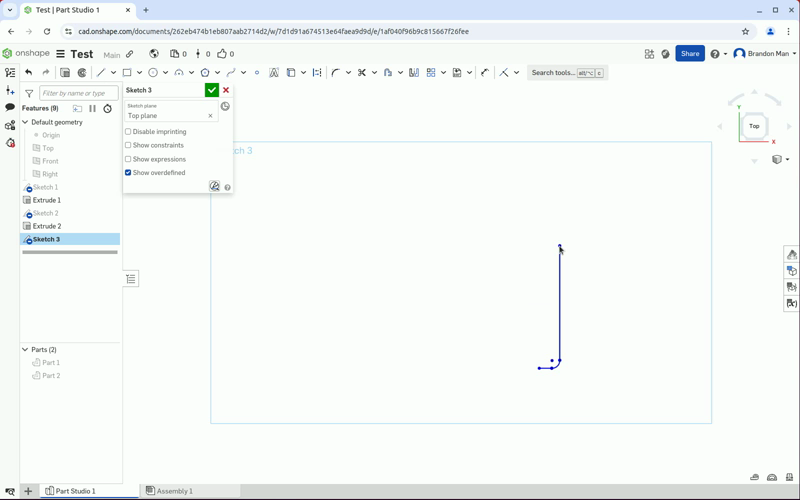
key(a)
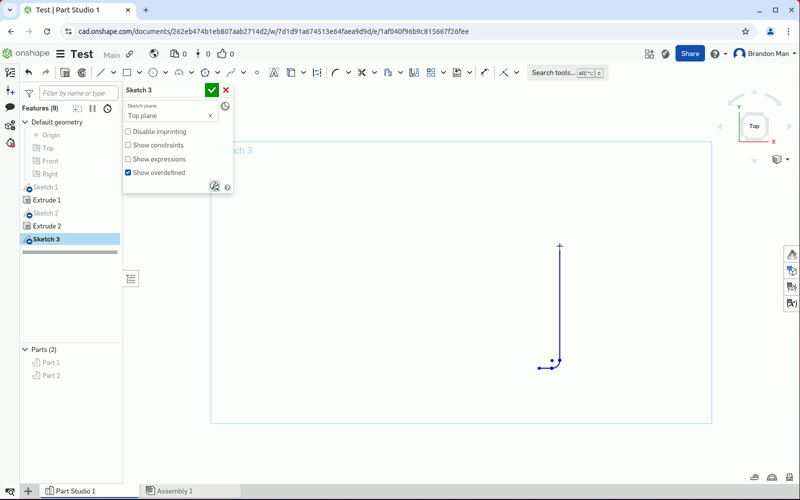
mouse_move(559, 245)
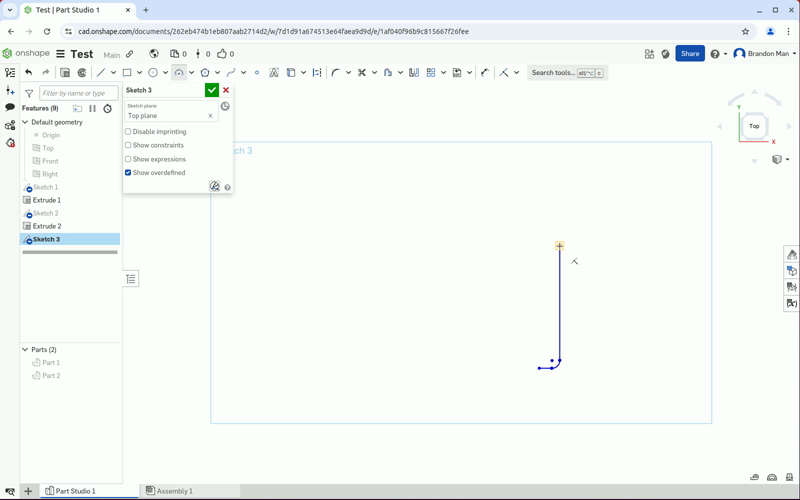
click(559, 245)
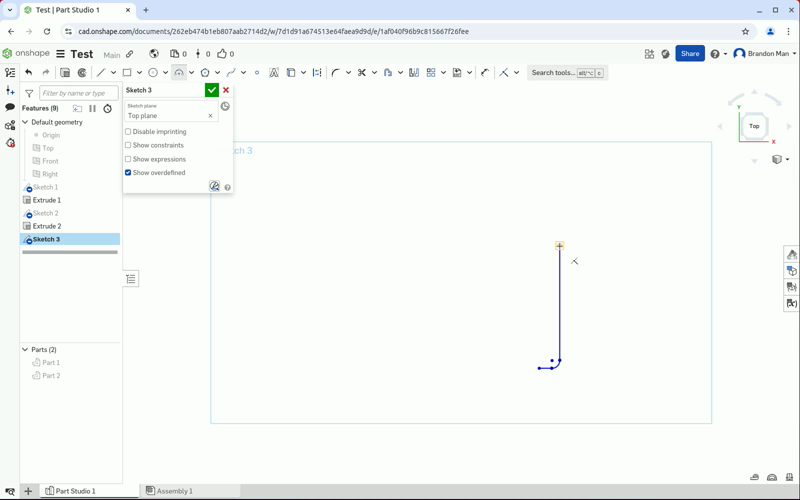
key_down(shift)
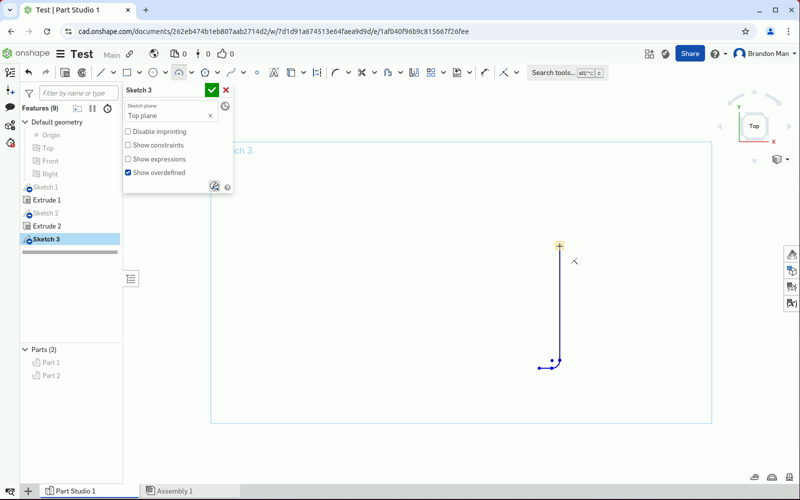
mouse_move(551, 237)
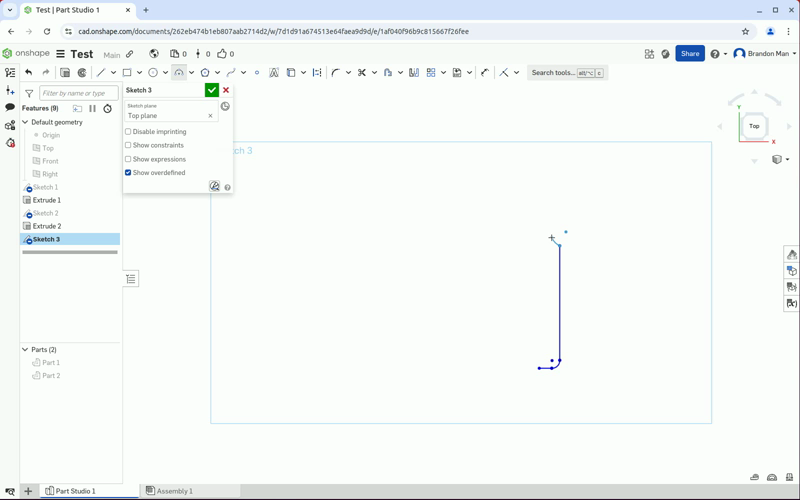
click(551, 237)
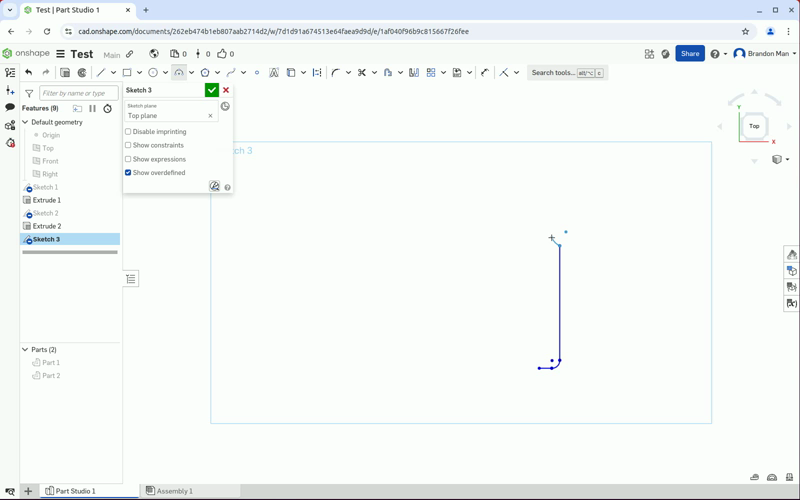
mouse_move(557, 239)
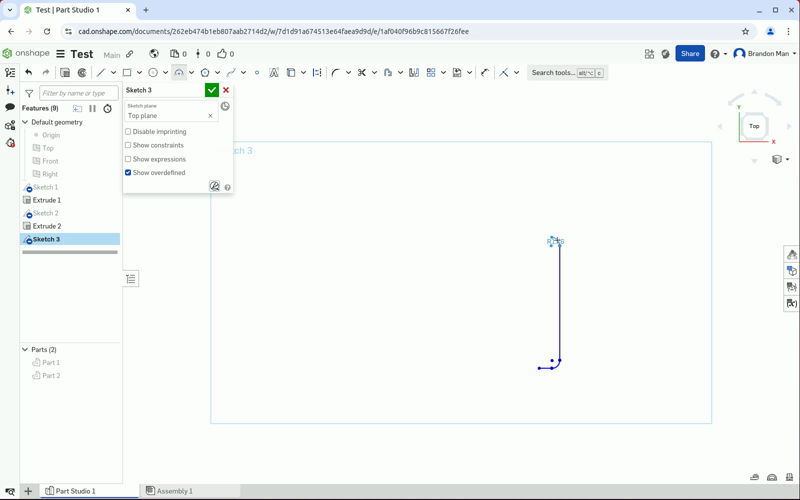
click(557, 239)
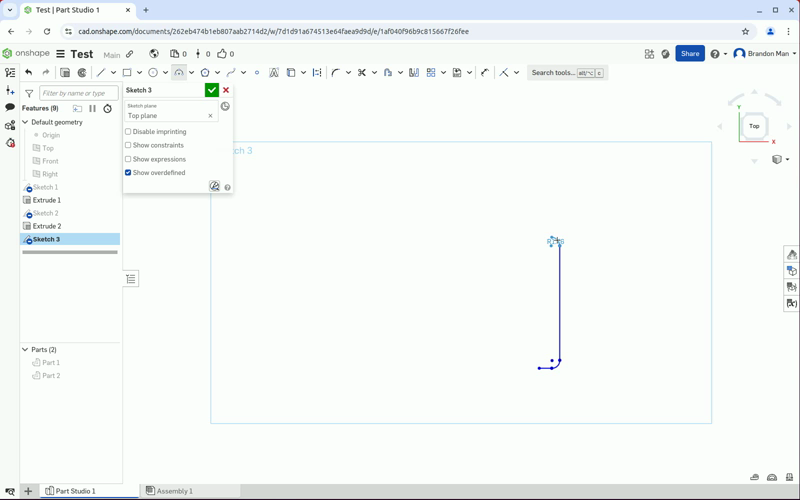
key_up(shift)
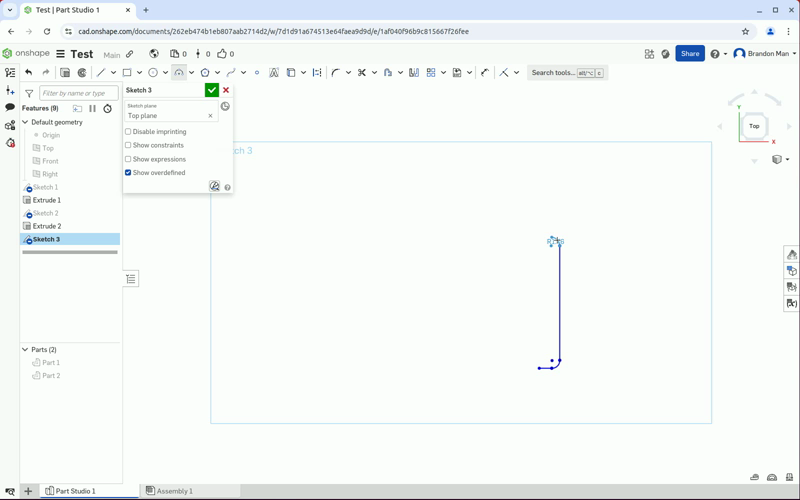
key(esc)
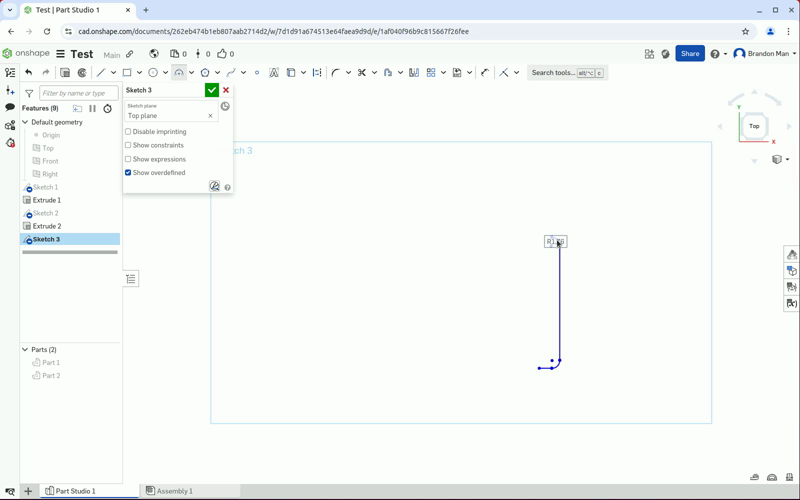
key(l)
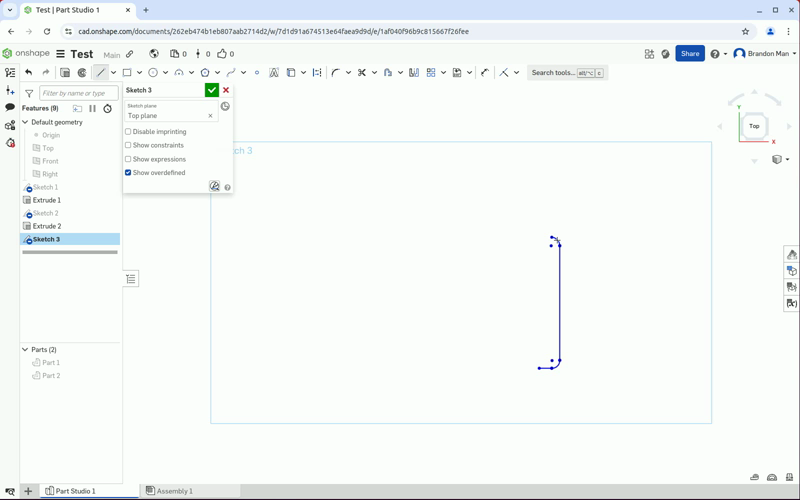
mouse_move(551, 237)
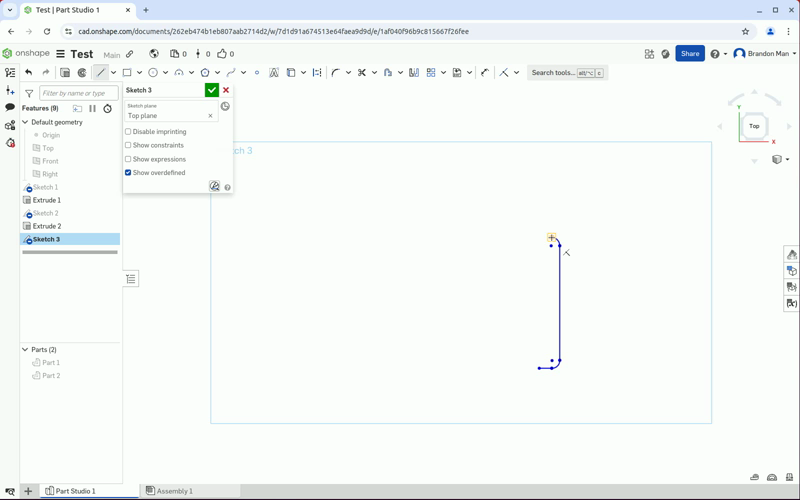
click(551, 237)
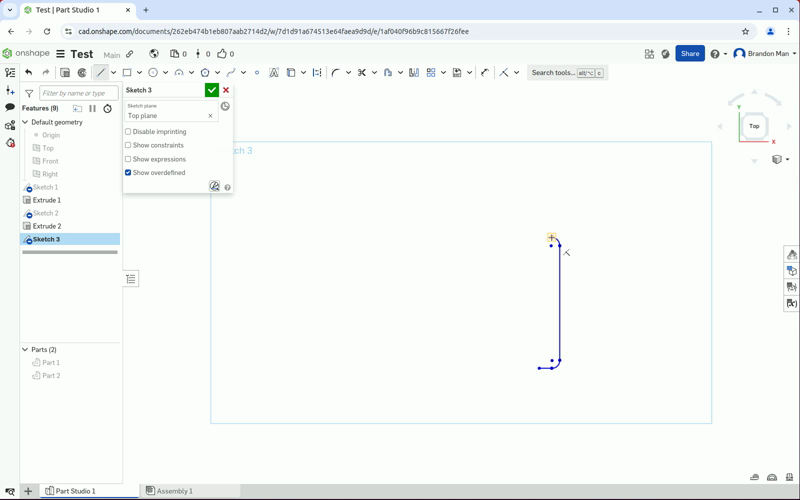
key_down(shift)
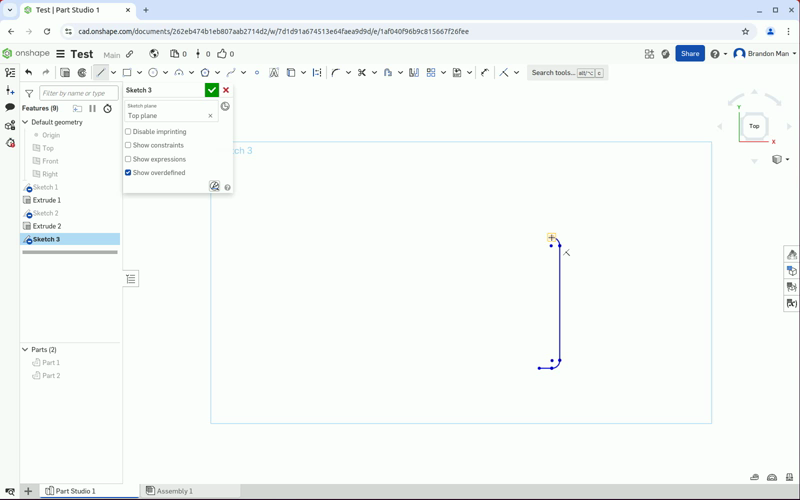
mouse_move(581, 237)
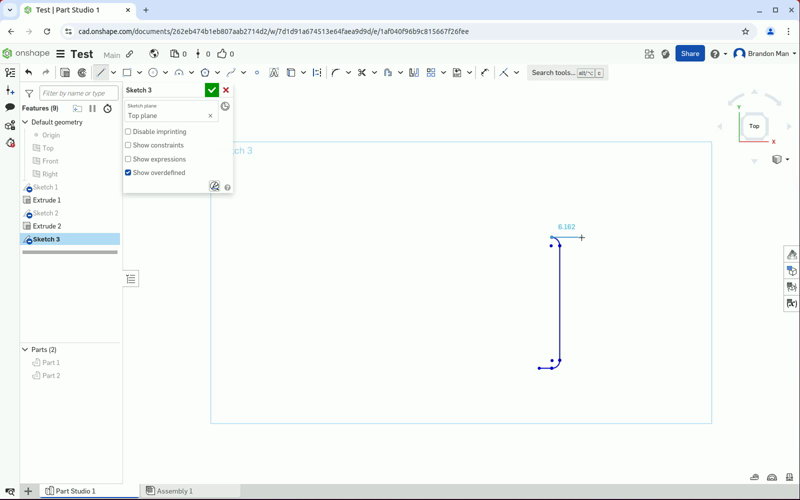
mouse_move(539, 237)
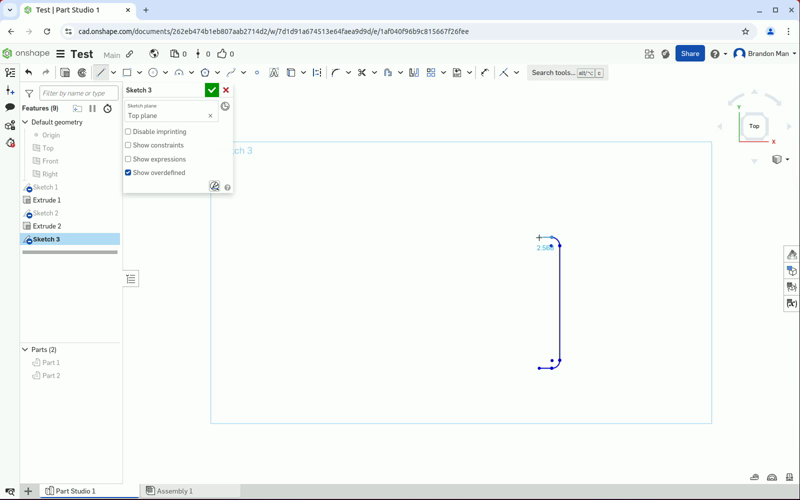
click(539, 237)
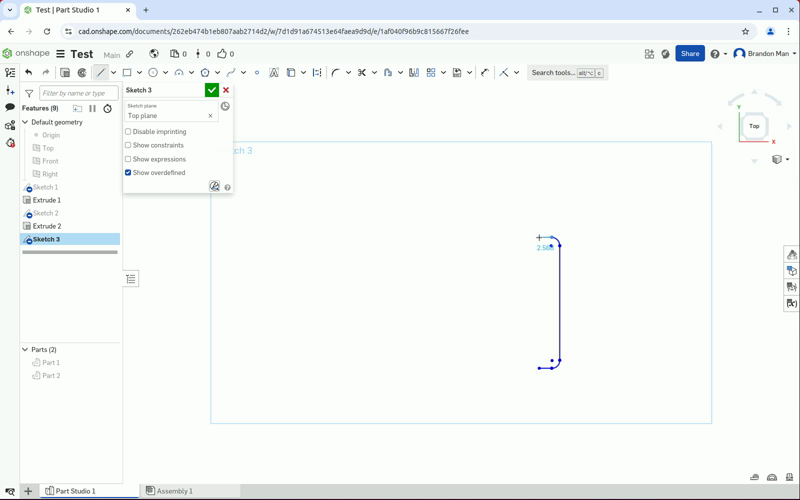
key_up(shift)
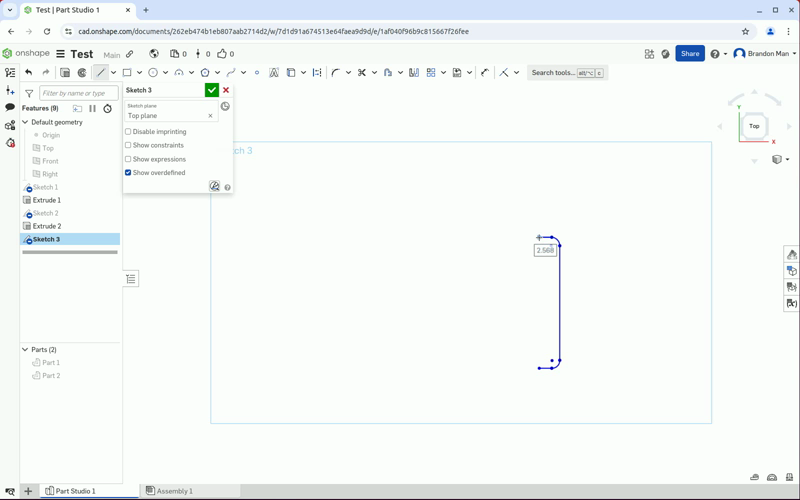
key_down(shift)
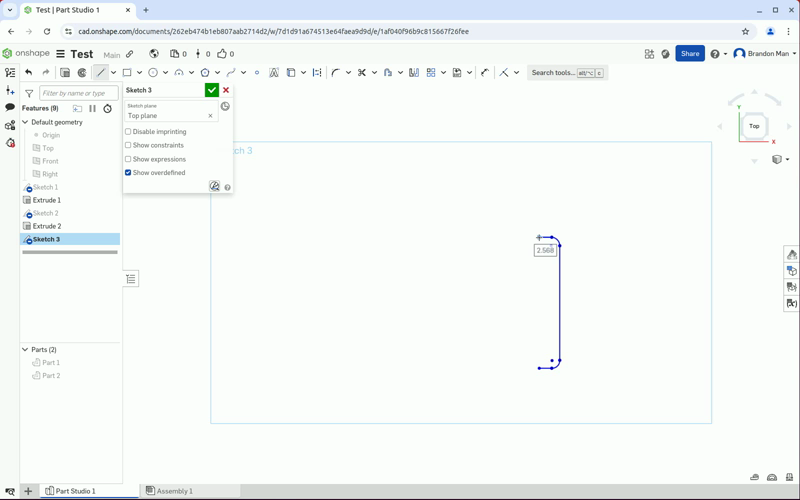
mouse_move(539, 368)
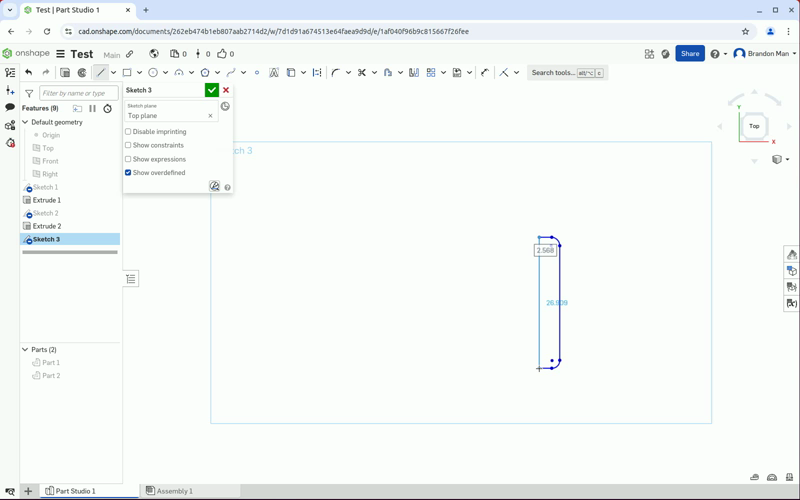
key_up(shift)
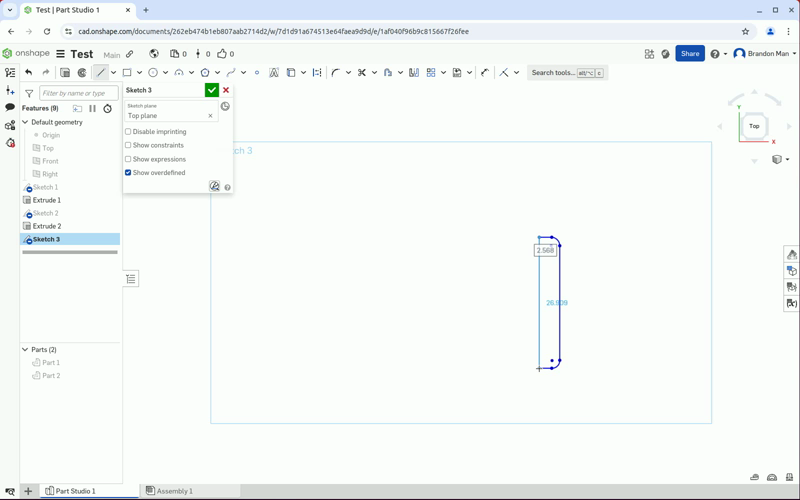
click(539, 368)
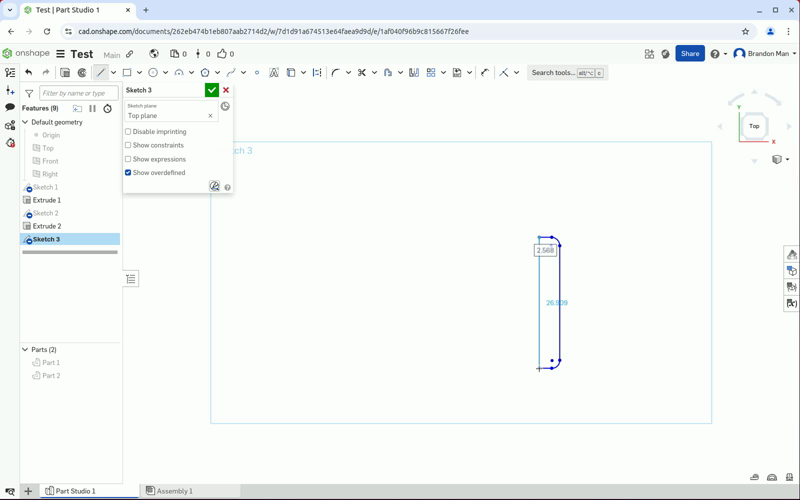
key(esc)
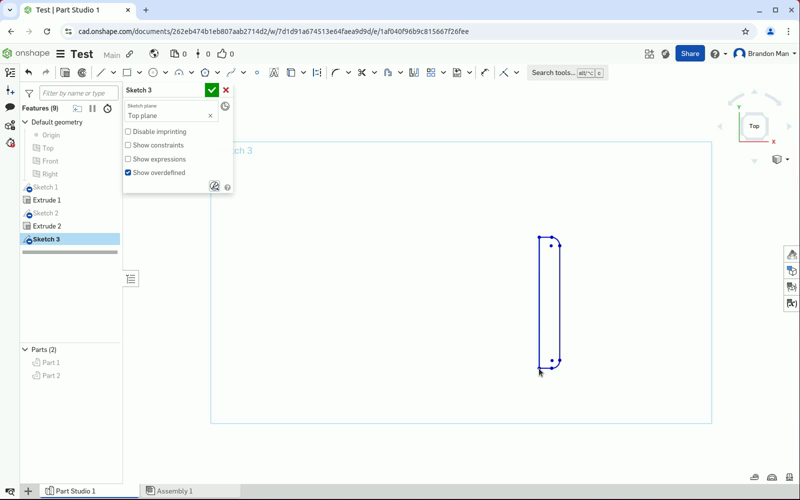
mouse_move(551, 256)
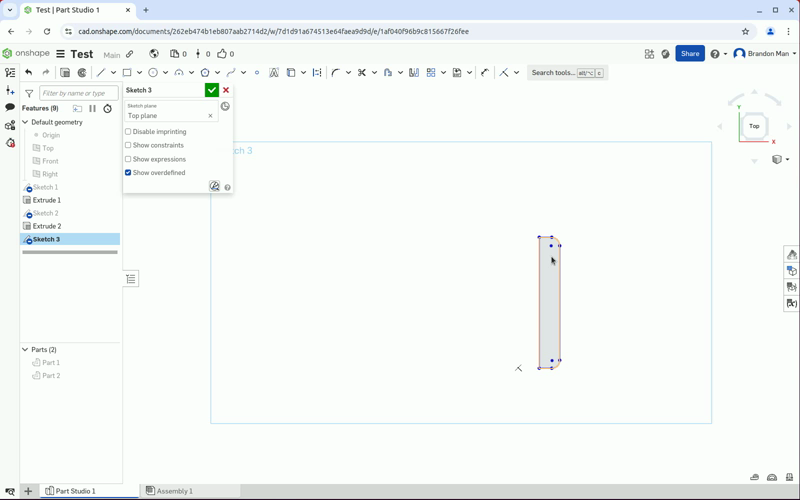
click(551, 256)
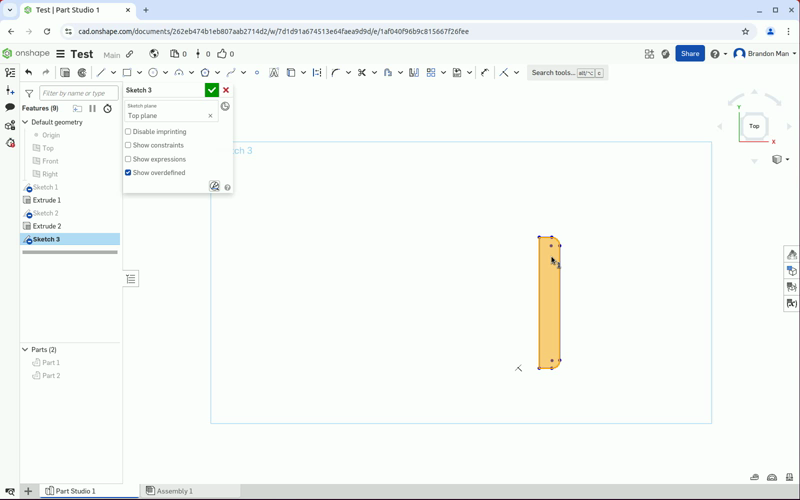
mouse_move(73, 352)
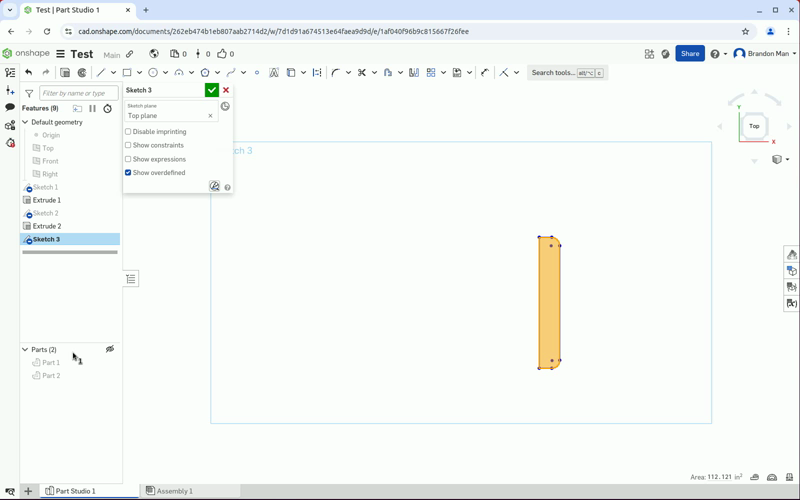
key(shift+y)
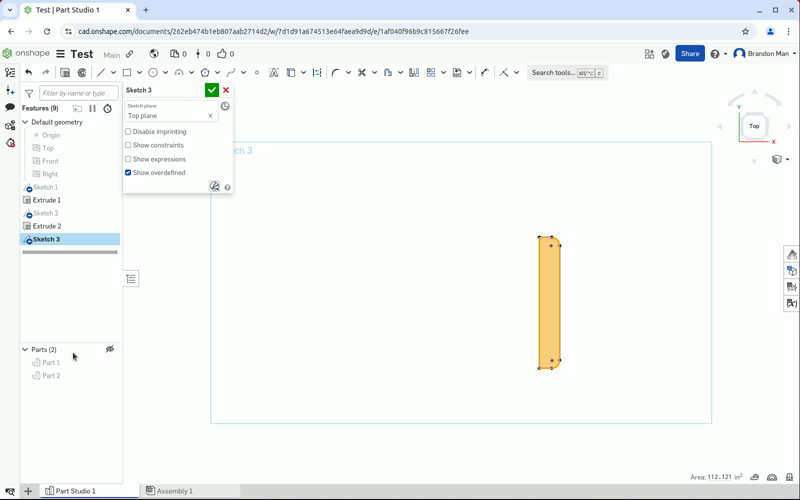
key(shift+e)
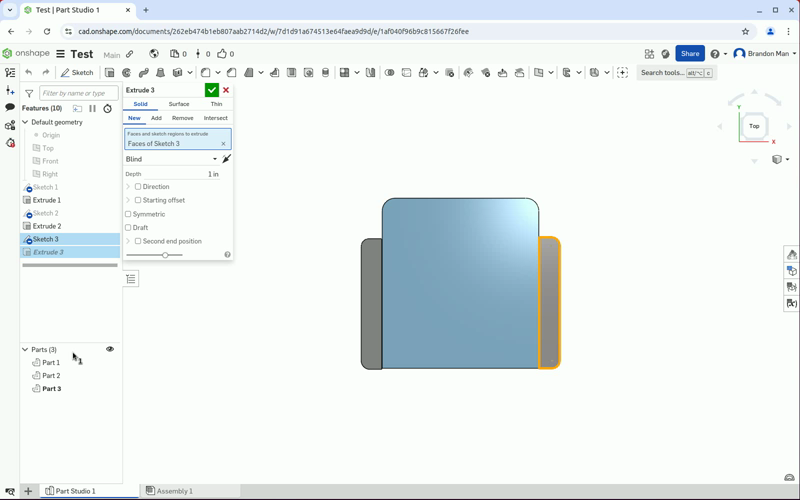
mouse_move(143, 106)
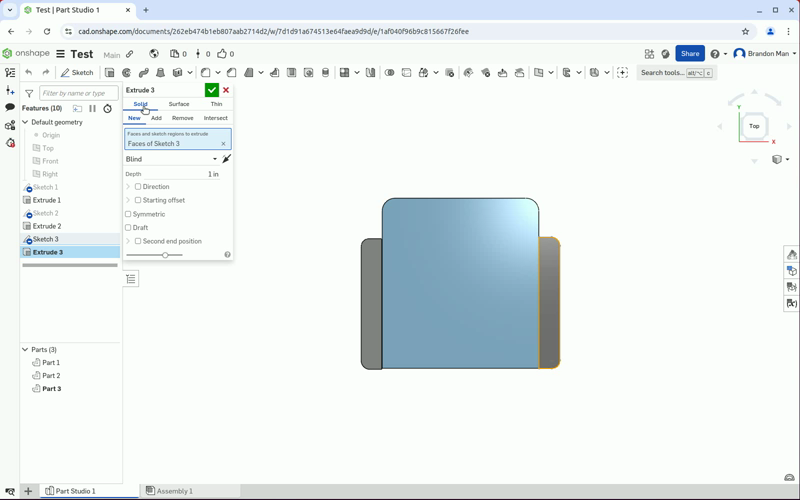
click(143, 106)
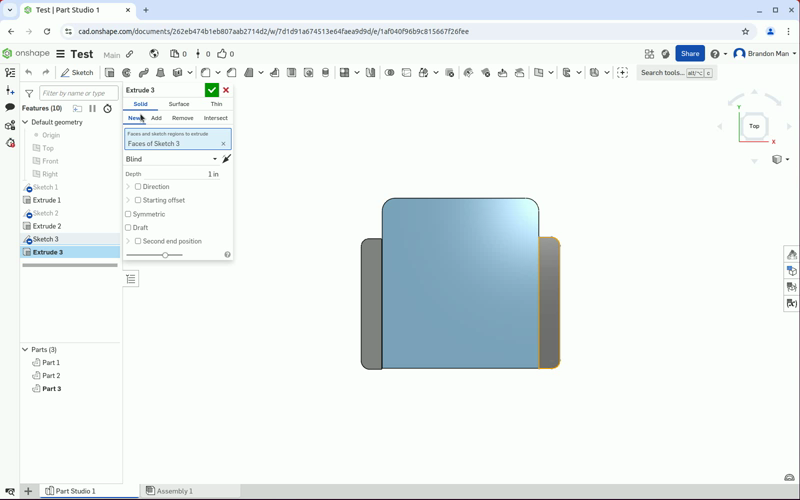
mouse_move(137, 120)
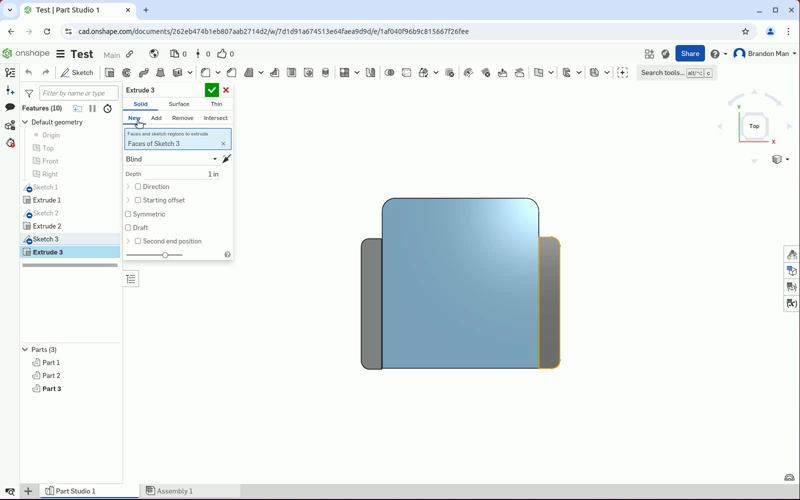
click(137, 120)
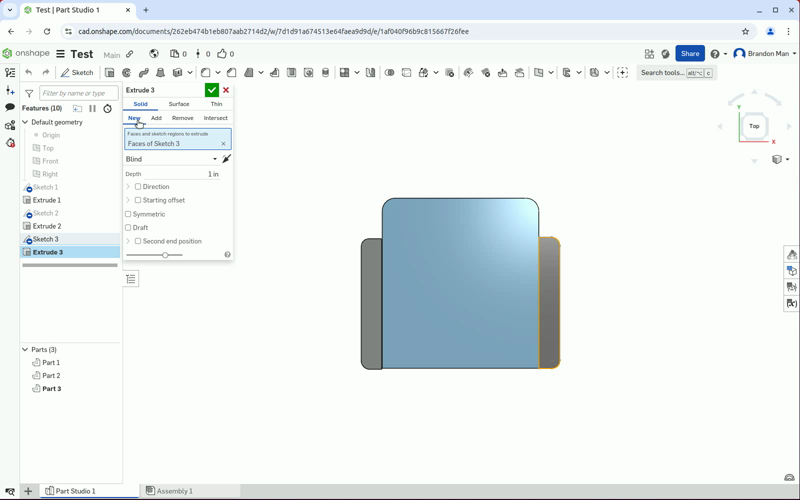
key(tab, 4)
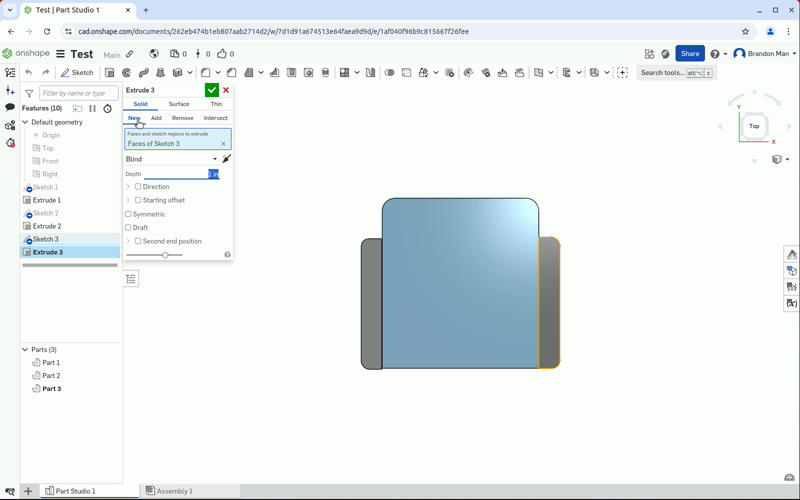
text(3.37)
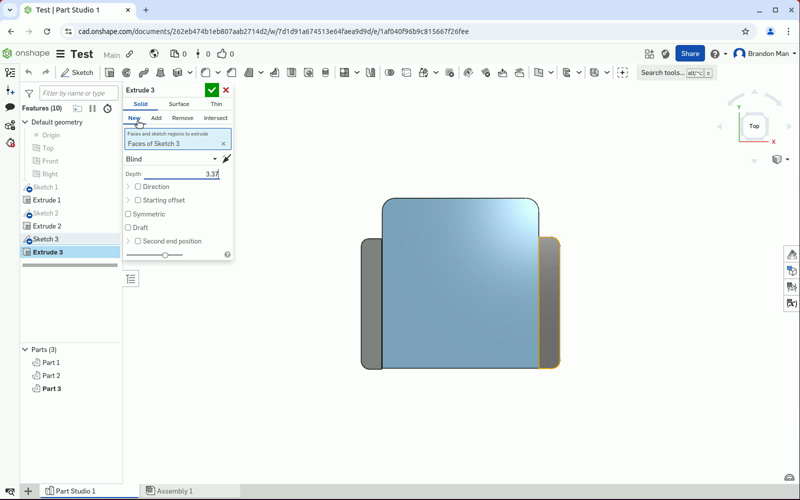
key(enter)
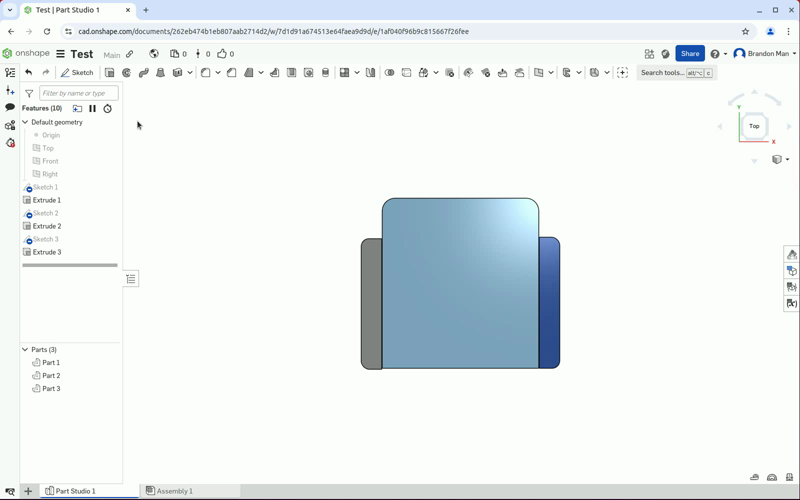
key(shift+h)
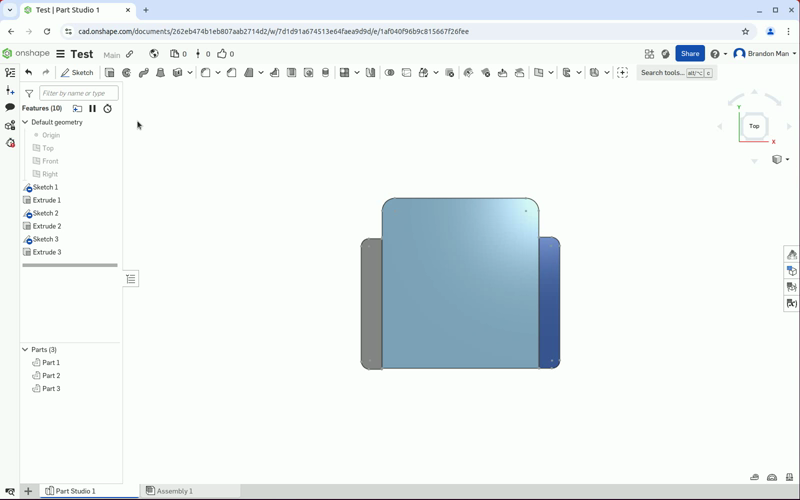
key(shift+h)
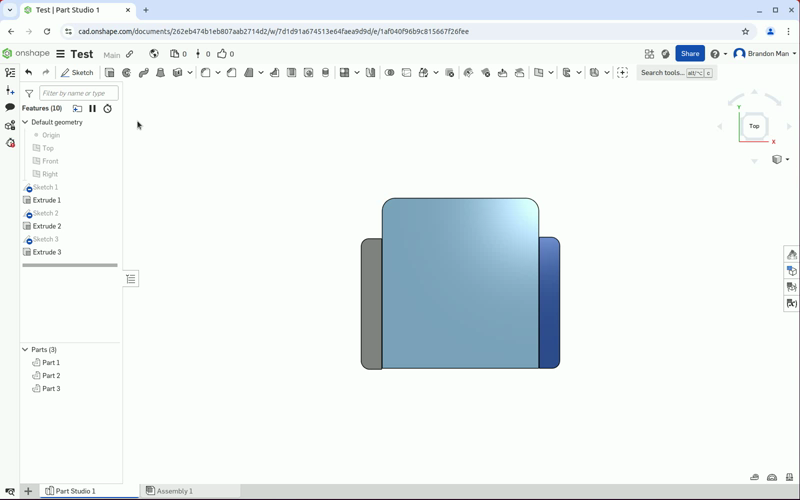
mouse_move(73, 189)
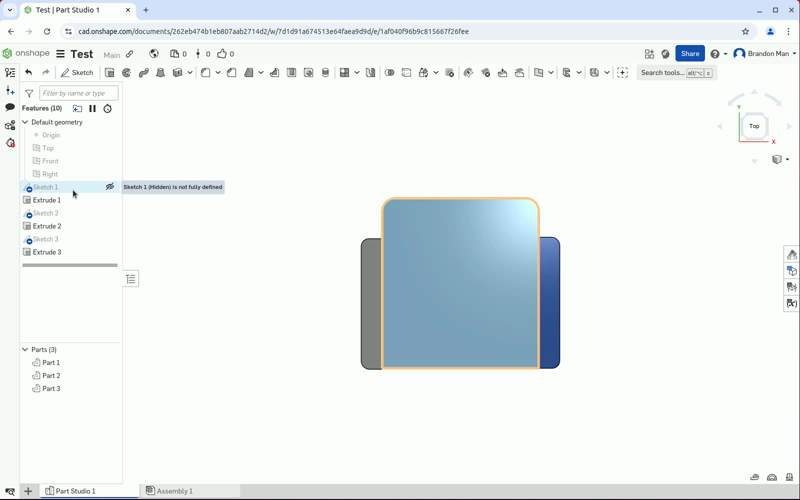
click(73, 189)
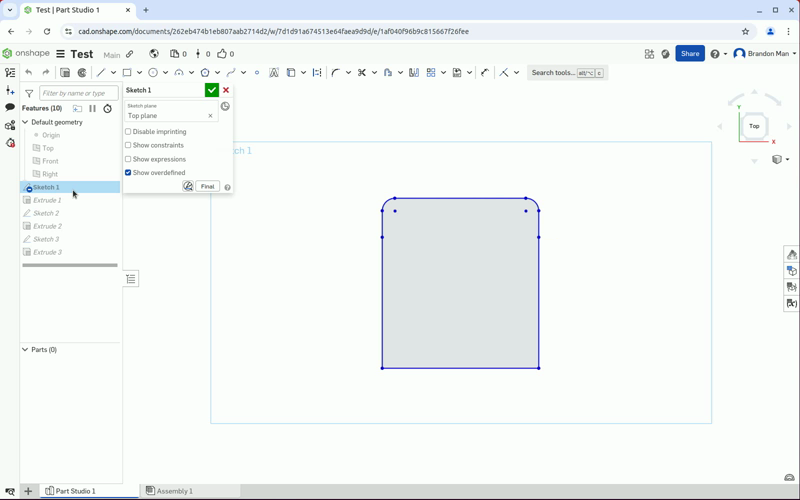
mouse_move(229, 92)
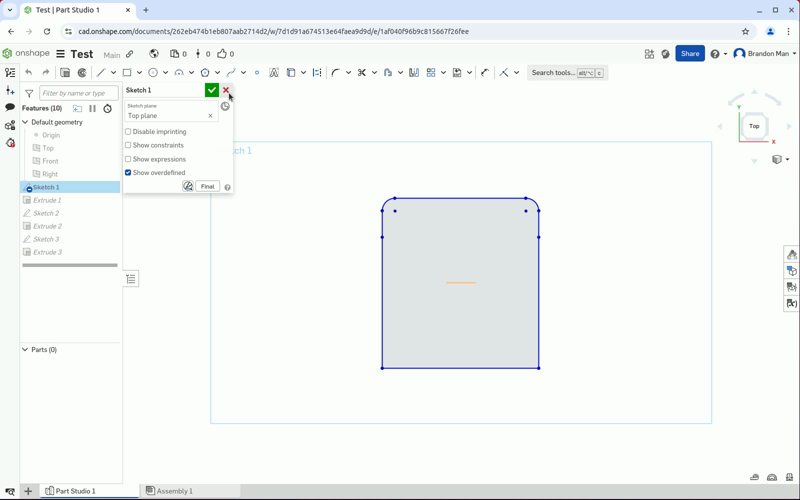
click(229, 92)
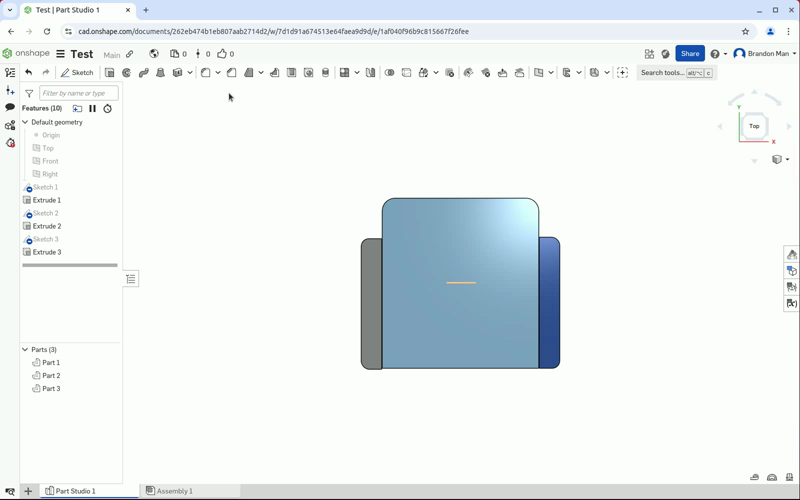
mouse_move(541, 75)
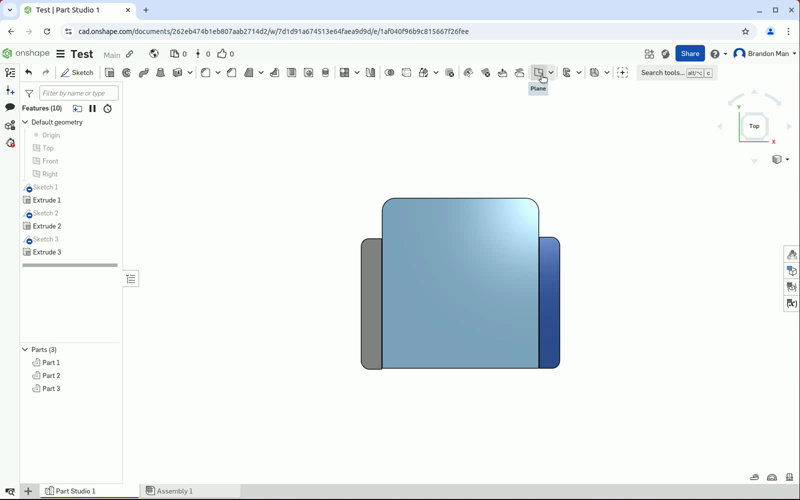
click(541, 75)
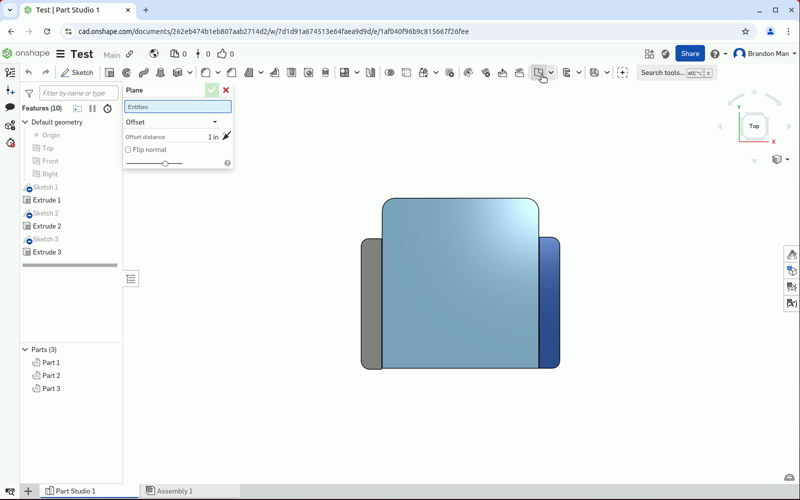
mouse_move(73, 150)
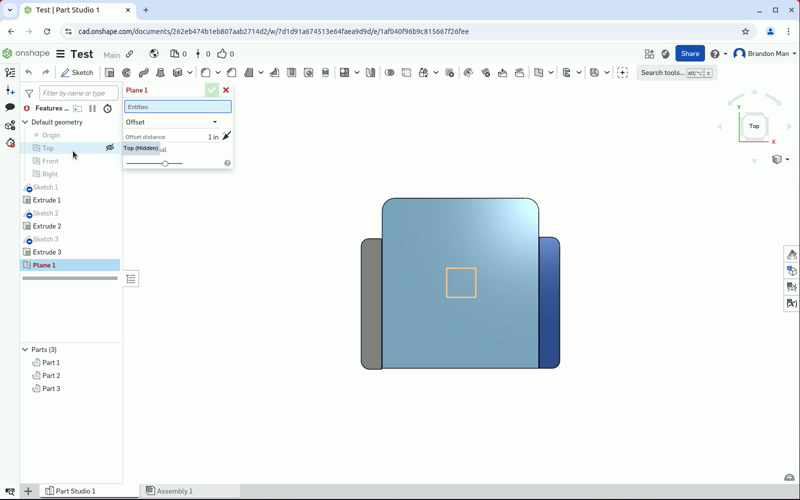
click(73, 150)
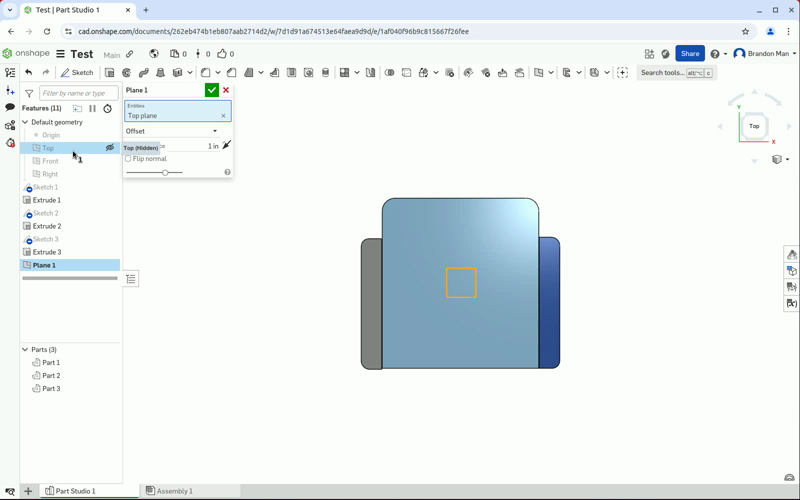
key(tab, 2)
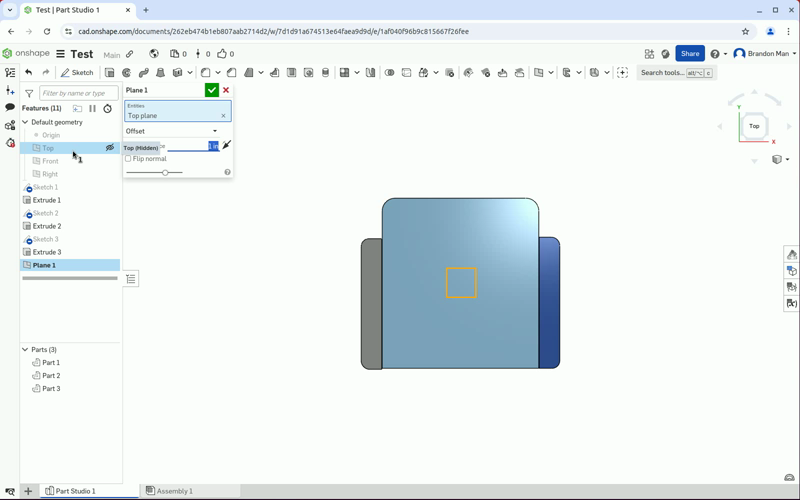
text(3.358)
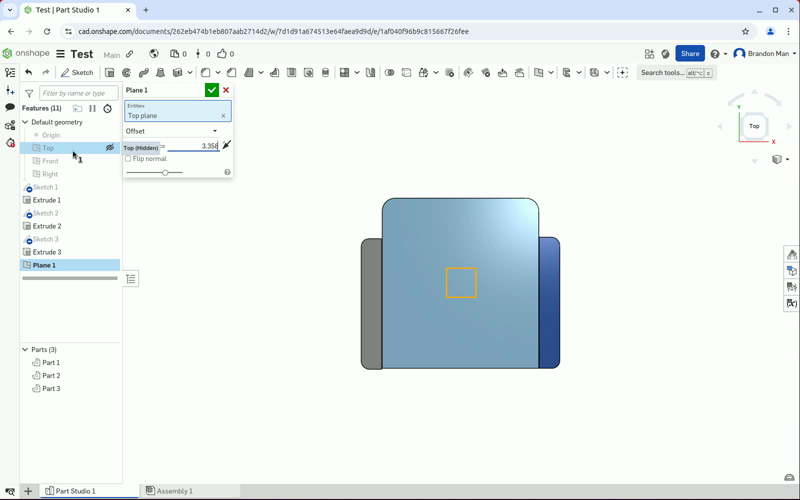
key(enter, 2)
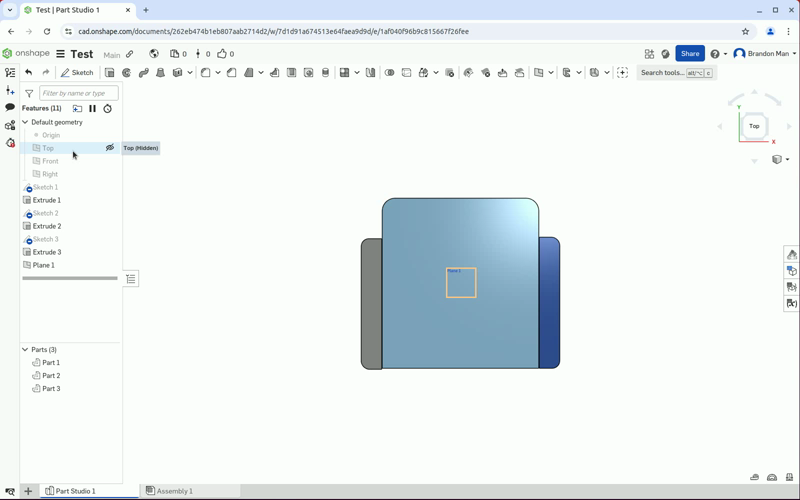
key(shift+s)
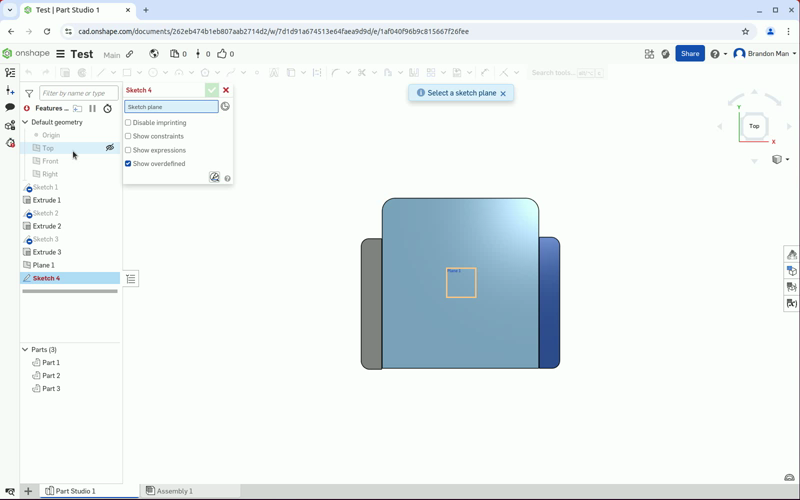
mouse_move(73, 267)
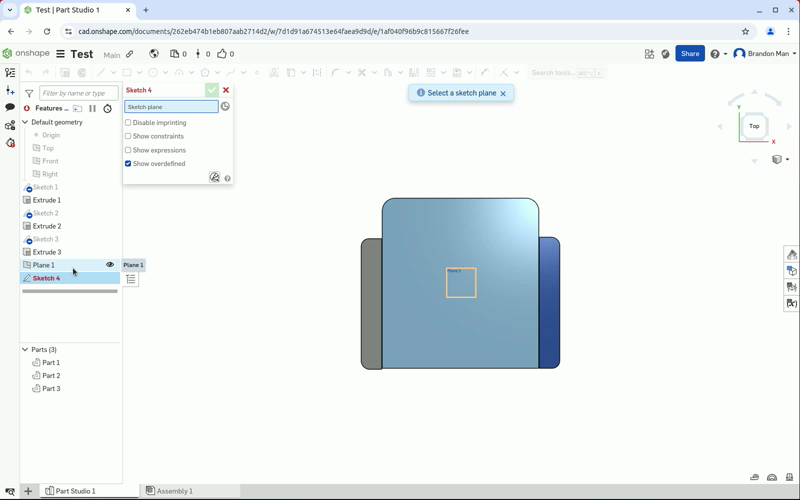
click(73, 267)
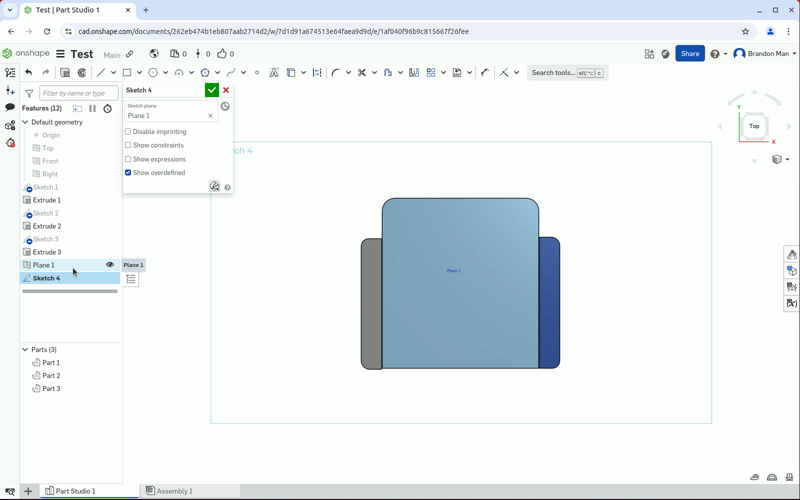
mouse_move(73, 352)
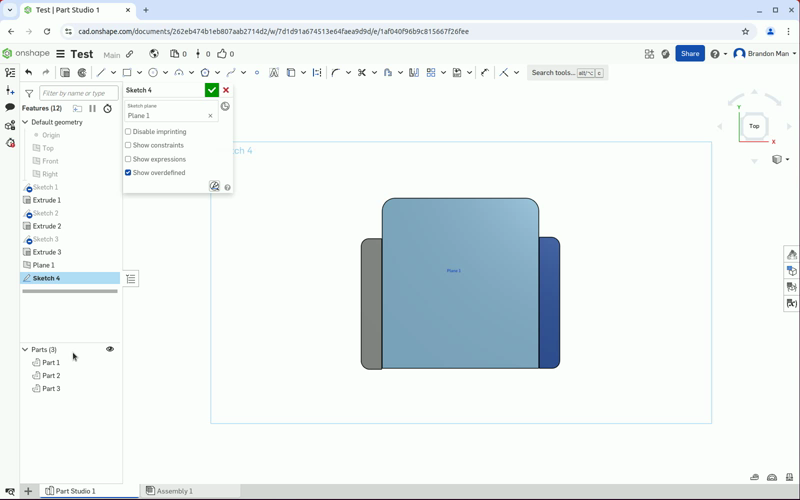
key(y)
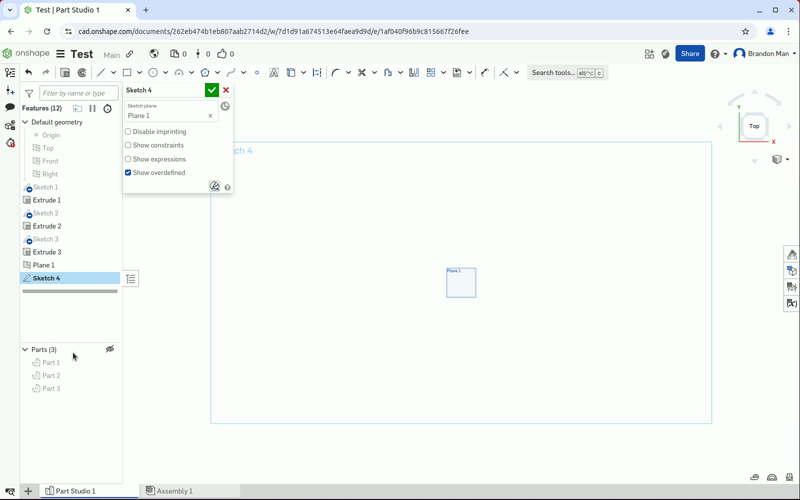
key(a)
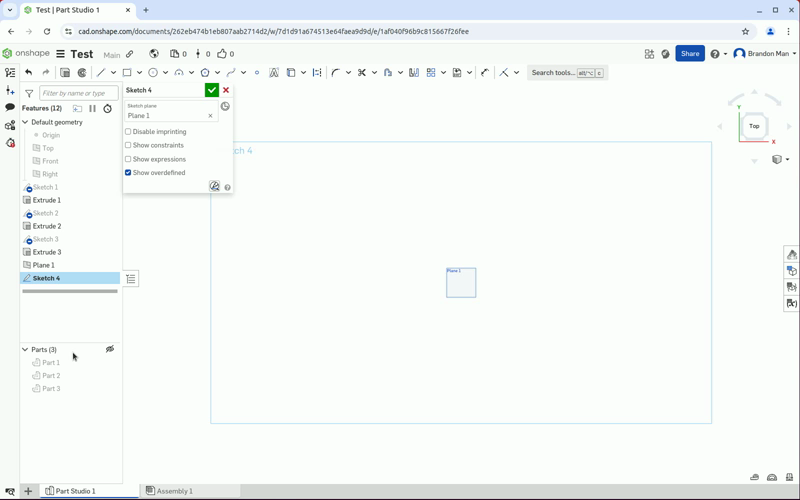
key_down(shift)
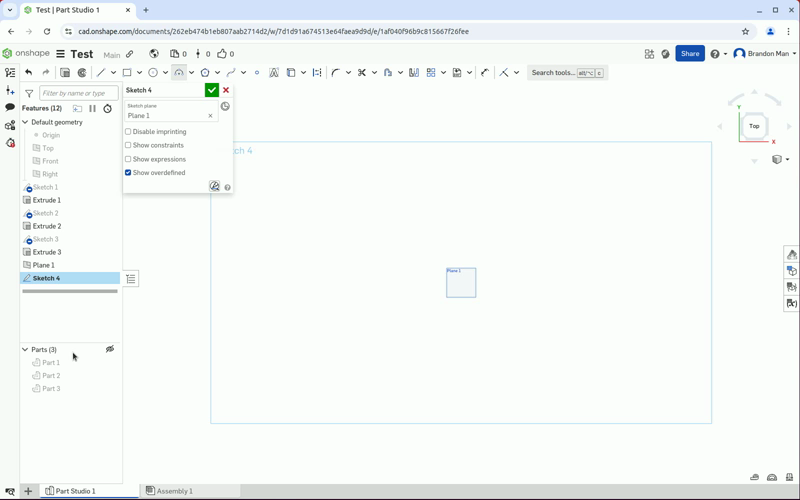
mouse_move(382, 355)
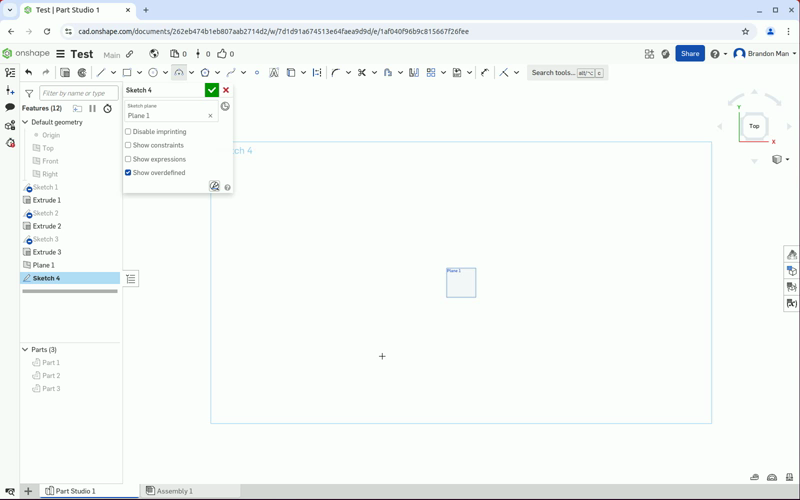
click(382, 355)
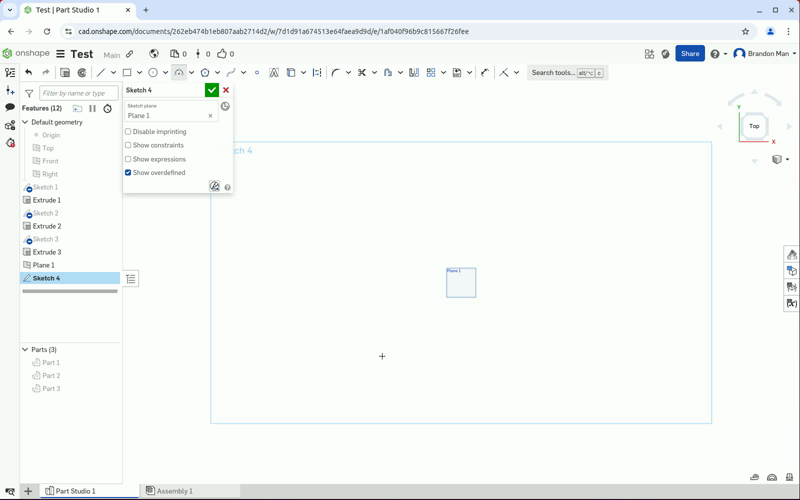
key_up(shift)
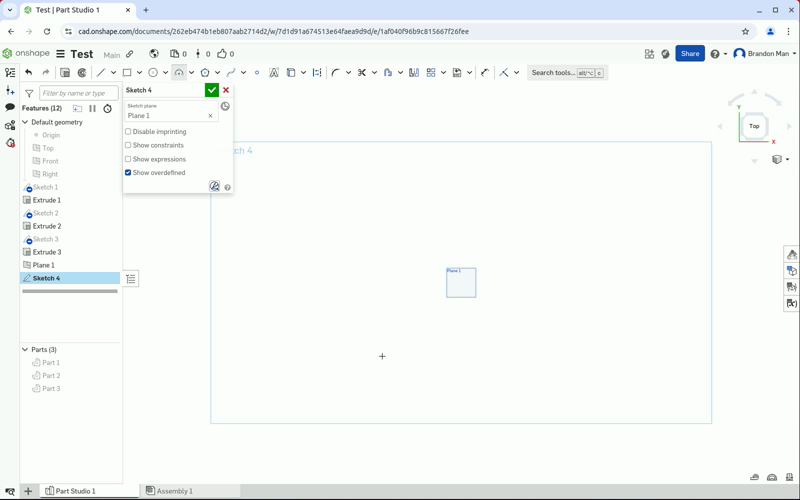
key_down(shift)
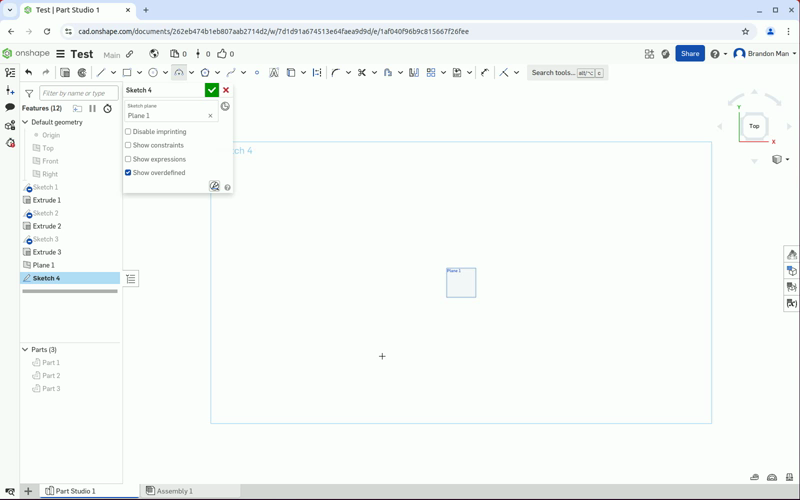
mouse_move(395, 368)
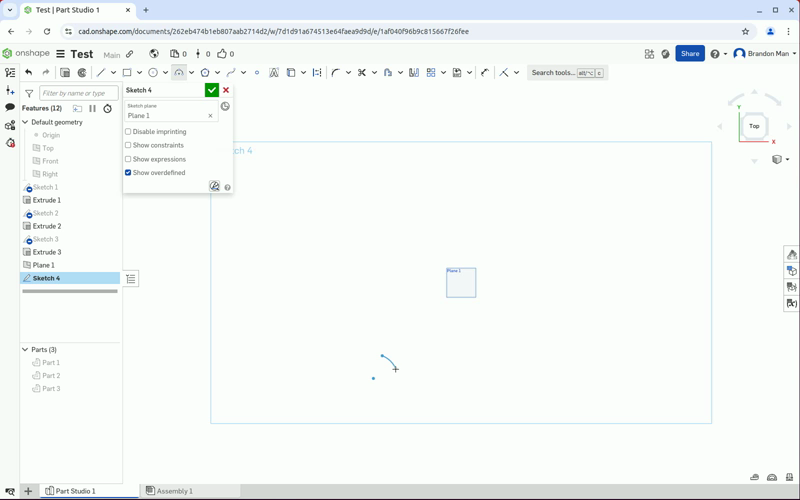
click(395, 368)
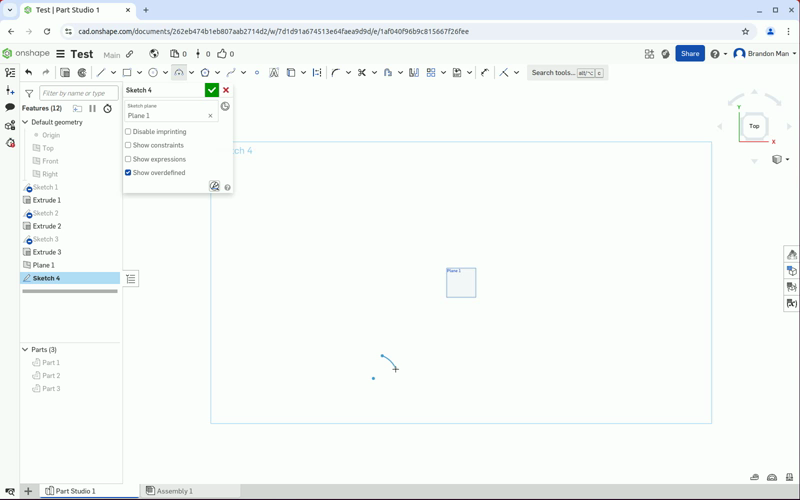
mouse_move(386, 364)
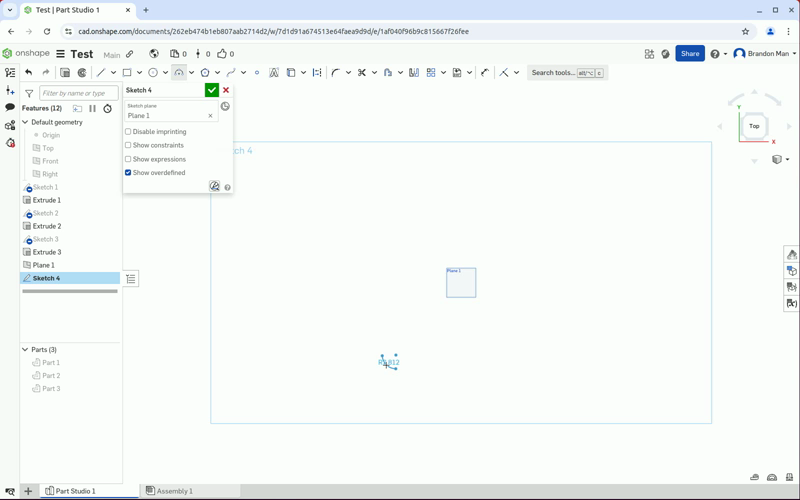
click(386, 364)
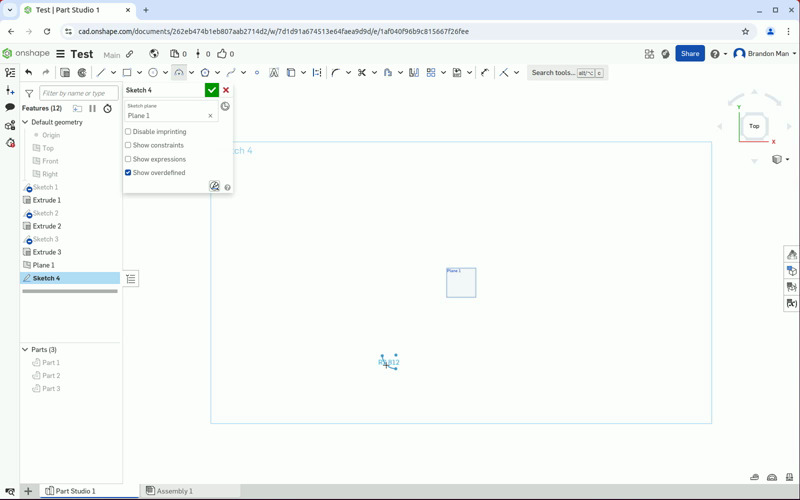
key_up(shift)
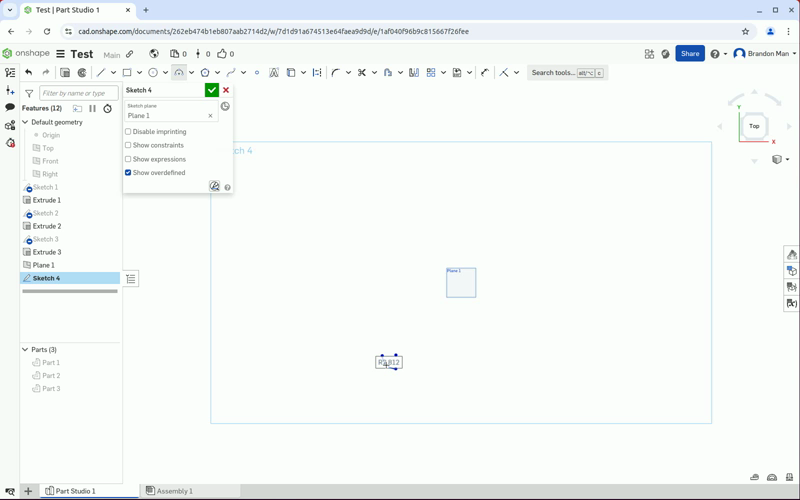
key(esc)
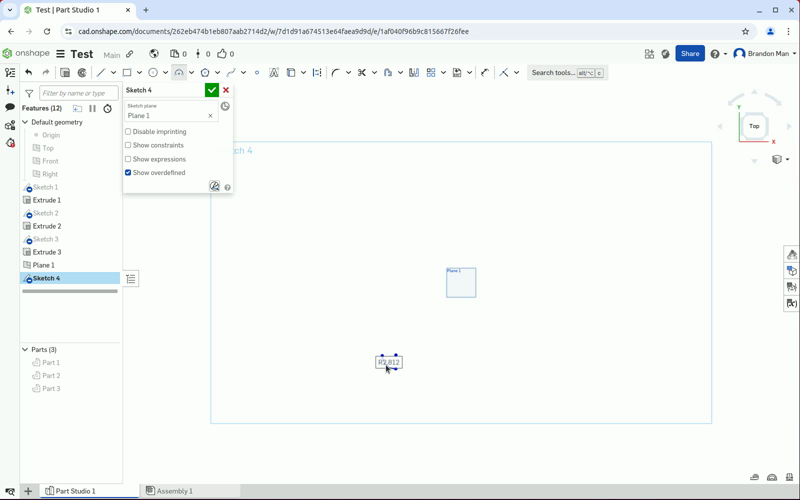
key(l)
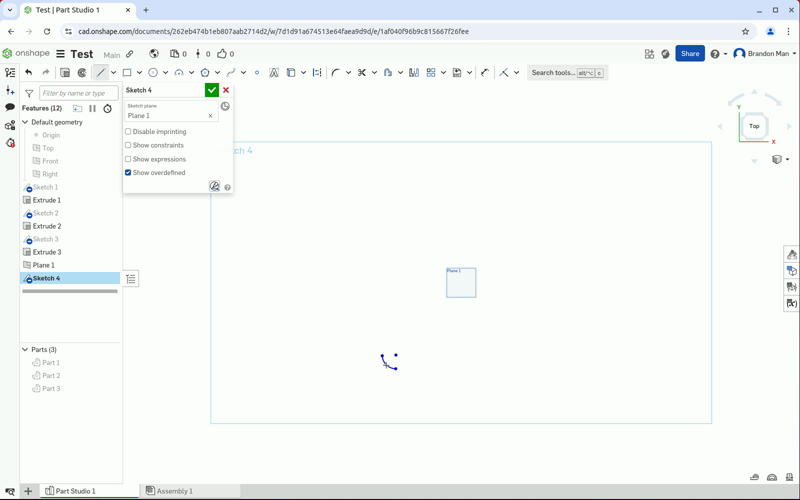
mouse_move(395, 368)
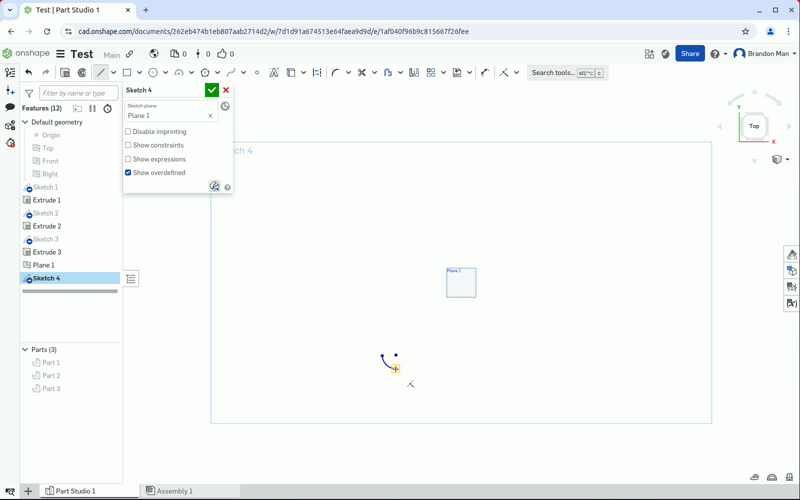
click(395, 368)
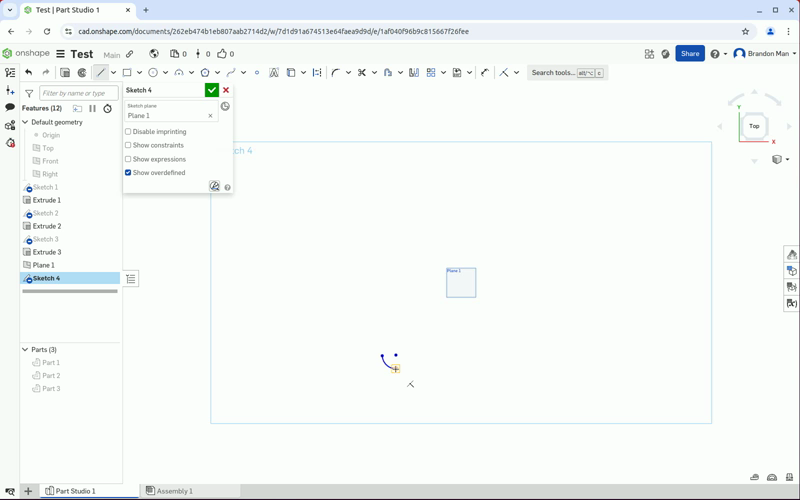
key_down(shift)
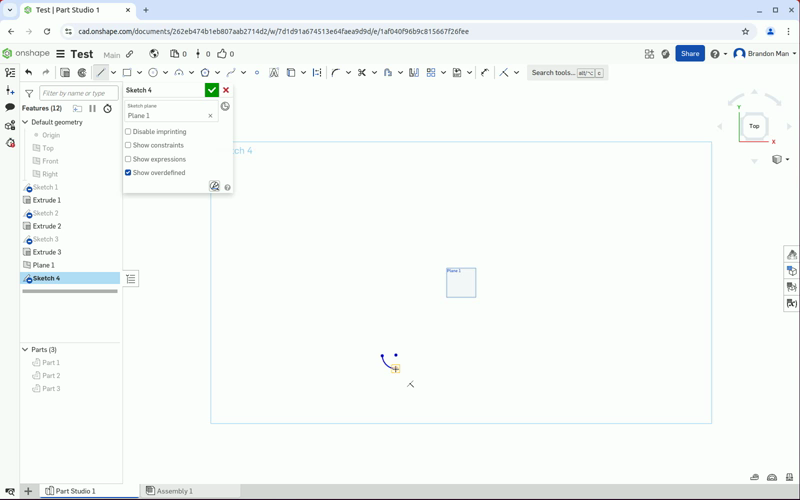
mouse_move(526, 368)
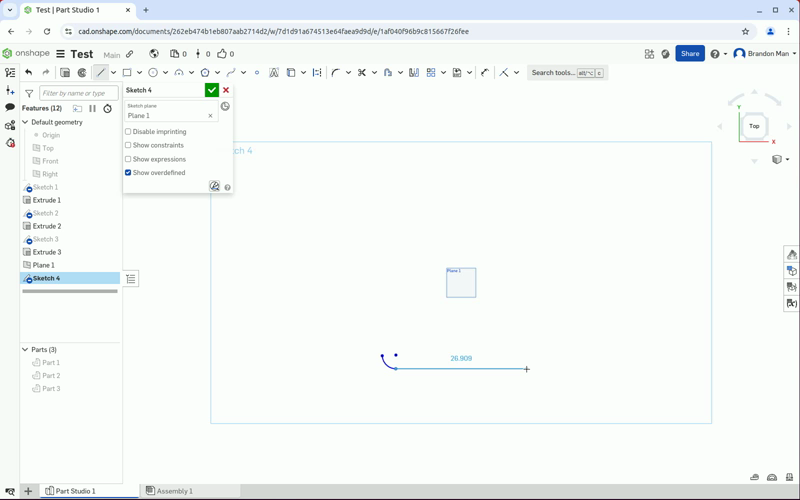
click(526, 368)
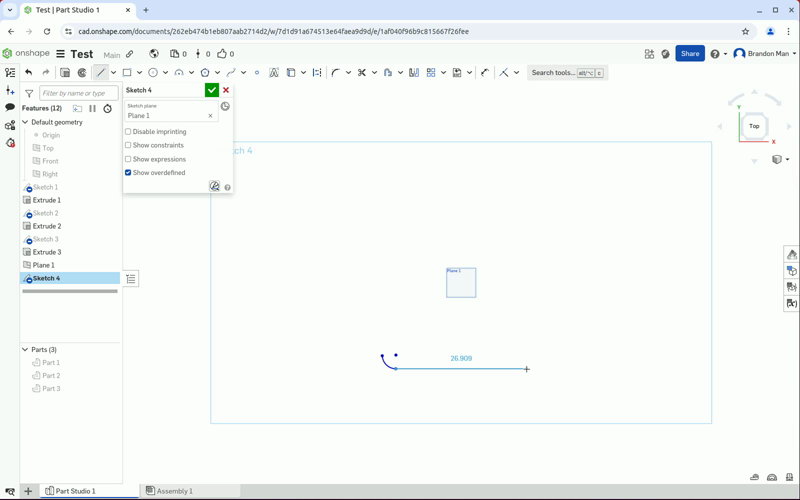
key_up(shift)
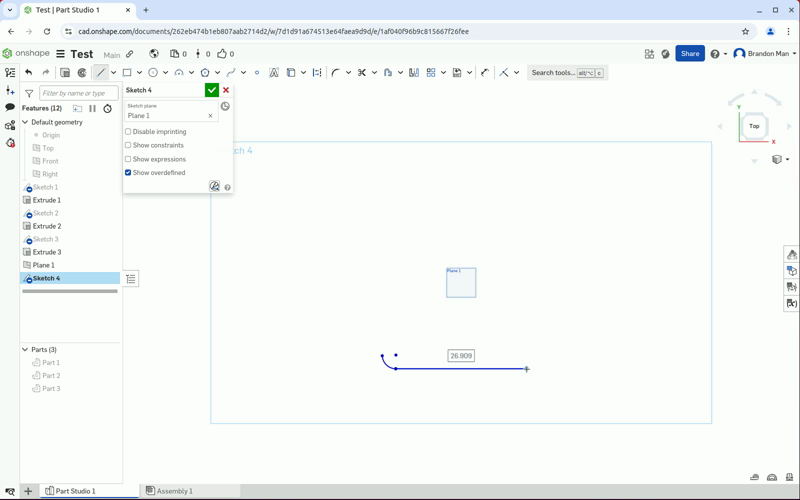
key(esc)
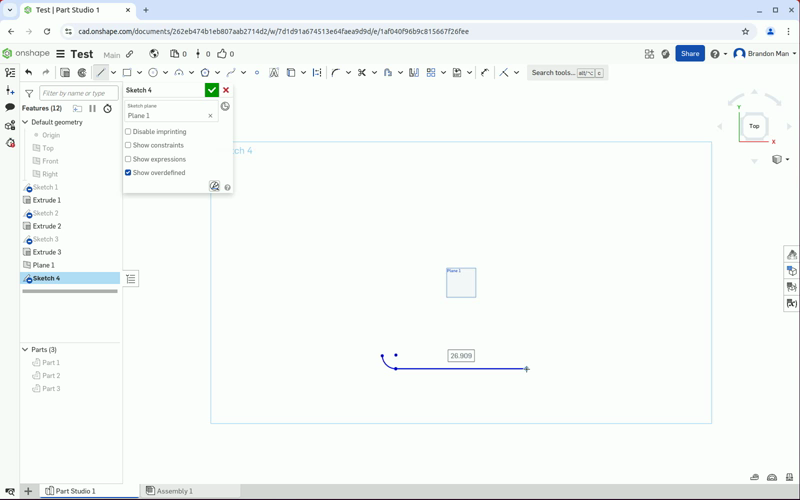
key(a)
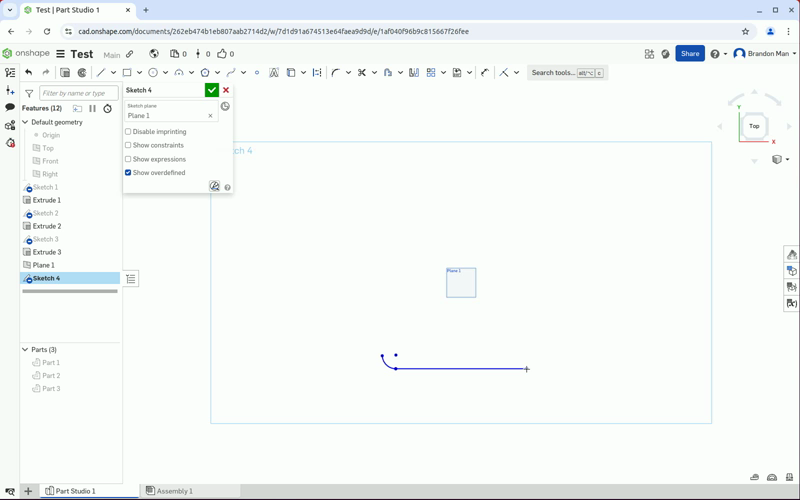
mouse_move(526, 368)
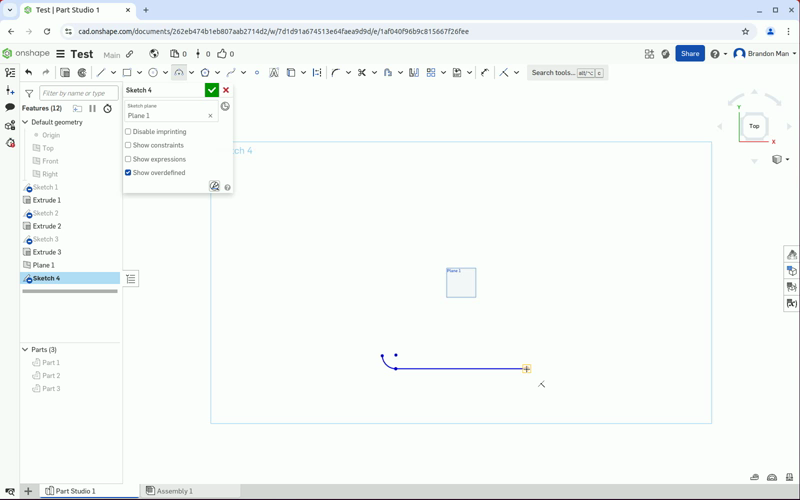
click(526, 368)
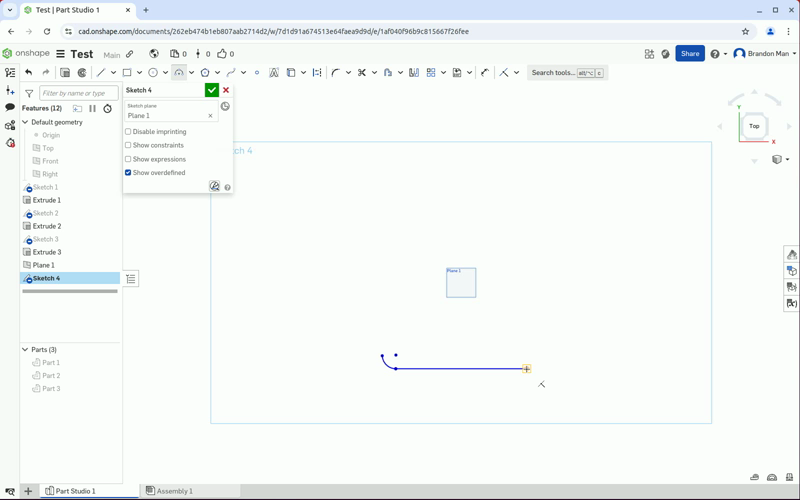
key_down(shift)
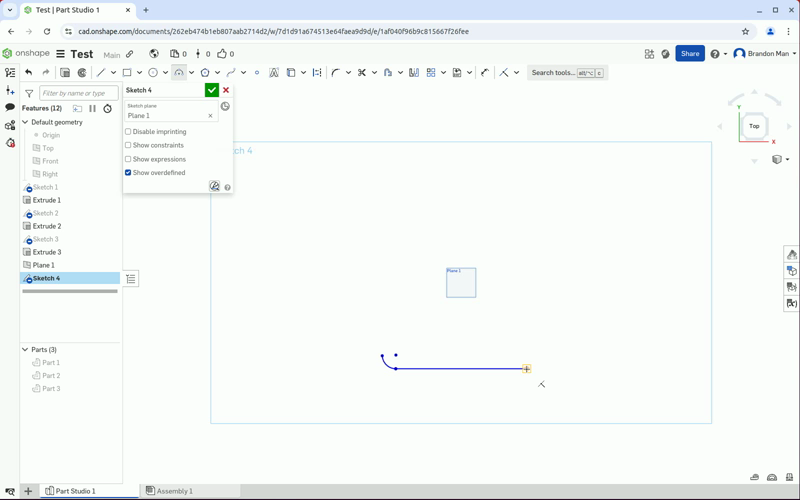
mouse_move(540, 355)
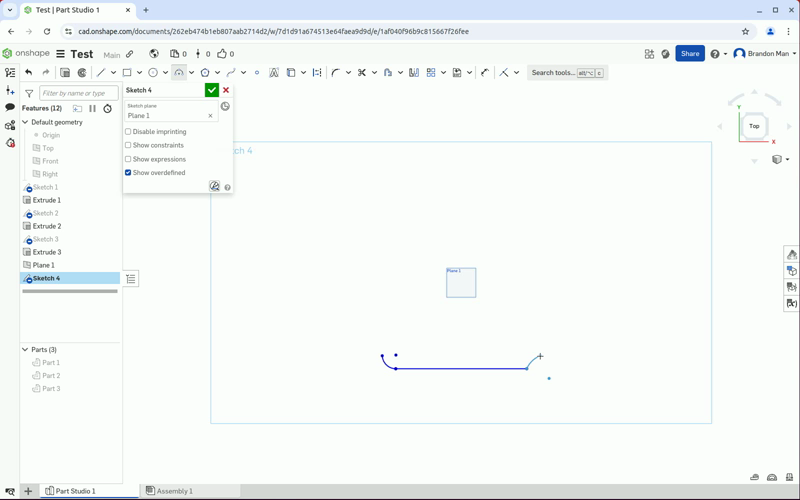
click(540, 355)
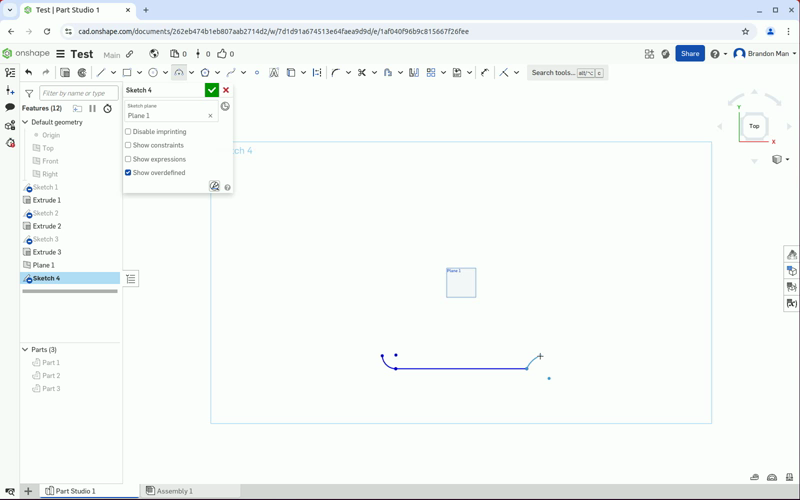
mouse_move(536, 364)
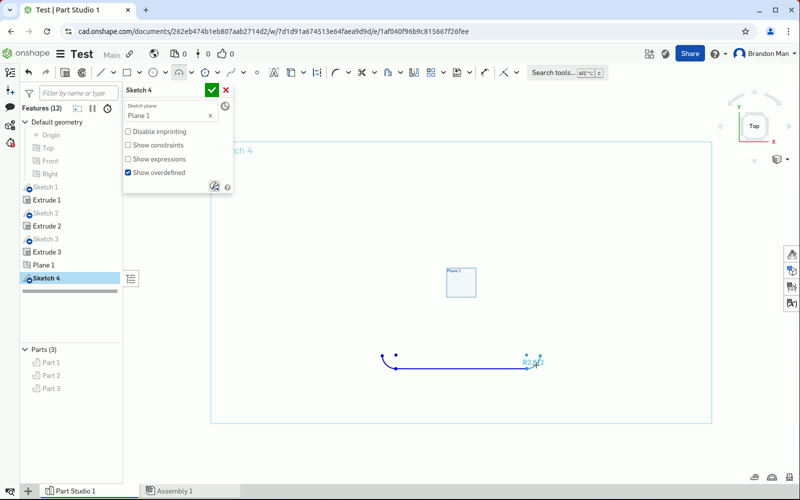
click(536, 364)
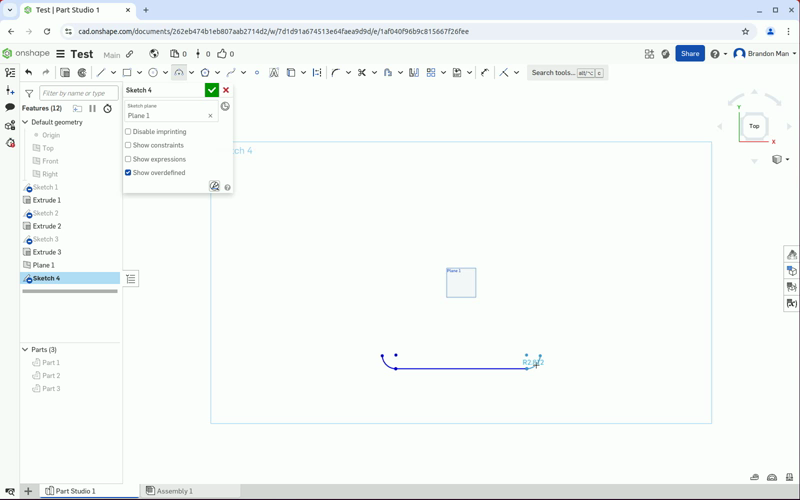
key_up(shift)
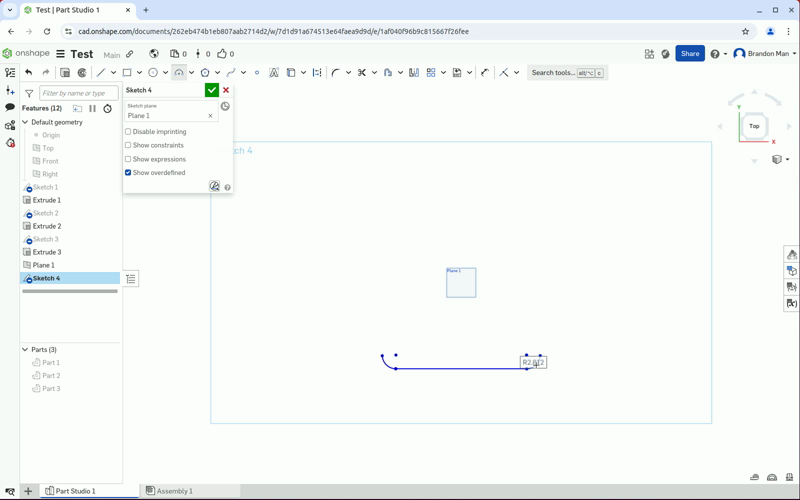
key(esc)
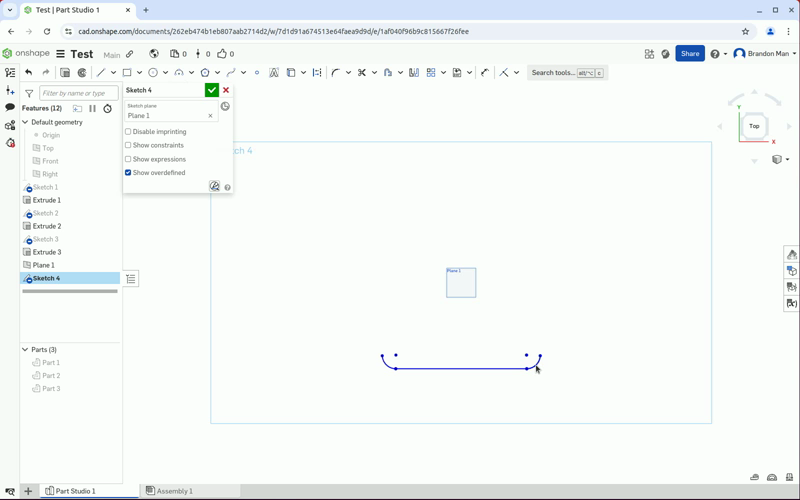
key(l)
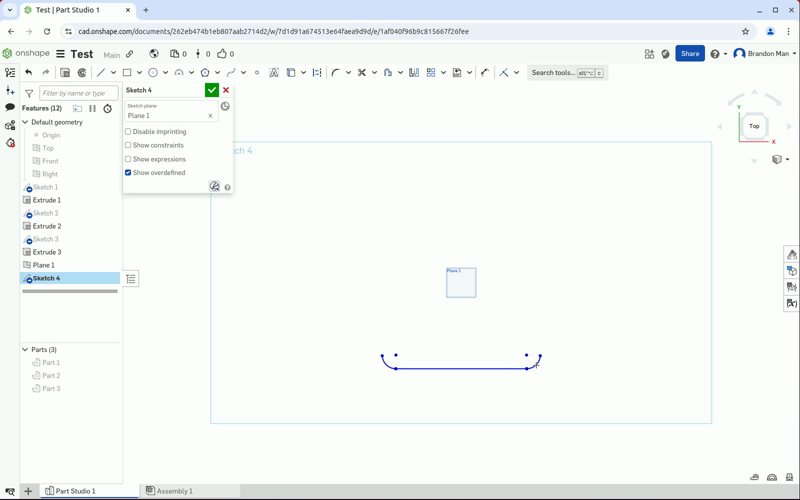
mouse_move(540, 355)
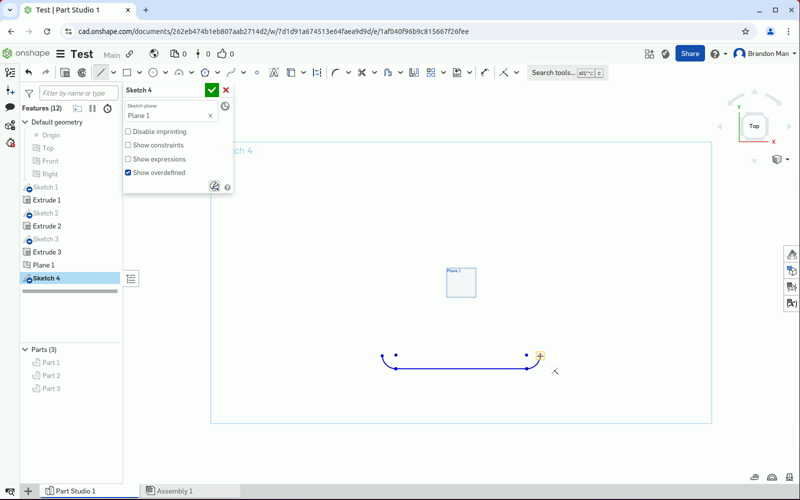
click(540, 355)
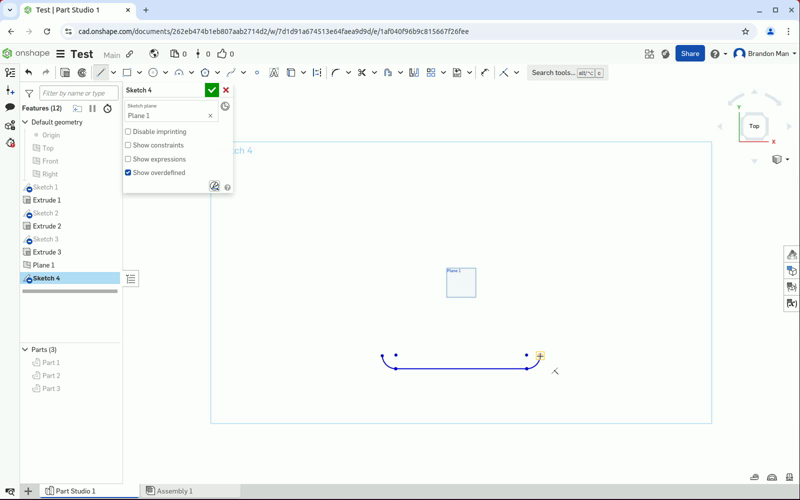
key_down(shift)
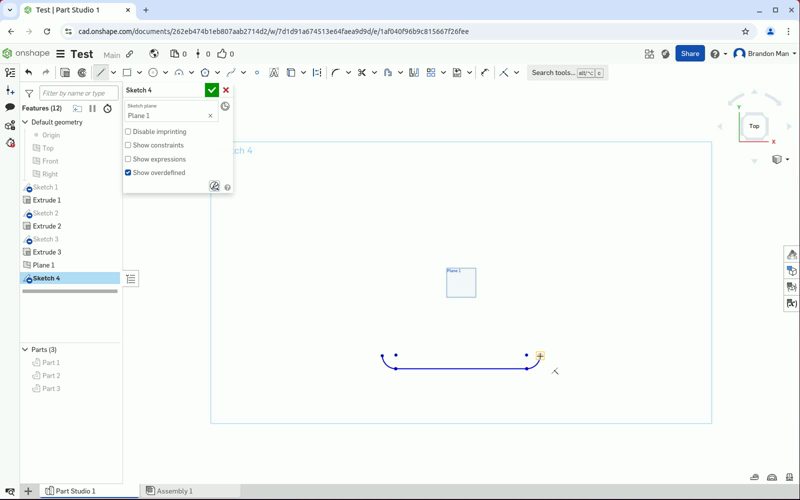
mouse_move(540, 237)
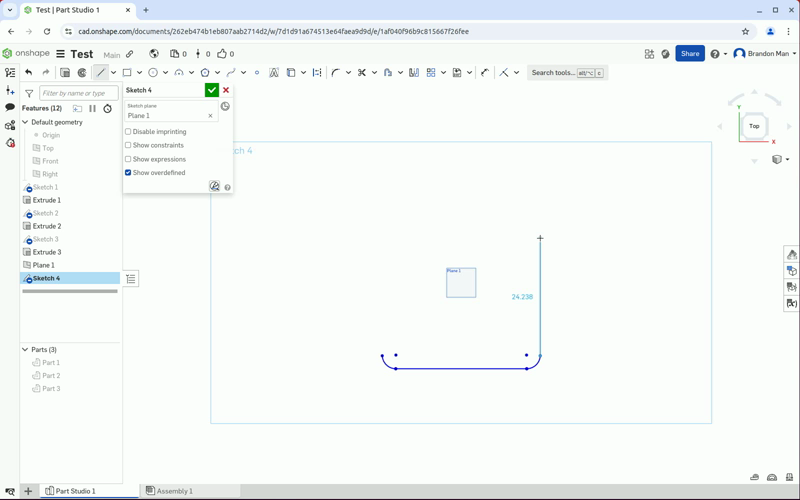
click(540, 237)
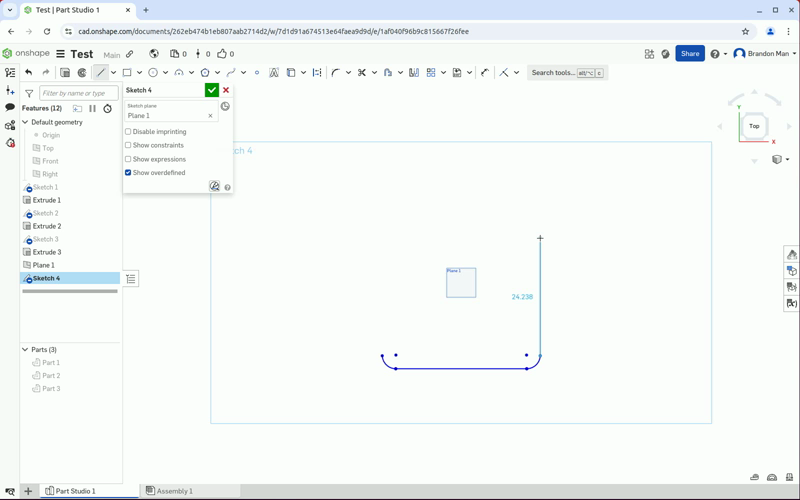
key_up(shift)
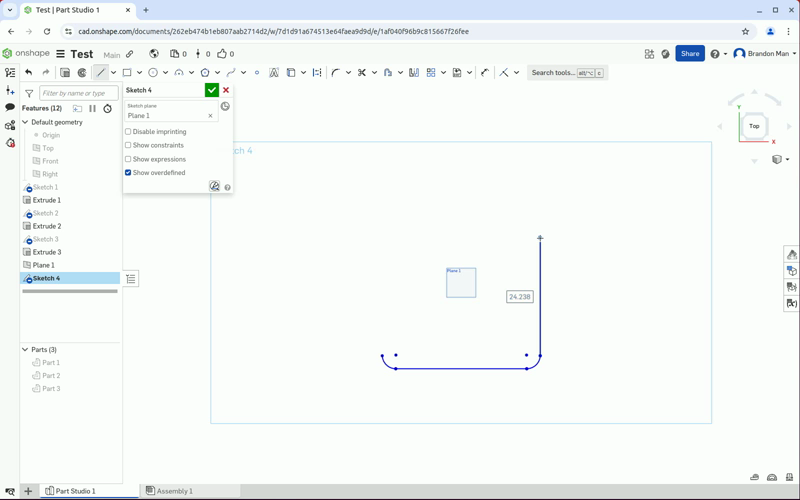
key_down(shift)
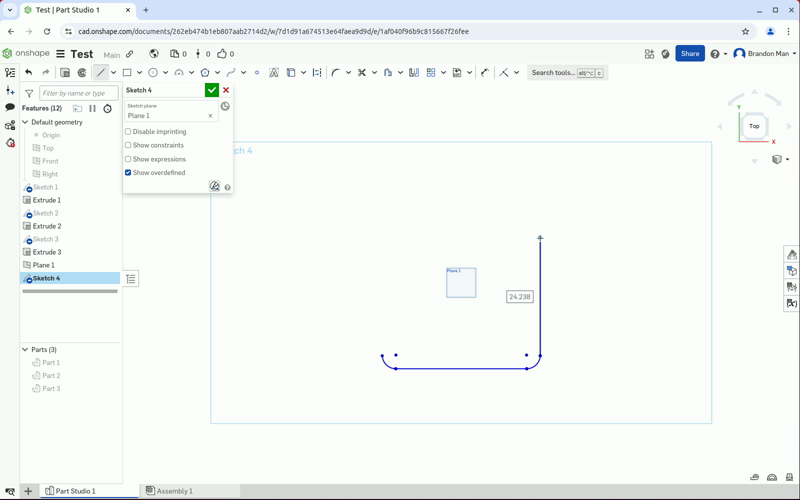
mouse_move(570, 237)
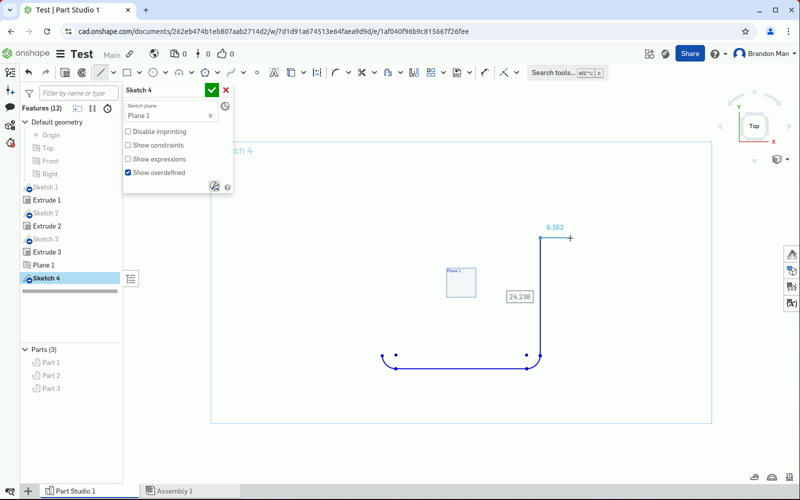
mouse_move(540, 211)
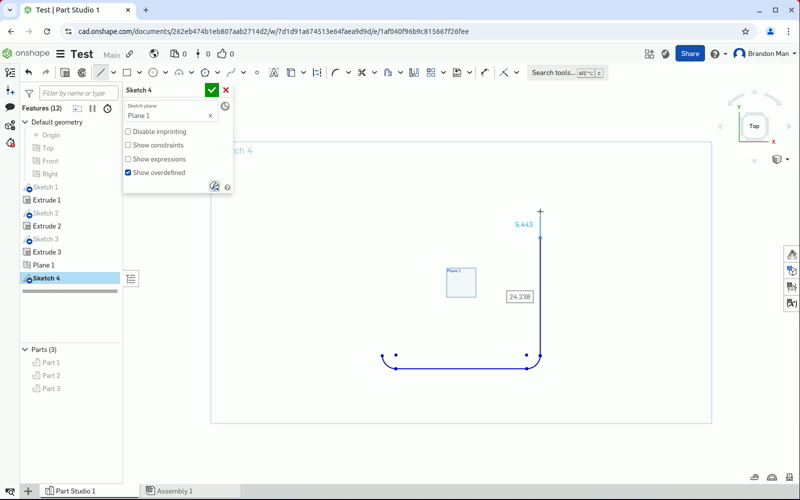
click(540, 211)
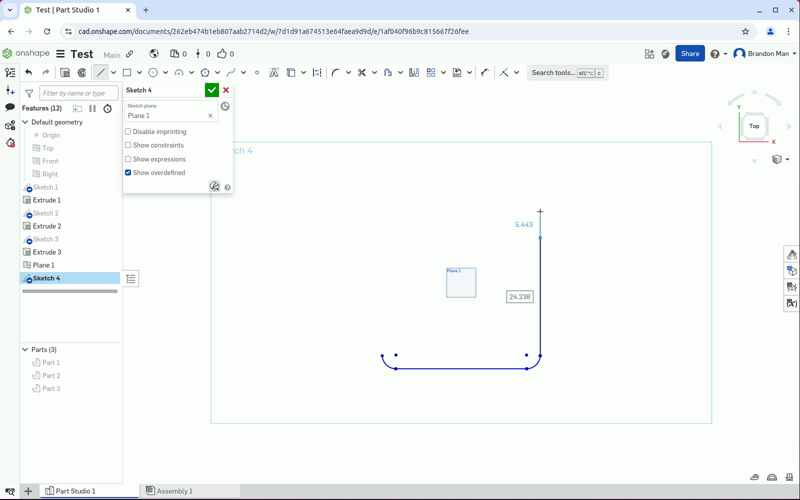
key_up(shift)
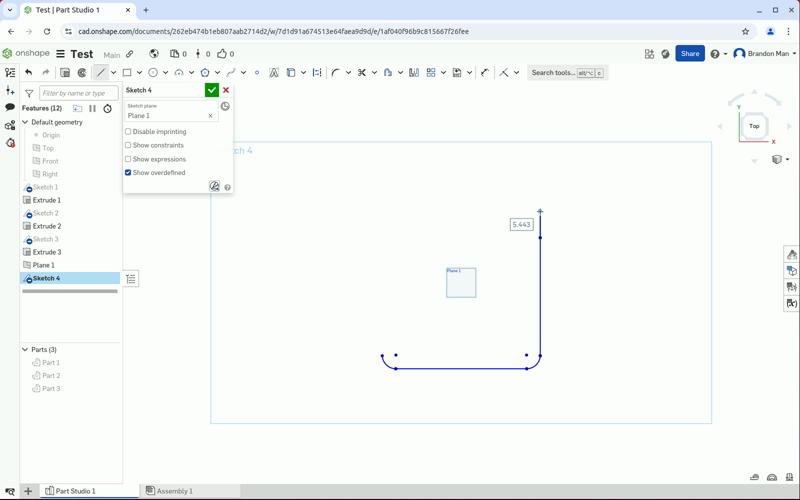
key(esc)
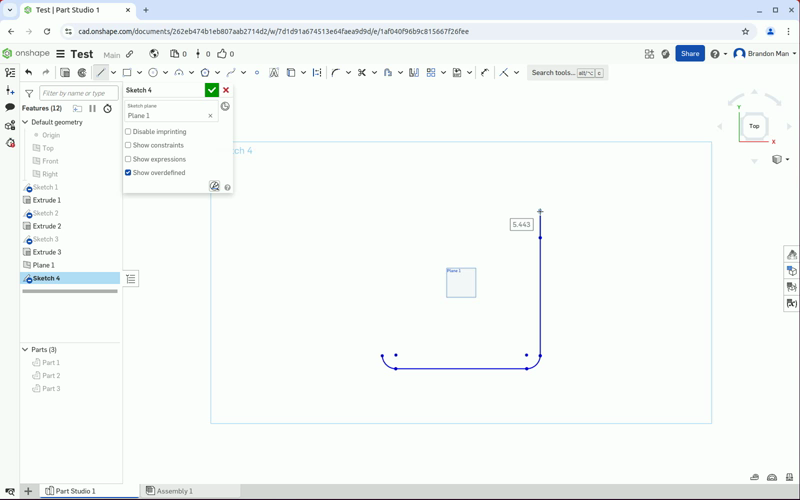
key(a)
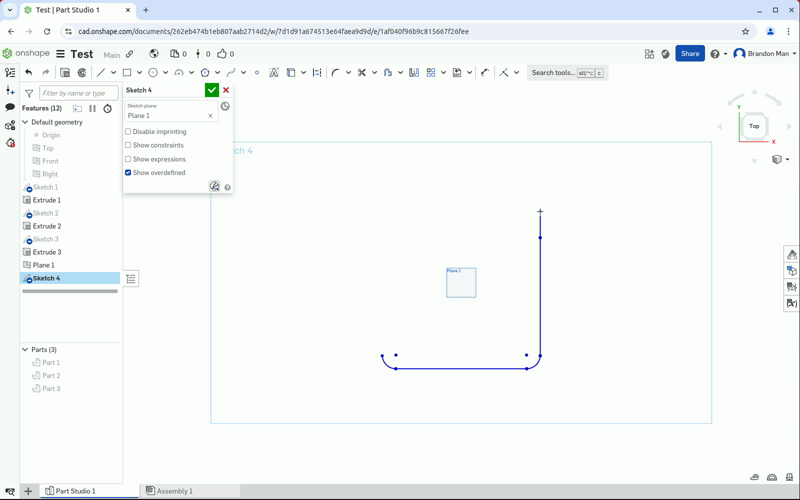
mouse_move(540, 211)
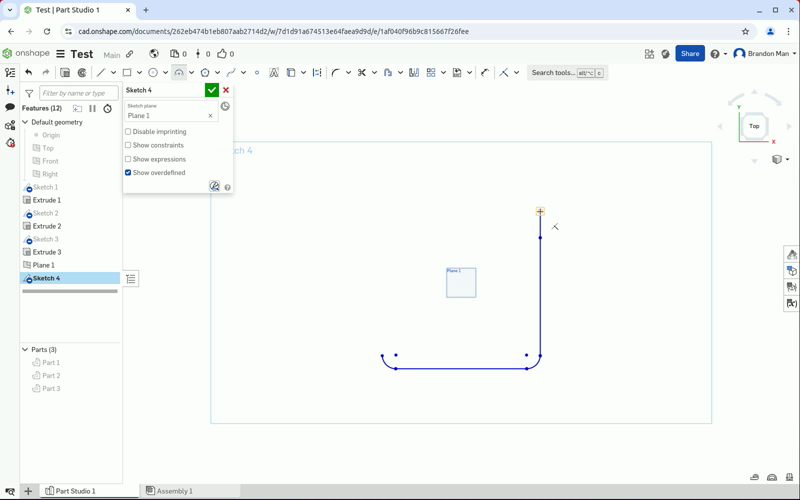
click(540, 211)
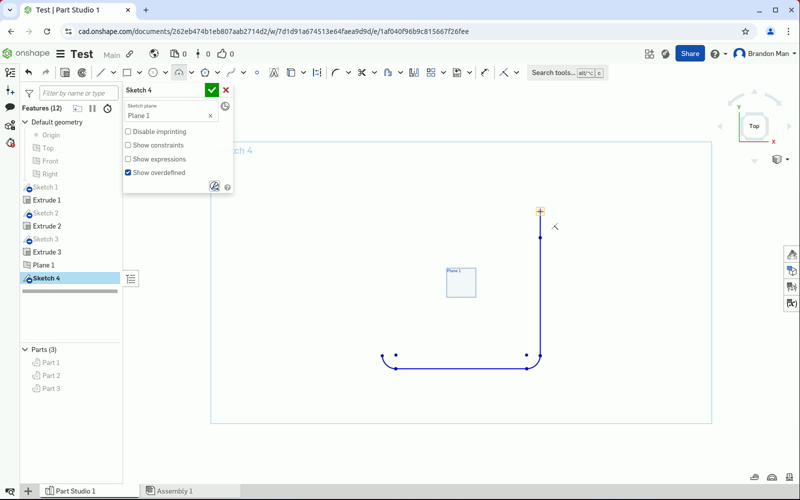
key_down(shift)
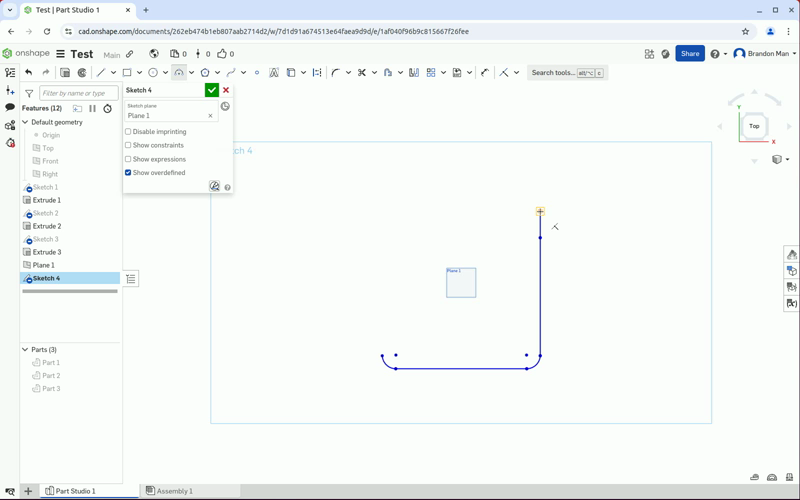
mouse_move(526, 197)
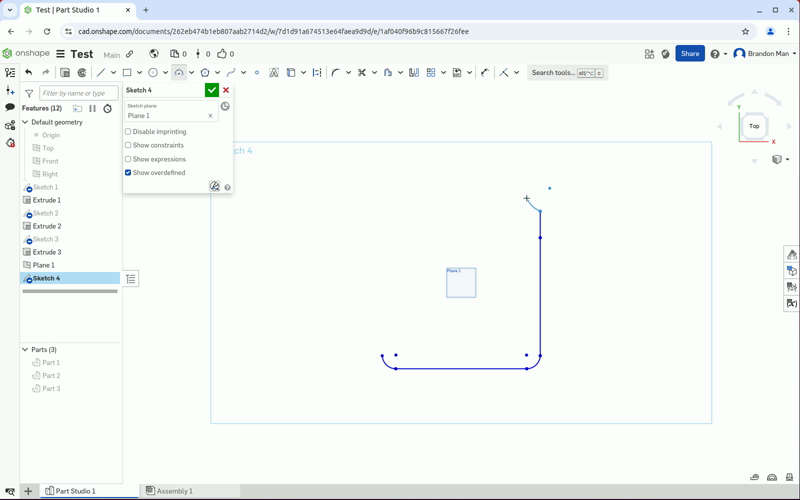
click(526, 197)
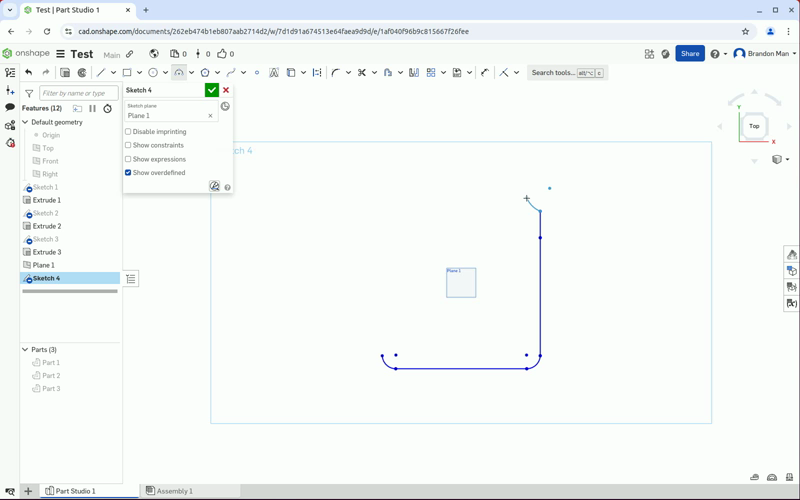
mouse_move(536, 201)
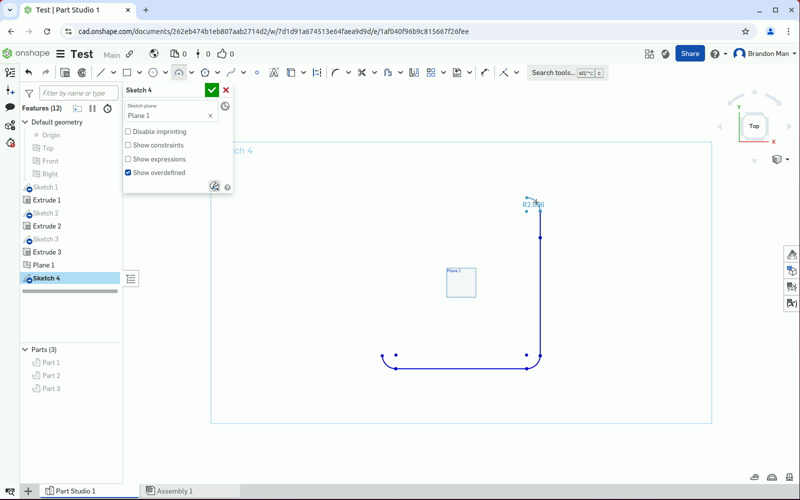
click(536, 201)
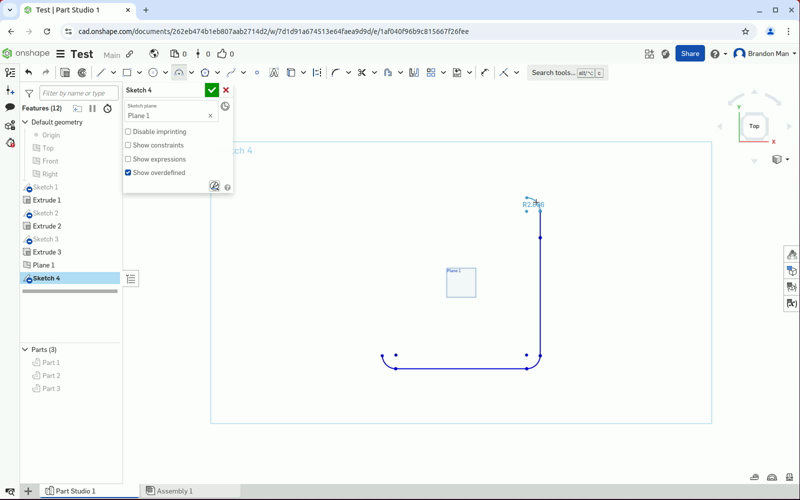
key_up(shift)
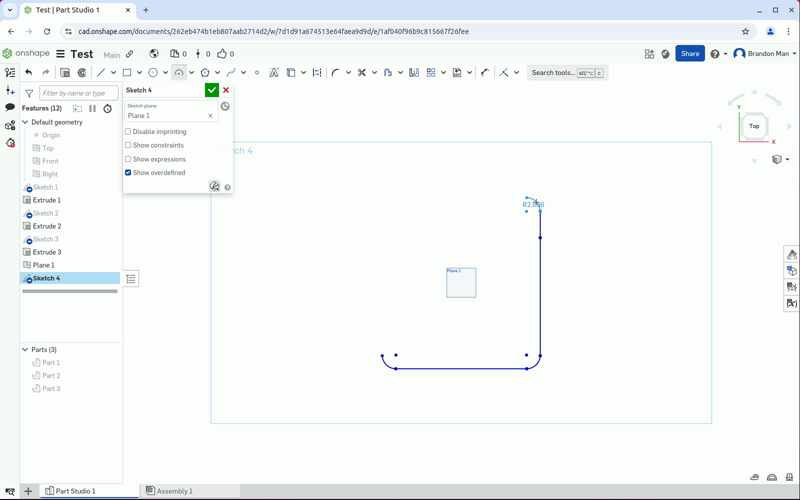
key(esc)
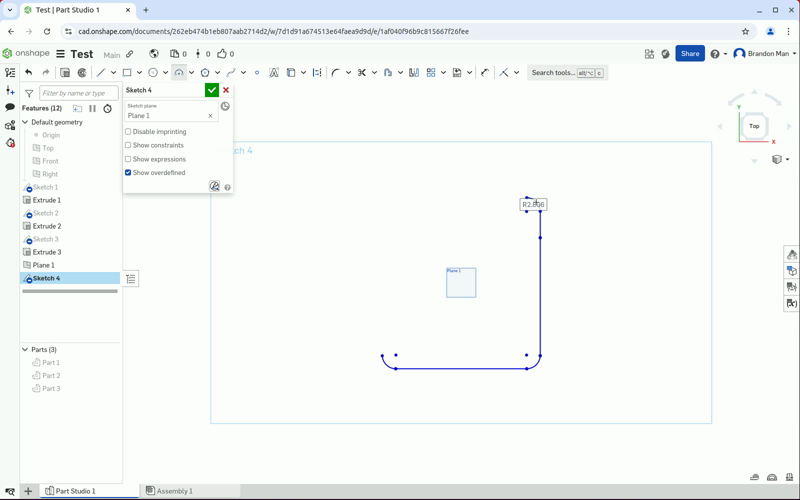
key(l)
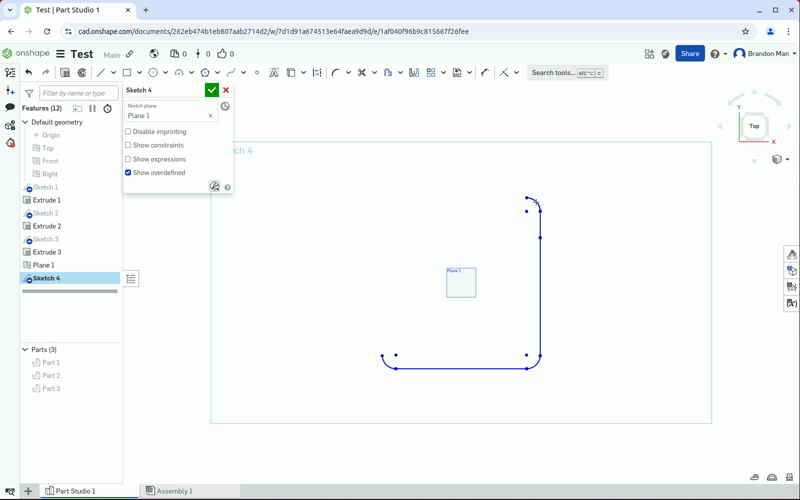
mouse_move(526, 197)
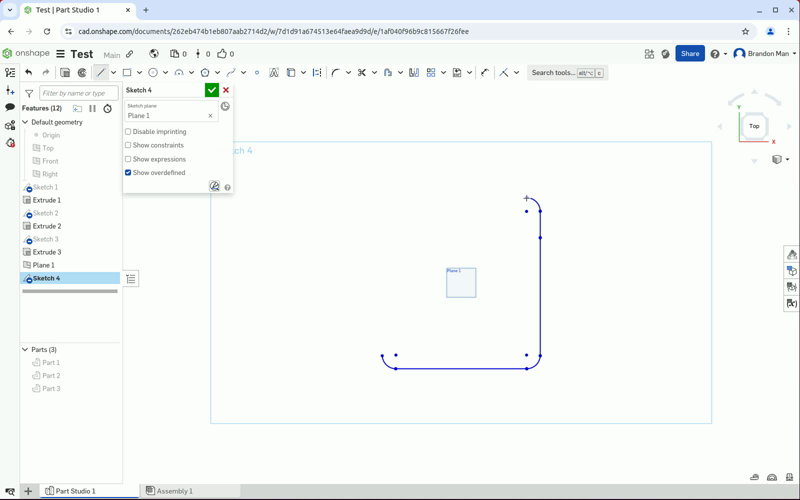
click(526, 197)
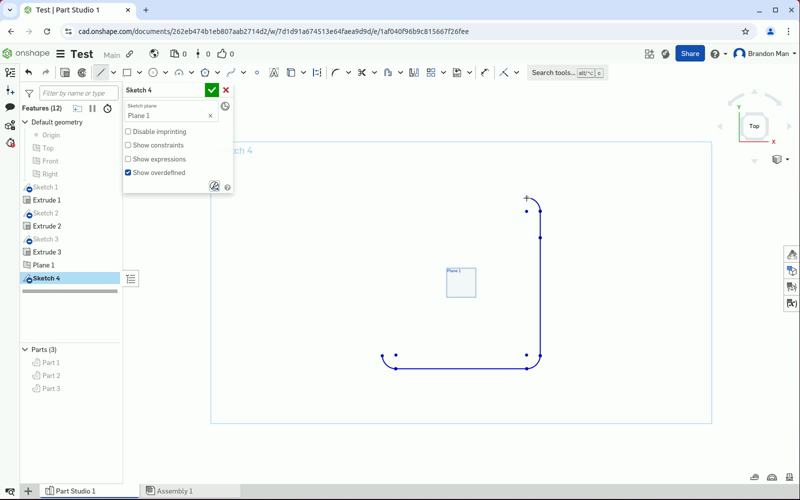
key_down(shift)
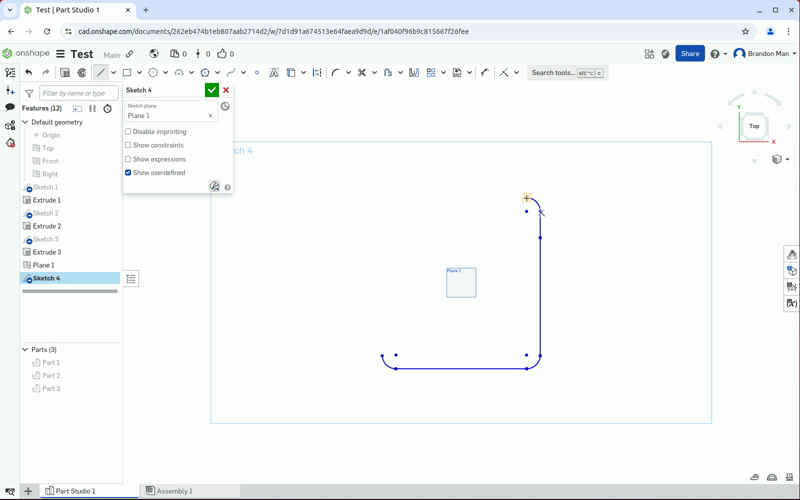
mouse_move(395, 197)
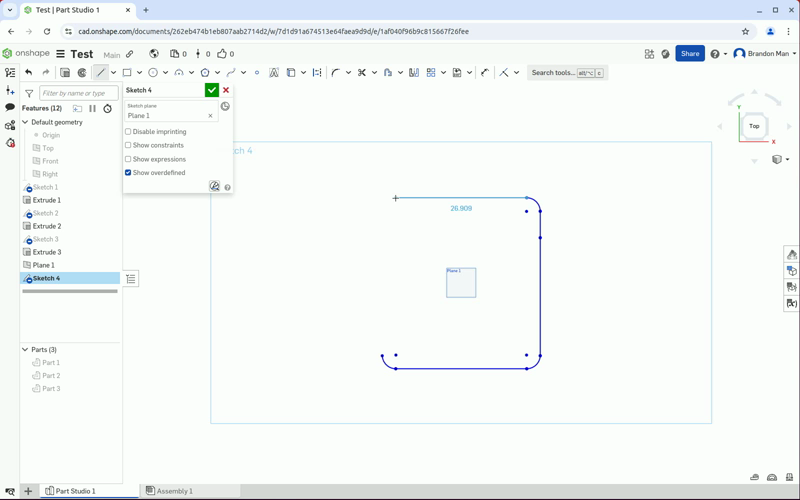
click(395, 197)
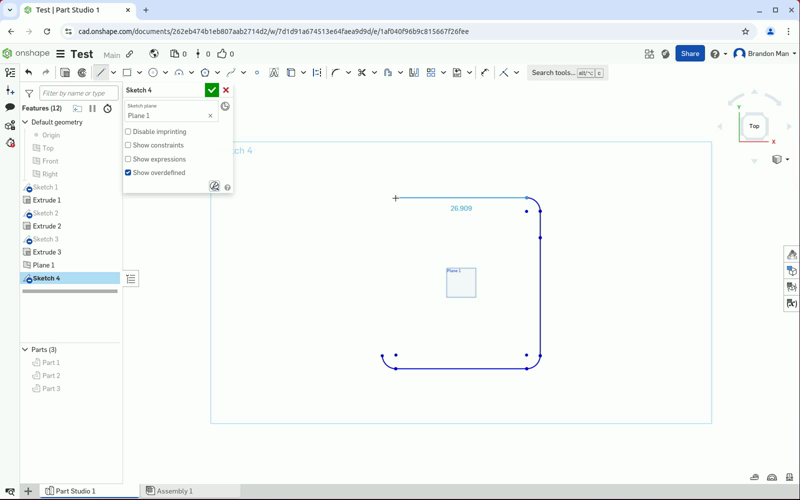
key_up(shift)
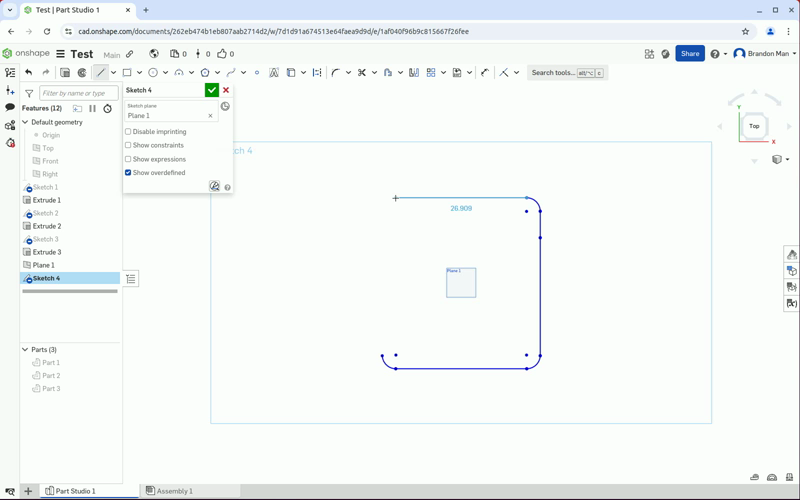
key(esc)
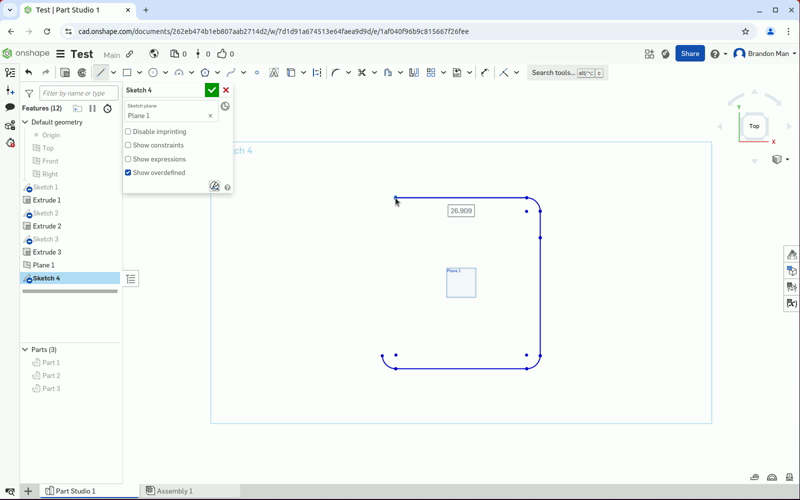
key(a)
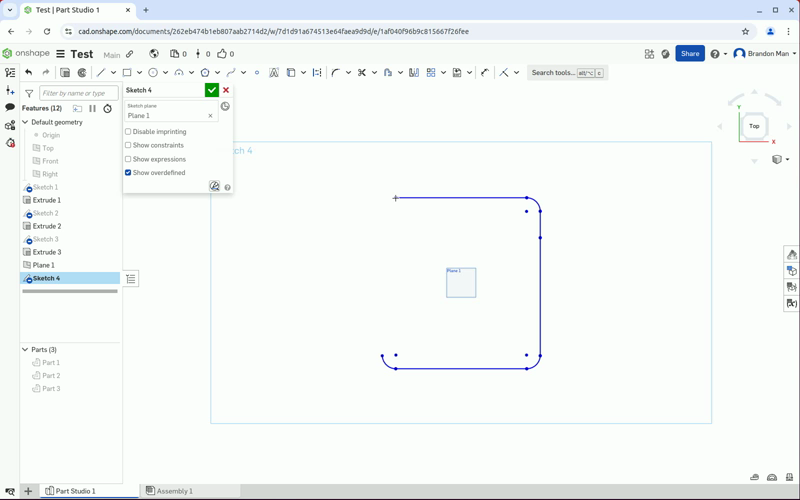
mouse_move(395, 197)
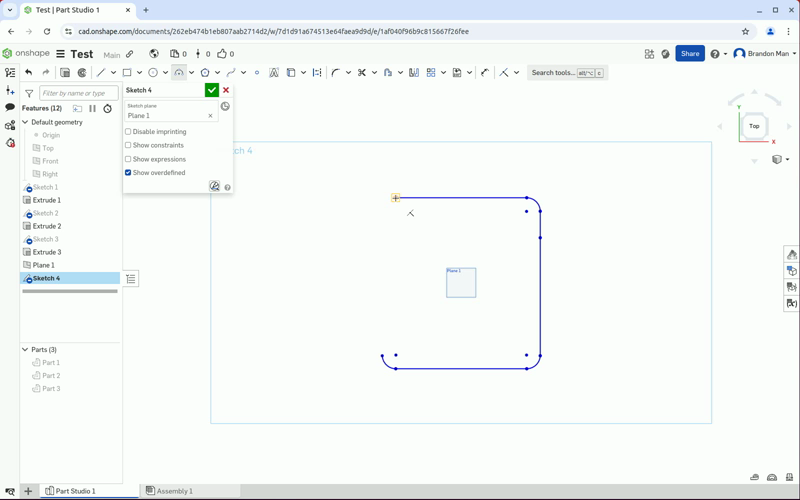
click(395, 197)
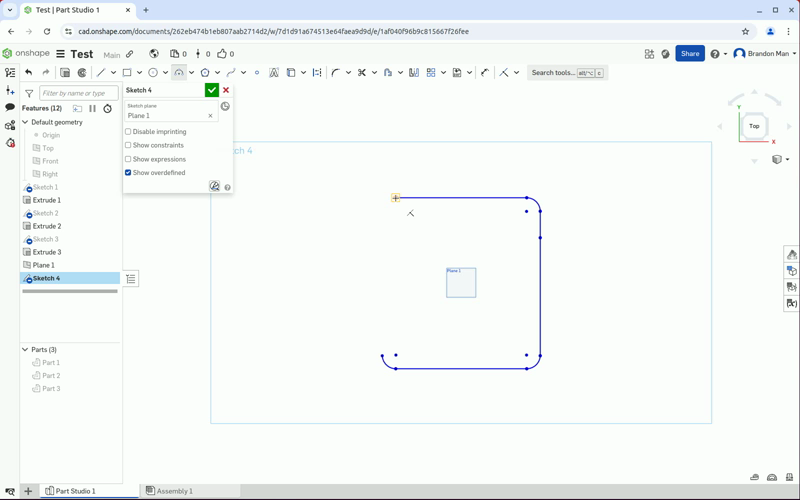
key_down(shift)
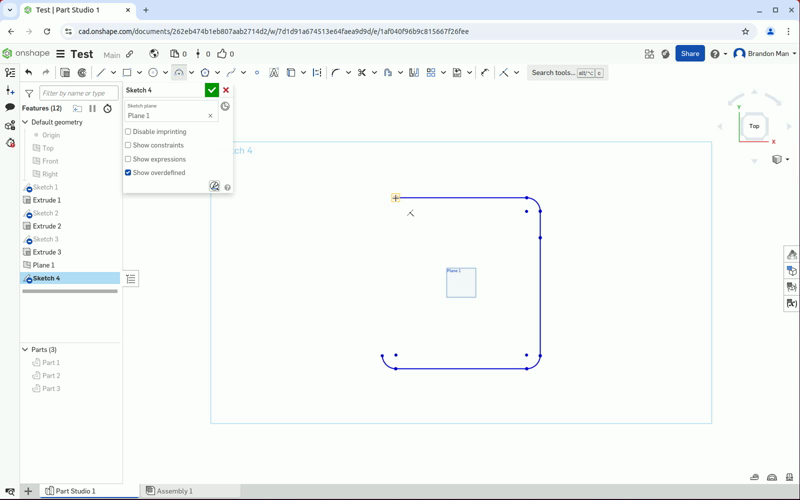
mouse_move(382, 211)
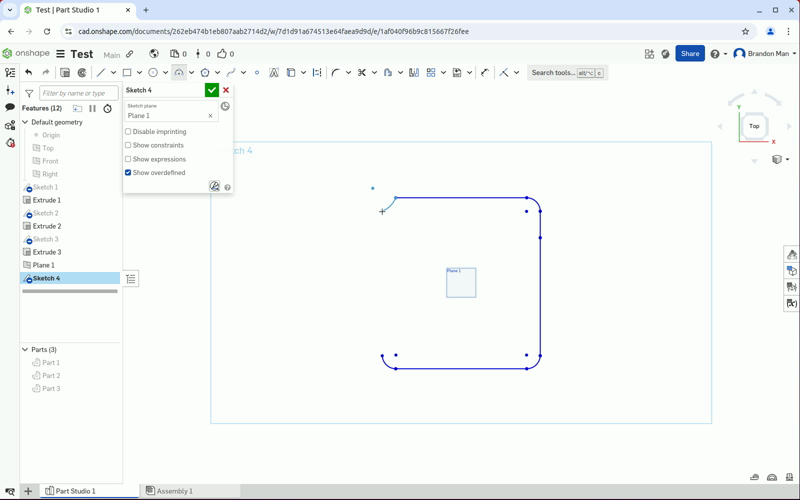
click(382, 211)
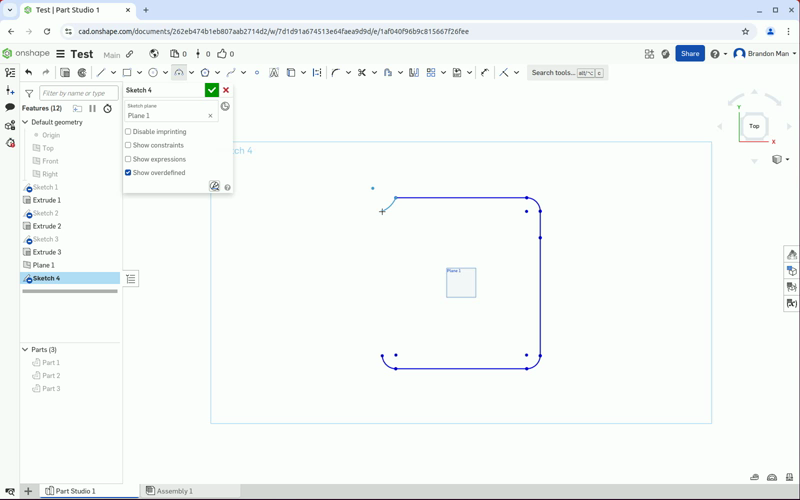
mouse_move(386, 201)
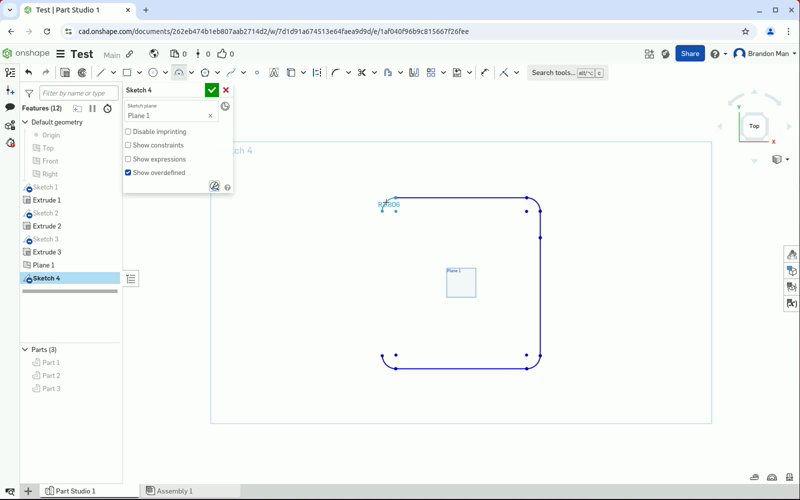
click(386, 201)
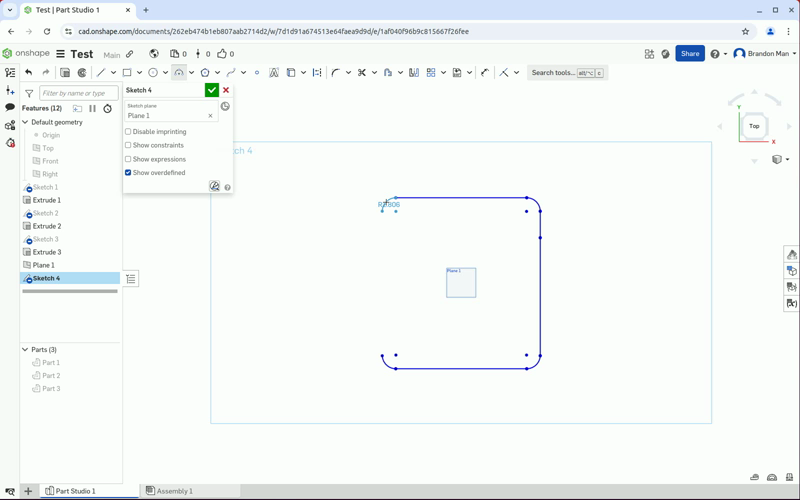
key_up(shift)
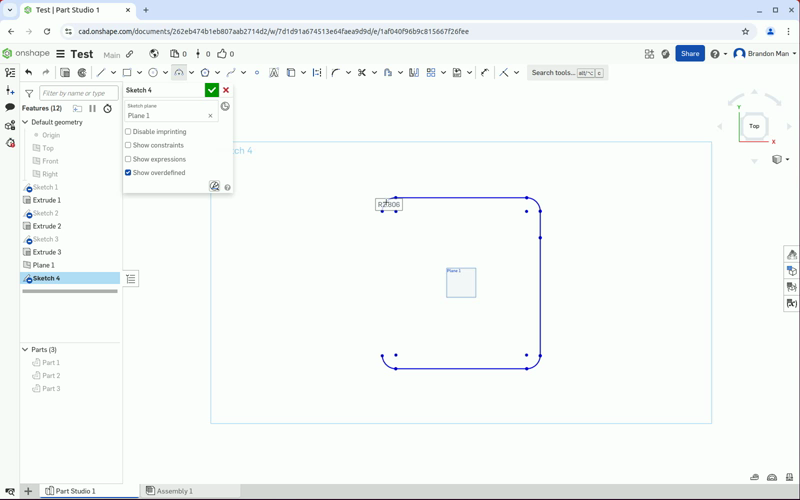
key(esc)
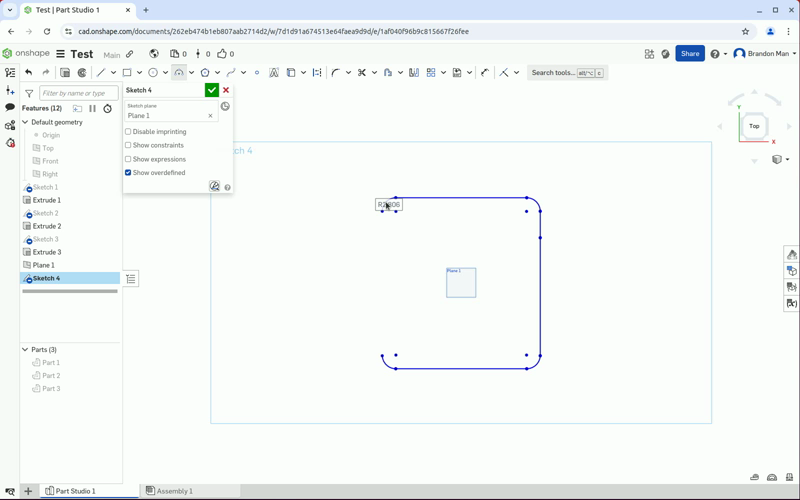
key(l)
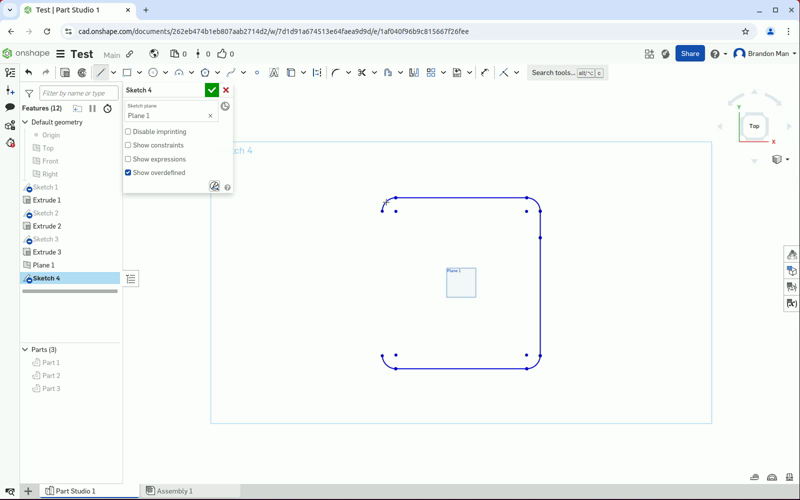
mouse_move(382, 211)
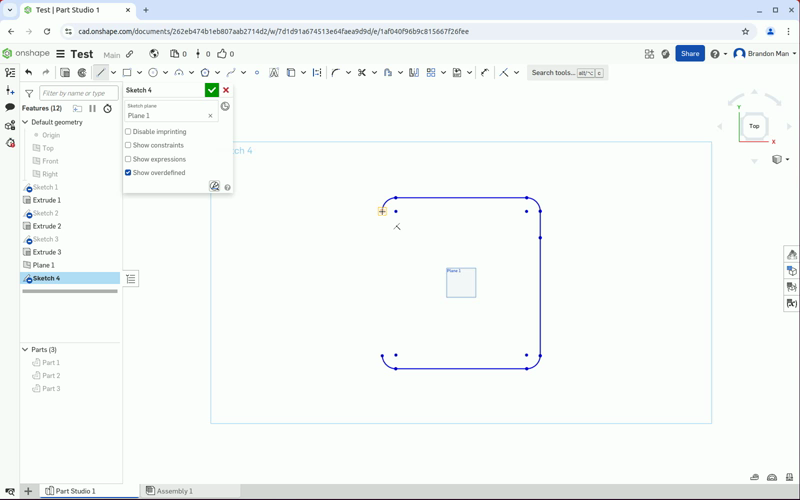
click(382, 211)
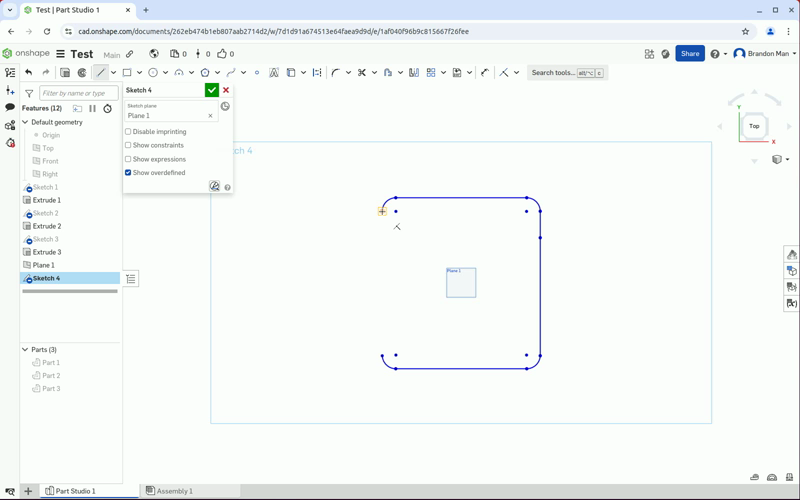
key_down(shift)
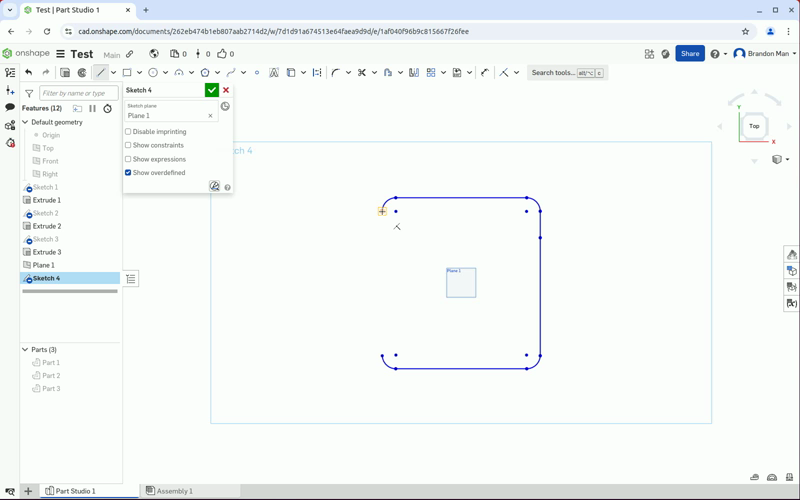
mouse_move(412, 211)
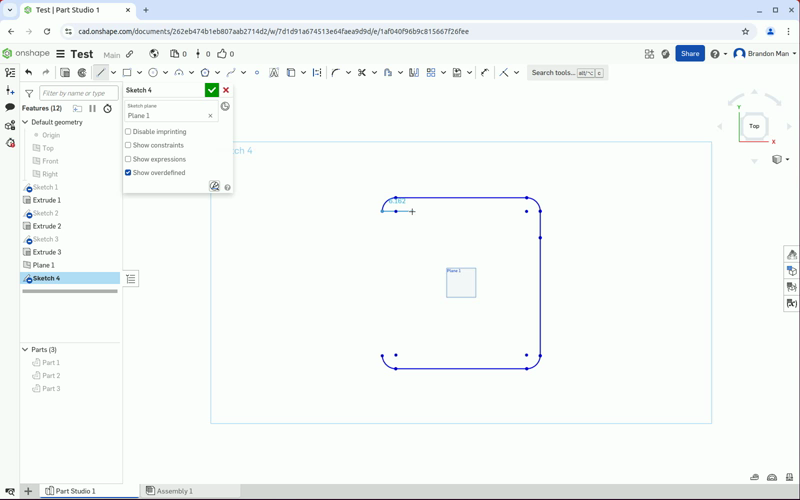
mouse_move(382, 237)
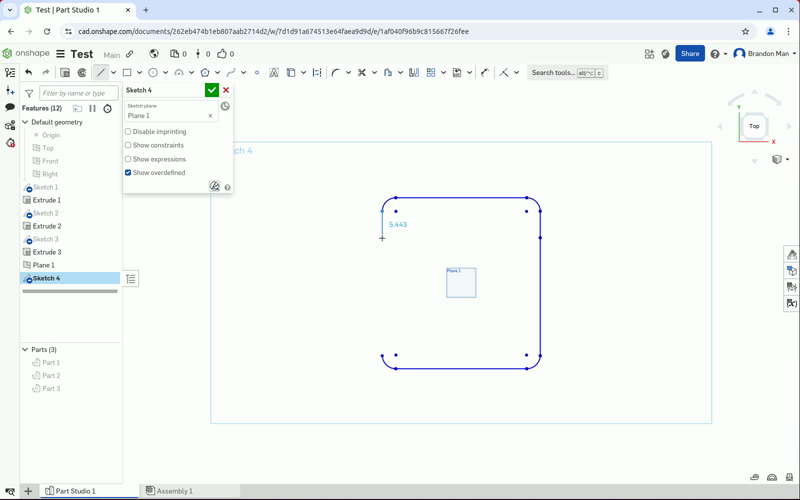
click(382, 237)
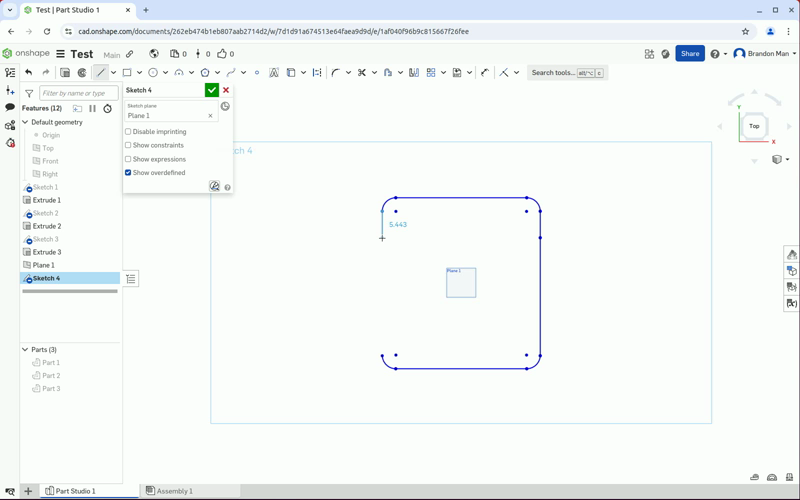
key_up(shift)
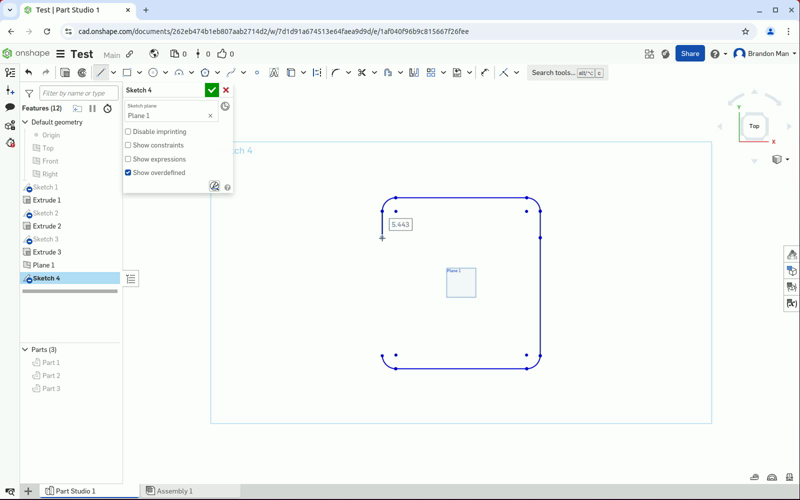
key_down(shift)
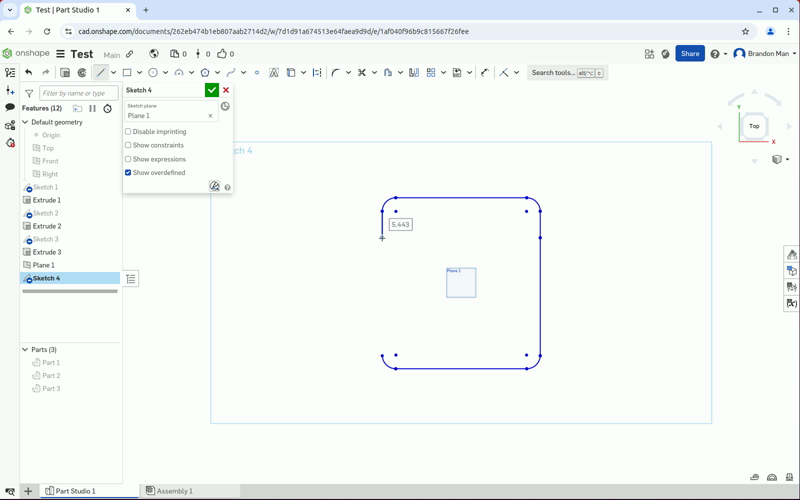
mouse_move(382, 355)
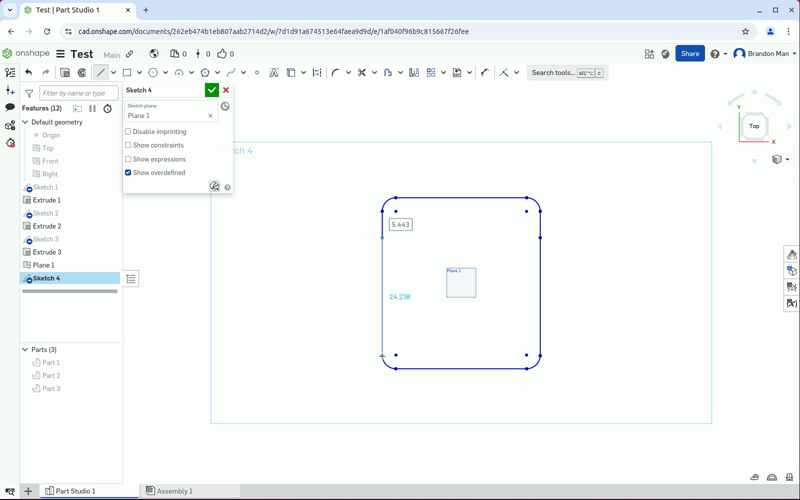
key_up(shift)
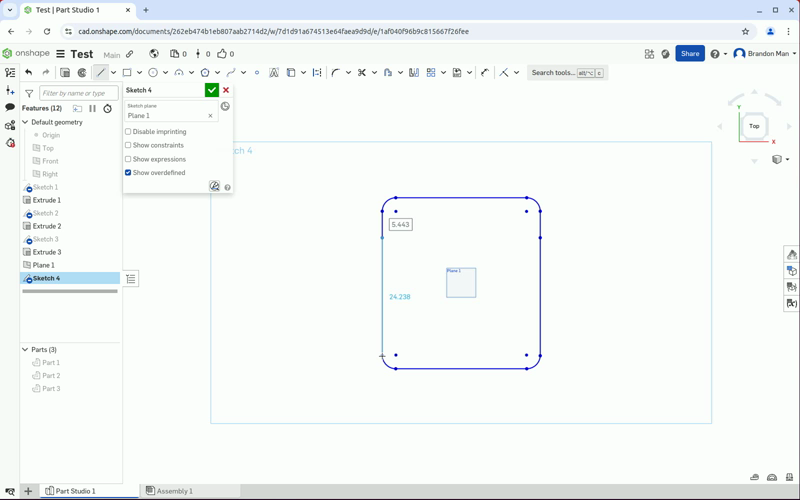
click(382, 355)
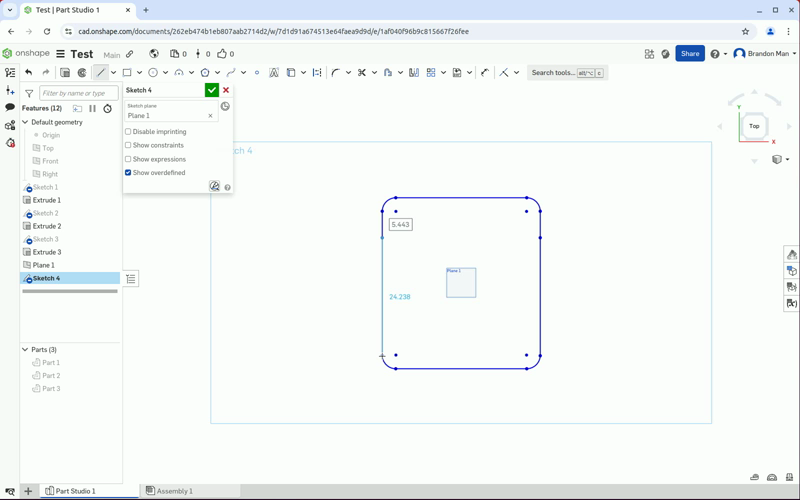
key(esc)
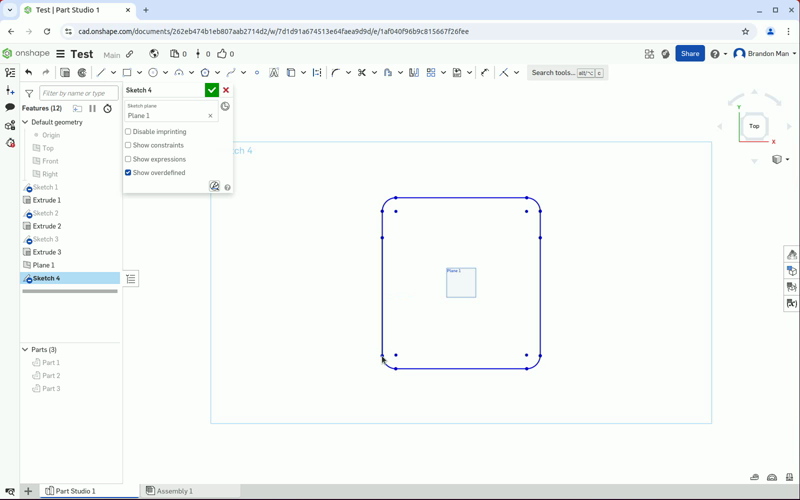
key(l)
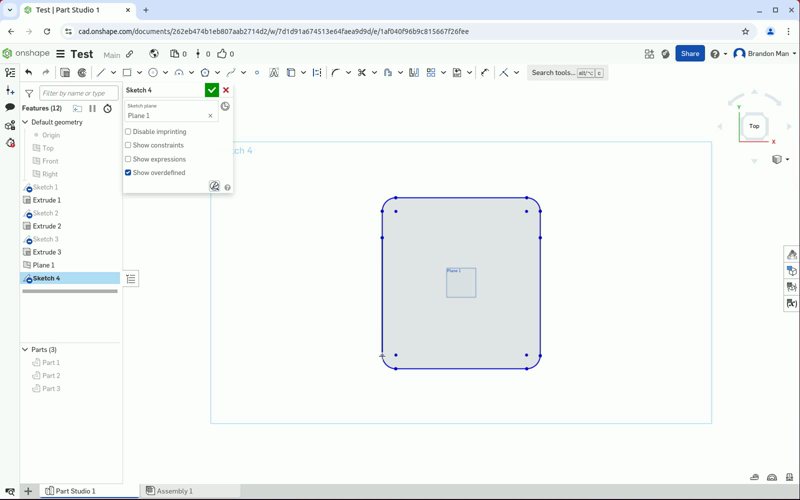
key_down(shift)
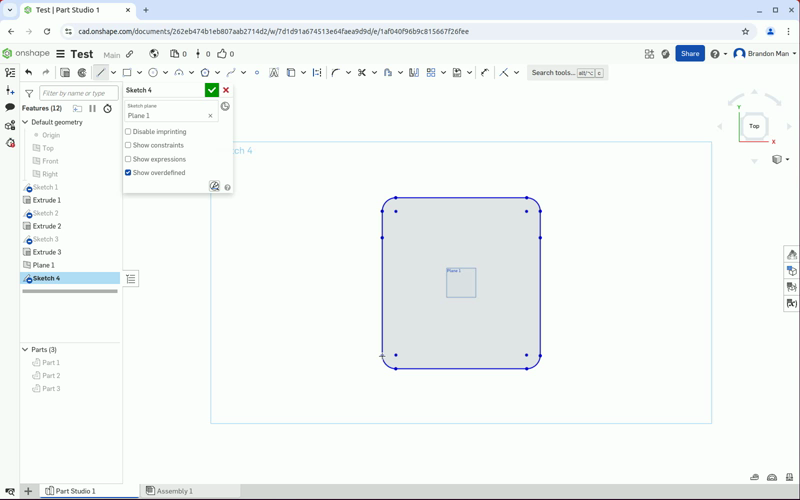
mouse_move(395, 355)
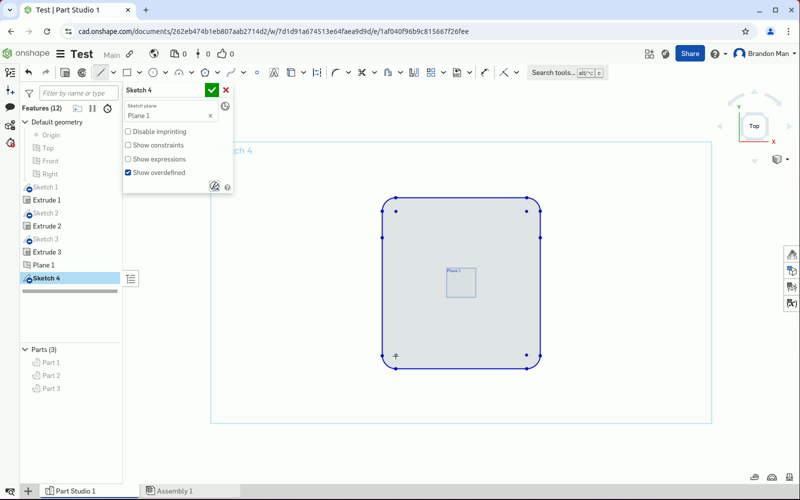
click(395, 355)
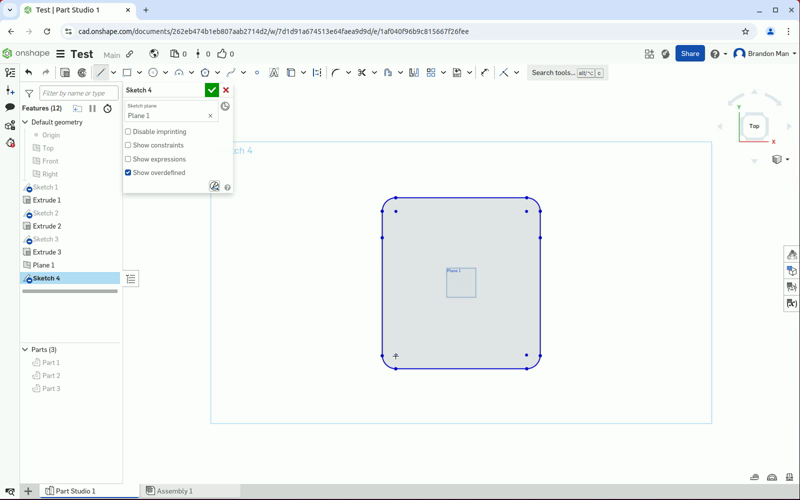
key_up(shift)
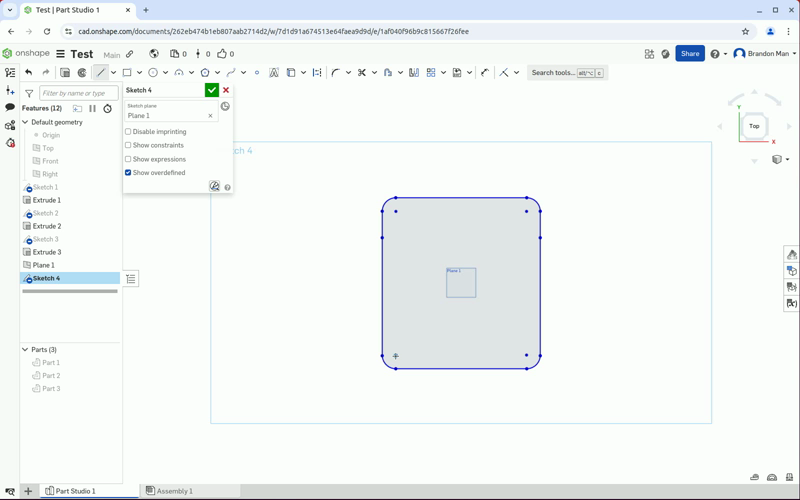
key_down(shift)
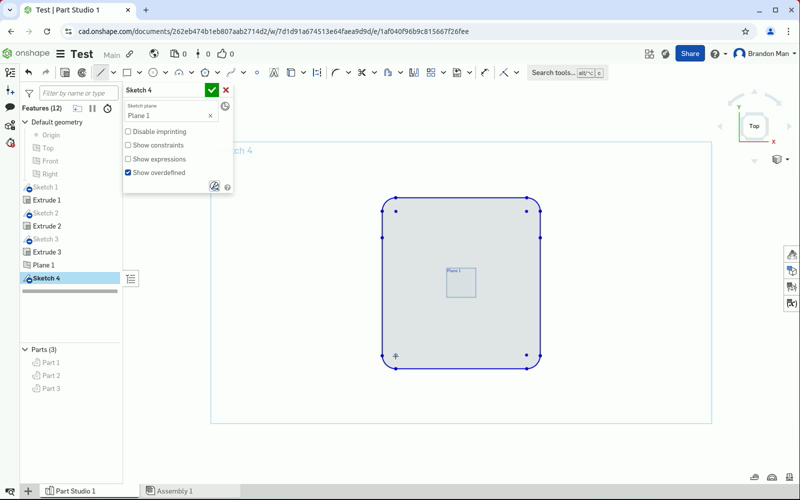
mouse_move(526, 355)
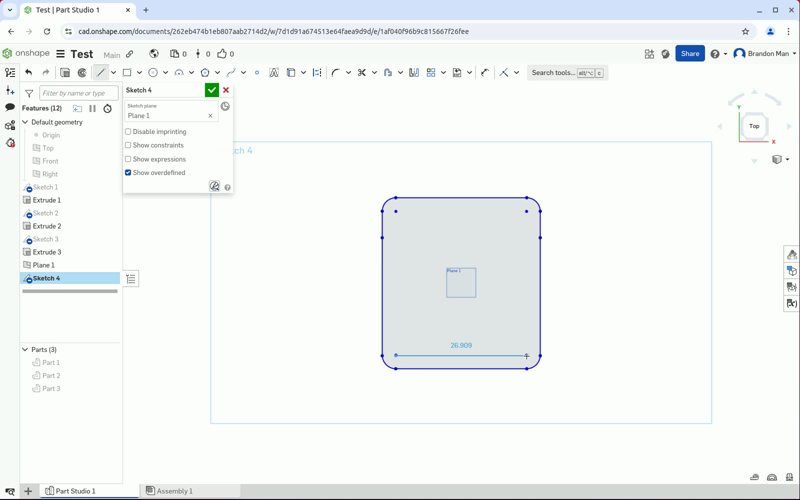
click(526, 355)
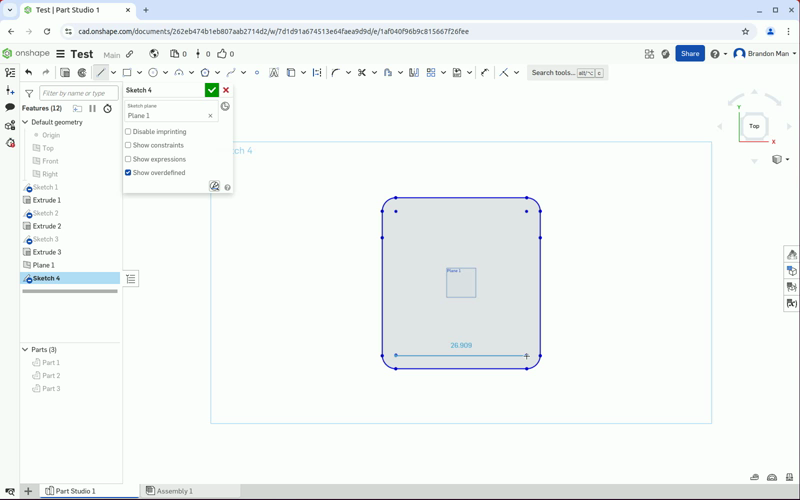
key_up(shift)
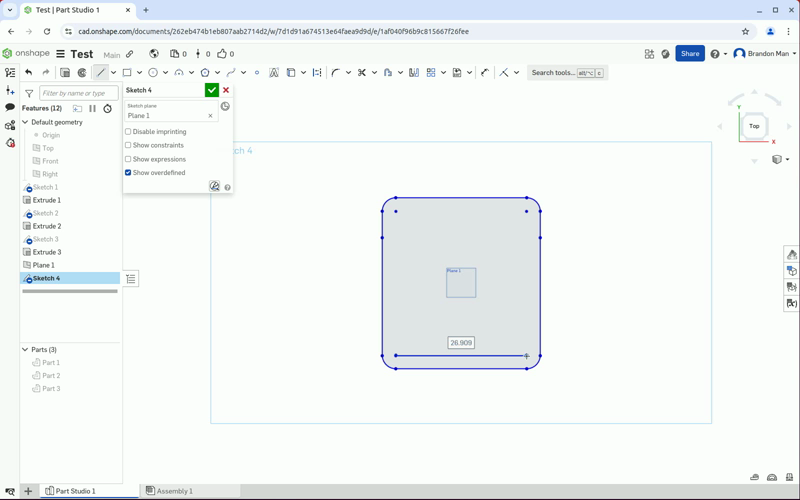
key_down(shift)
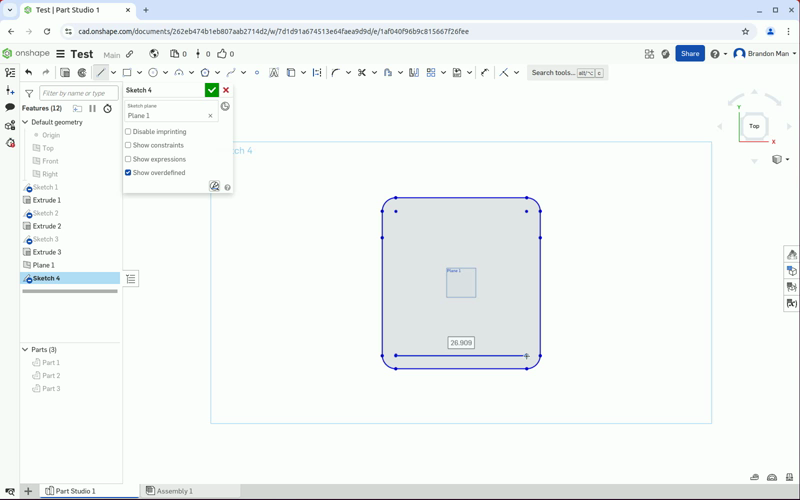
mouse_move(526, 211)
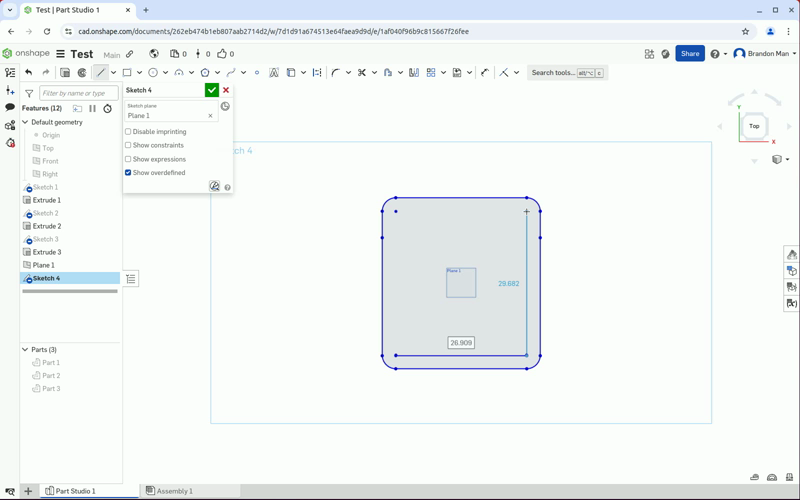
click(526, 211)
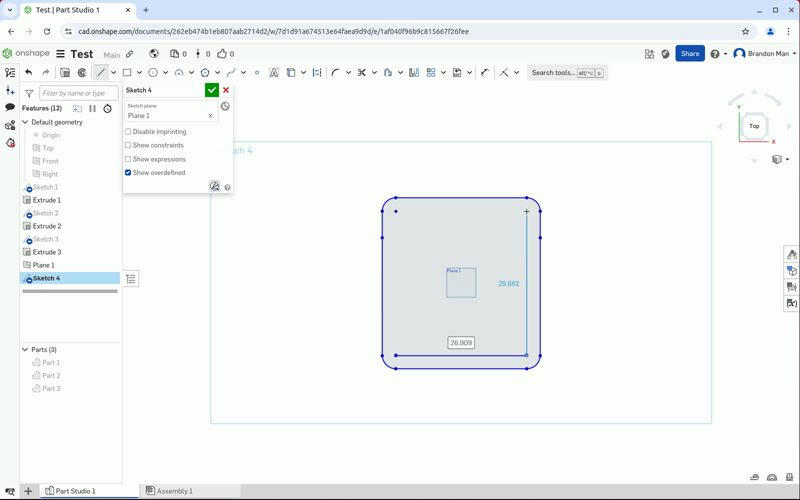
key_up(shift)
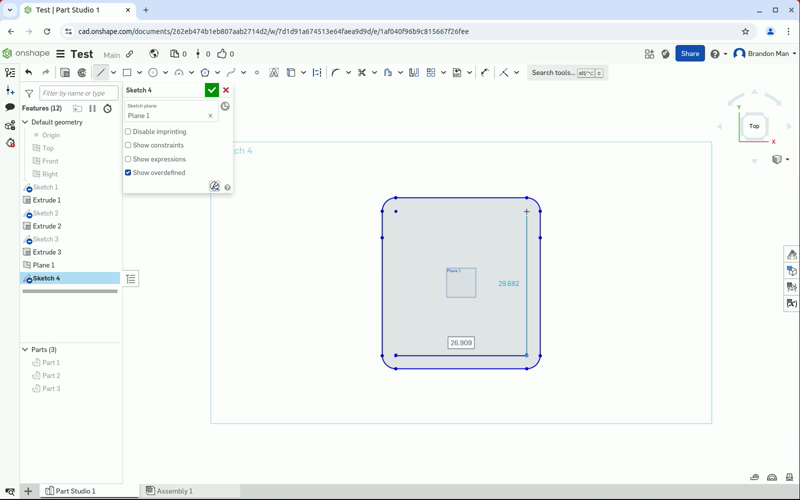
key_down(shift)
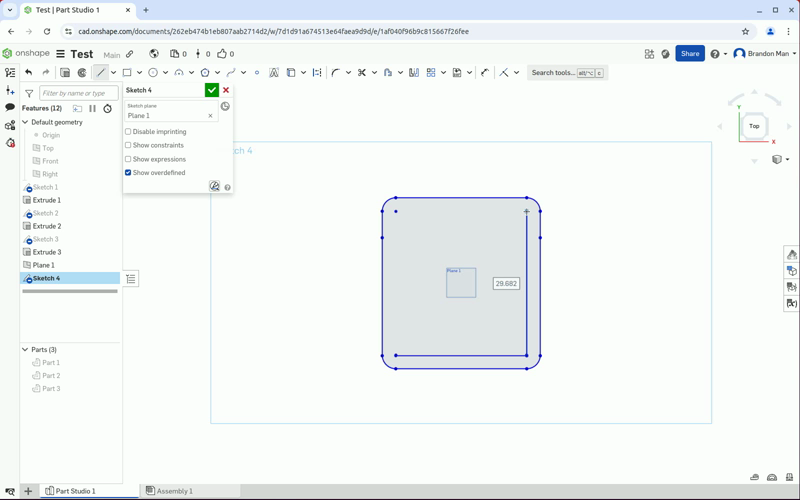
mouse_move(556, 211)
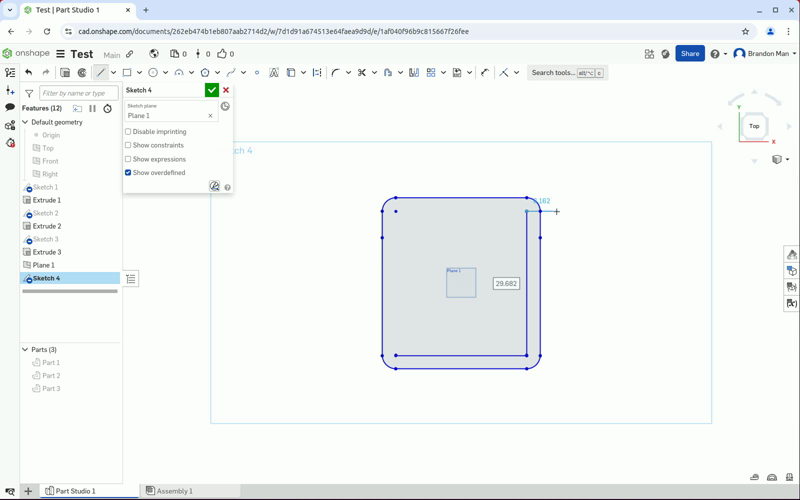
mouse_move(500, 211)
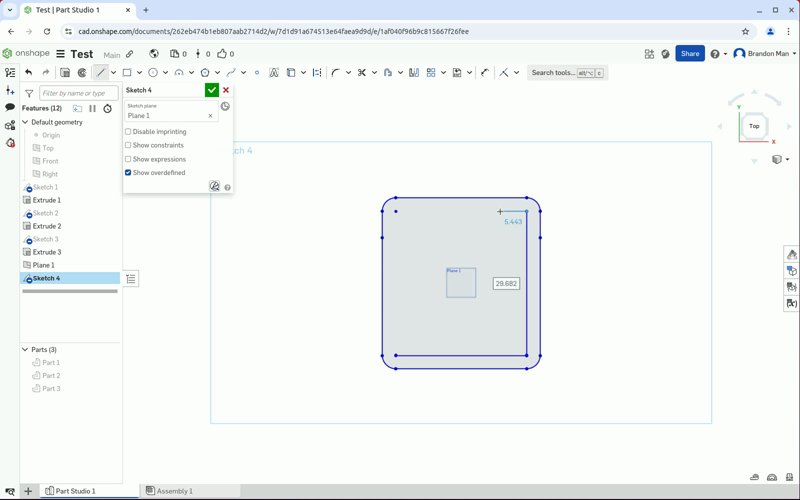
click(500, 211)
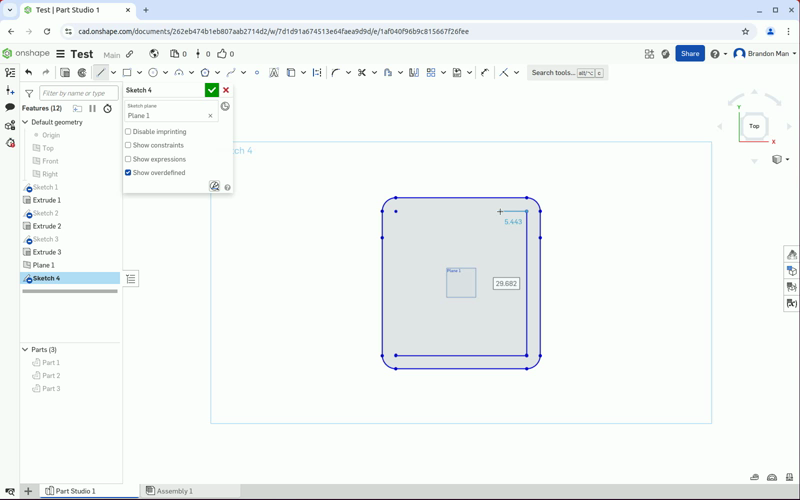
key_up(shift)
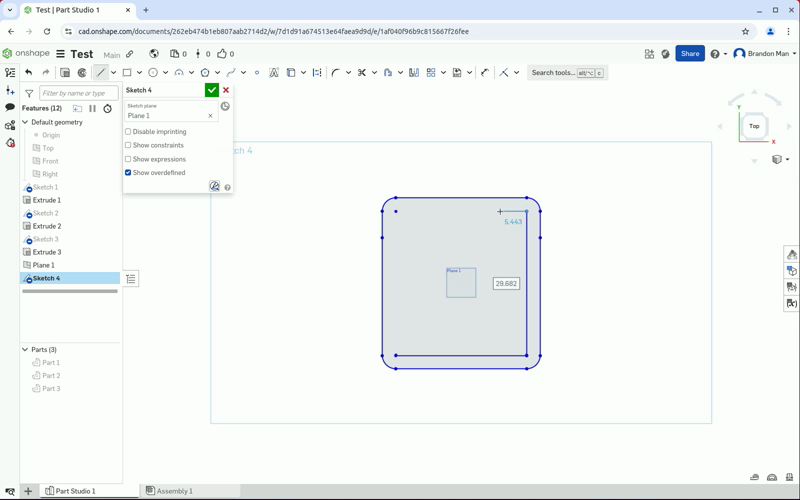
key_down(shift)
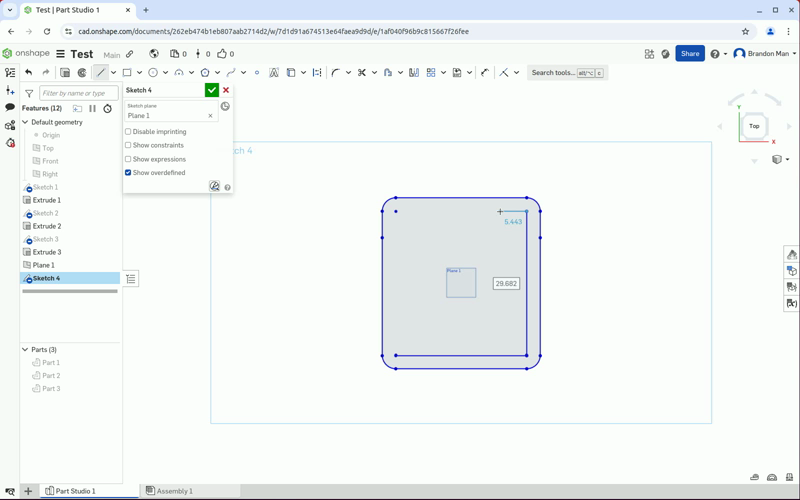
mouse_move(422, 211)
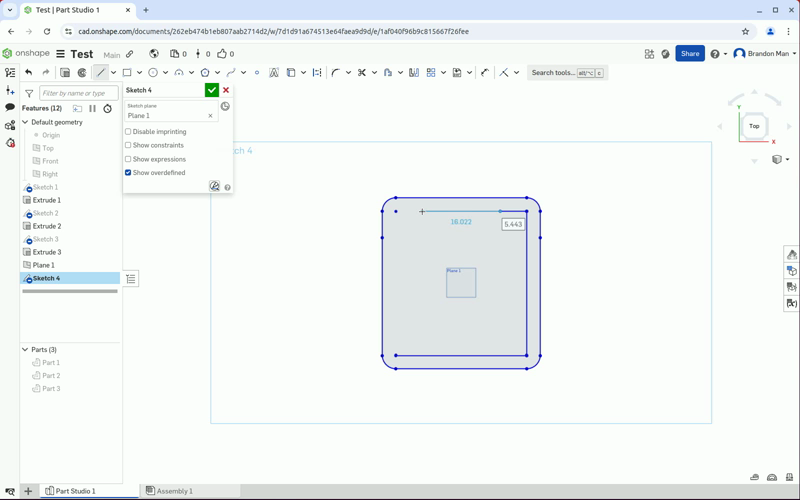
click(422, 211)
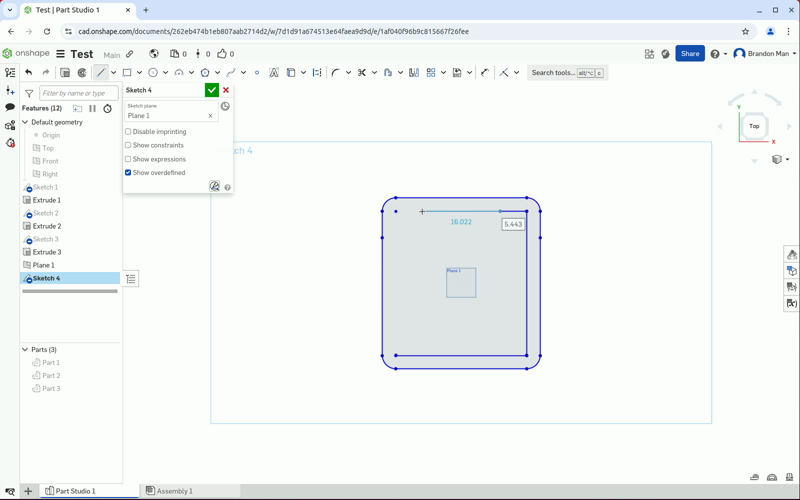
key_up(shift)
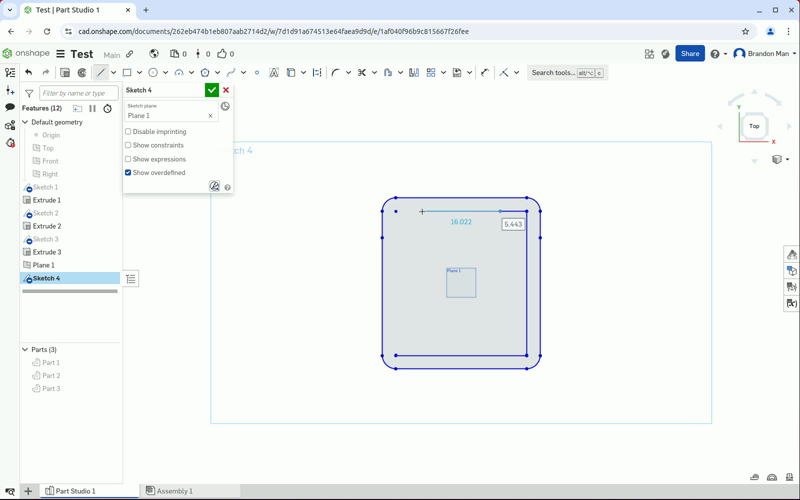
key_down(shift)
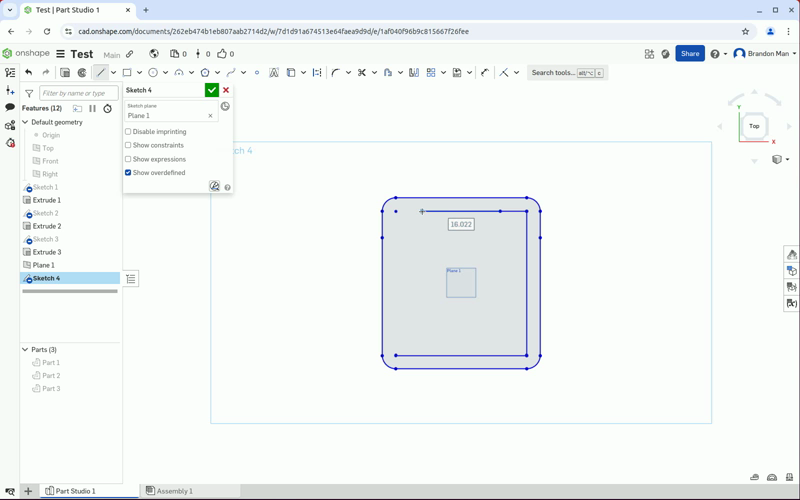
mouse_move(452, 211)
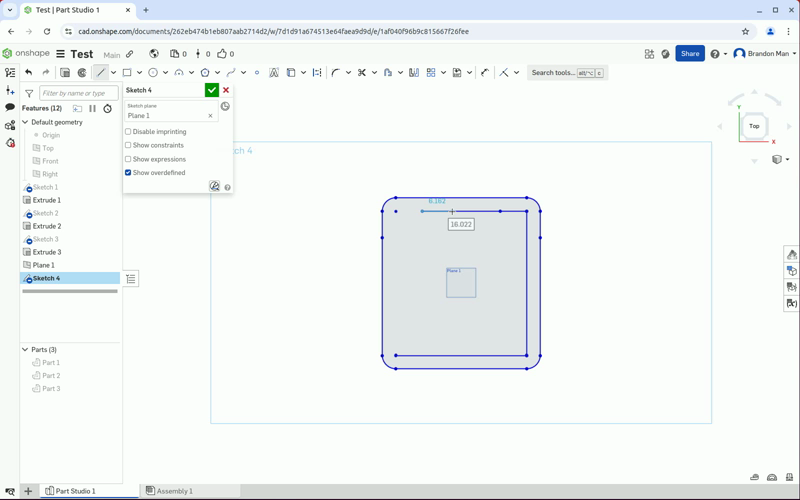
mouse_move(395, 211)
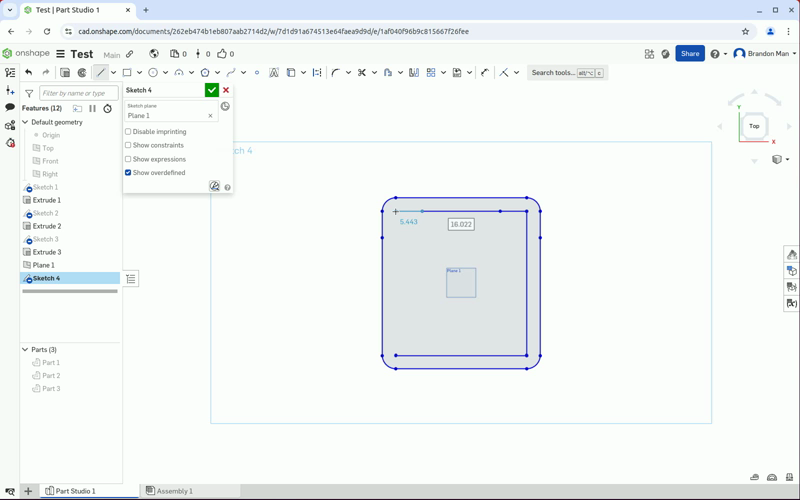
click(395, 211)
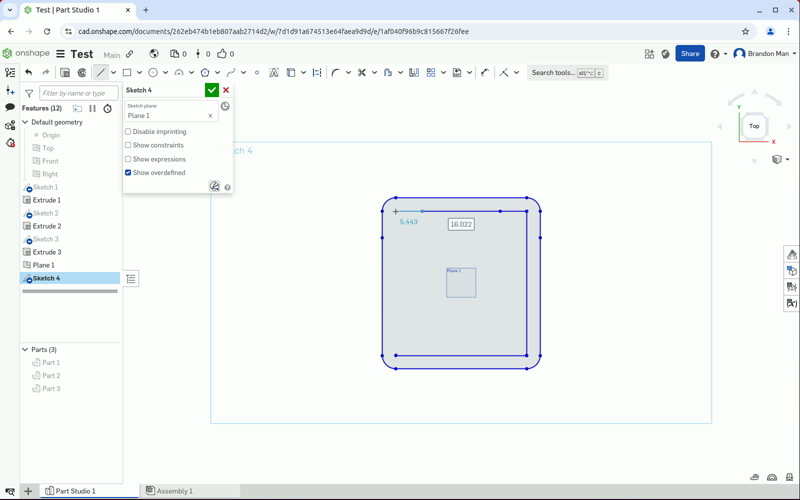
key_up(shift)
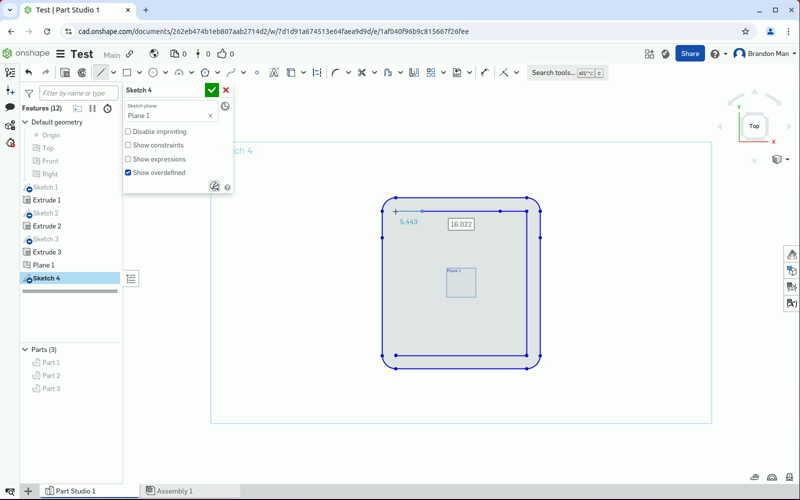
key_down(shift)
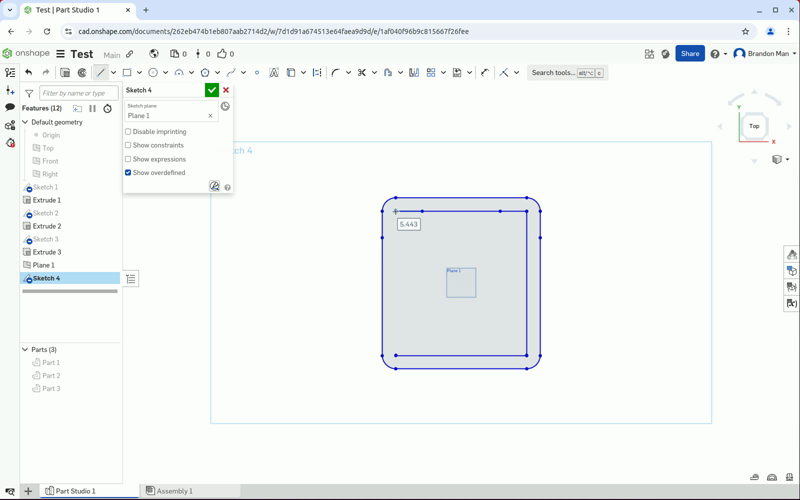
mouse_move(395, 355)
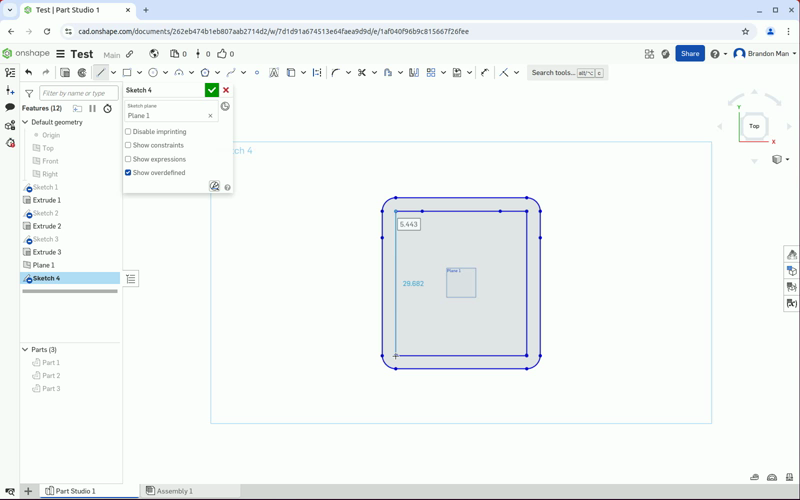
key_up(shift)
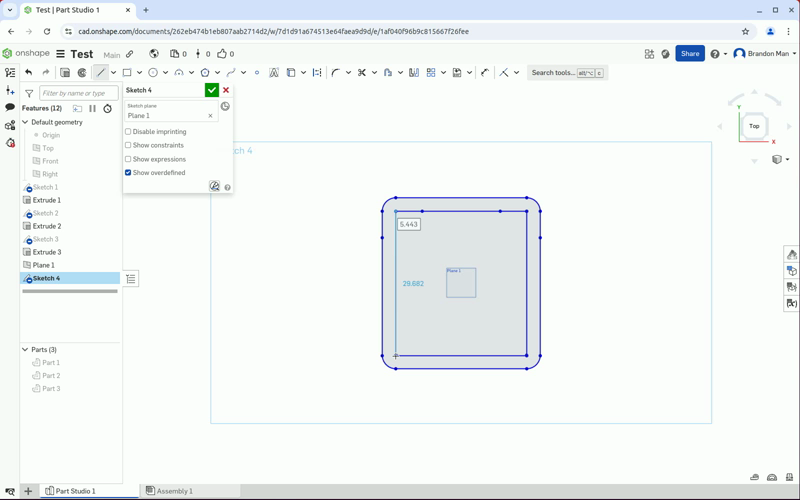
click(395, 355)
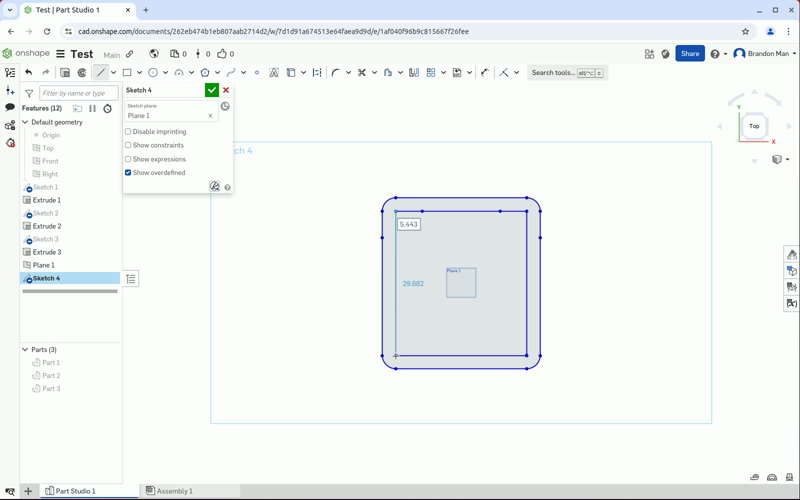
key(esc)
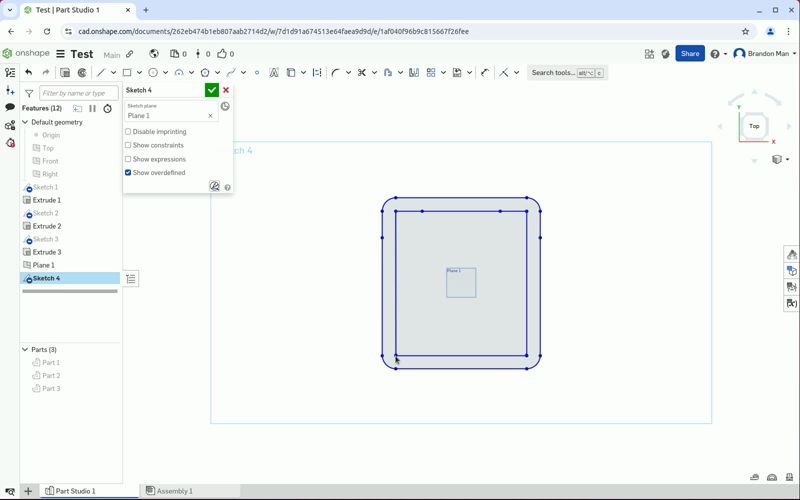
mouse_move(396, 205)
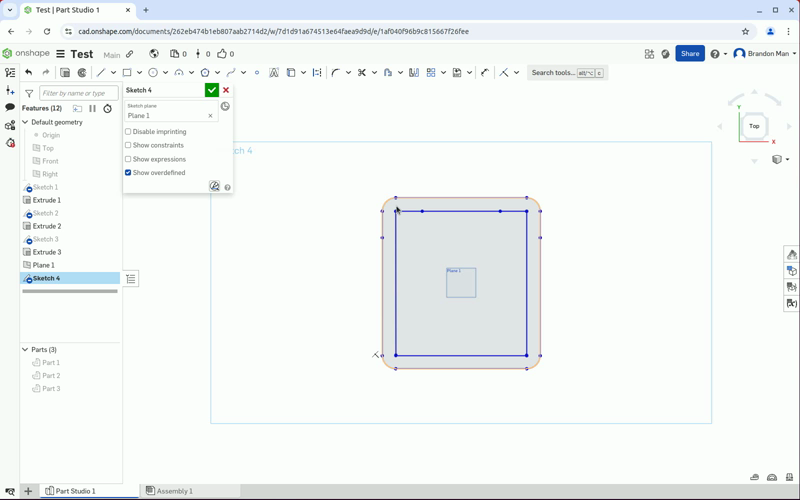
click(396, 205)
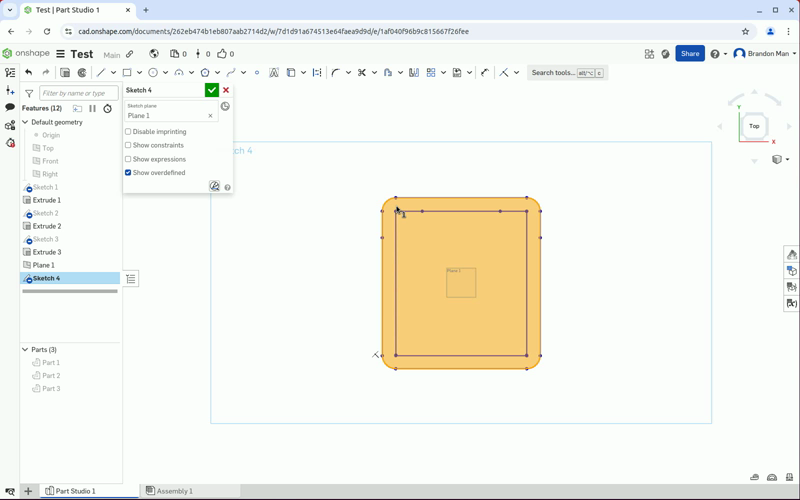
mouse_move(73, 352)
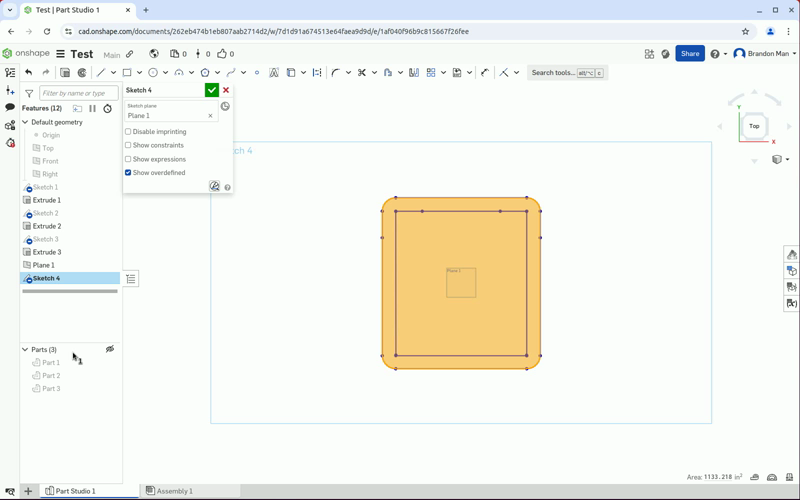
key(shift+y)
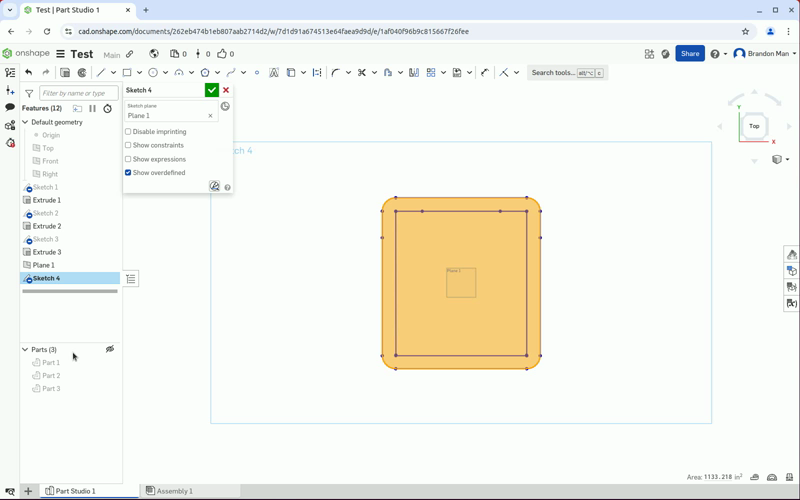
key(shift+e)
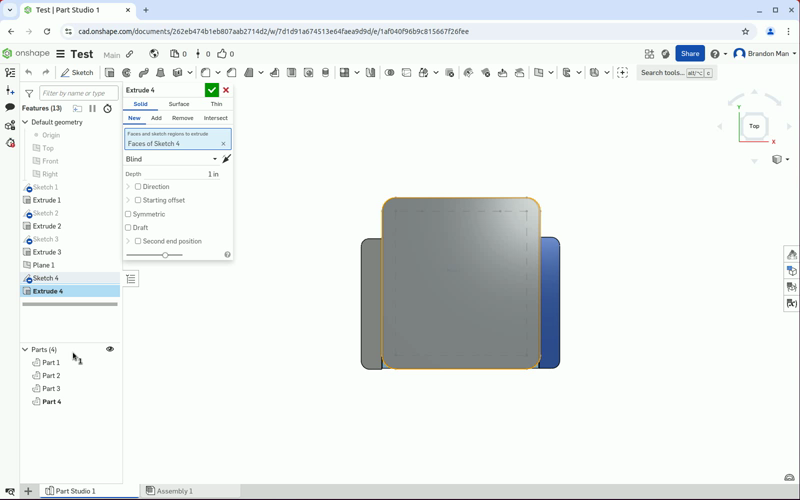
mouse_move(143, 106)
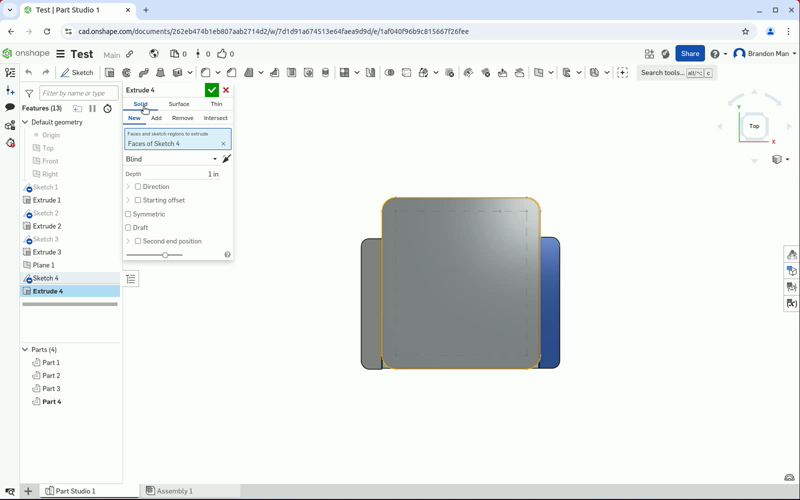
click(143, 106)
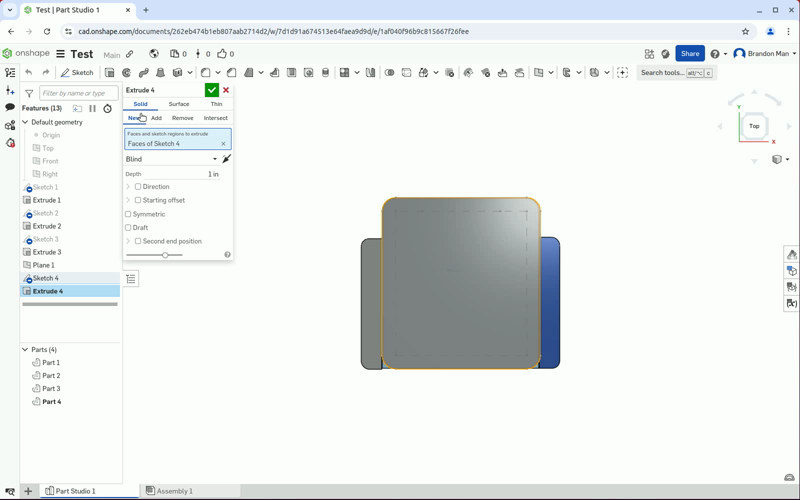
mouse_move(137, 120)
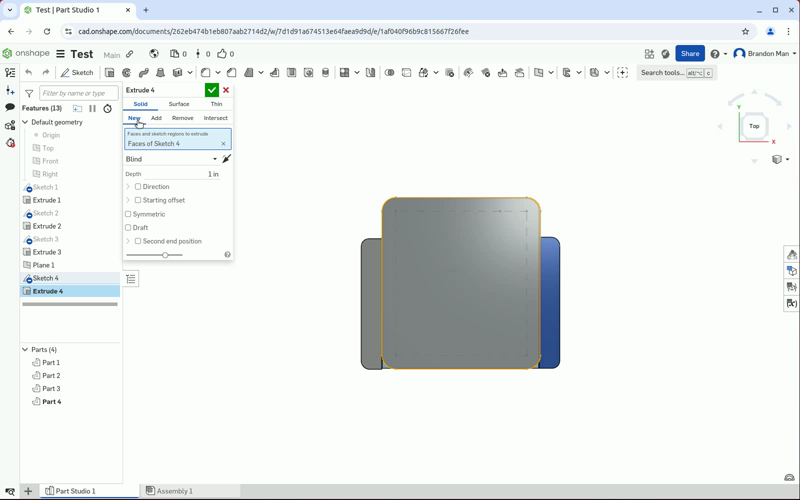
click(137, 120)
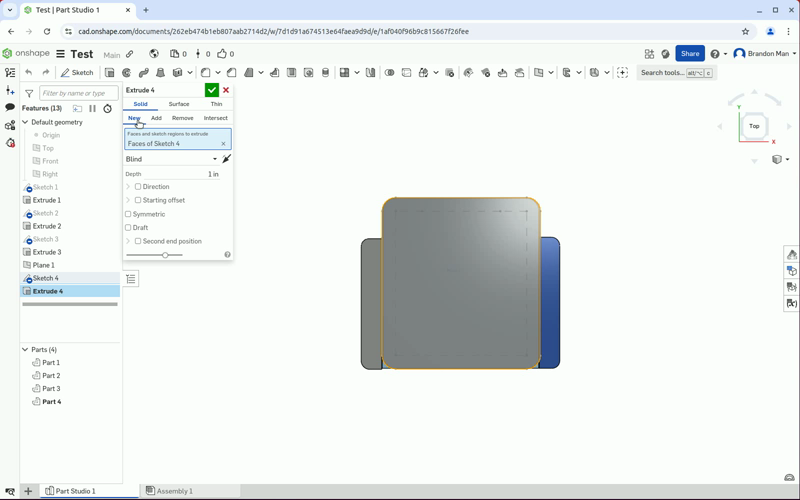
key(tab, 4)
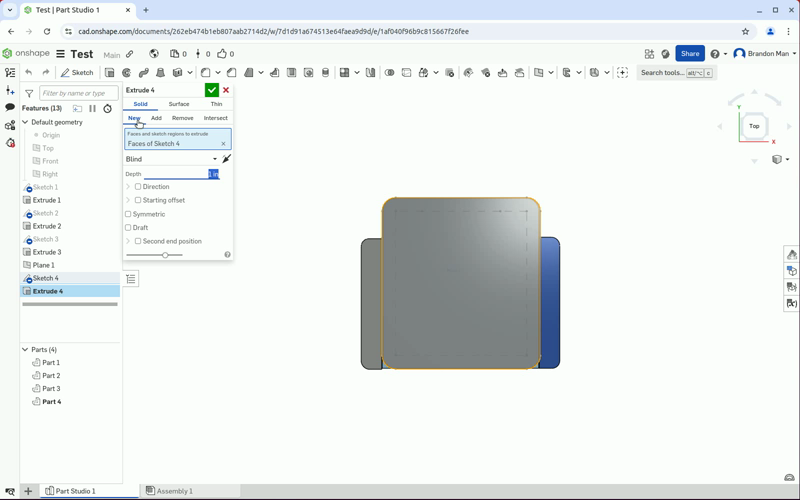
text(11.554)
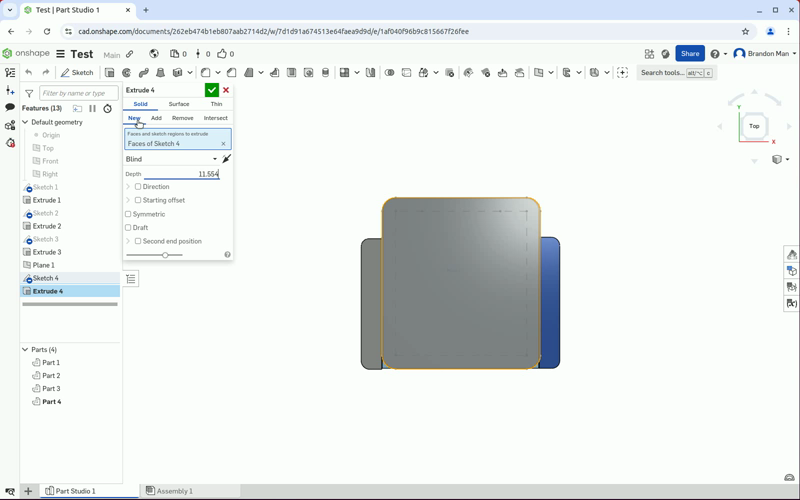
key(enter)
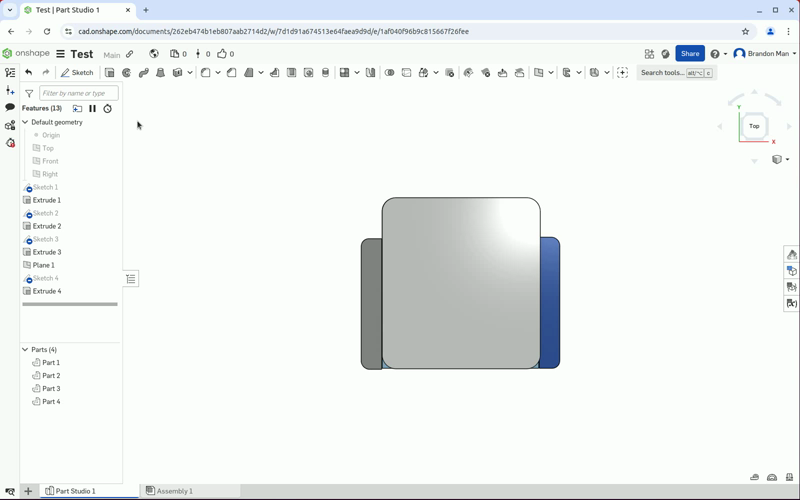
key(shift+h)
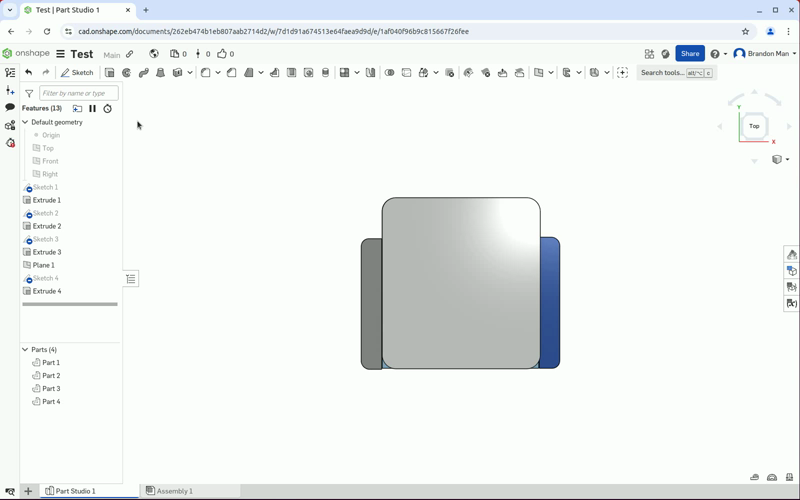
key(shift+h)
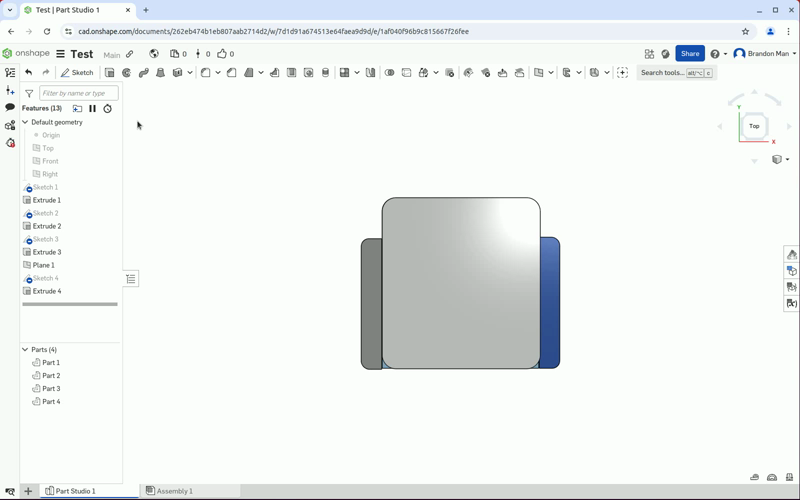
mouse_move(73, 189)
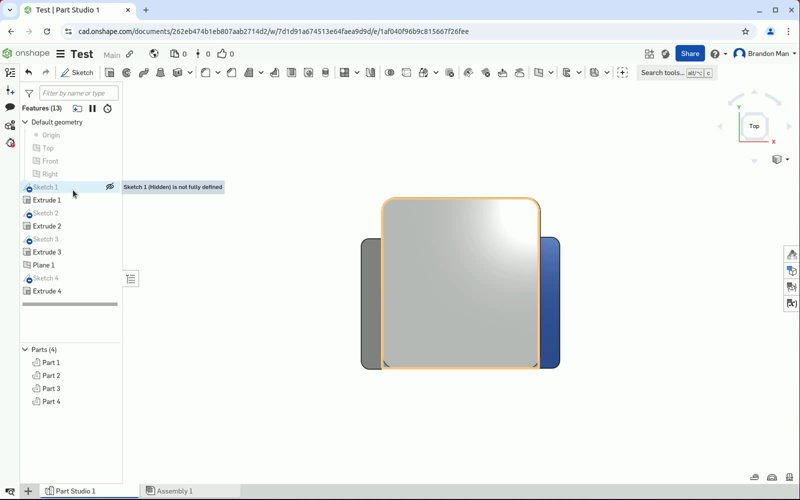
click(73, 189)
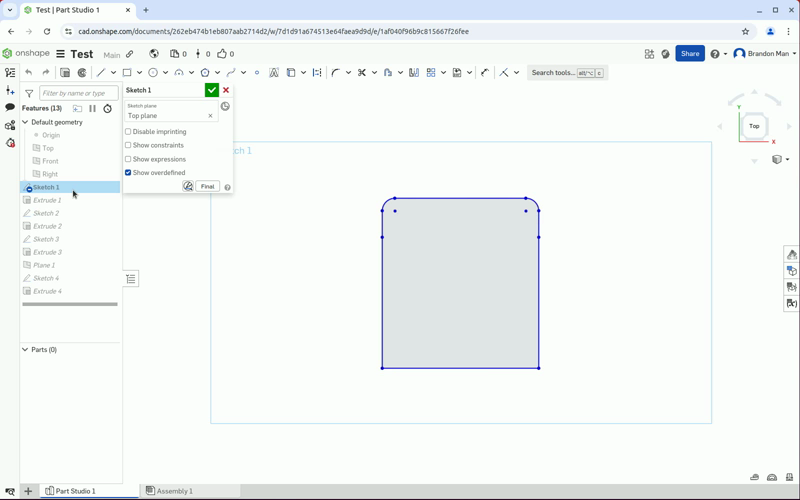
mouse_move(229, 92)
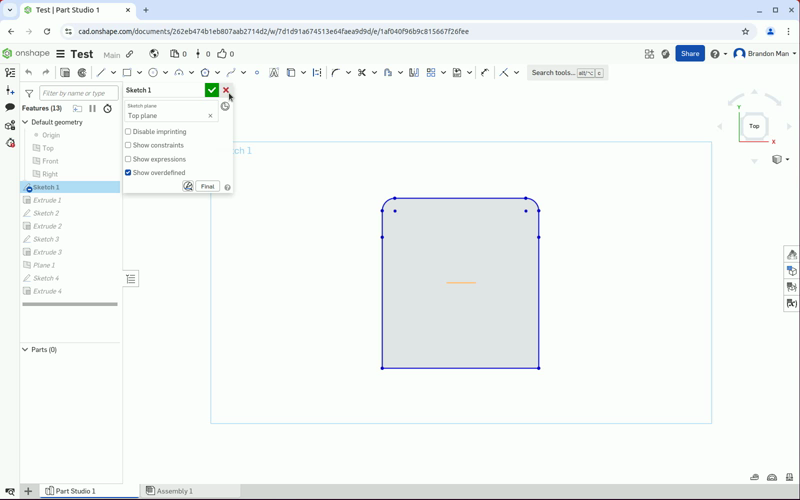
click(229, 92)
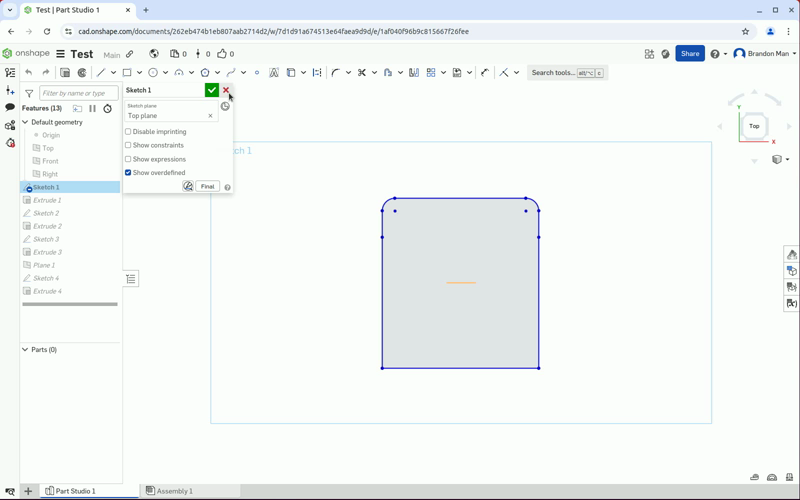
key(shift+s)
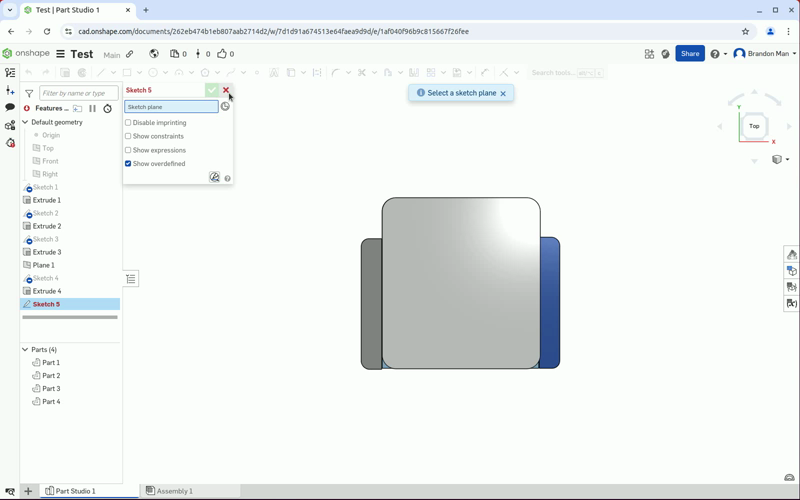
mouse_move(73, 267)
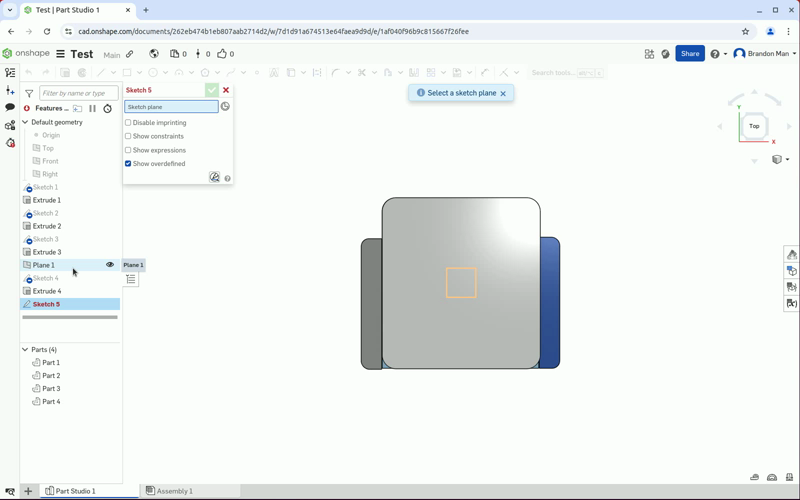
click(73, 267)
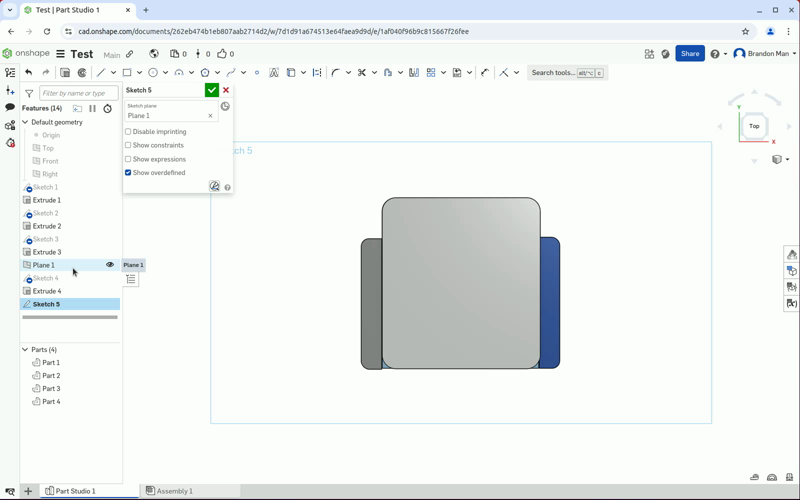
mouse_move(73, 352)
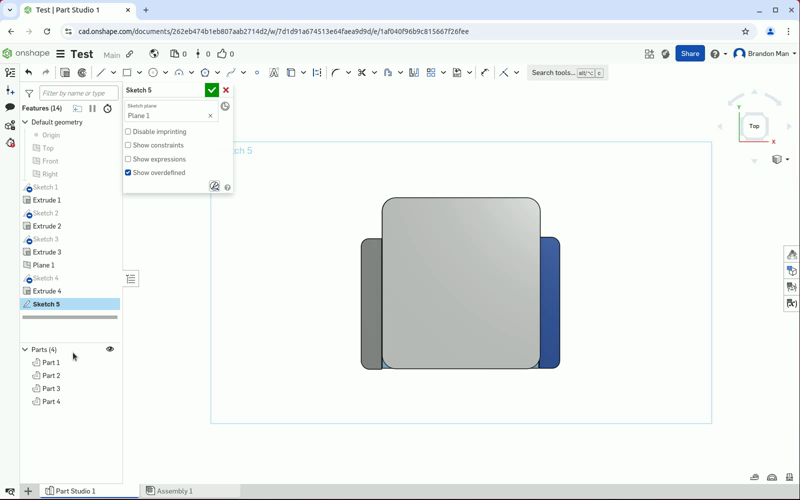
key(y)
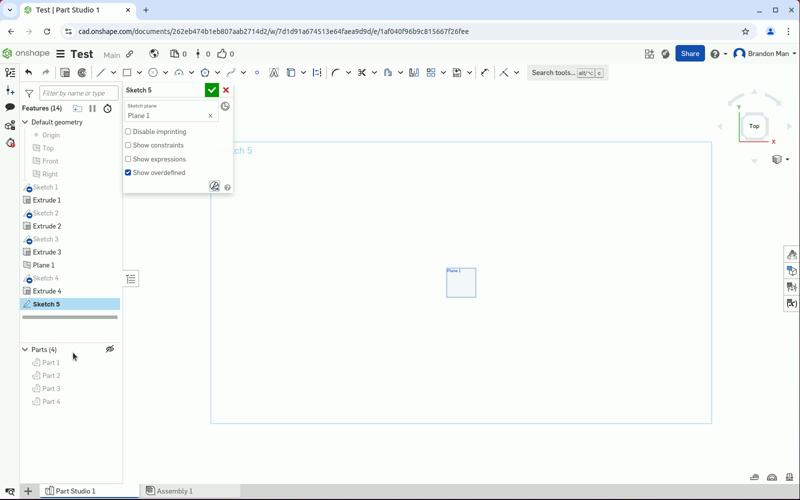
key(l)
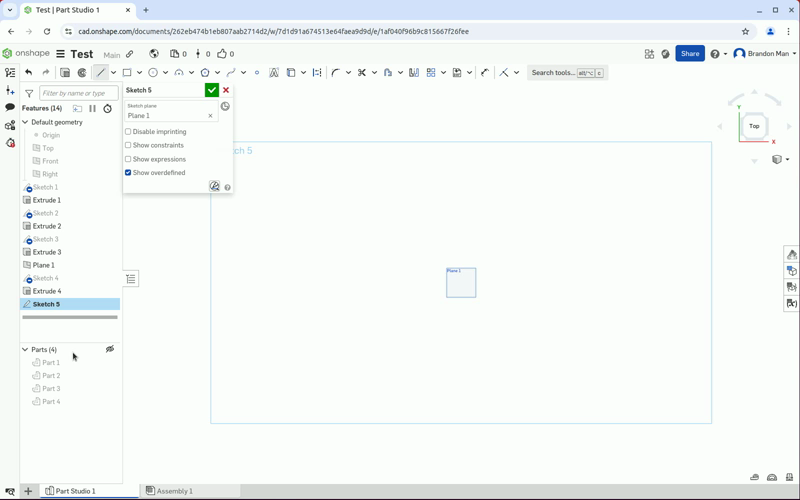
key_down(shift)
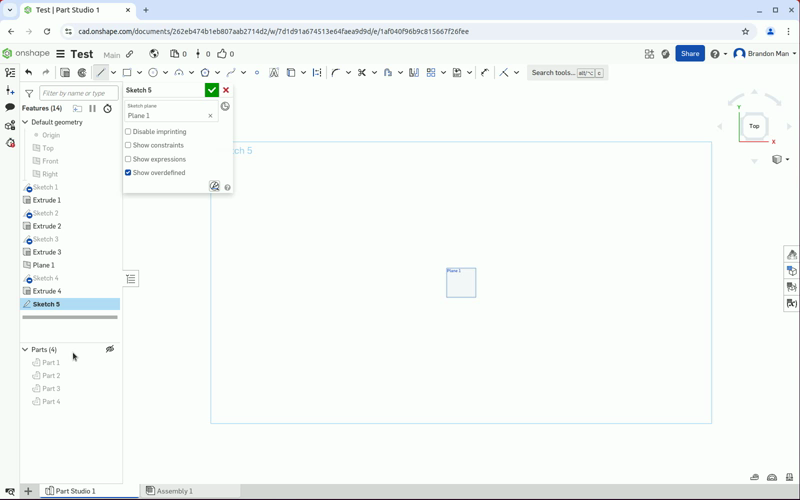
mouse_move(431, 241)
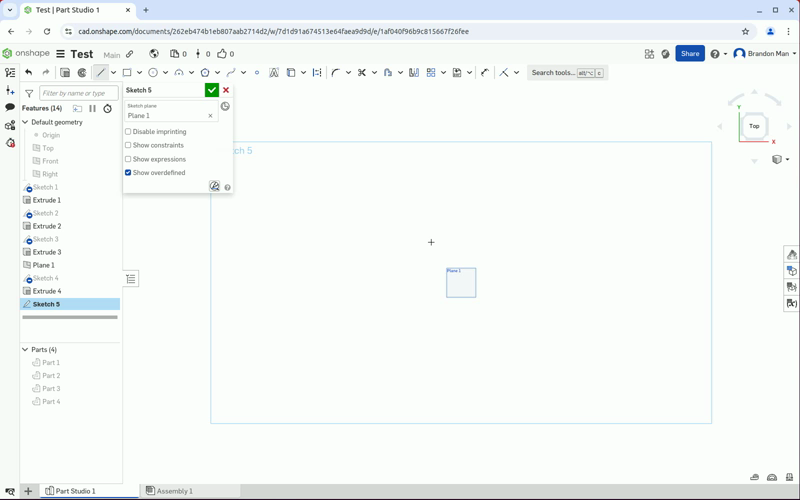
click(431, 241)
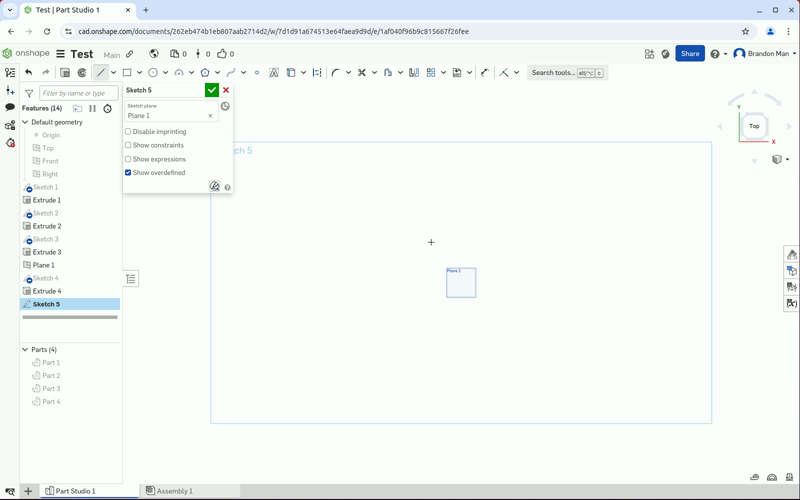
key_up(shift)
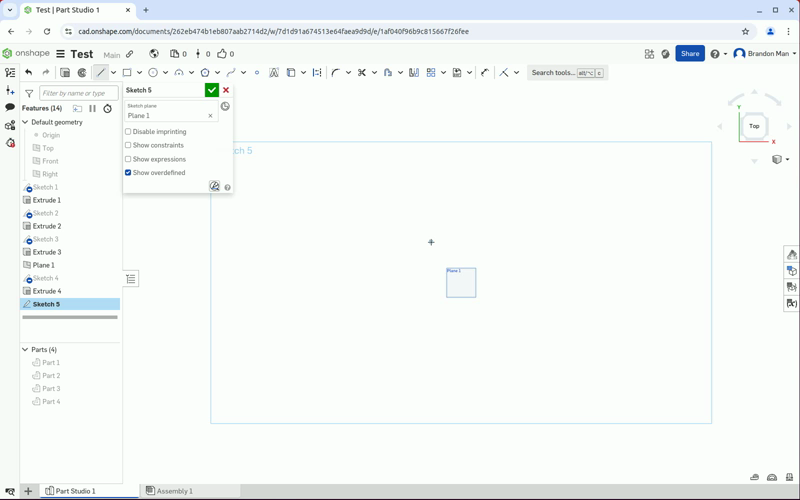
key_down(shift)
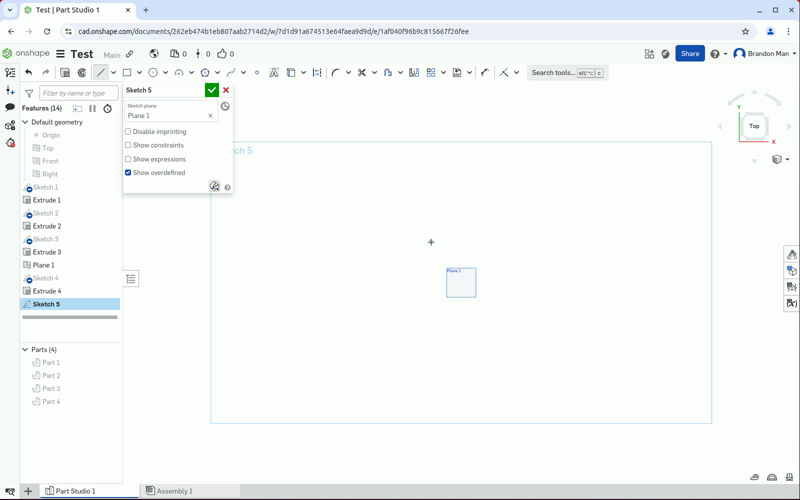
mouse_move(461, 241)
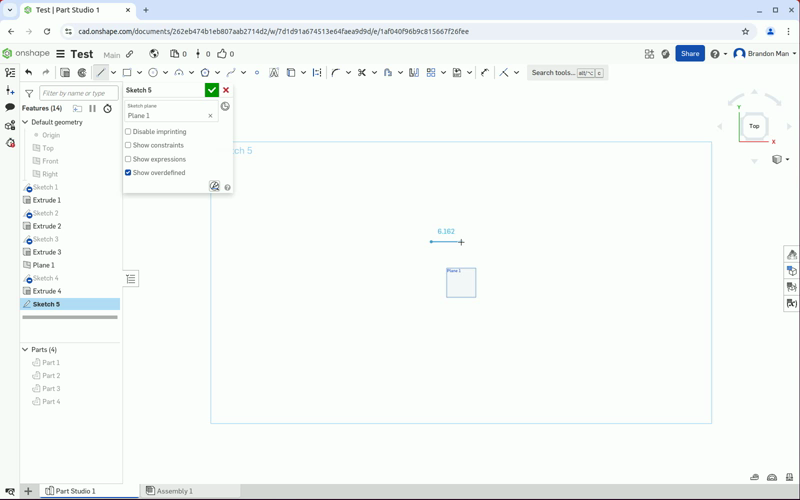
mouse_move(491, 241)
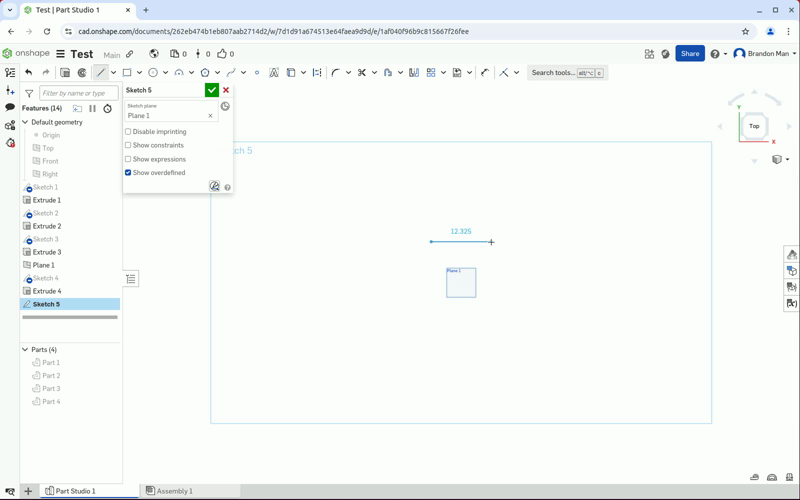
click(491, 241)
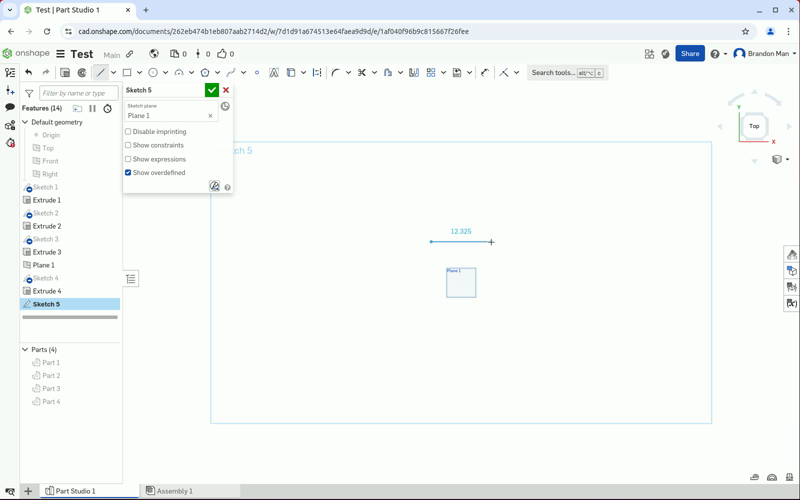
key_up(shift)
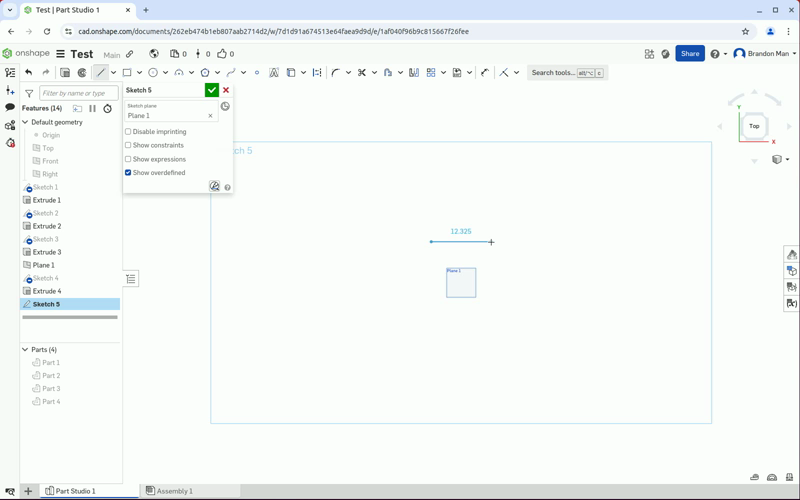
key(esc)
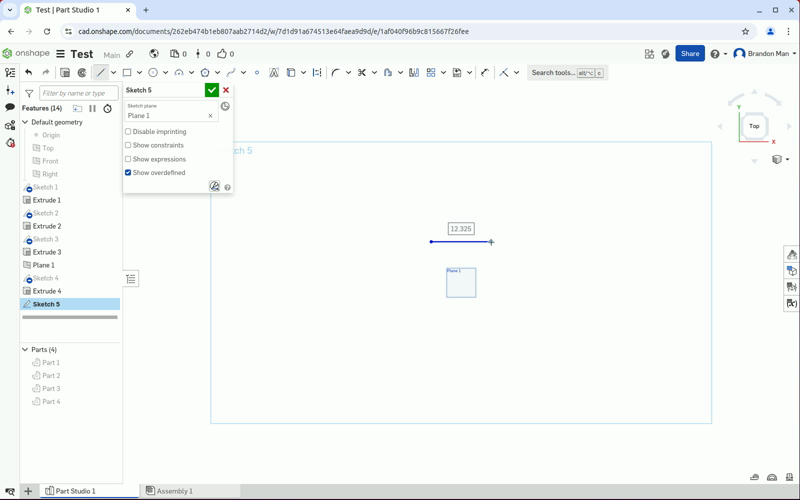
key(a)
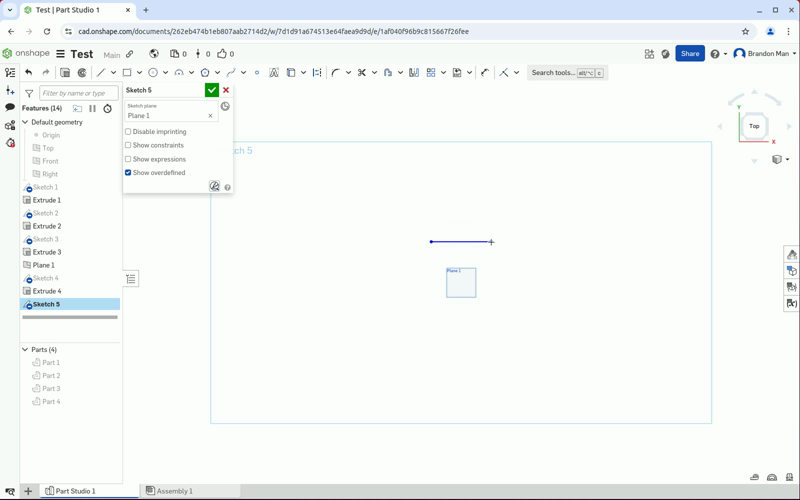
mouse_move(491, 241)
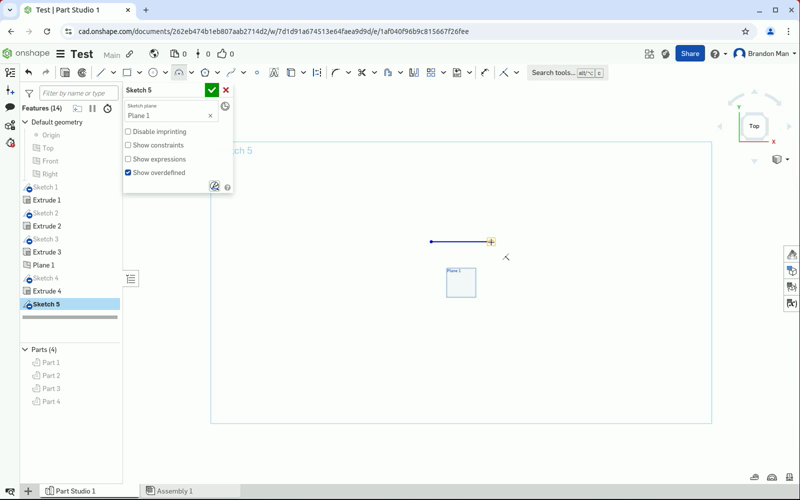
click(491, 241)
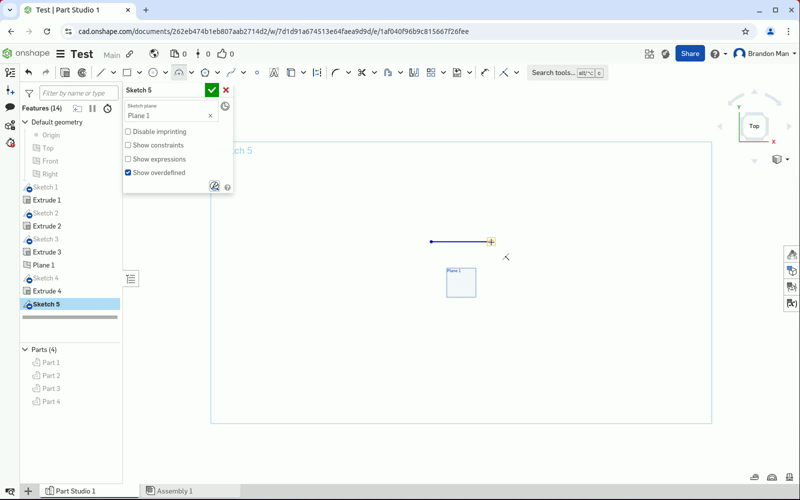
key_down(shift)
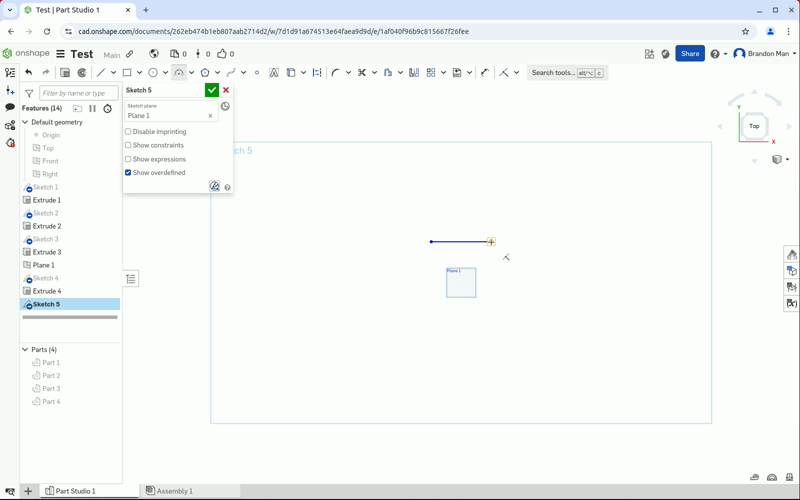
mouse_move(491, 226)
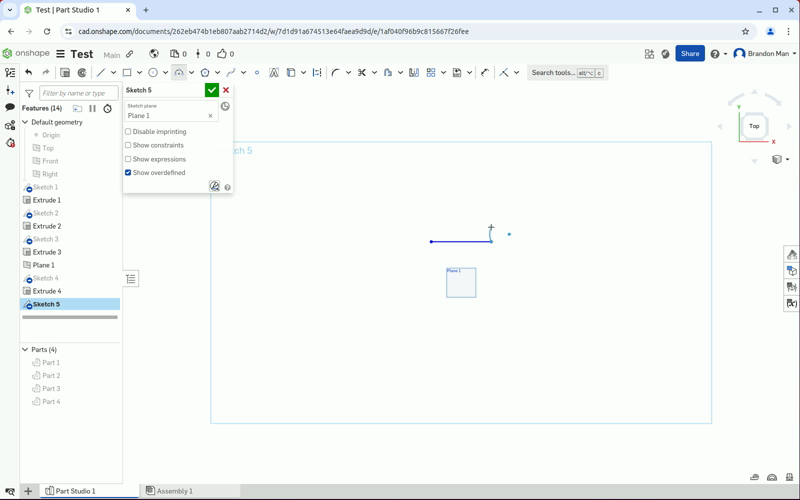
click(491, 226)
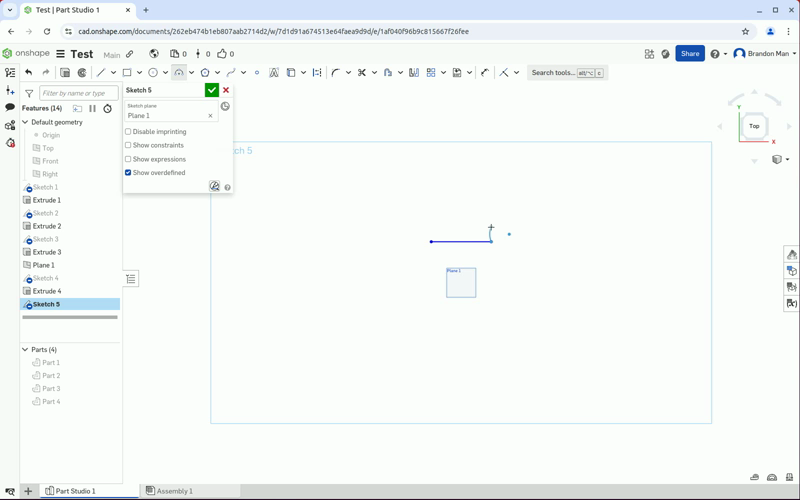
mouse_move(498, 234)
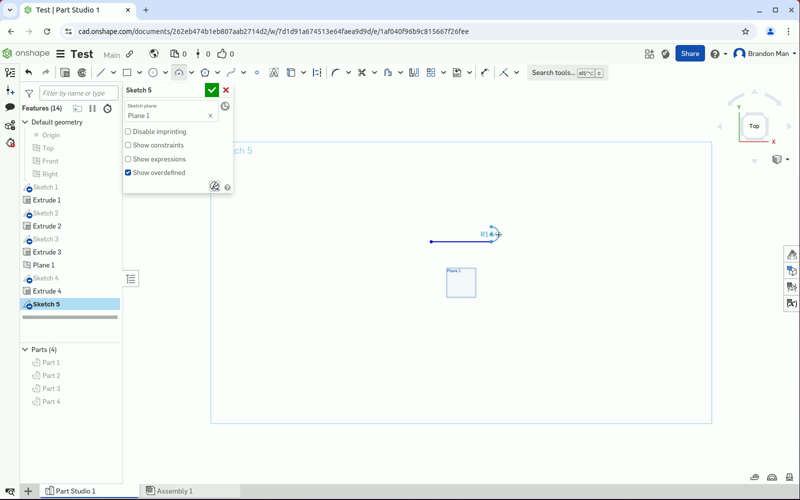
click(498, 234)
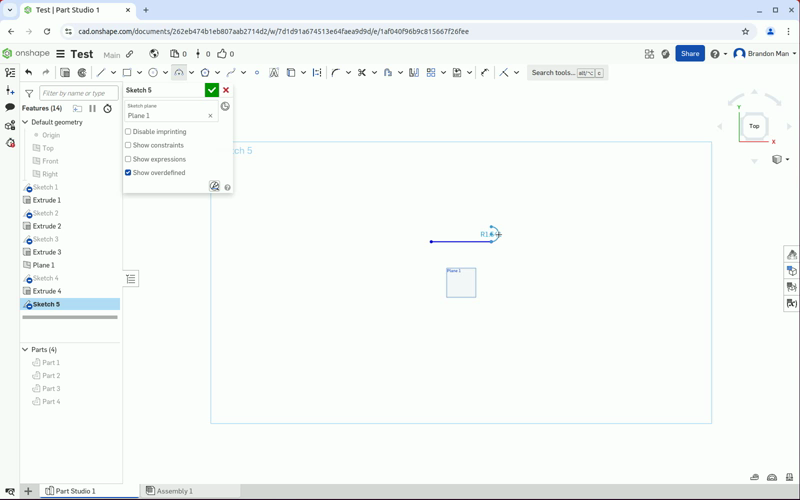
key_up(shift)
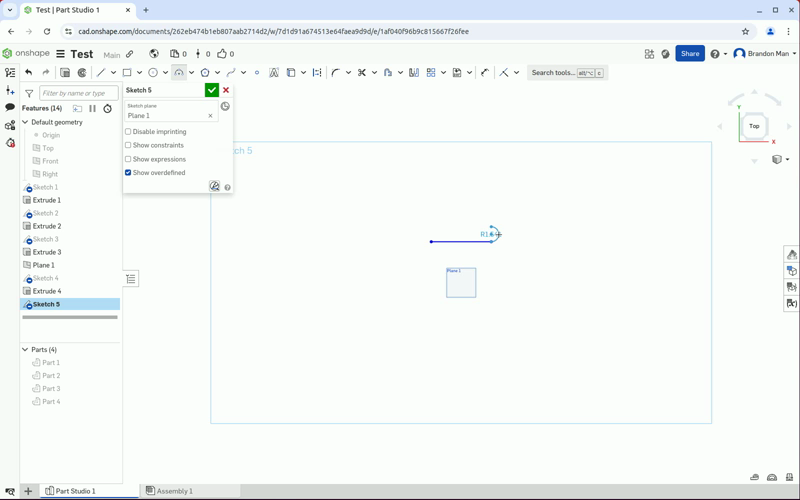
key(esc)
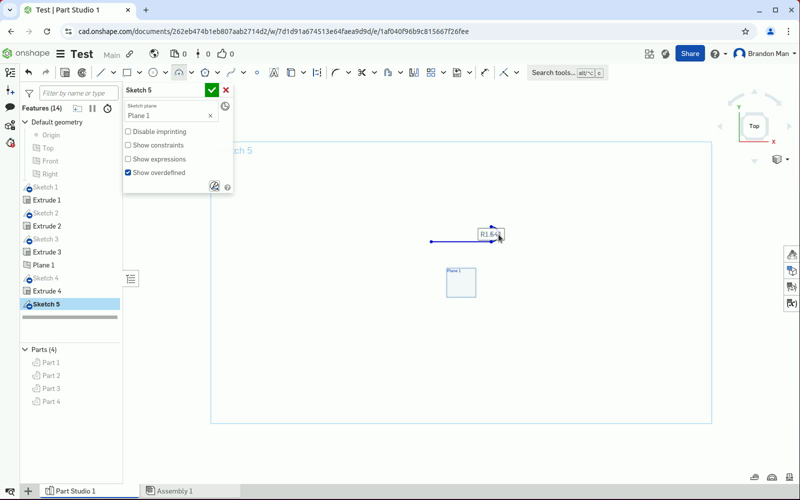
key(l)
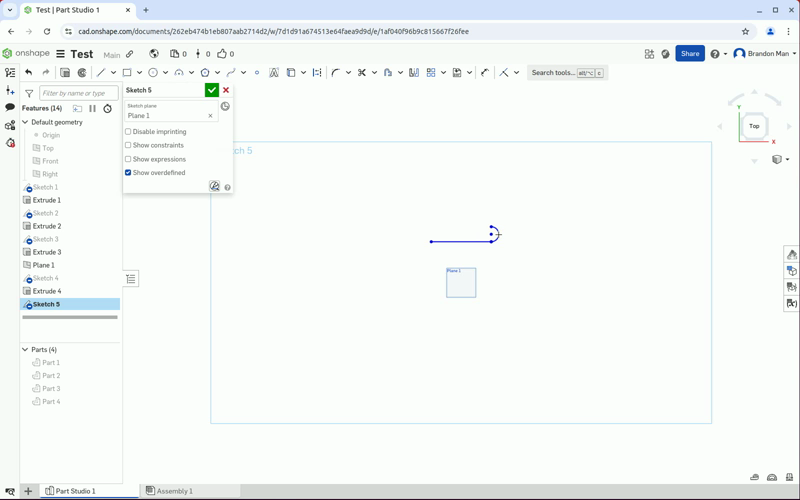
mouse_move(491, 226)
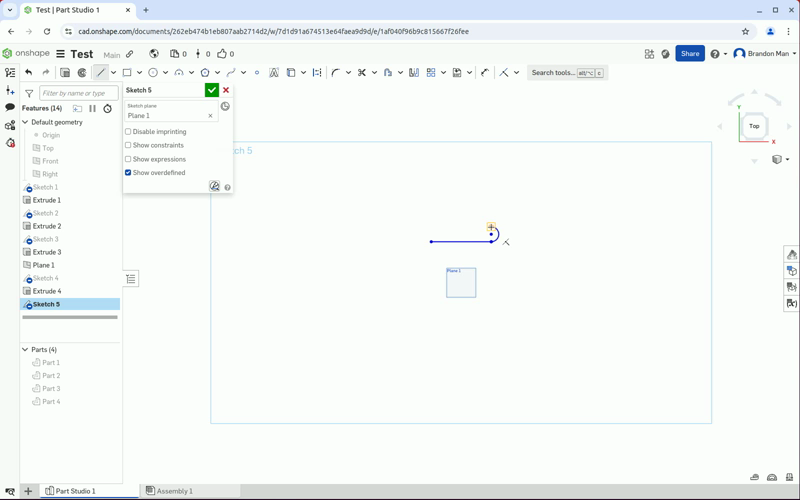
click(491, 226)
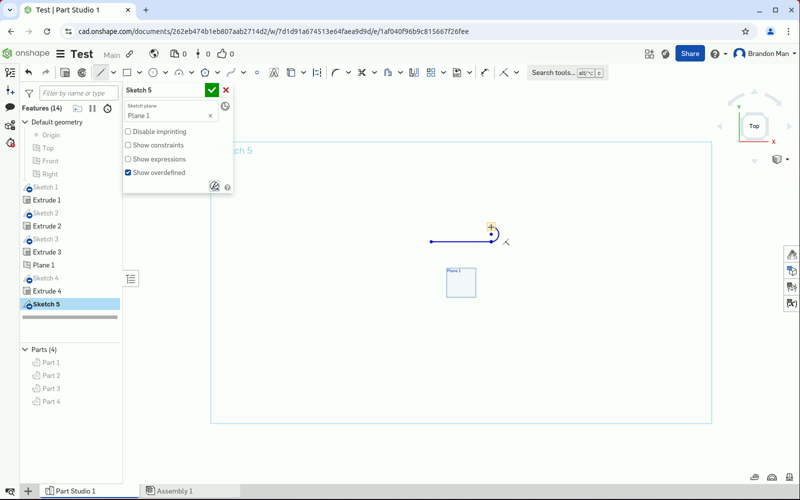
key_down(shift)
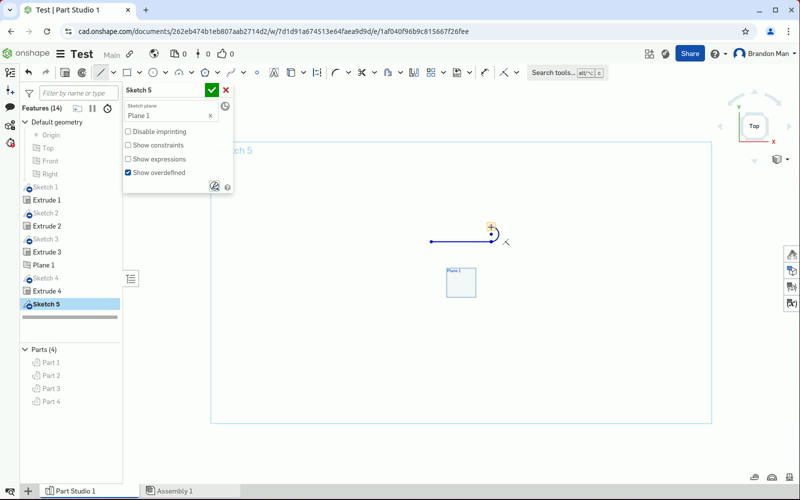
mouse_move(521, 226)
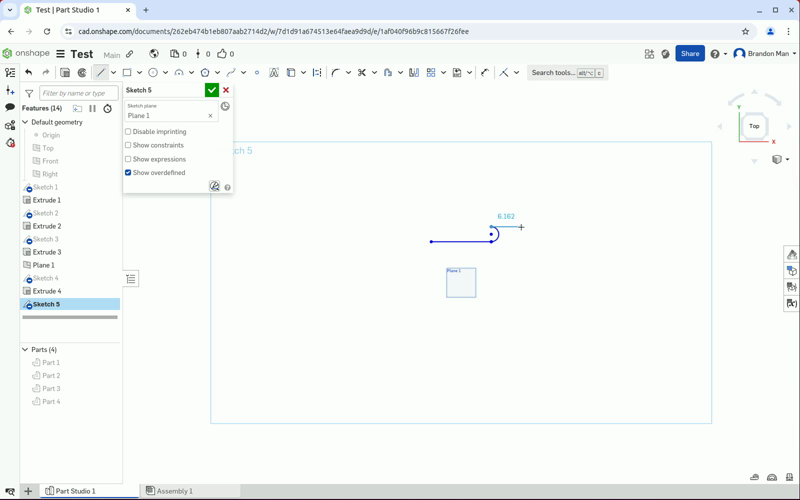
mouse_move(431, 226)
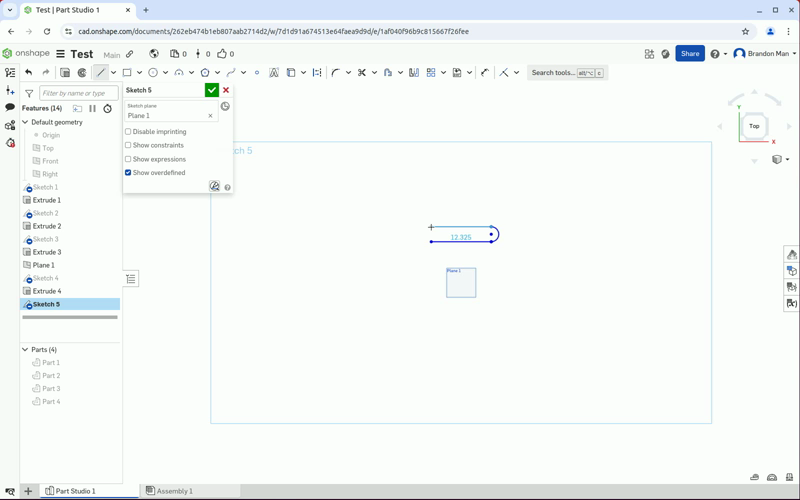
click(431, 226)
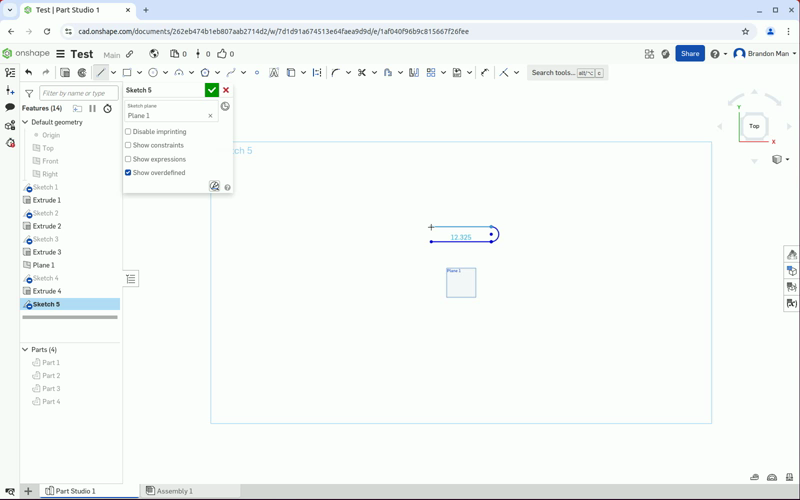
key_up(shift)
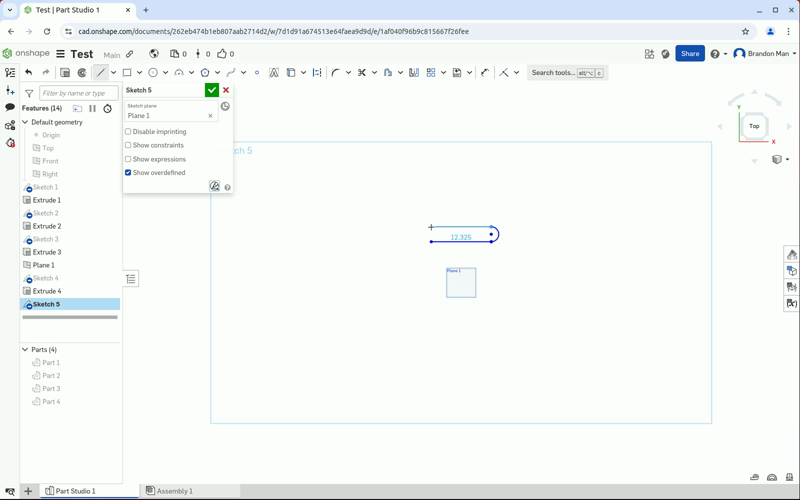
key(esc)
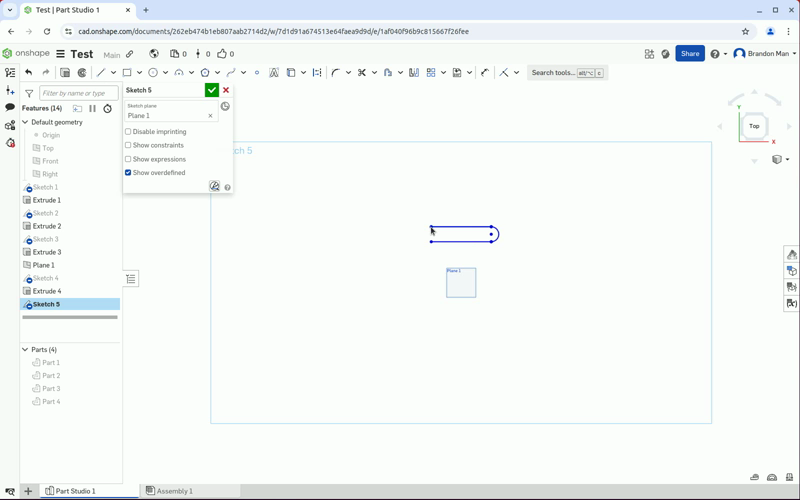
key(a)
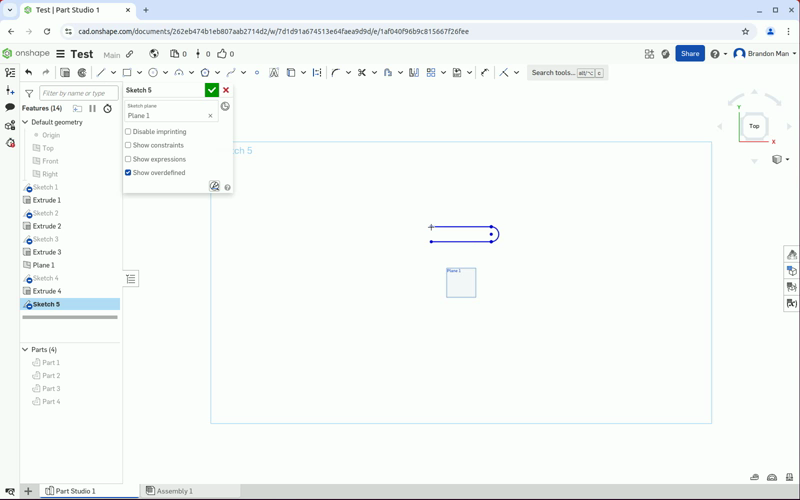
mouse_move(431, 226)
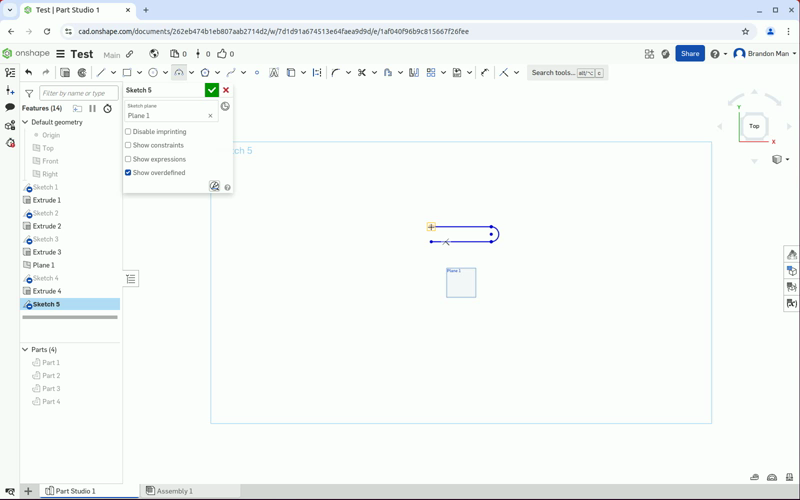
click(431, 226)
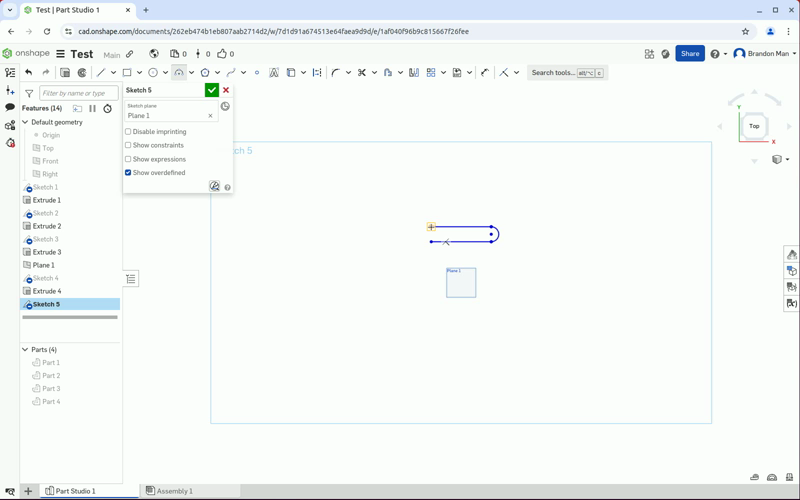
mouse_move(431, 241)
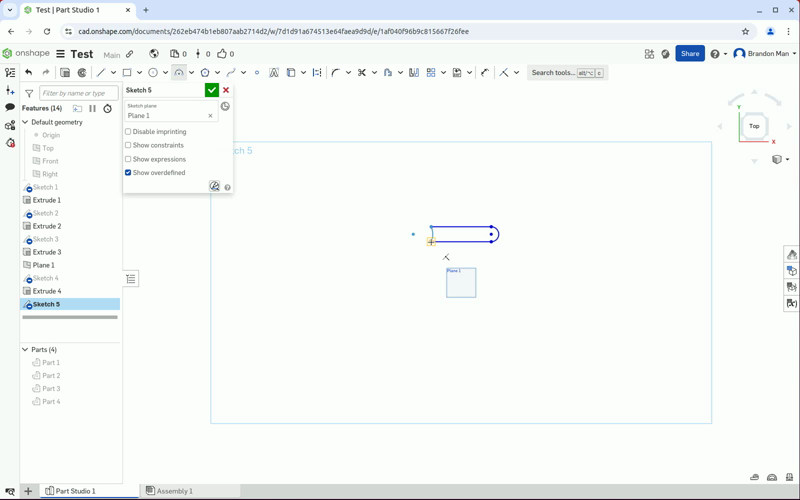
click(431, 241)
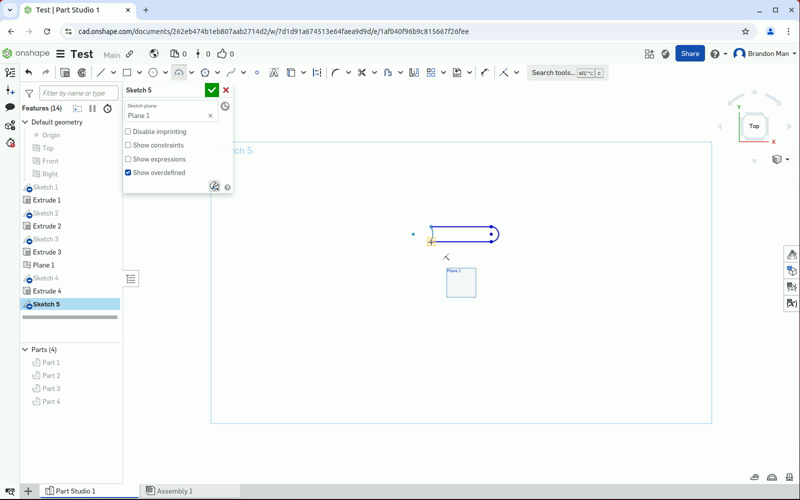
key_down(shift)
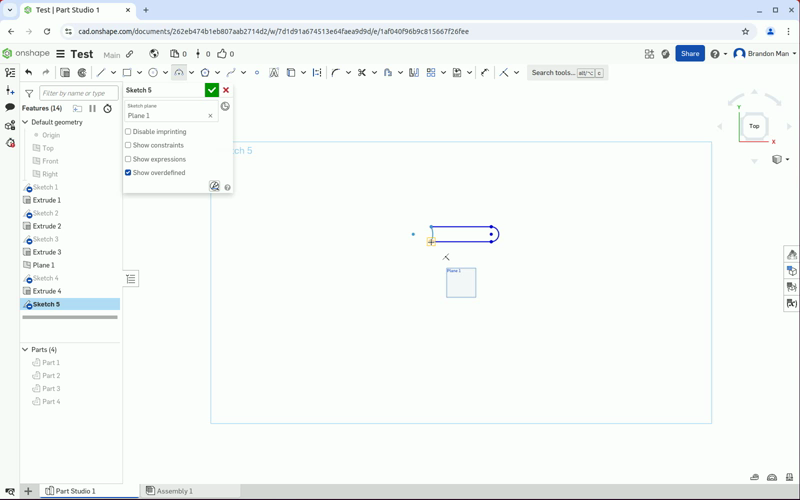
mouse_move(423, 234)
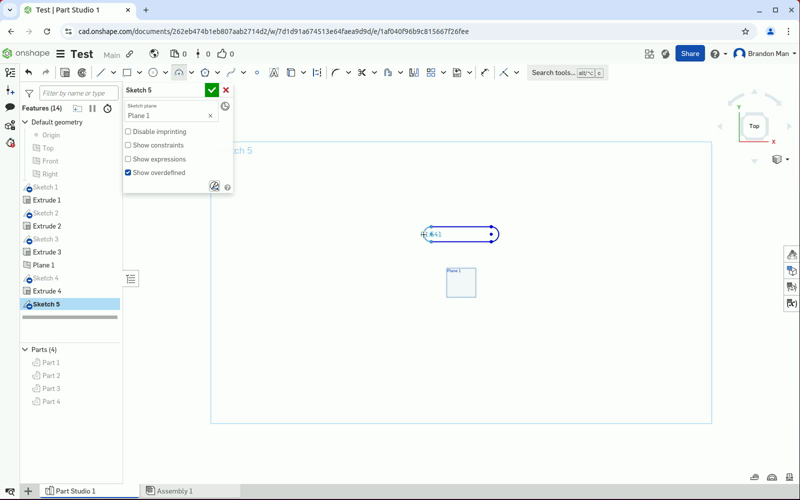
click(423, 234)
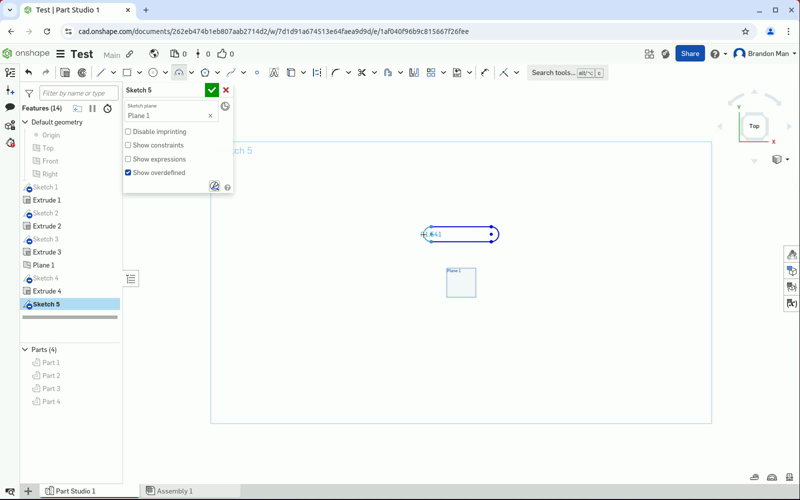
key_up(shift)
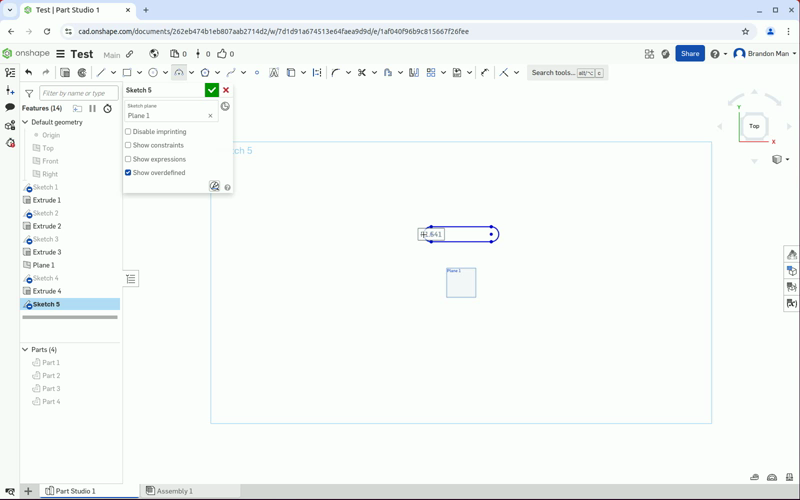
key(esc)
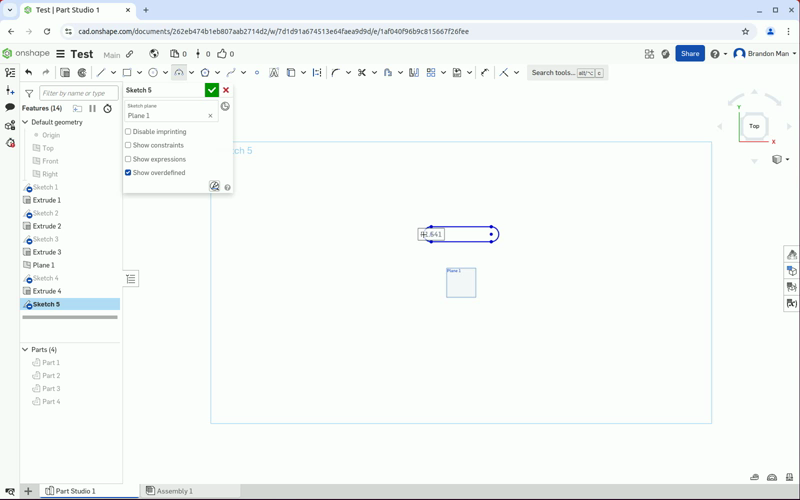
mouse_move(441, 228)
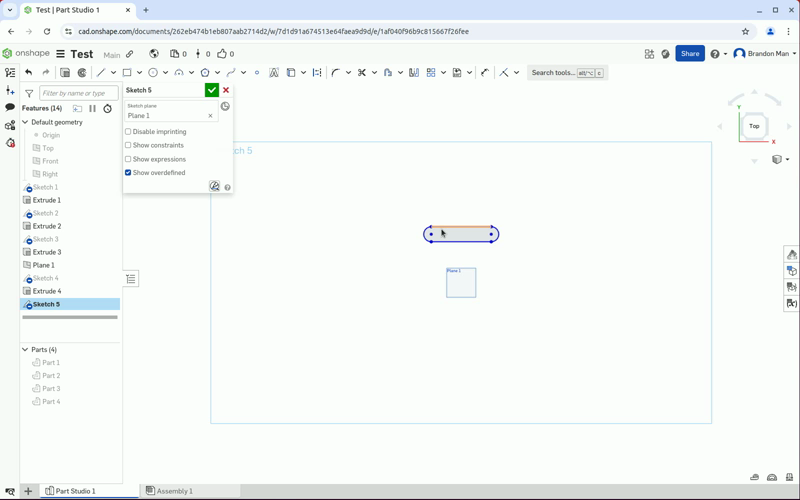
scroll(6)
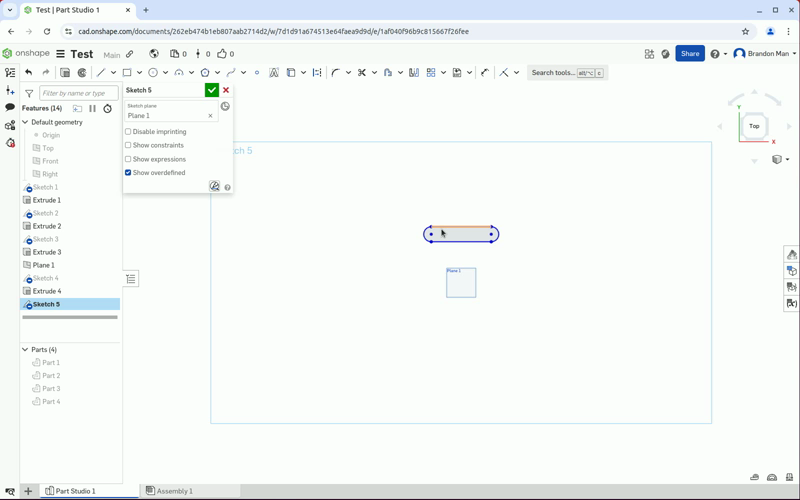
scroll(6)
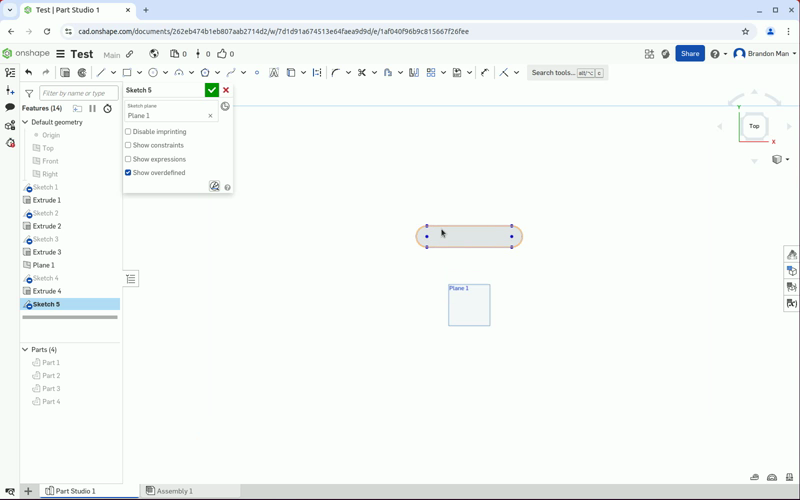
scroll(6)
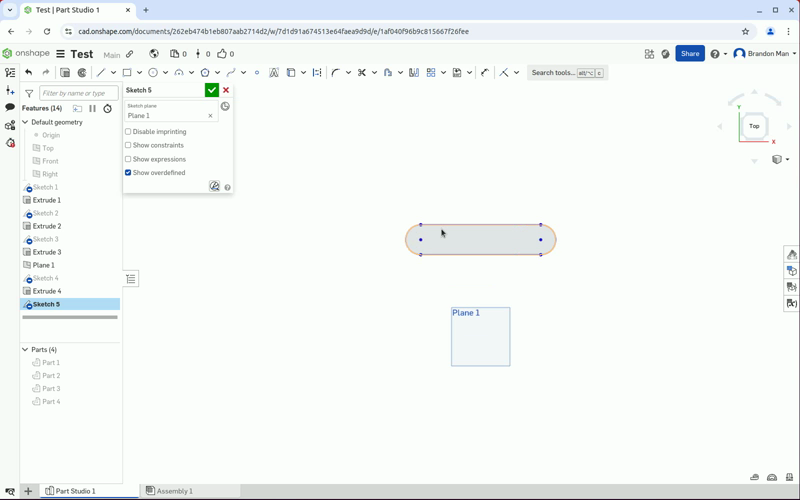
scroll(6)
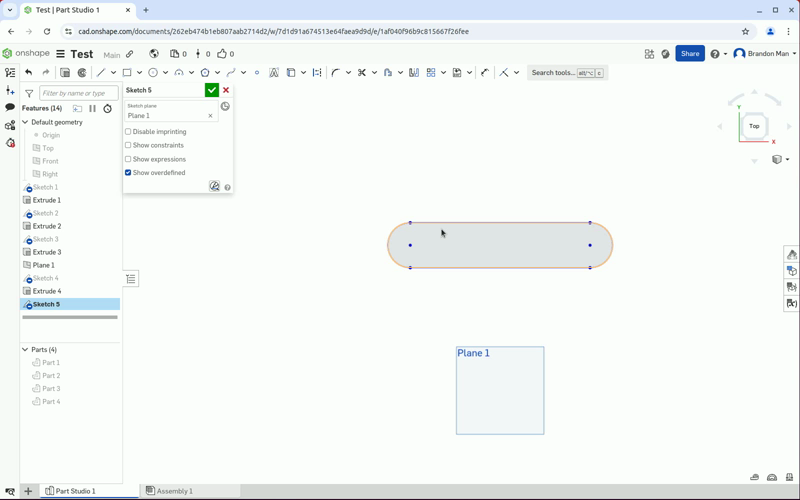
scroll(6)
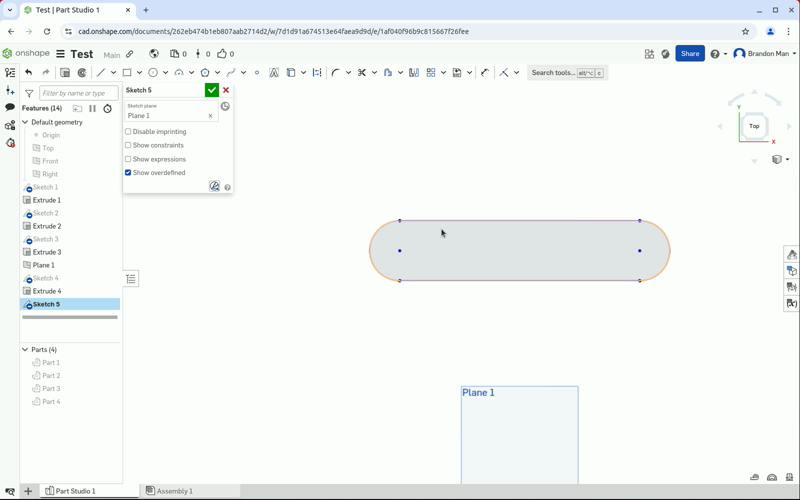
scroll(6)
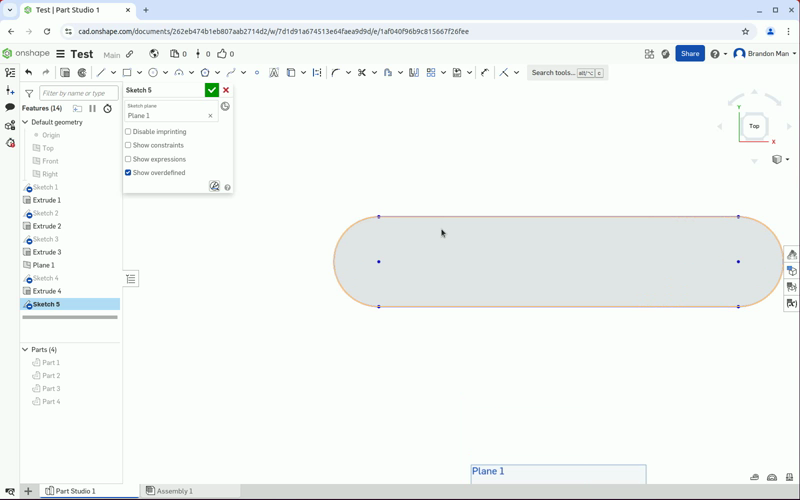
scroll(6)
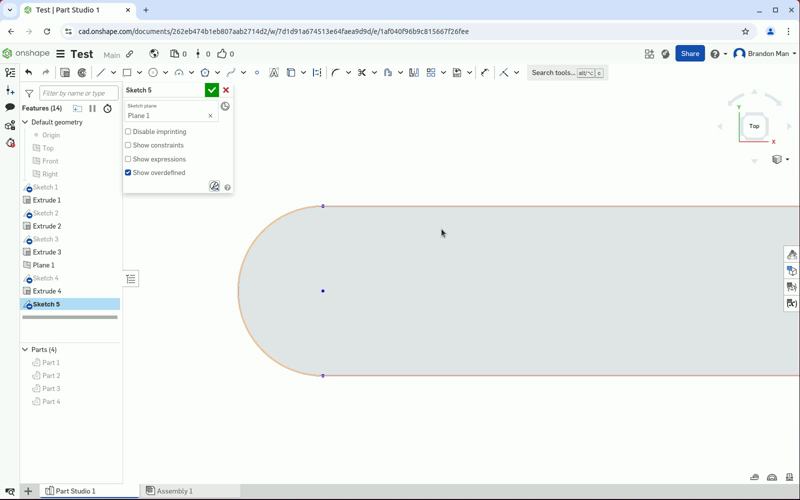
click(441, 228)
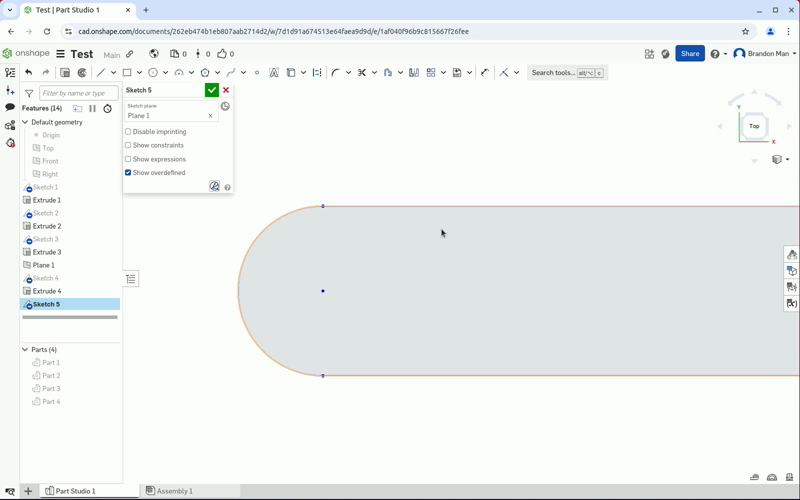
scroll(-6)
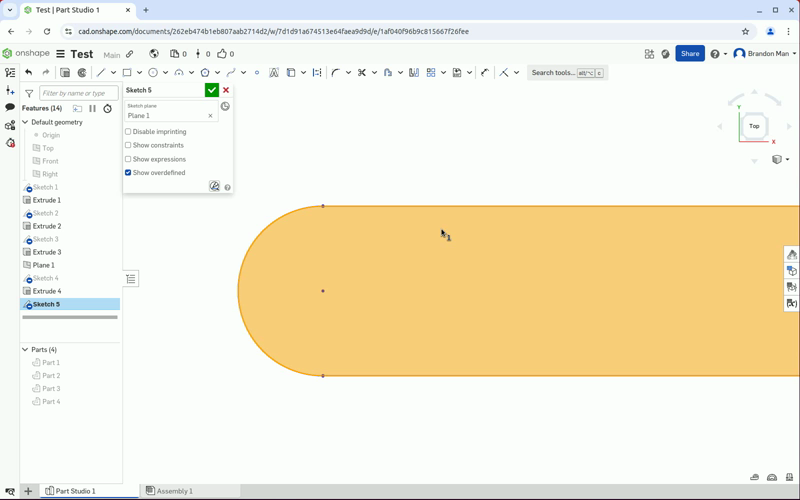
scroll(-6)
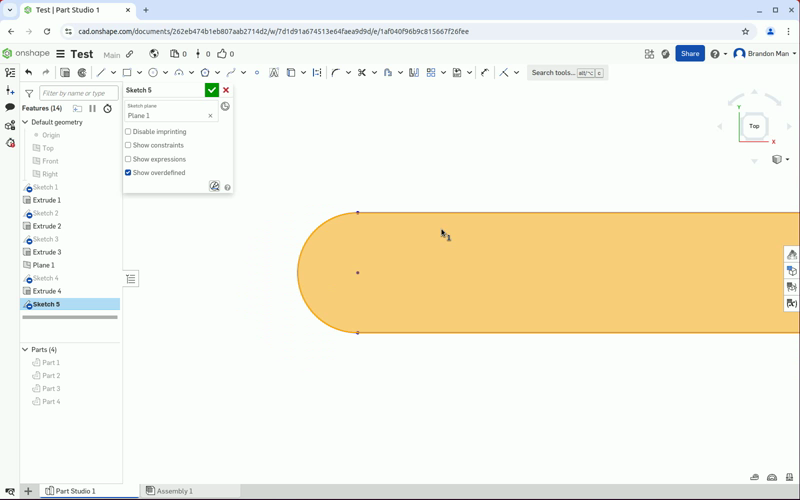
scroll(-6)
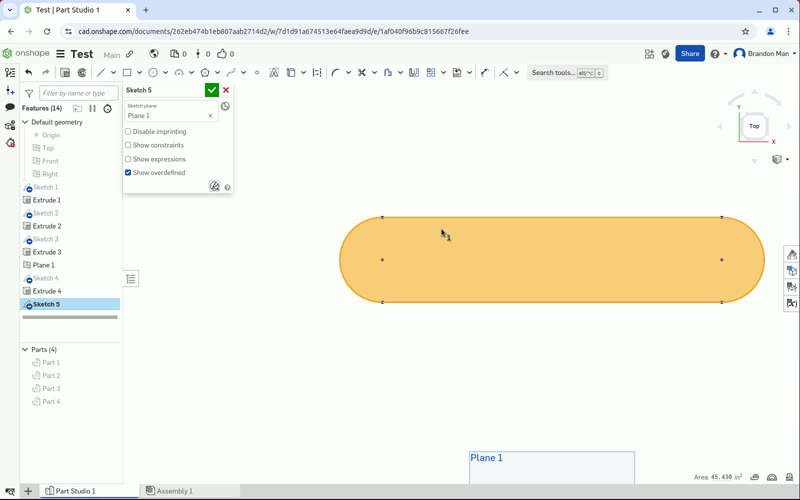
scroll(-6)
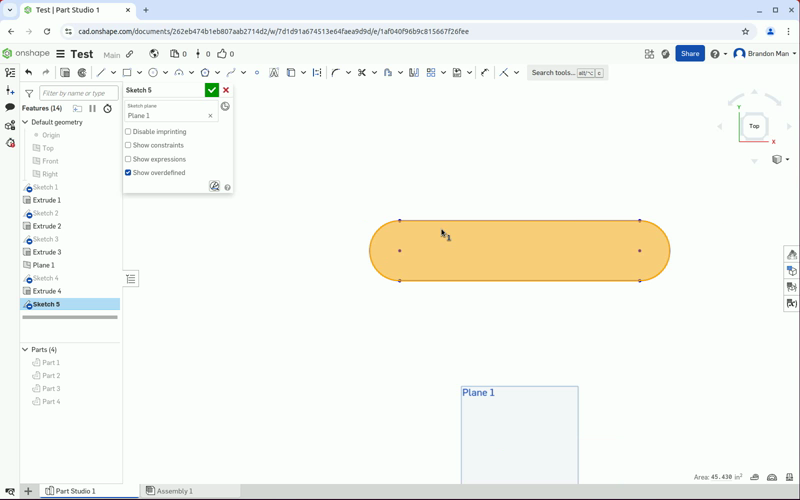
scroll(-6)
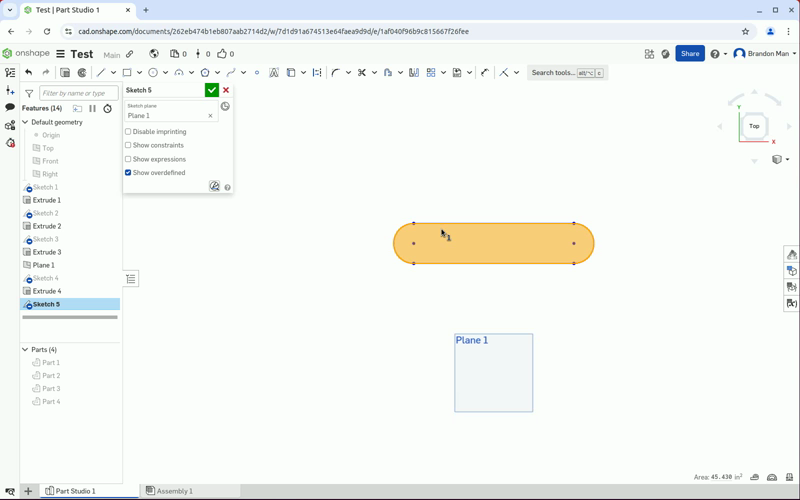
scroll(-6)
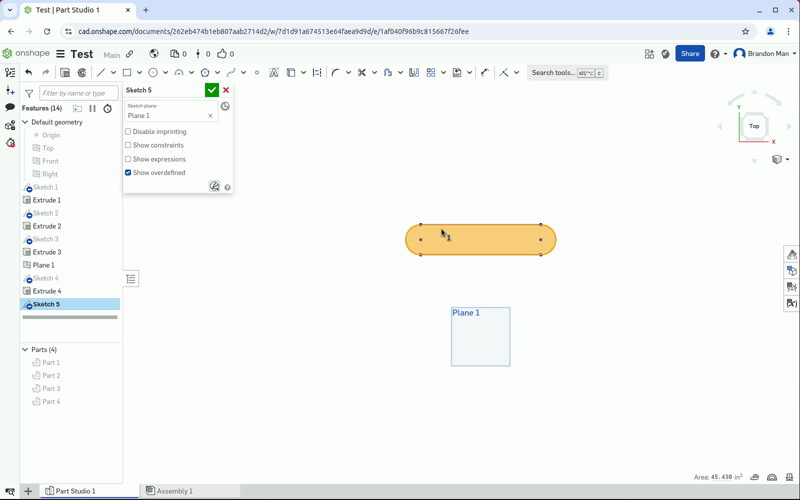
scroll(-6)
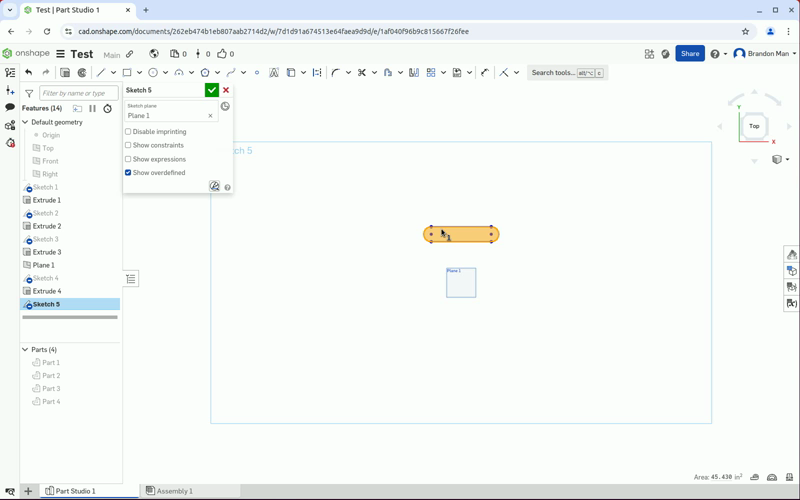
mouse_move(73, 352)
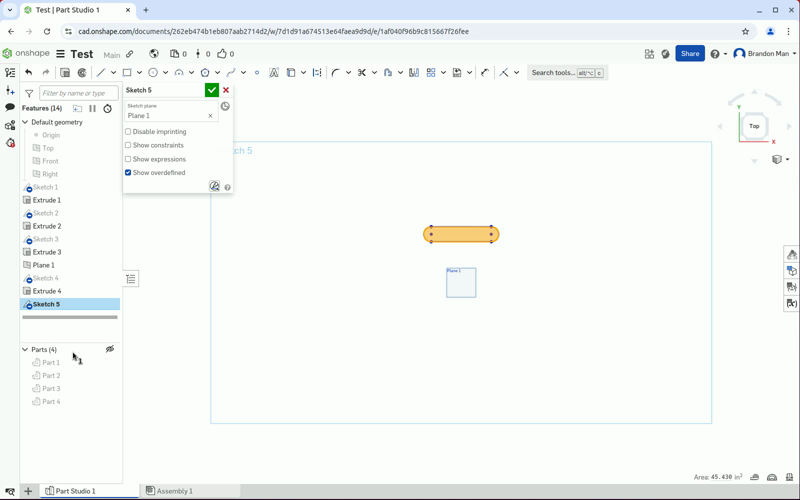
key(shift+y)
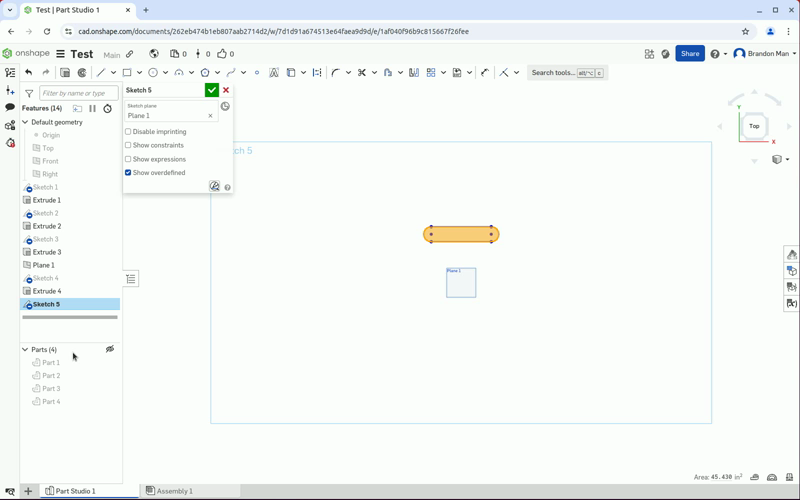
key(shift+e)
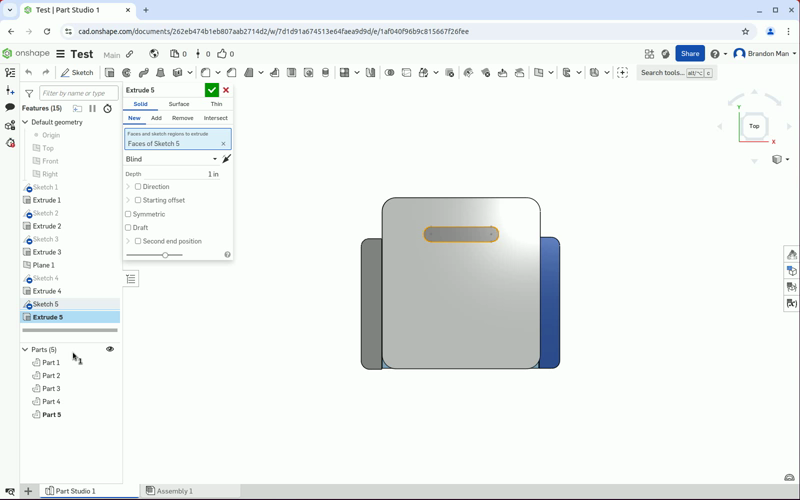
mouse_move(143, 106)
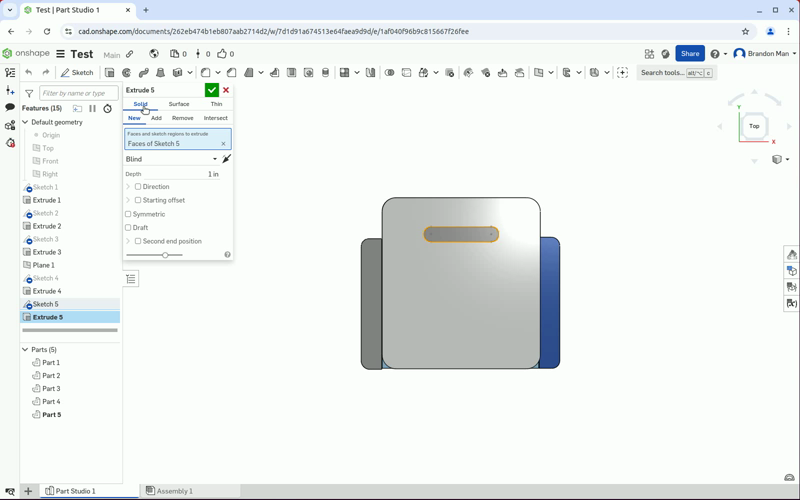
click(143, 106)
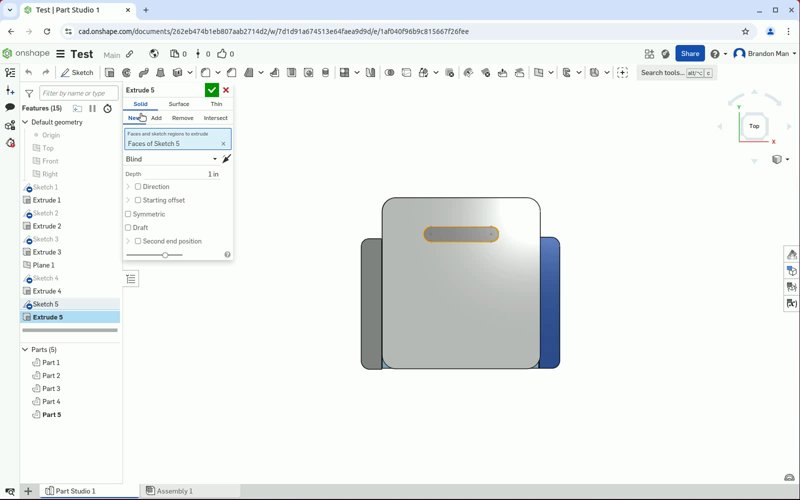
mouse_move(137, 120)
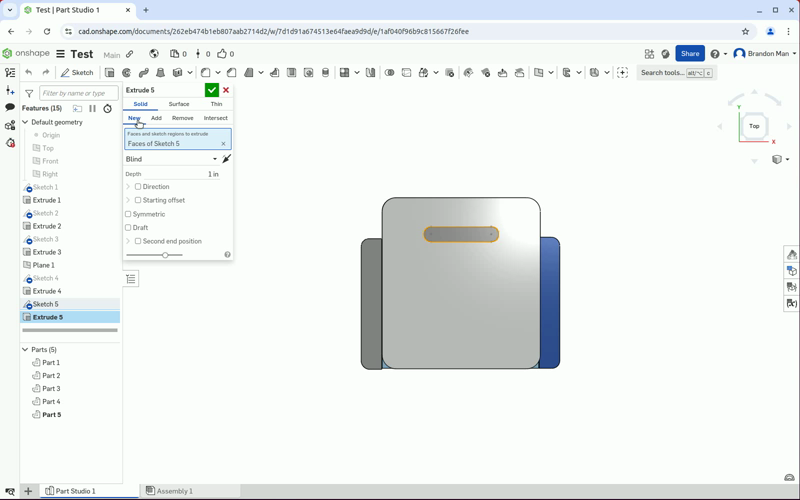
click(137, 120)
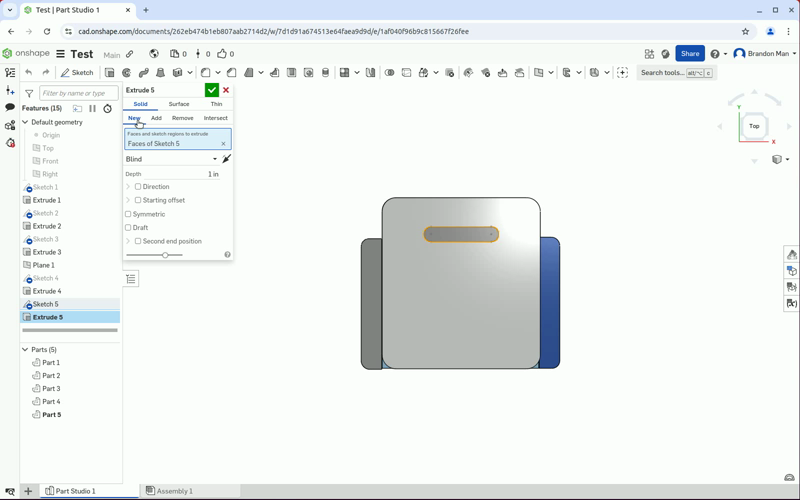
key(tab, 4)
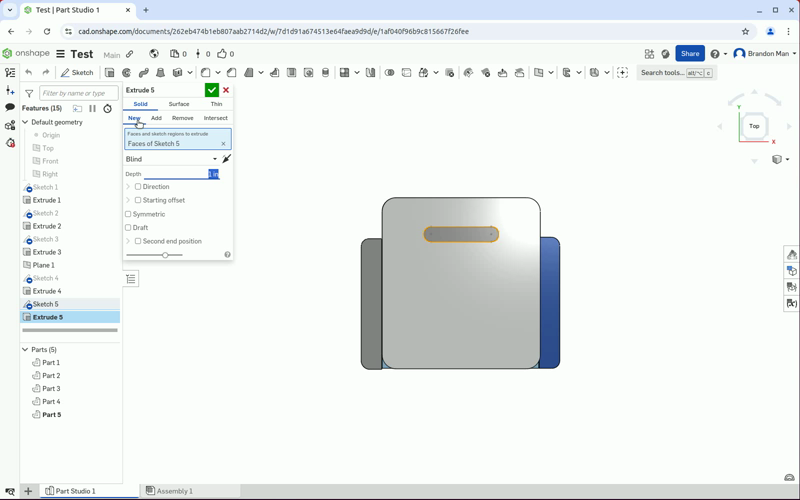
text(11.554)
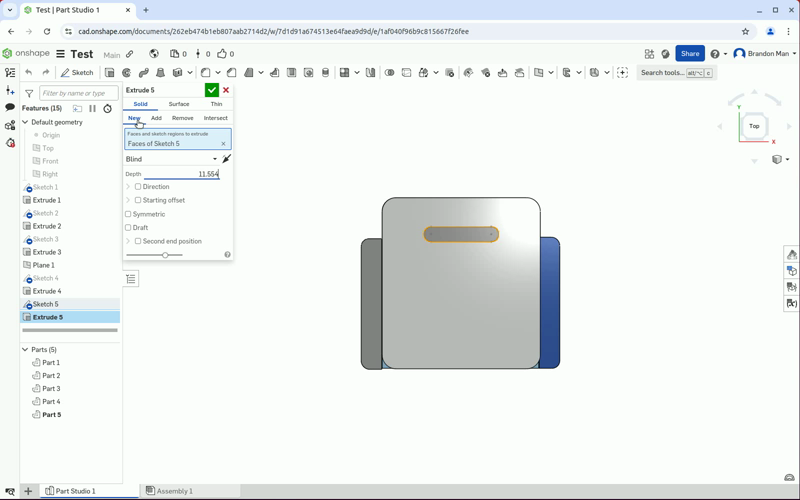
key(enter)
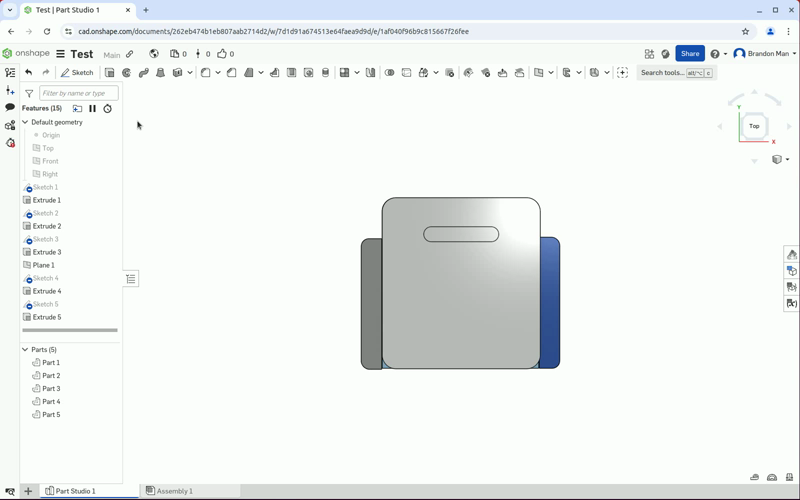
key(shift+h)
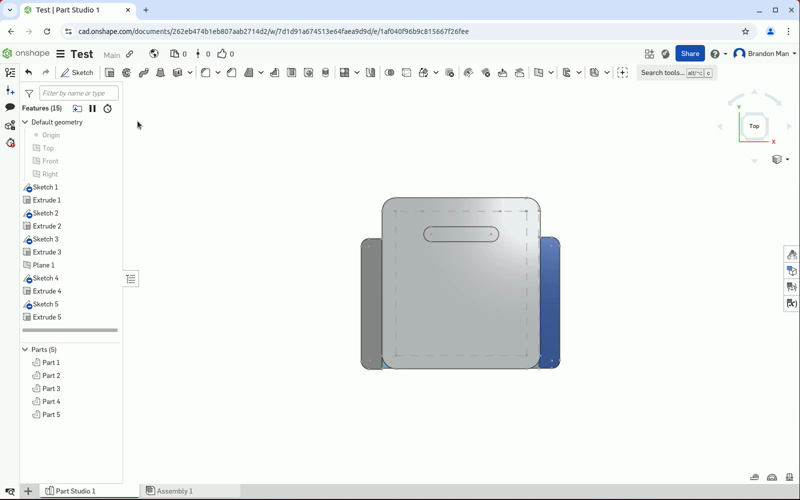
key(shift+h)
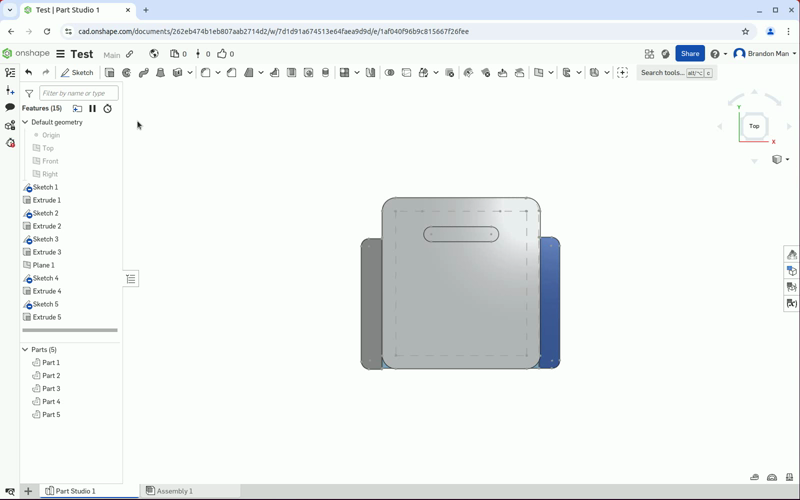
key(shift+7)
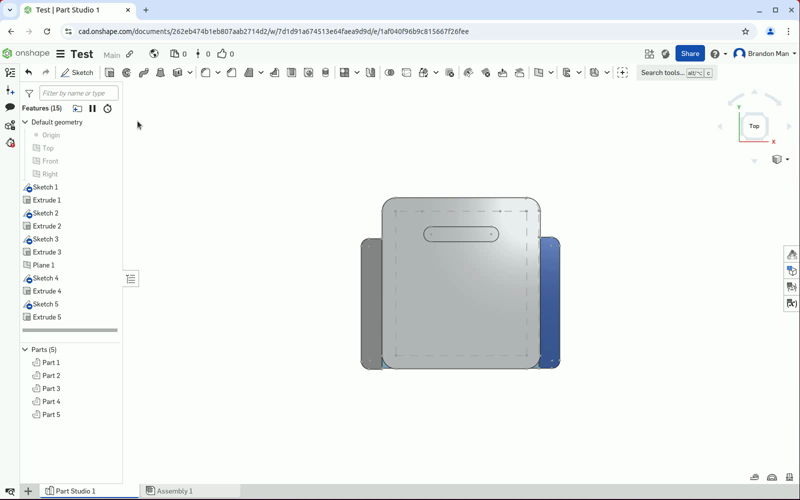
key(up, 3)
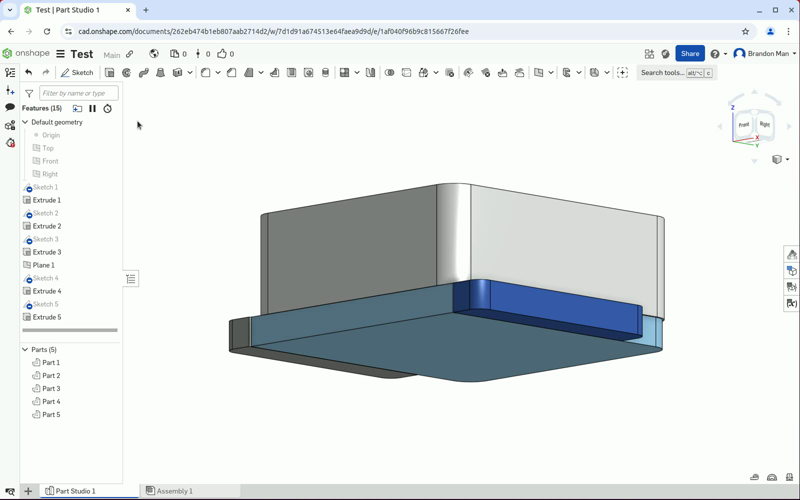
key(left, 3)
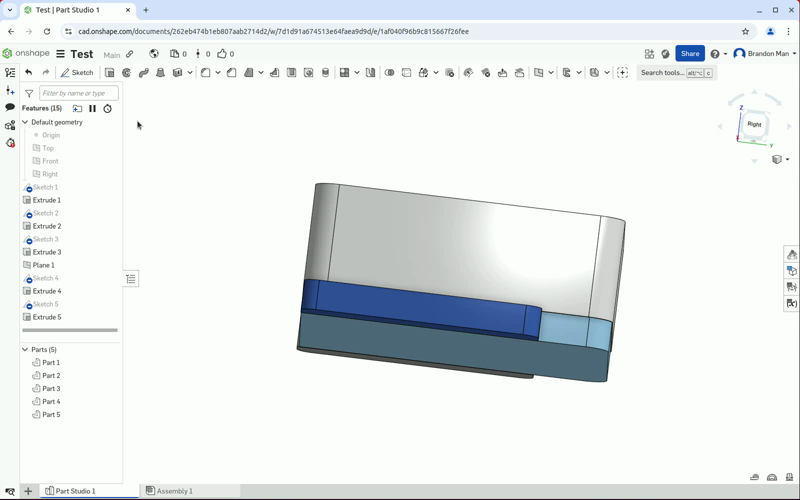
key(right, 3)
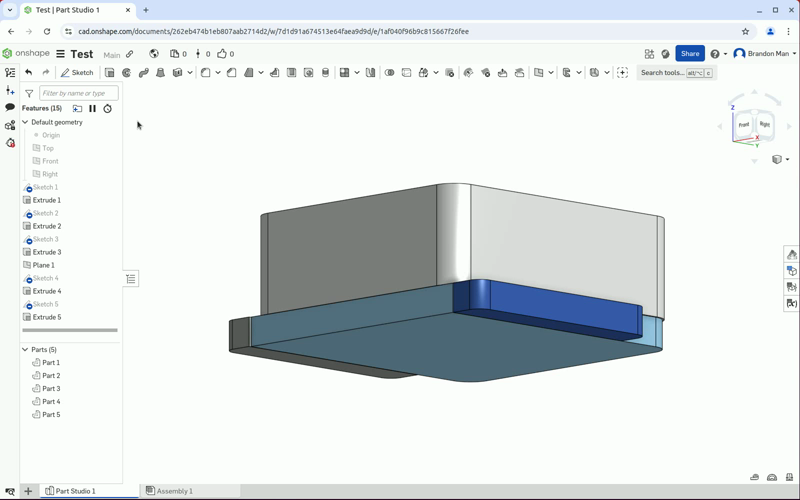
key(down, 3)
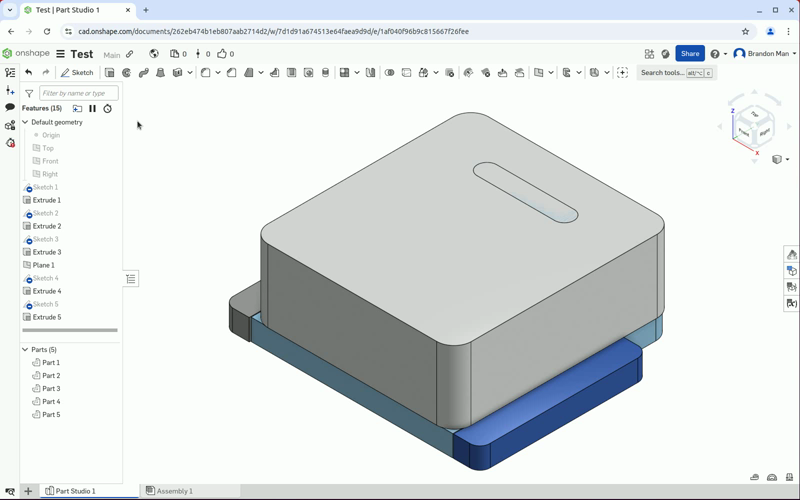
mouse_move(73, 189)
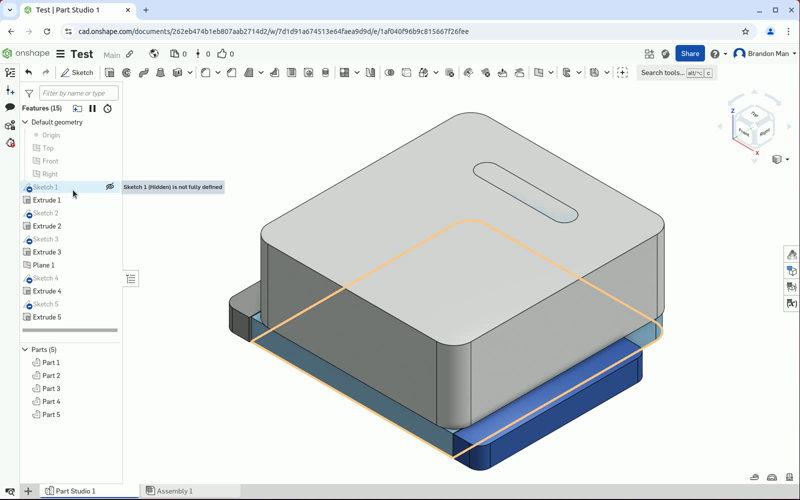
click(73, 189)